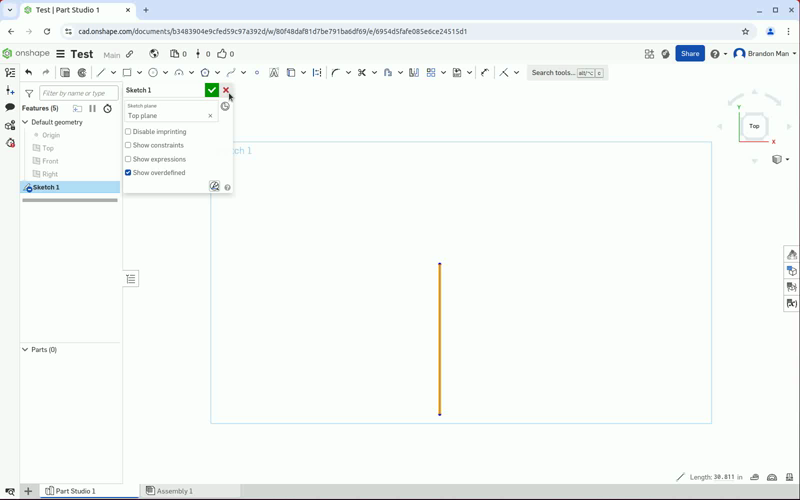
key(shift+h)
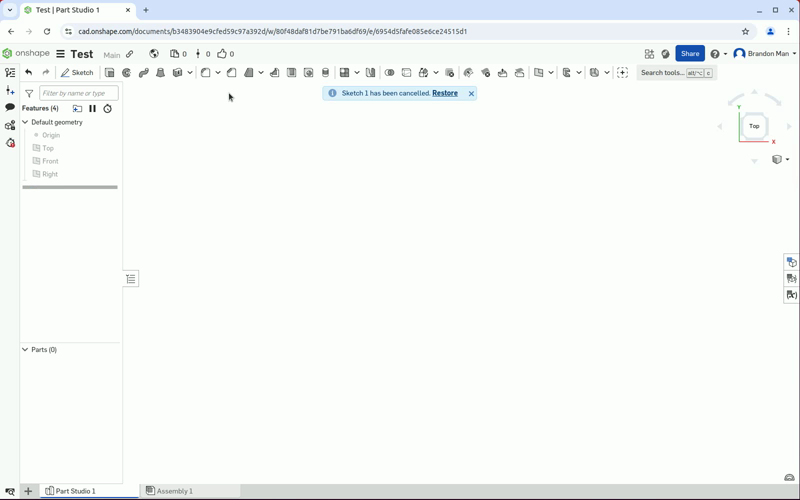
mouse_move(73, 352)
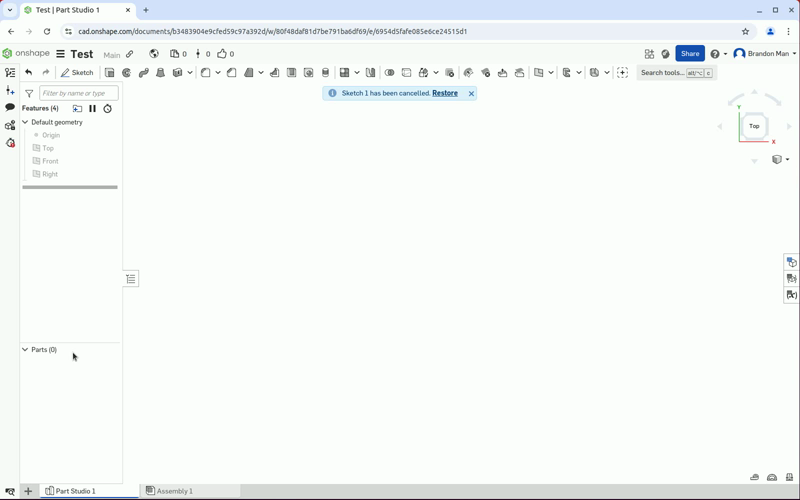
key(y)
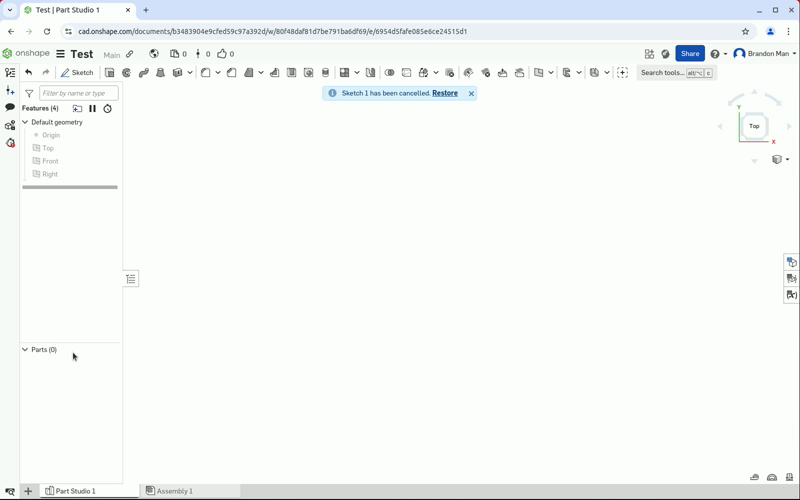
key(shift+p)
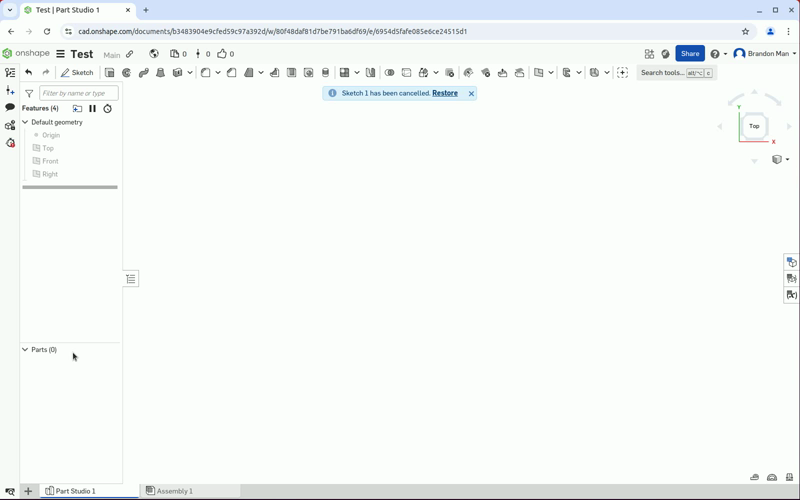
key(space)
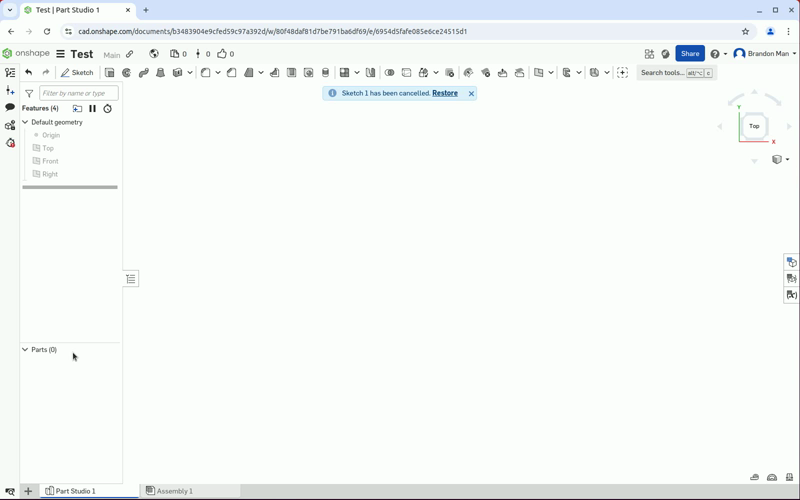
key_down(shift)
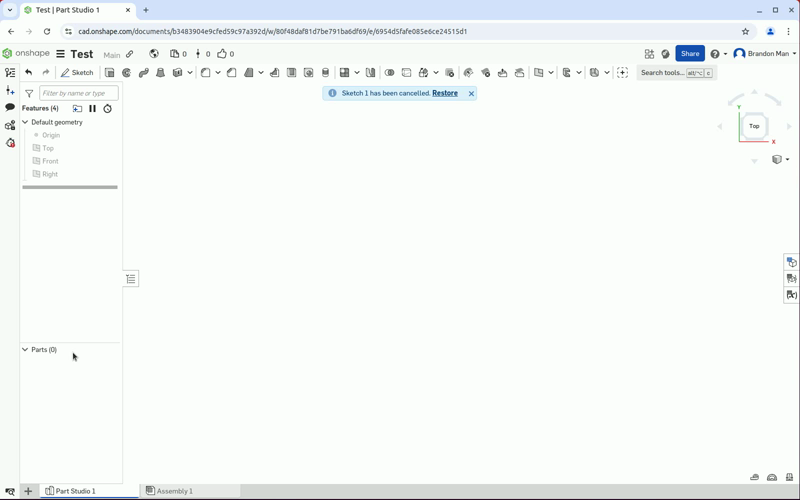
key(up)
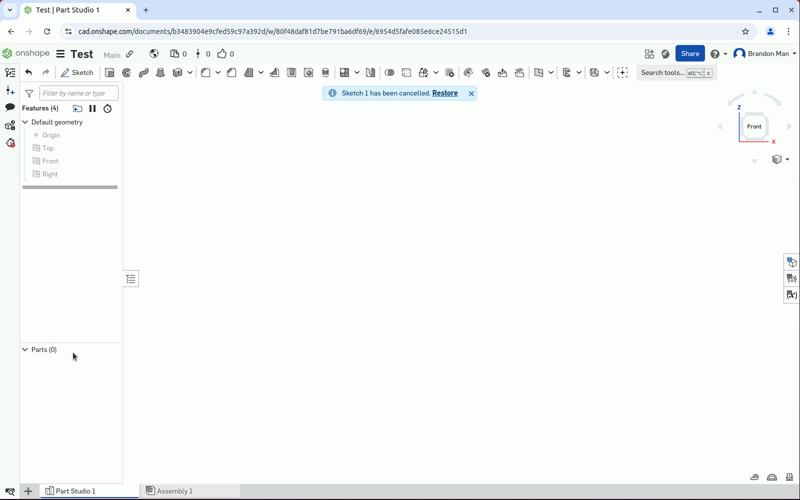
key_up(shift)
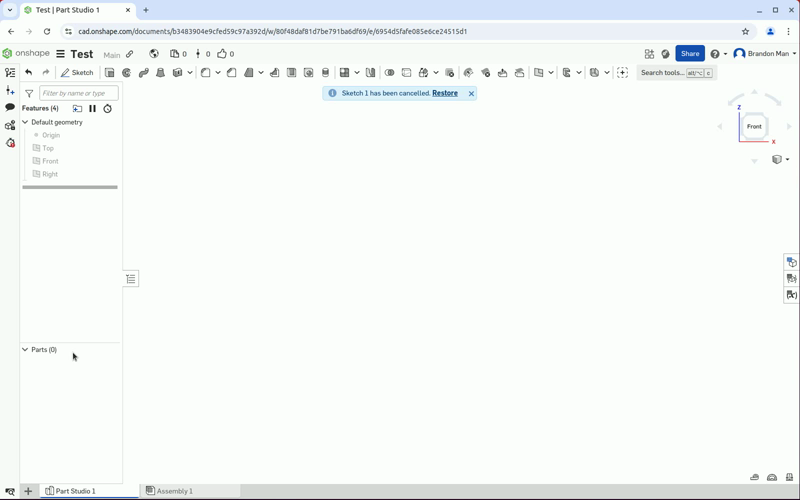
mouse_move(73, 352)
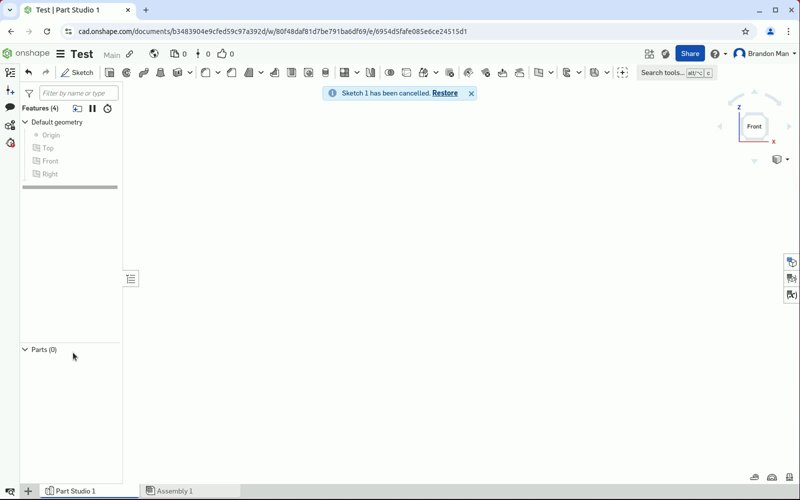
key(shift+y)
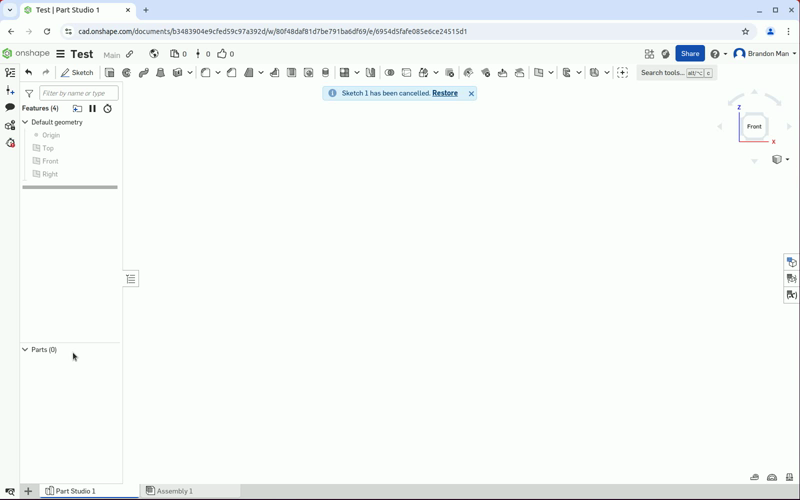
key(shift+s)
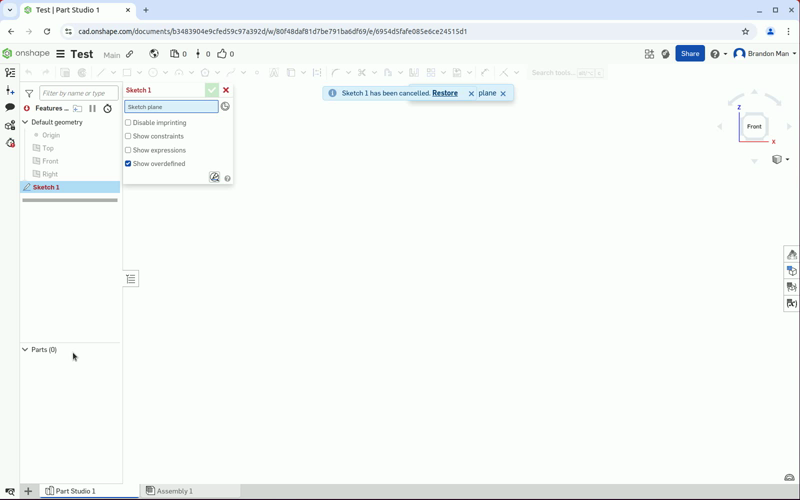
mouse_move(73, 163)
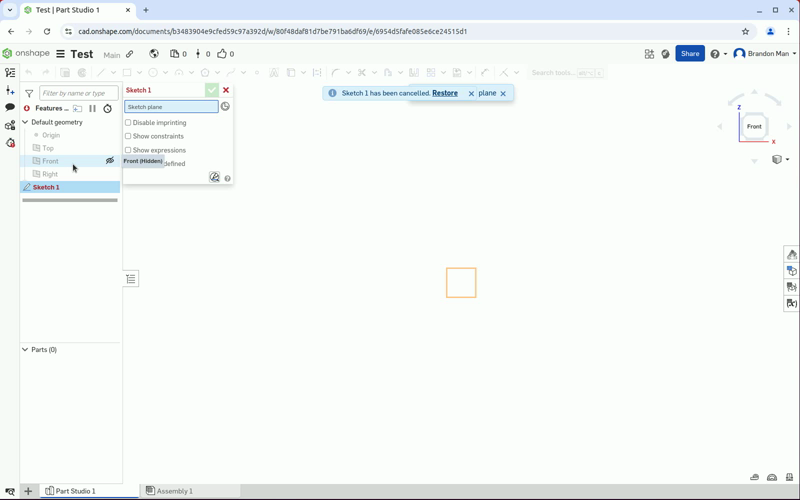
click(73, 163)
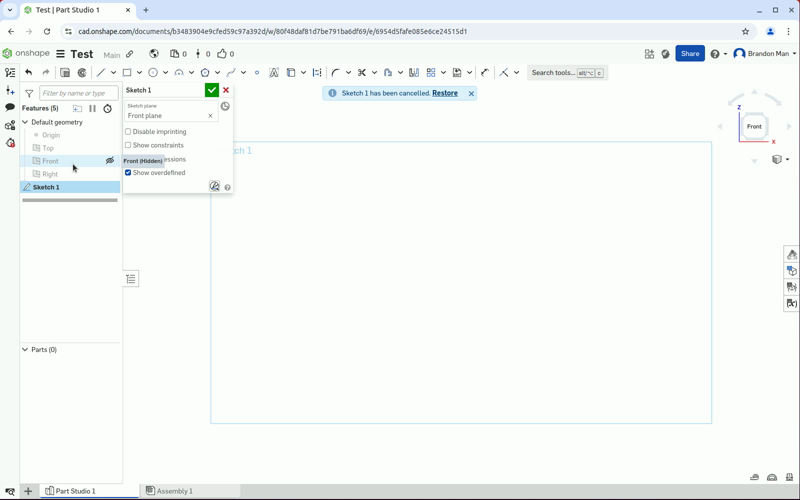
mouse_move(73, 352)
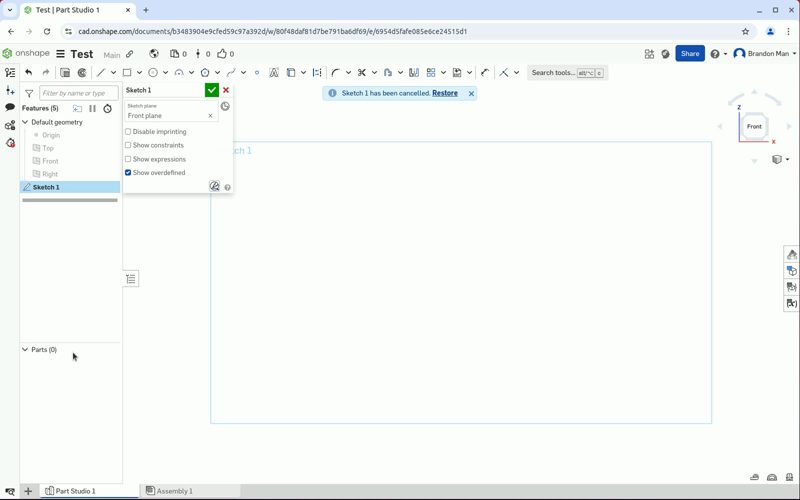
key(y)
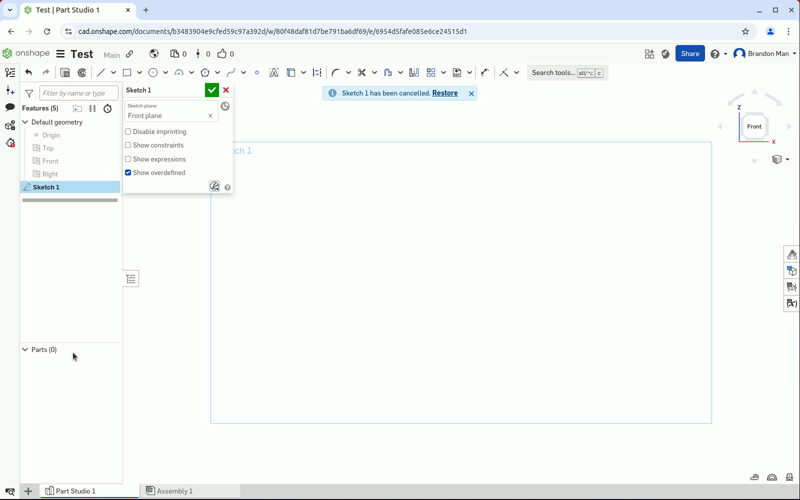
key(a)
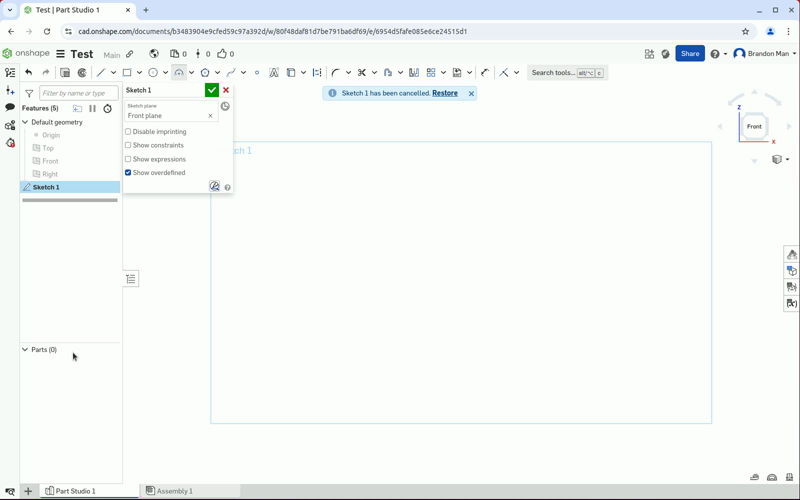
key_down(shift)
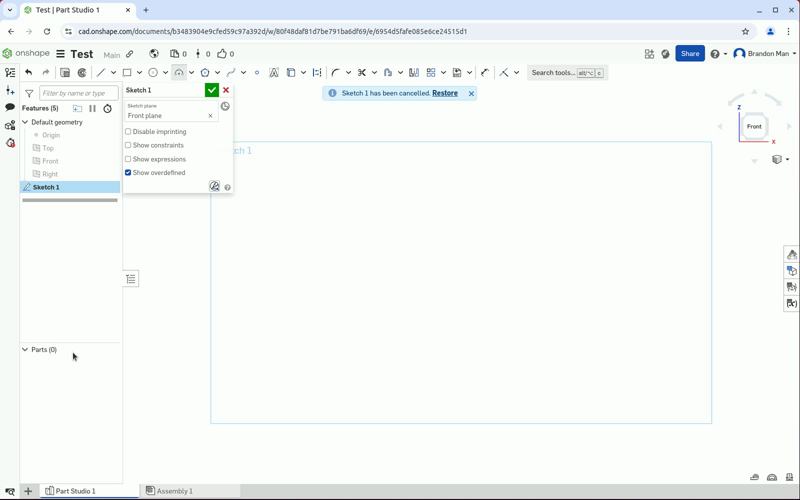
mouse_move(444, 243)
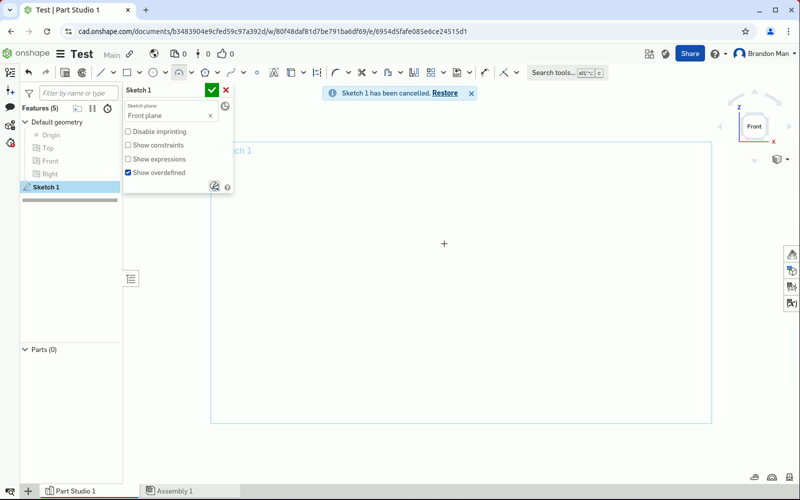
click(444, 243)
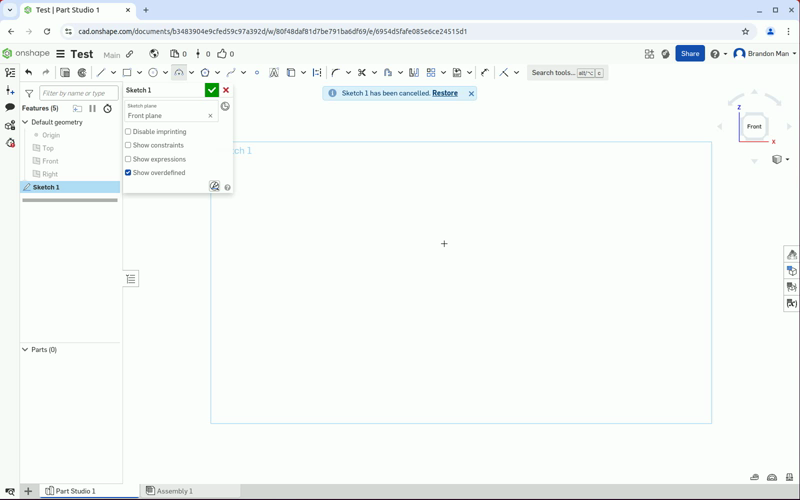
key_up(shift)
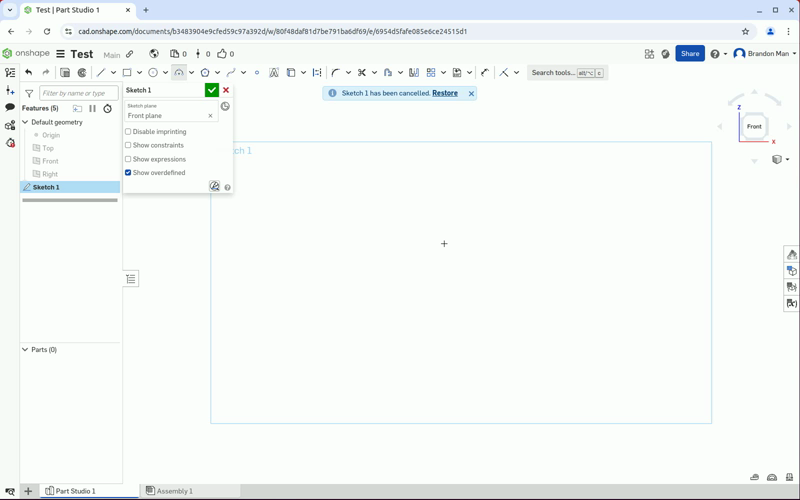
key_down(shift)
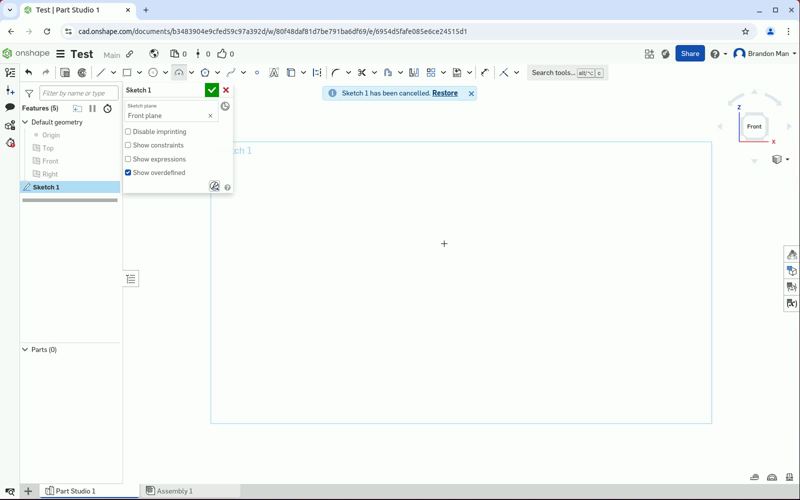
mouse_move(477, 243)
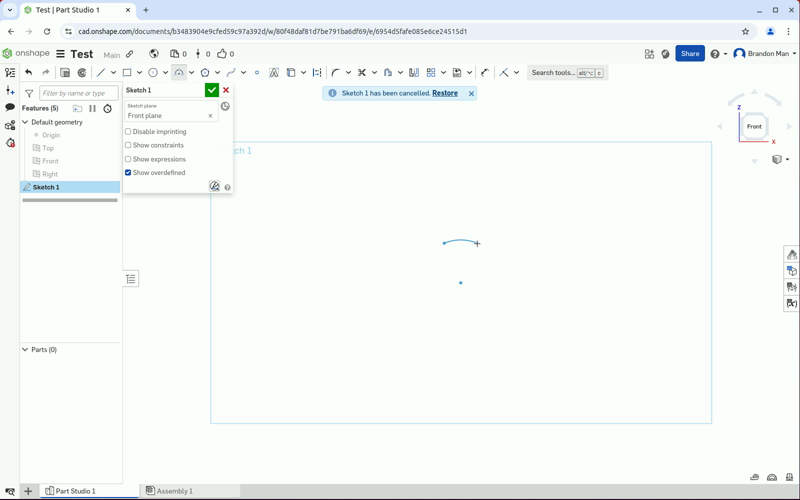
click(477, 243)
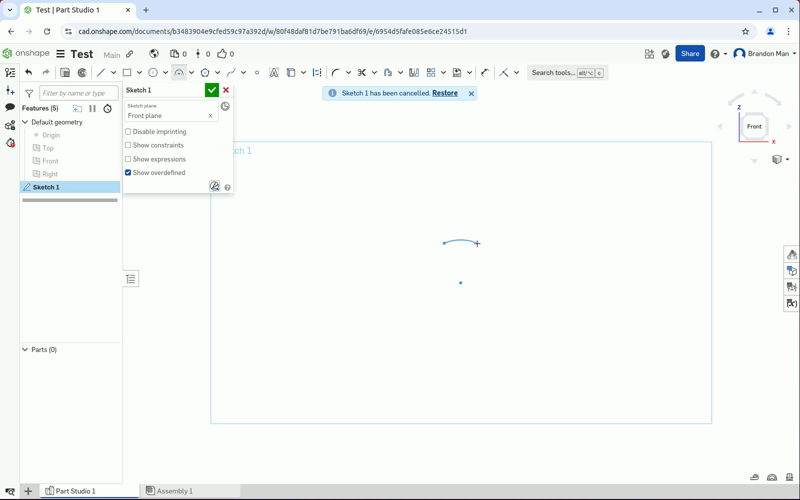
mouse_move(460, 230)
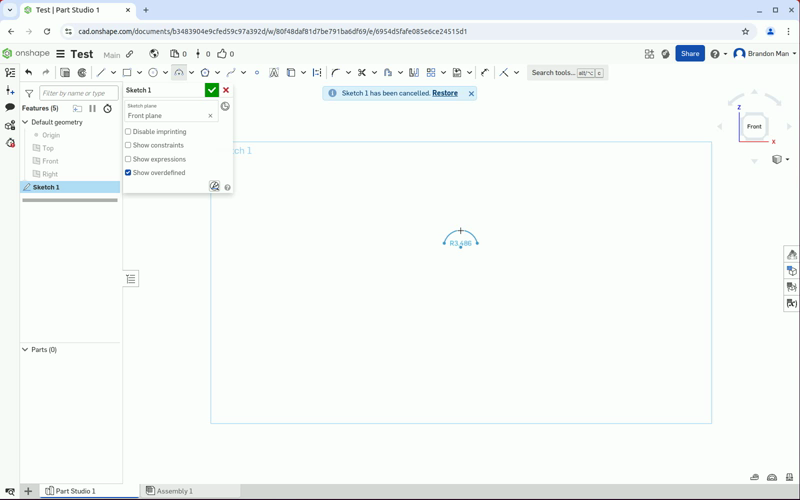
click(460, 230)
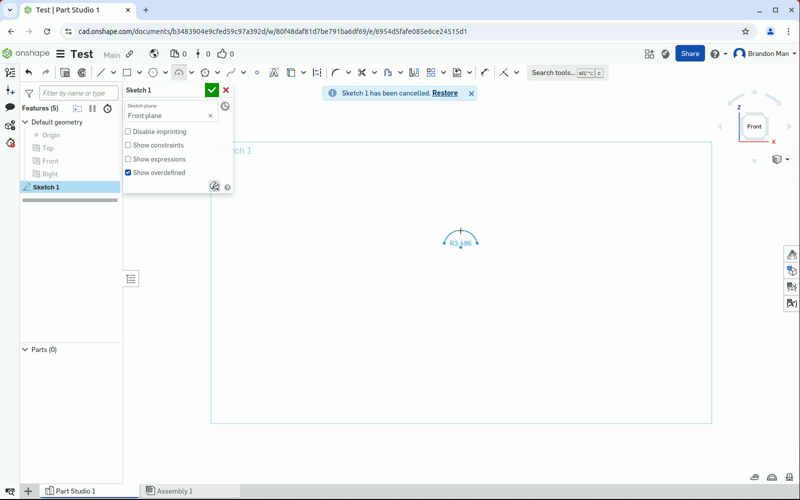
key_up(shift)
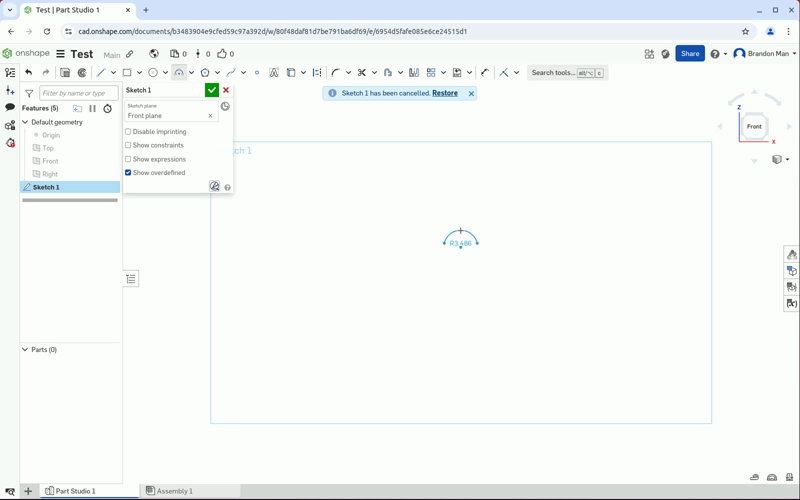
key(esc)
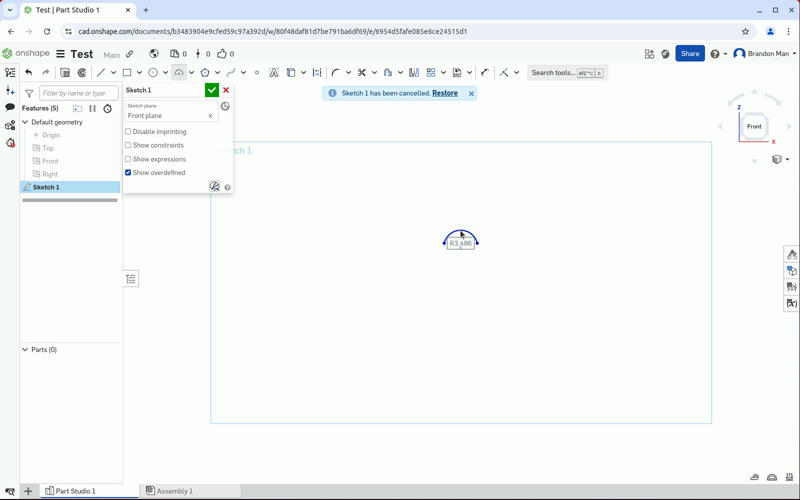
key(l)
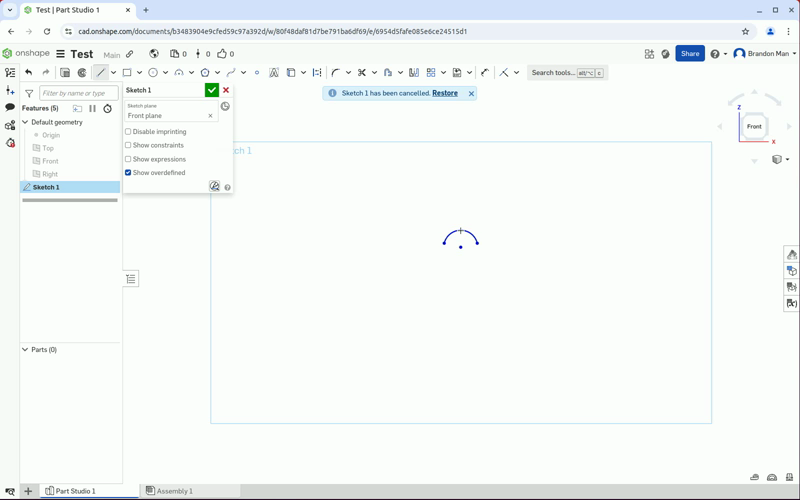
mouse_move(477, 243)
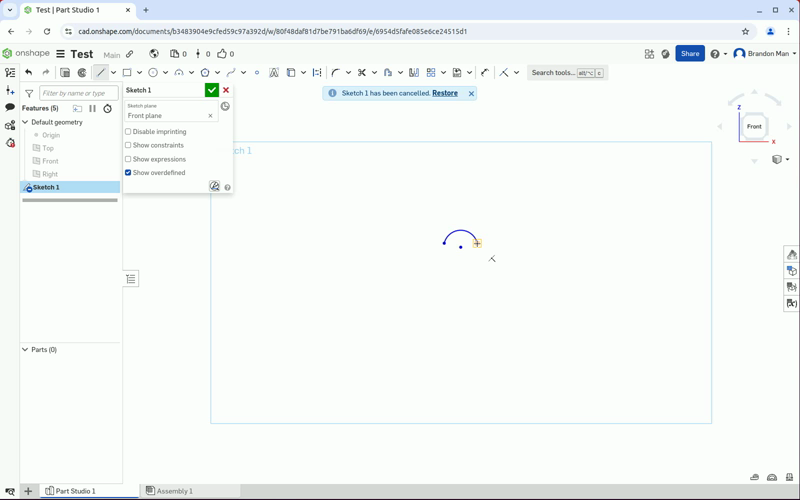
click(477, 243)
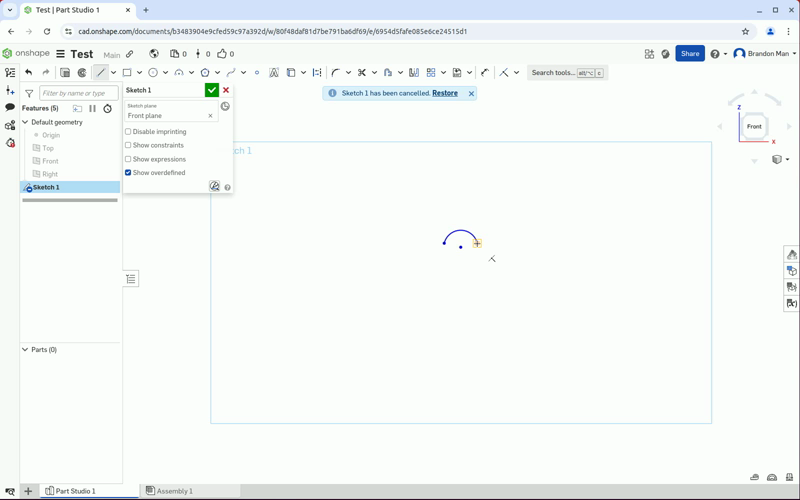
key_down(shift)
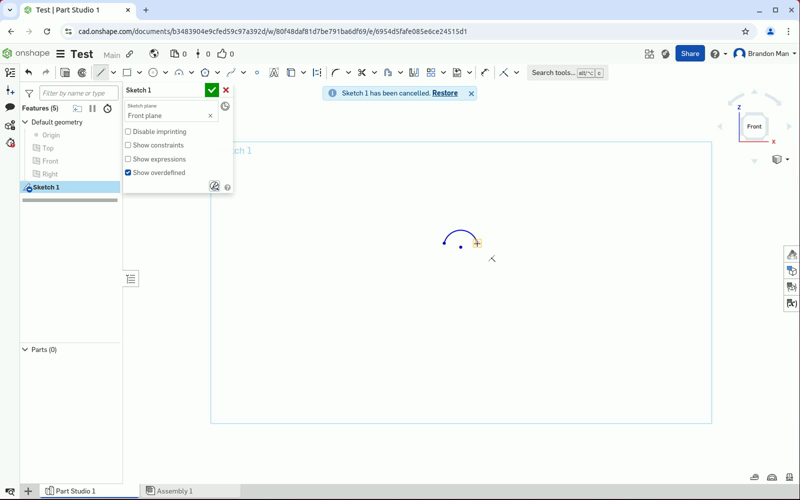
mouse_move(471, 180)
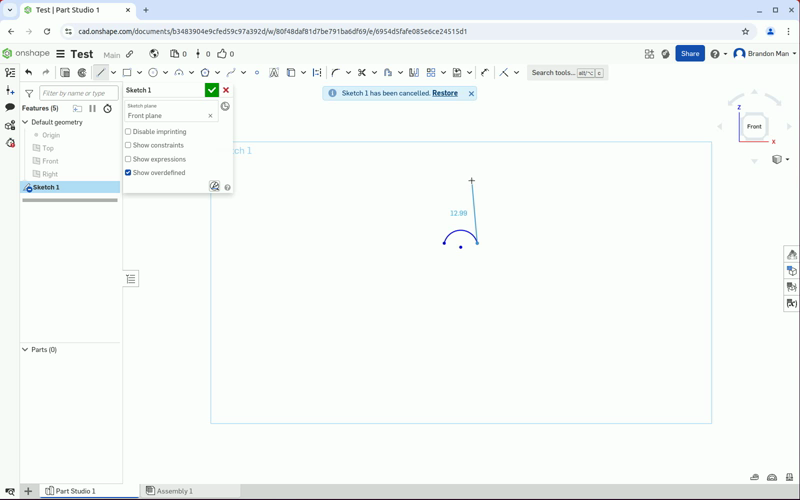
click(471, 180)
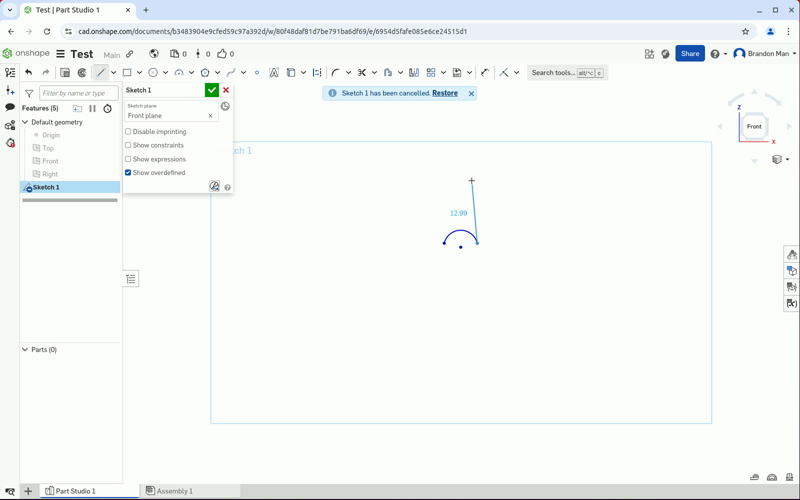
key_up(shift)
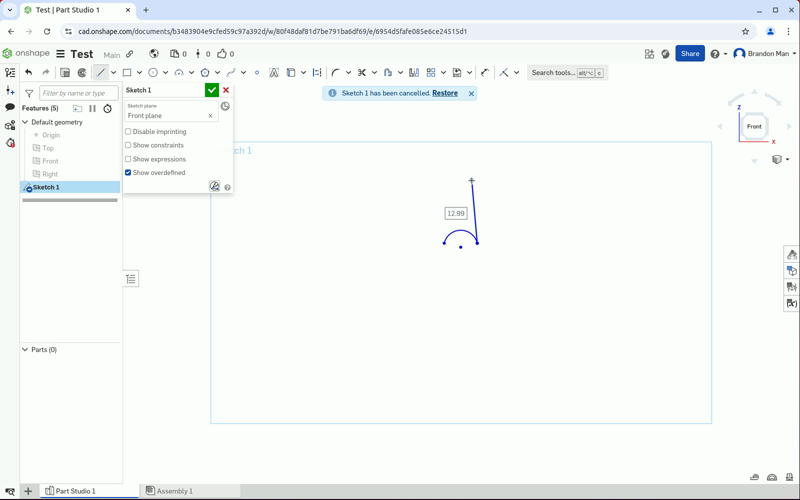
key(esc)
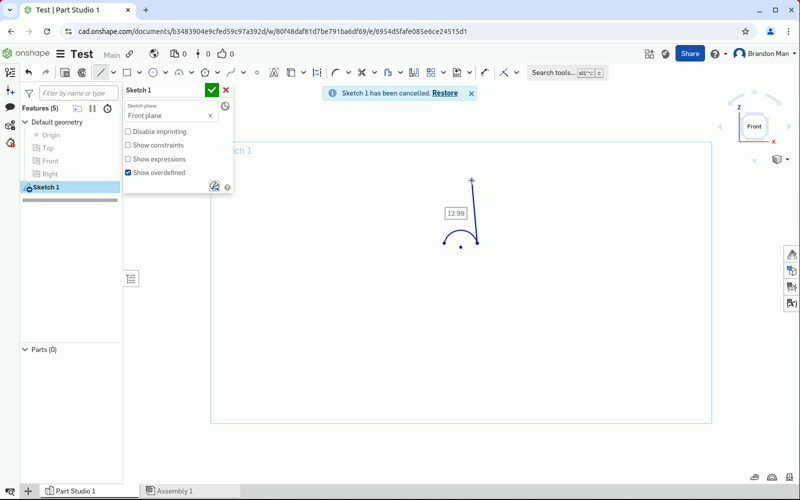
key(a)
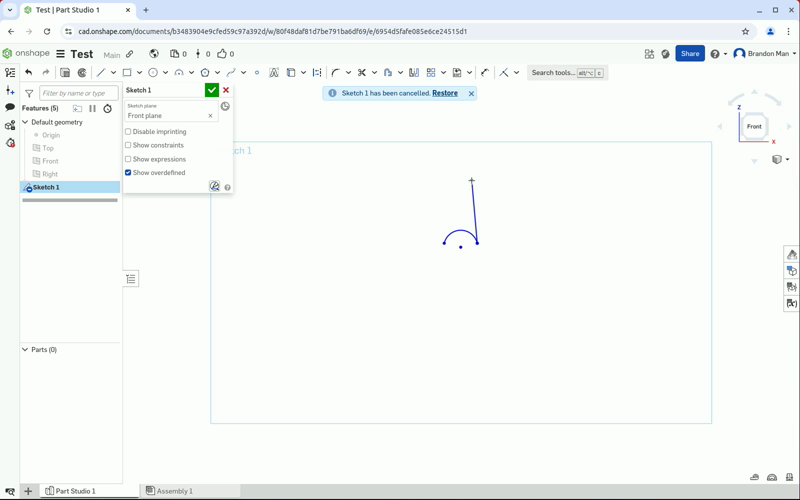
mouse_move(471, 180)
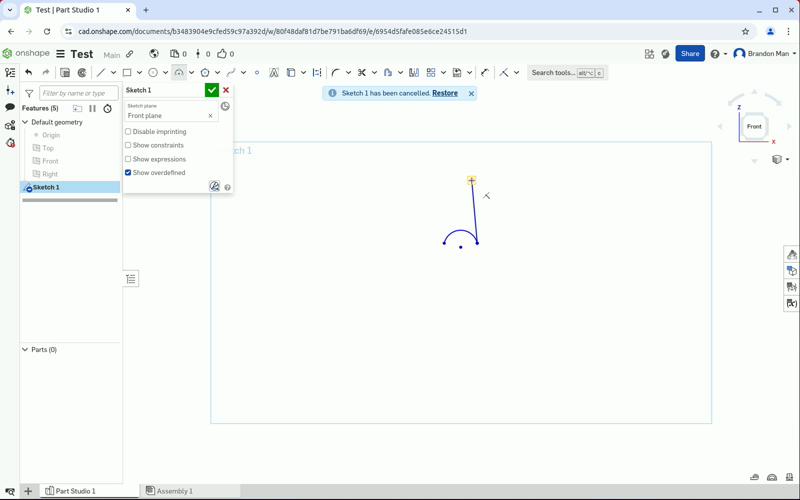
click(471, 180)
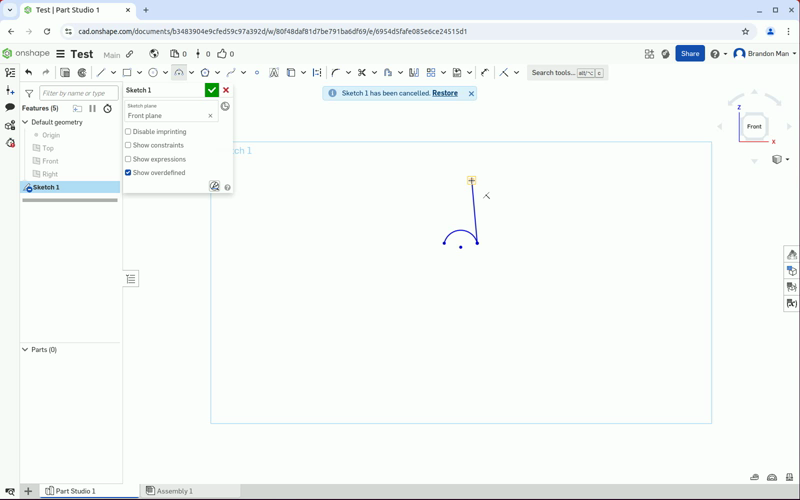
key_down(shift)
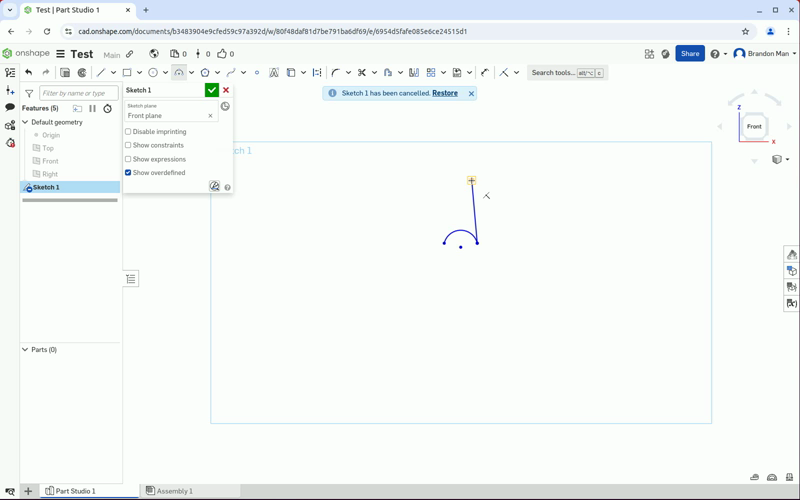
mouse_move(450, 180)
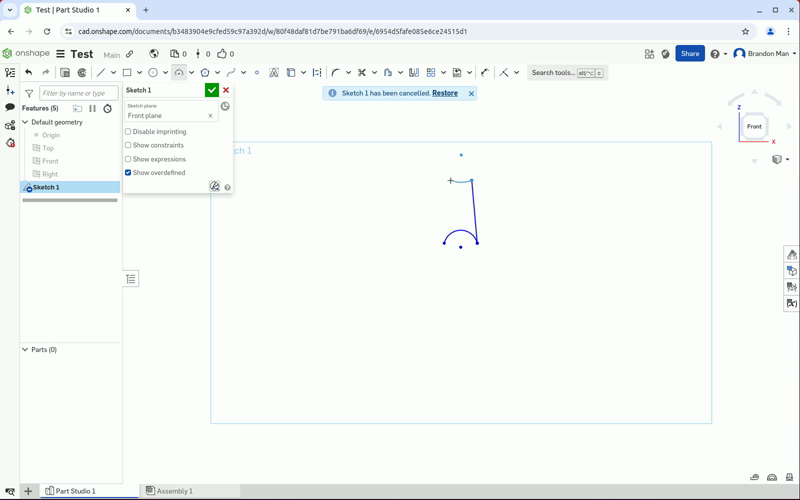
click(450, 180)
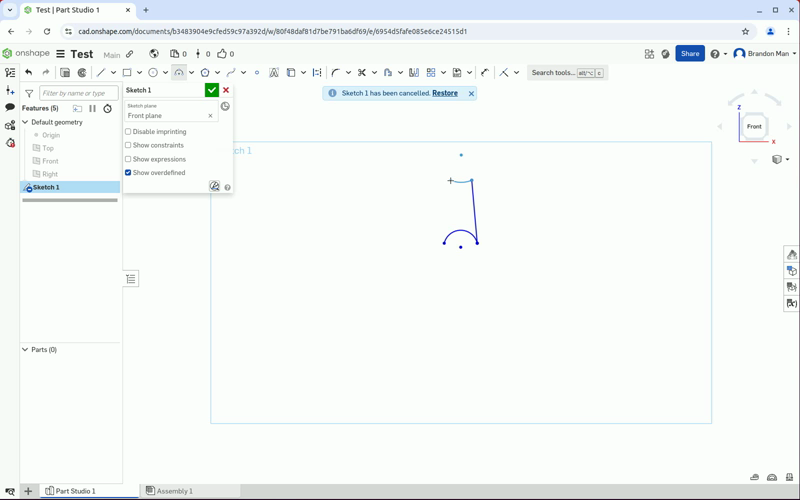
mouse_move(461, 190)
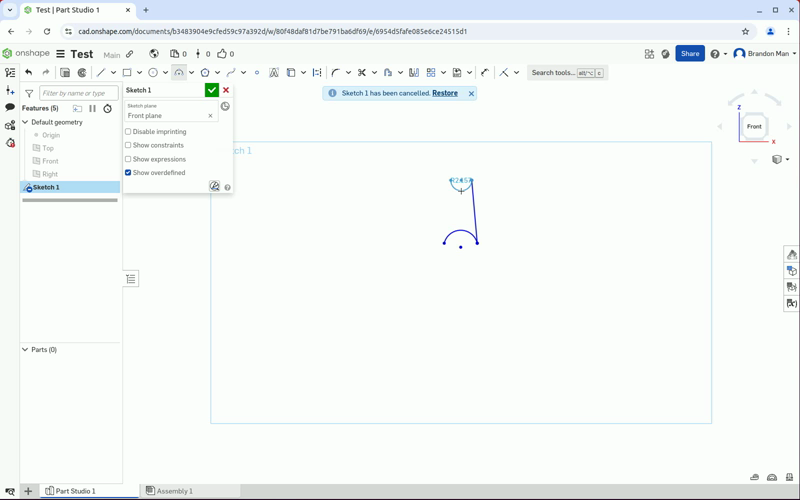
click(461, 190)
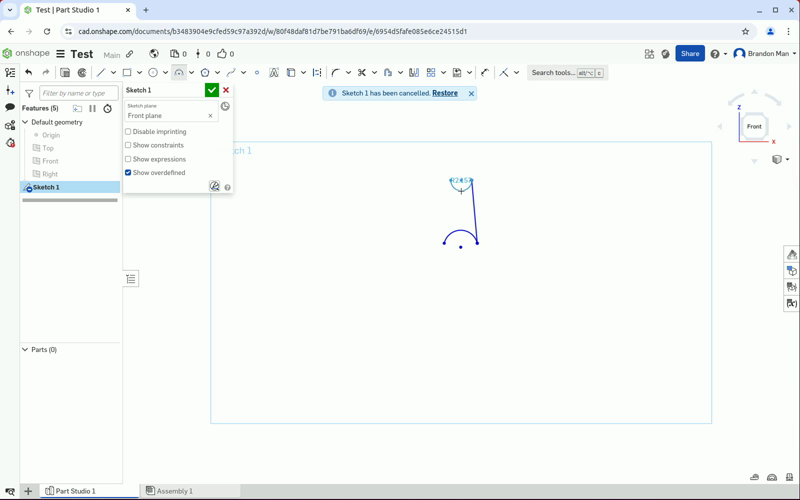
key_up(shift)
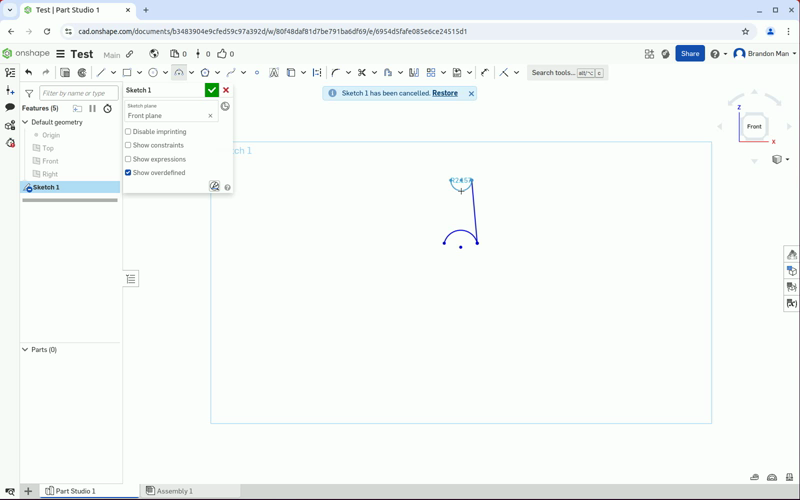
key(esc)
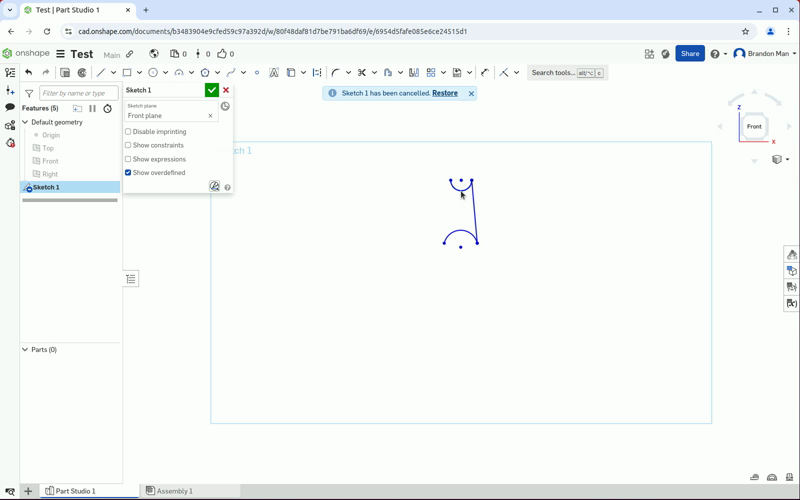
key(l)
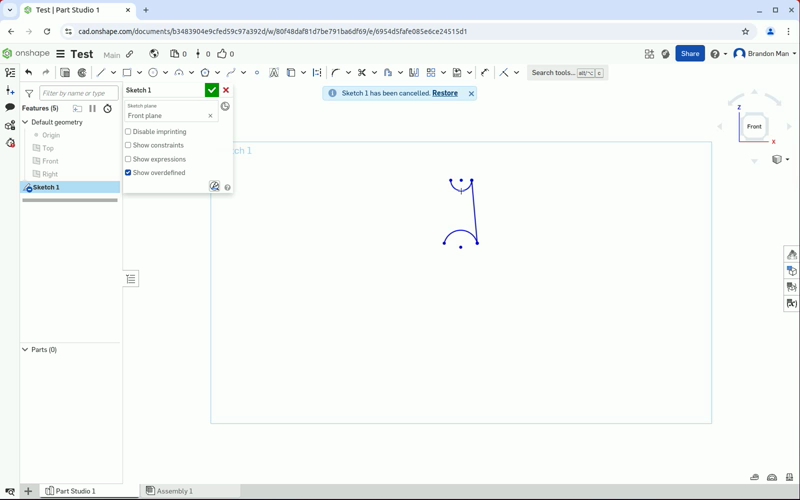
mouse_move(450, 180)
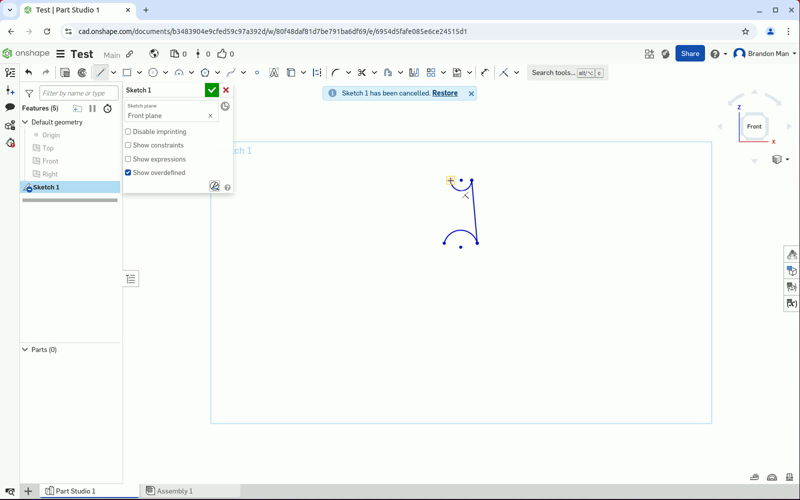
click(450, 180)
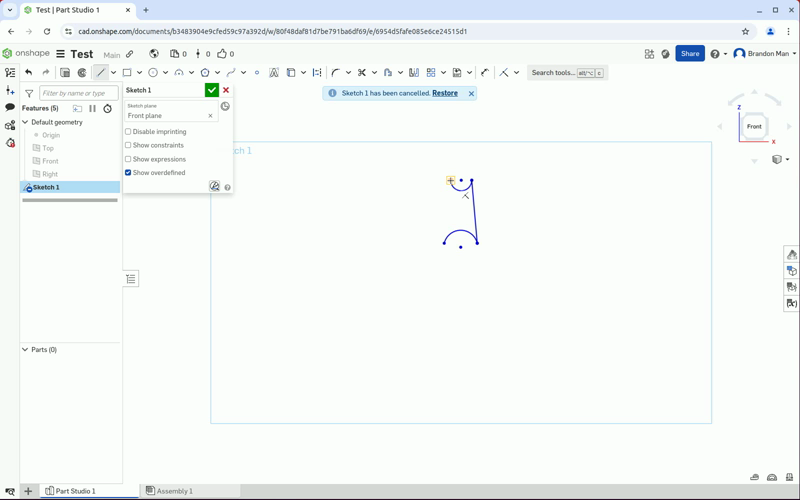
key_down(shift)
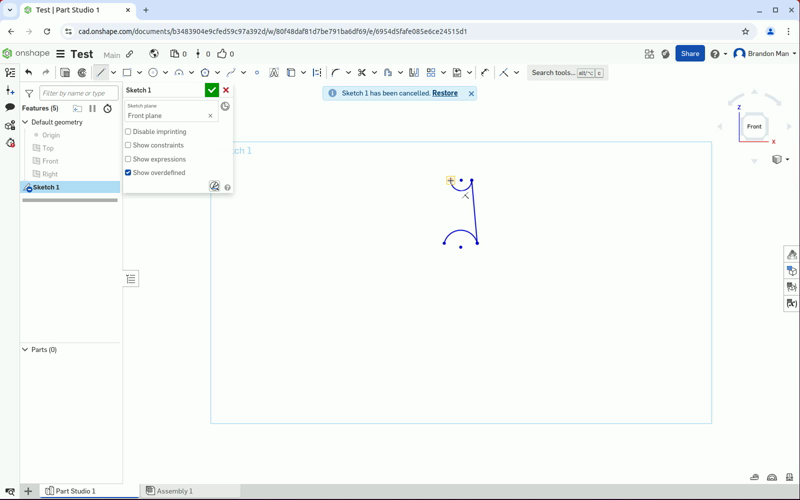
mouse_move(444, 243)
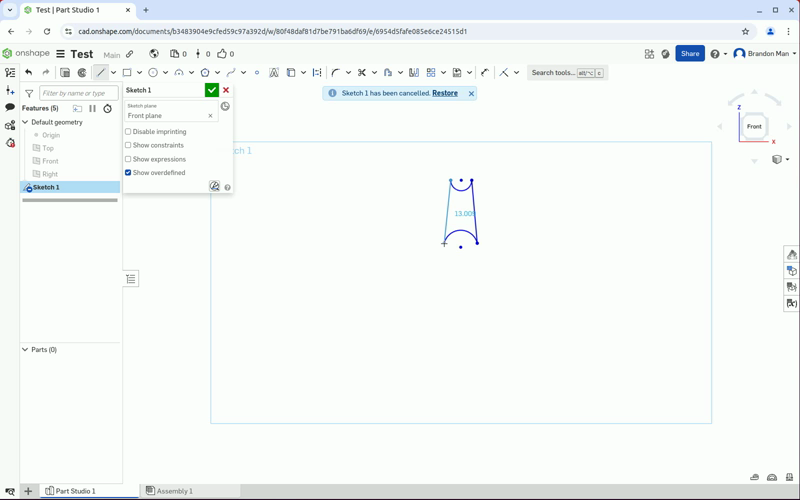
key_up(shift)
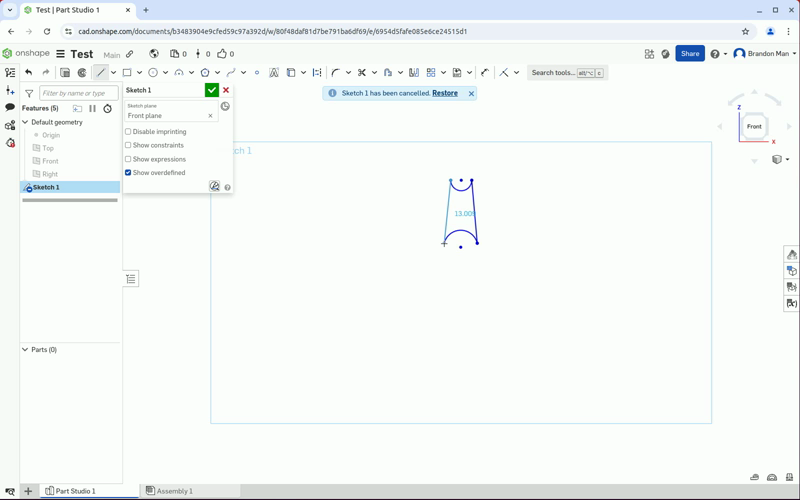
click(444, 243)
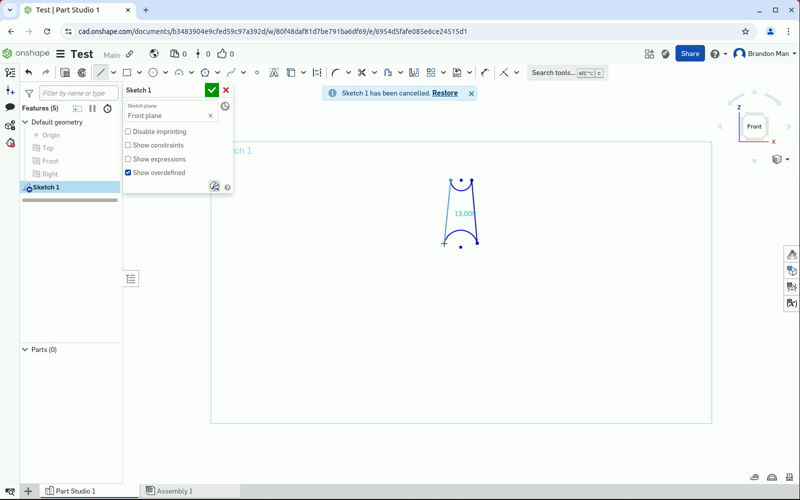
key(esc)
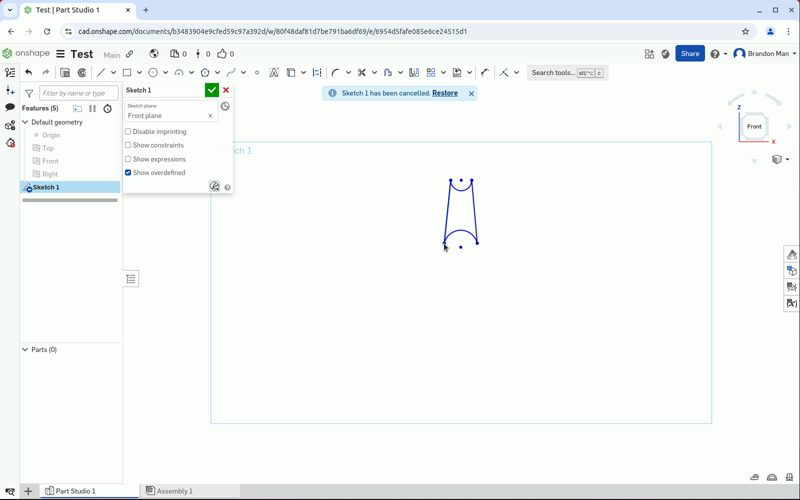
key(c)
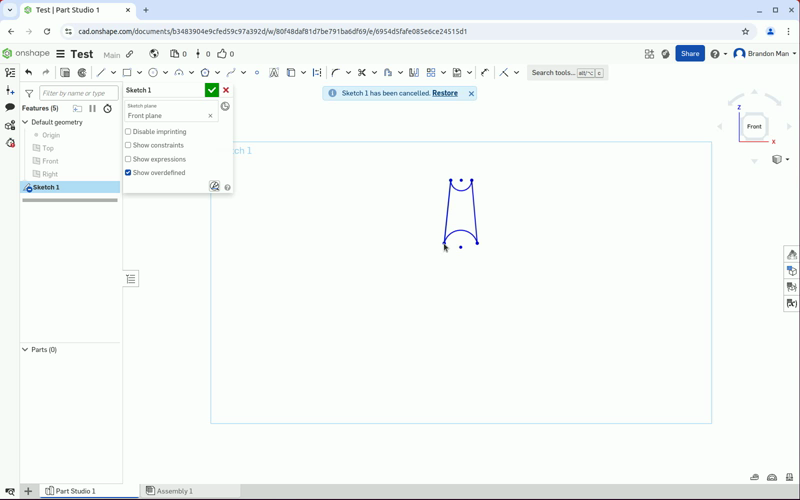
key_down(shift)
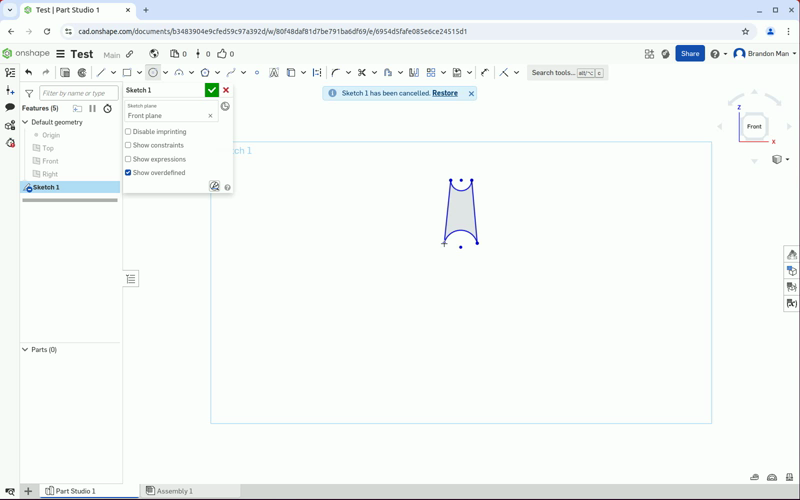
mouse_move(454, 209)
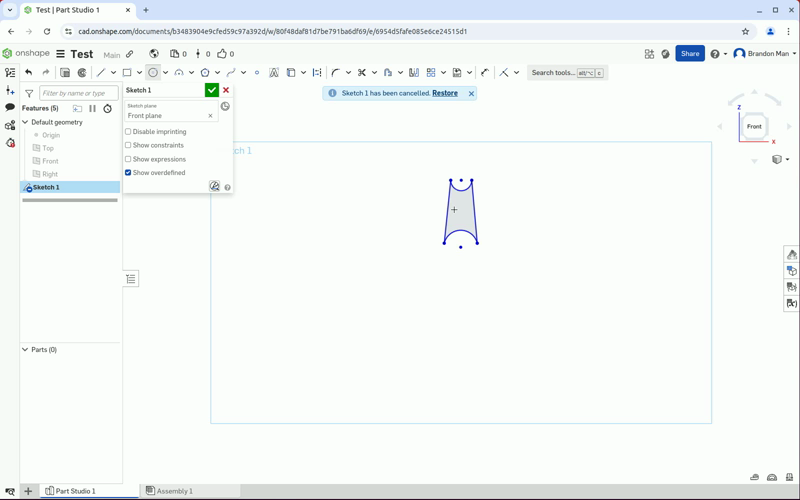
click(454, 209)
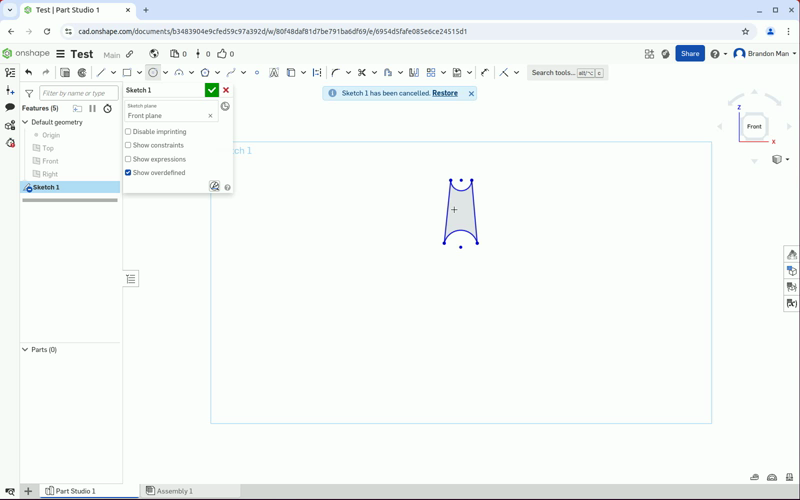
key_up(shift)
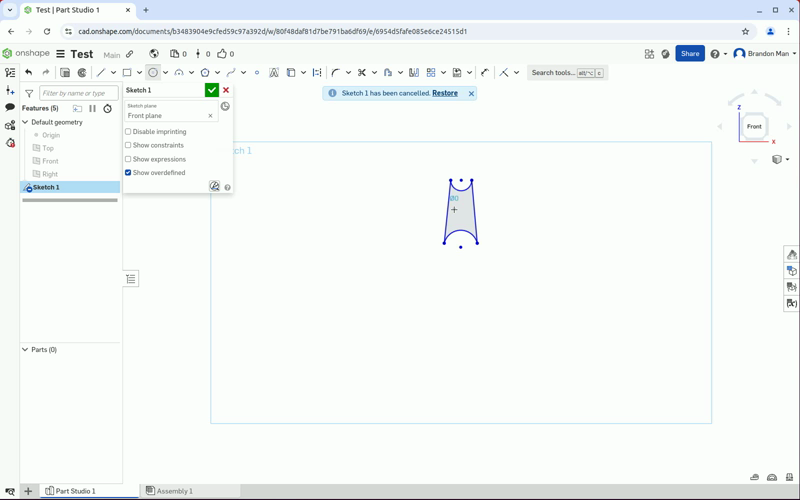
mouse_move(456, 209)
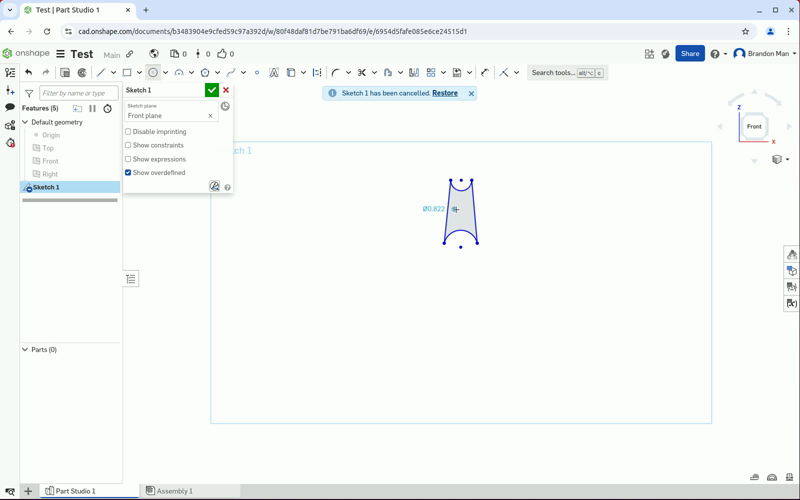
scroll(6)
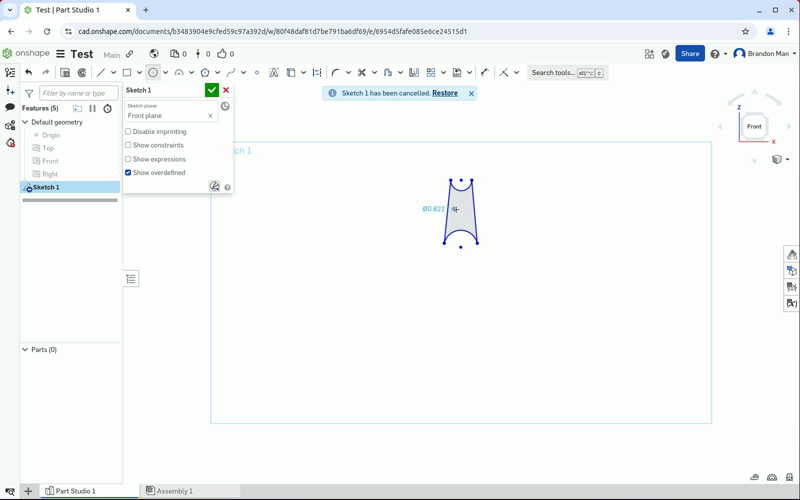
scroll(6)
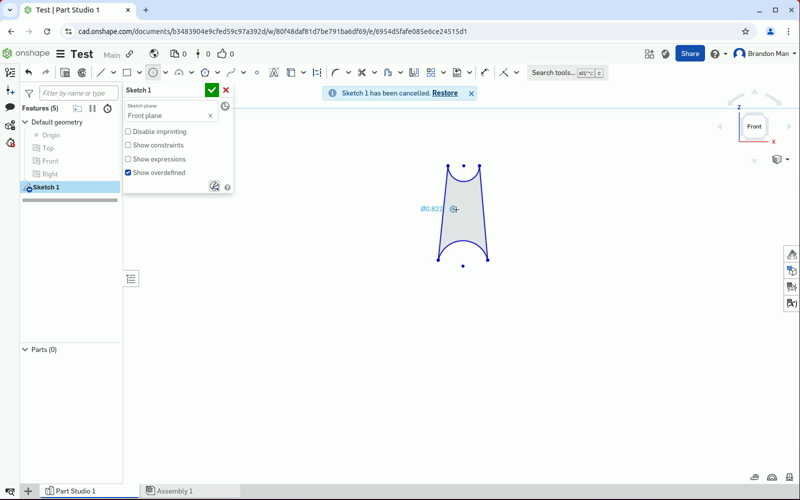
scroll(6)
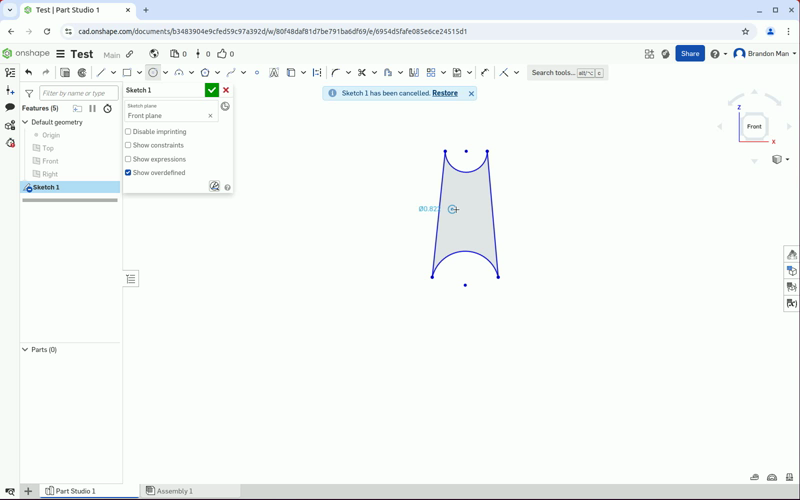
scroll(6)
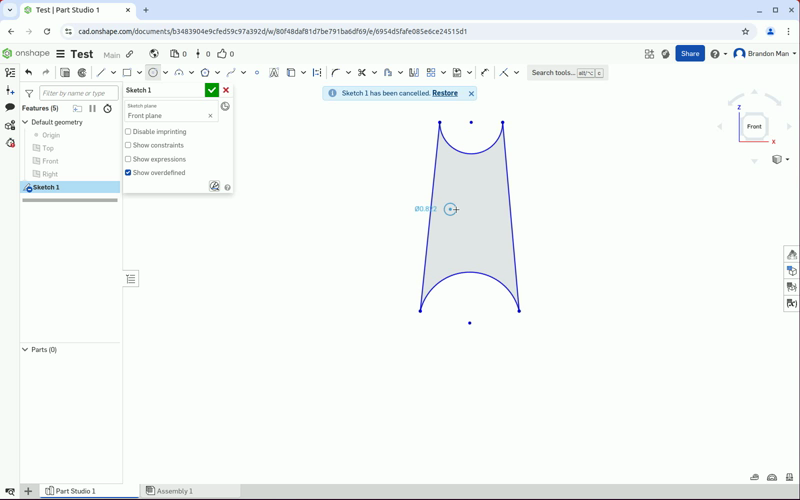
scroll(6)
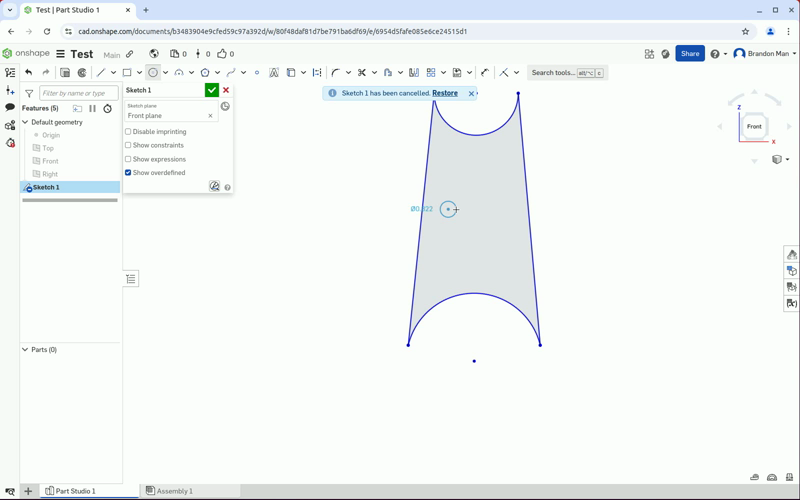
scroll(6)
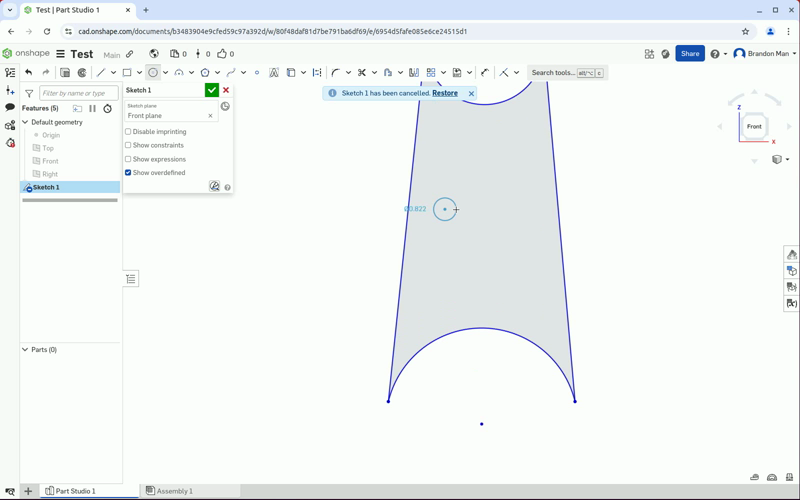
scroll(6)
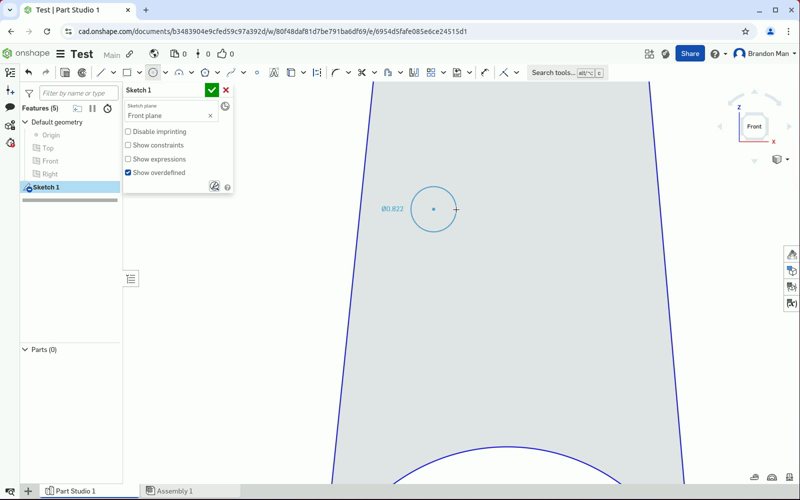
click(456, 209)
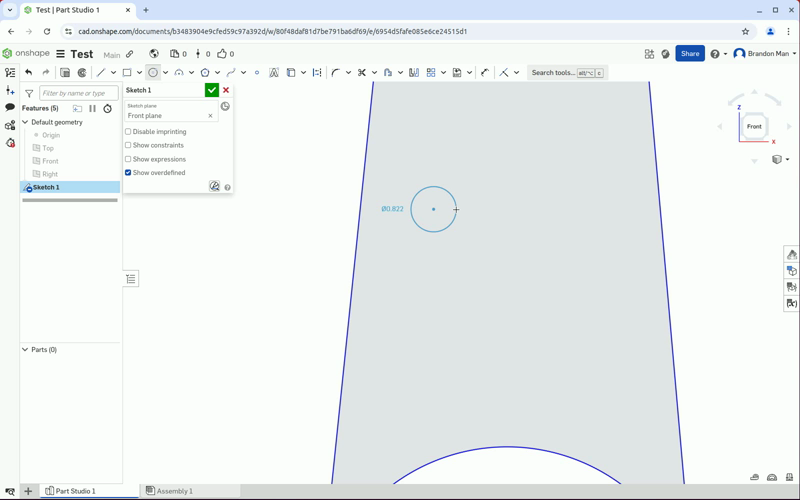
scroll(-6)
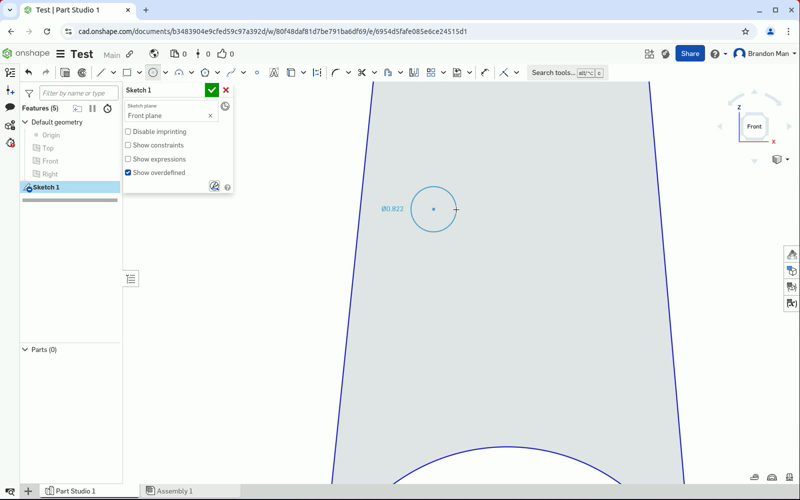
scroll(-6)
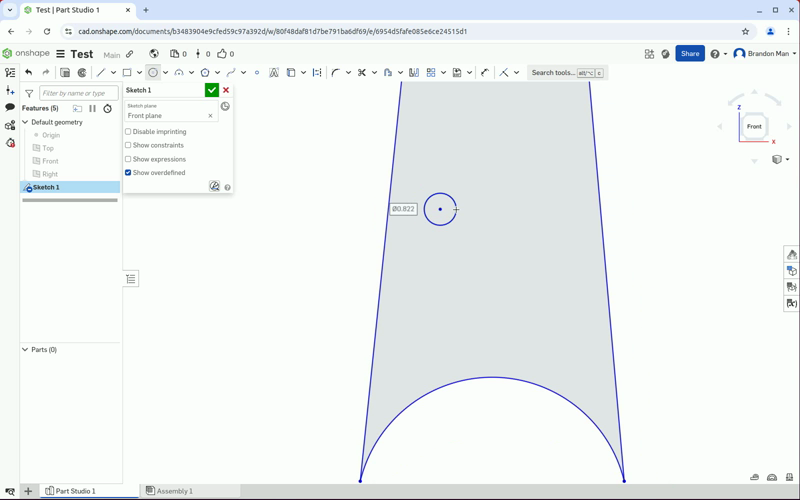
scroll(-6)
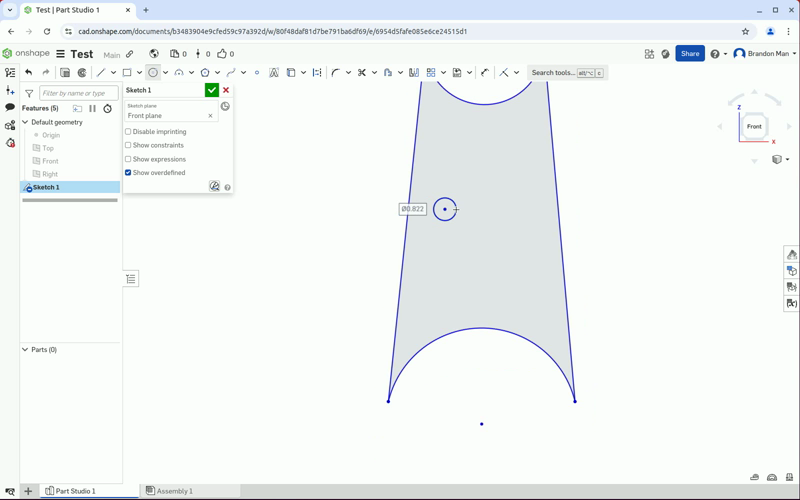
scroll(-6)
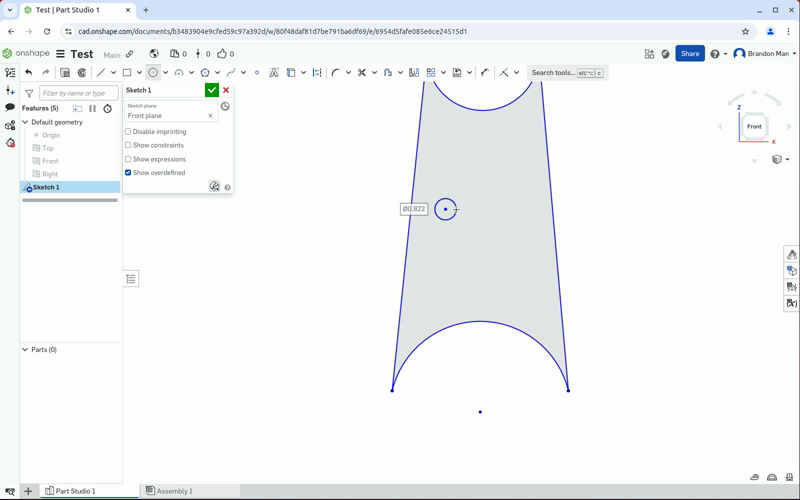
scroll(-6)
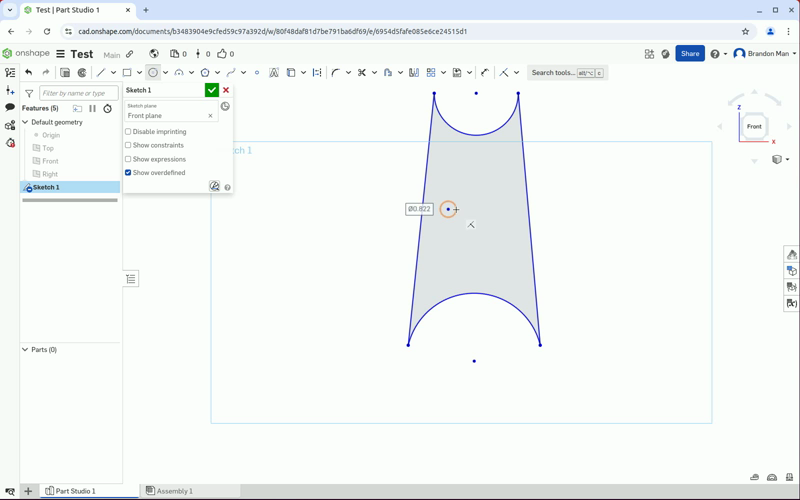
scroll(-6)
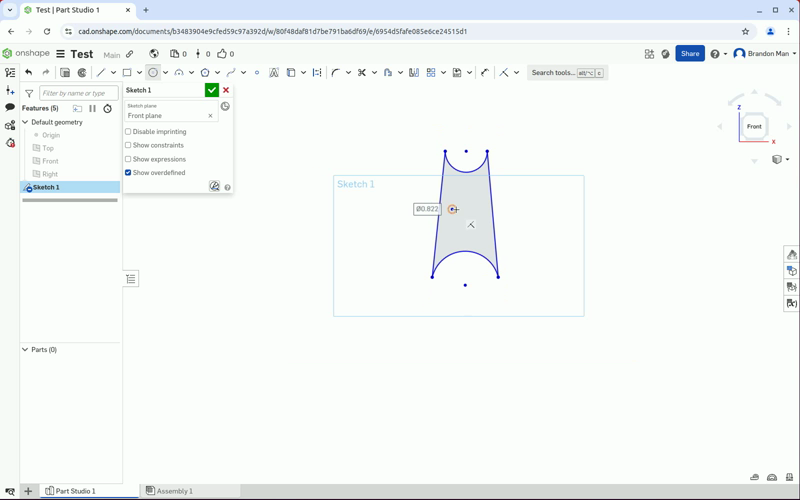
scroll(-6)
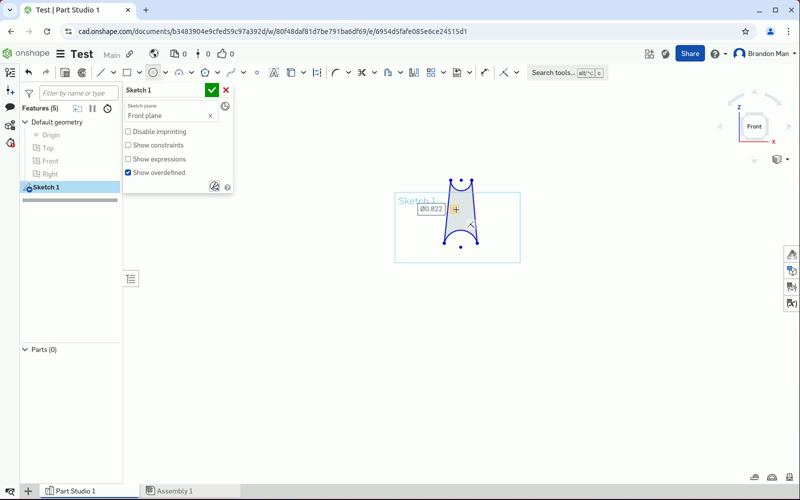
key(esc)
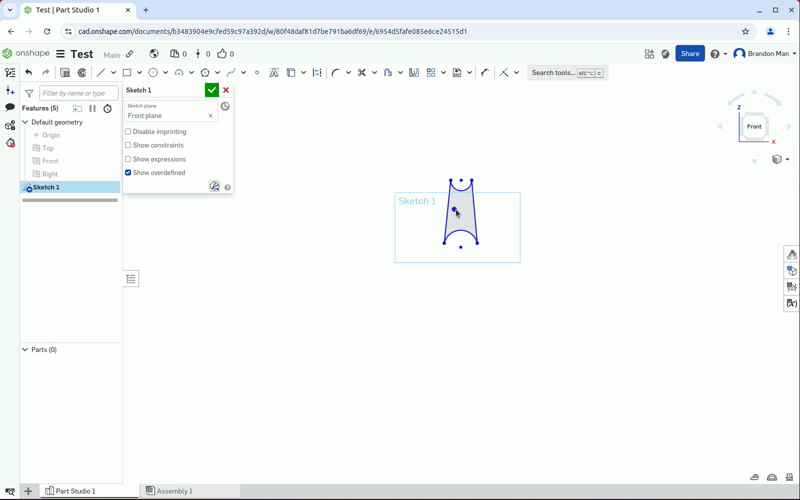
mouse_move(451, 230)
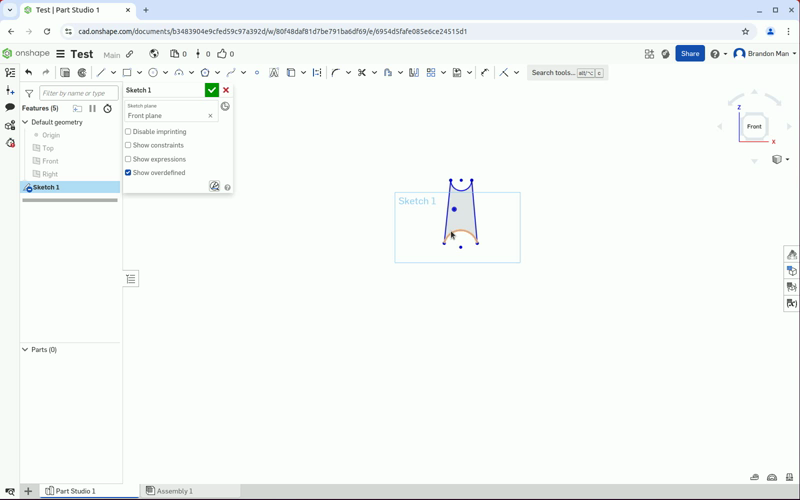
scroll(6)
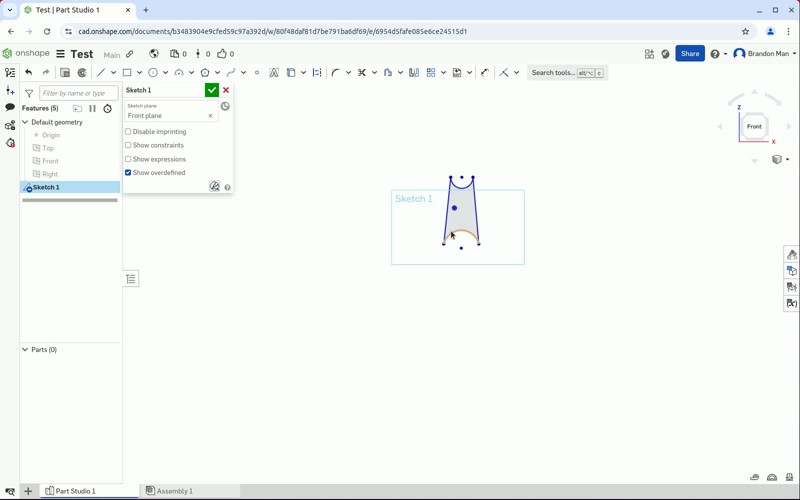
scroll(6)
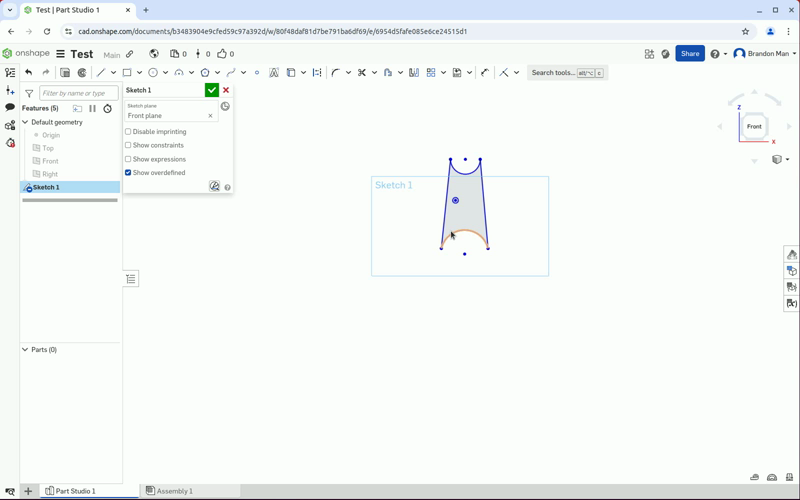
scroll(6)
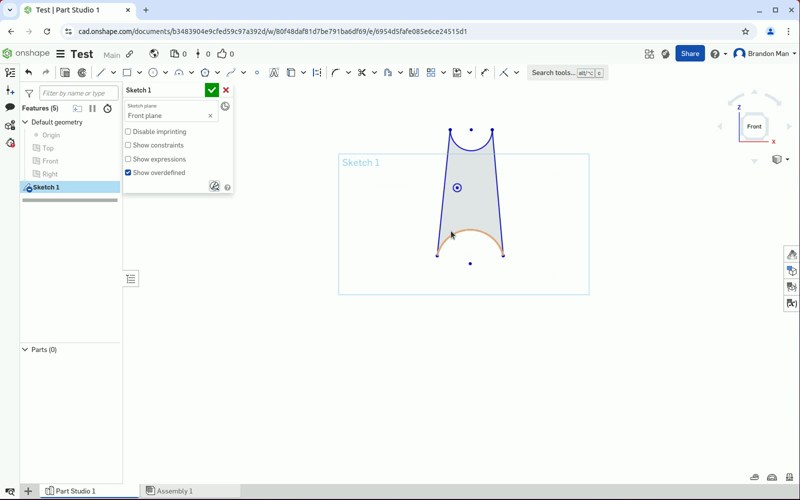
scroll(6)
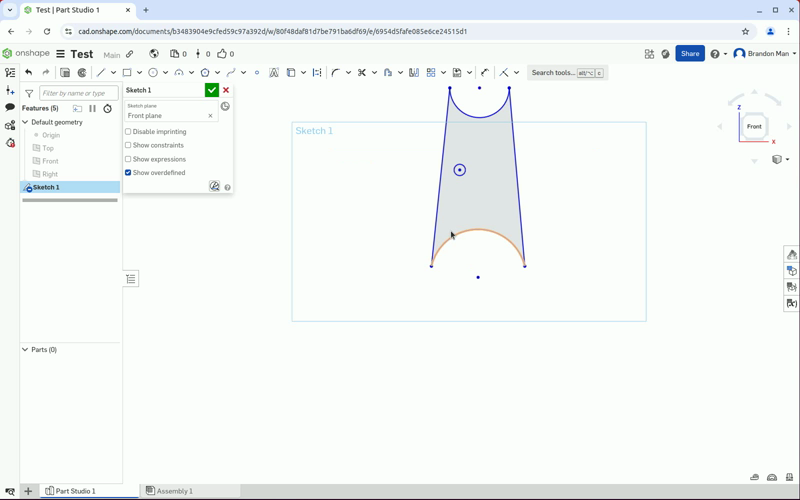
scroll(6)
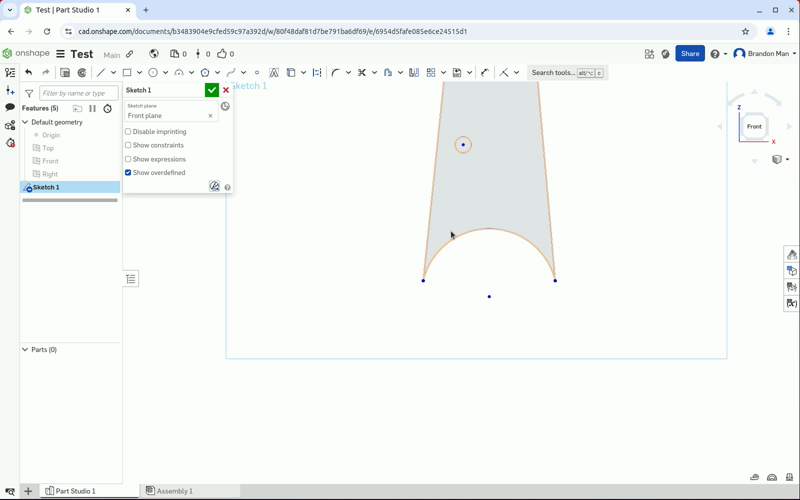
scroll(6)
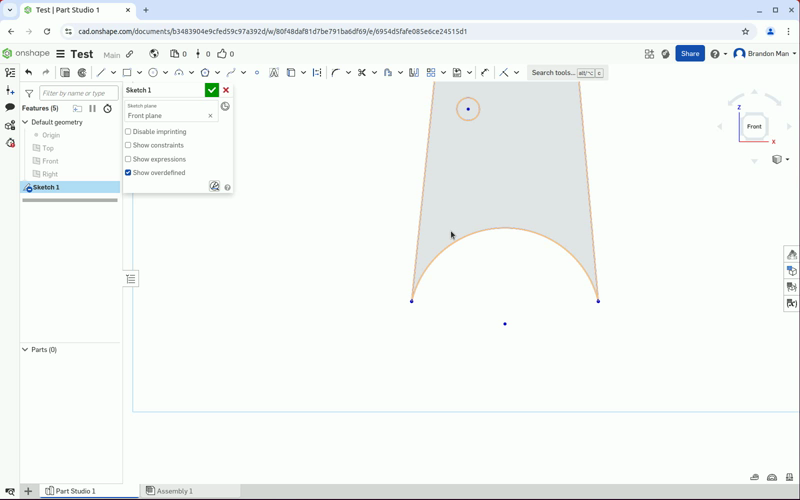
scroll(6)
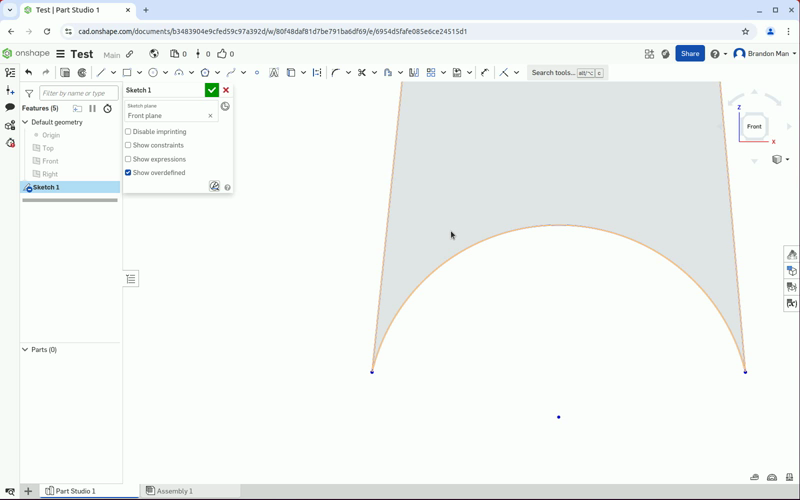
click(451, 230)
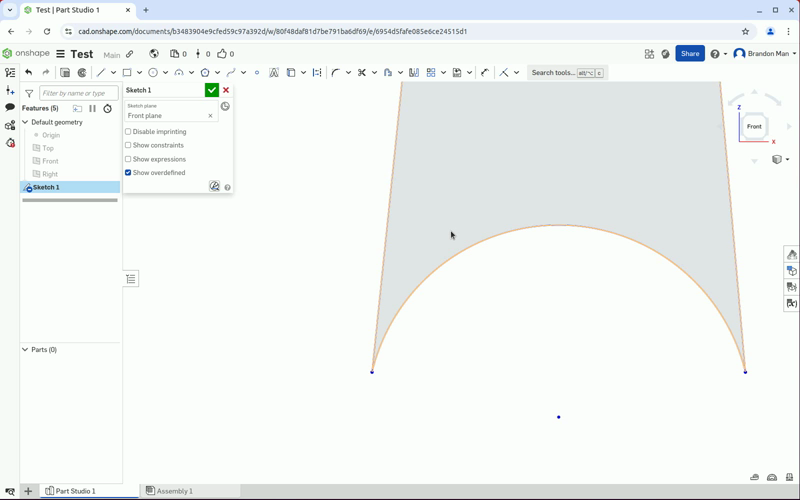
scroll(-6)
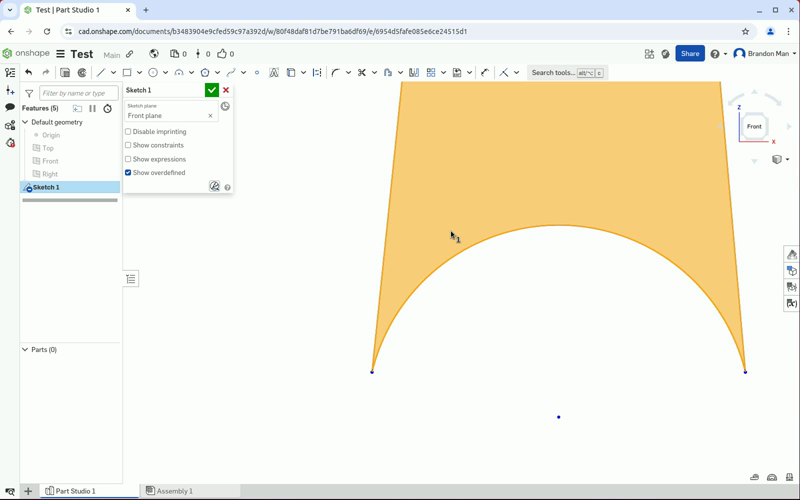
scroll(-6)
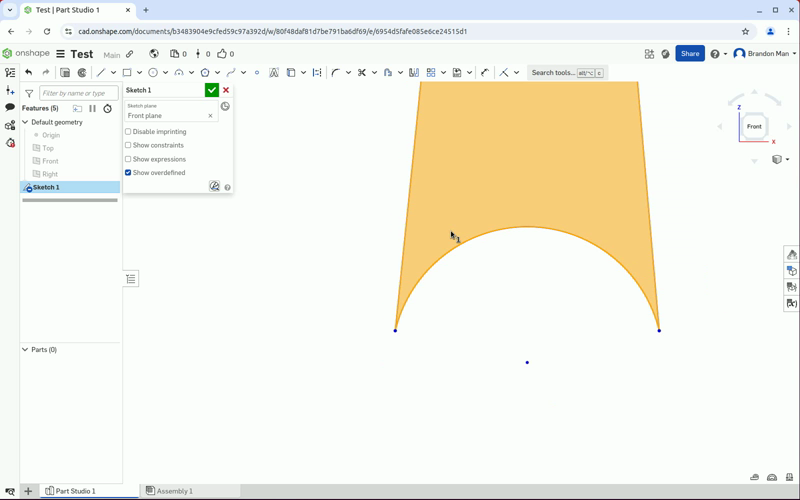
scroll(-6)
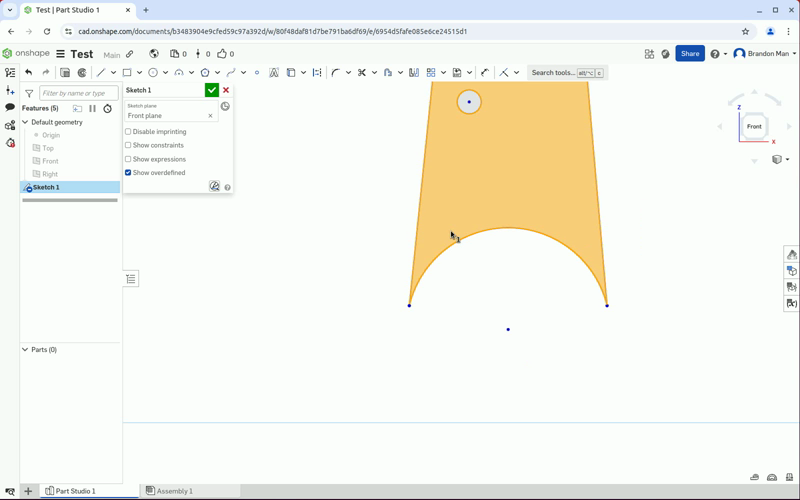
scroll(-6)
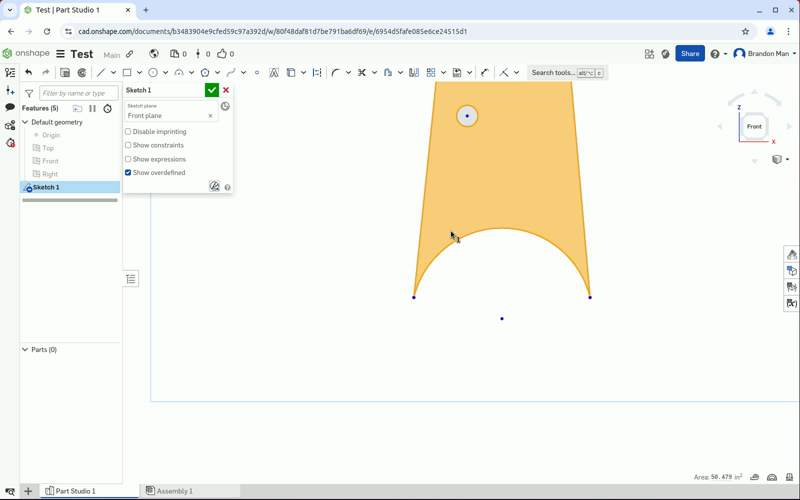
scroll(-6)
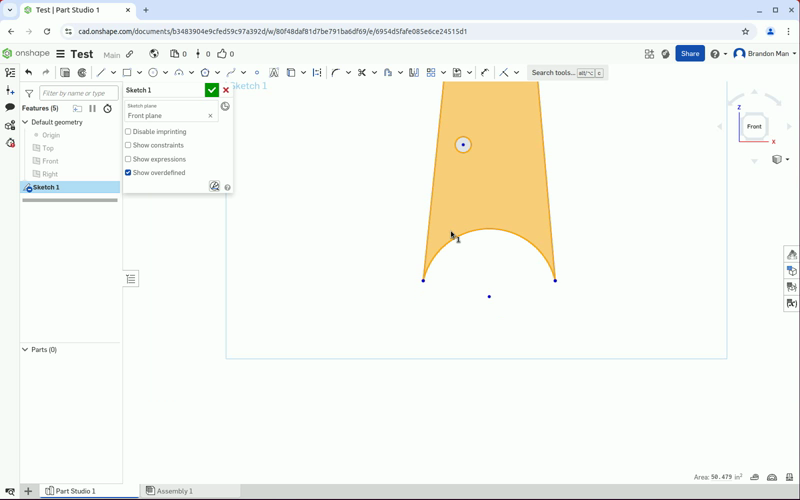
scroll(-6)
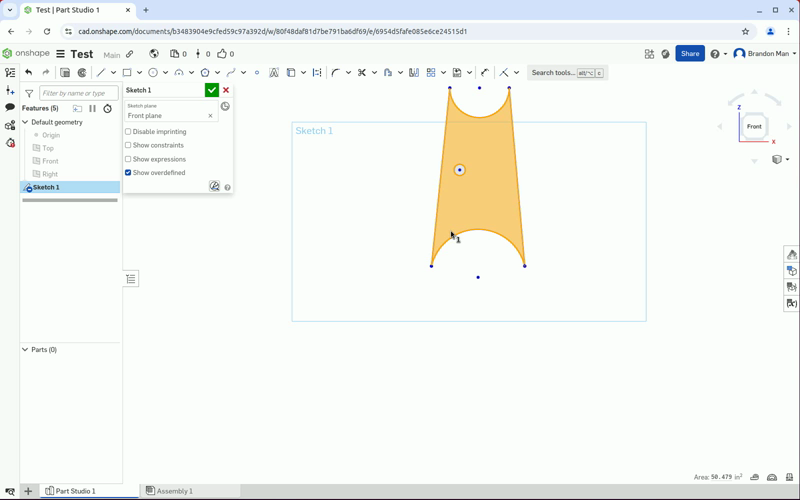
scroll(-6)
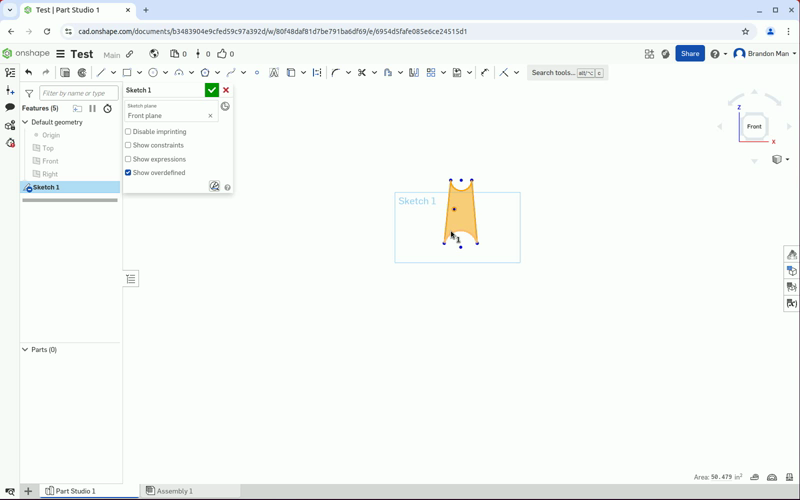
mouse_move(73, 352)
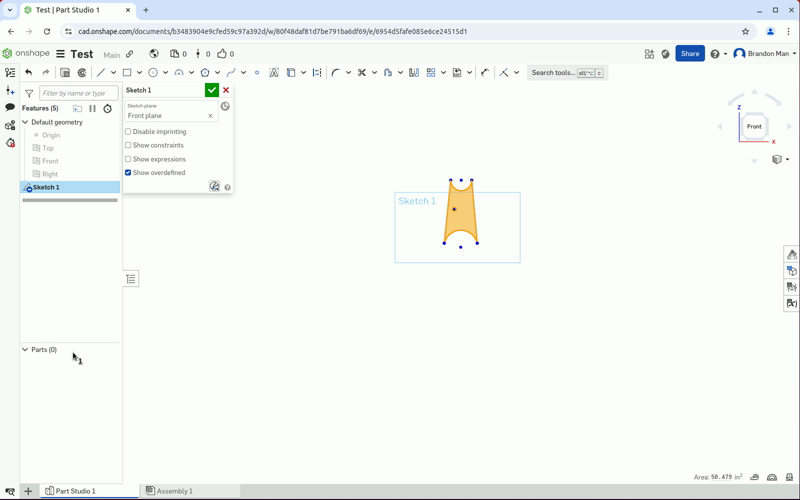
key(shift+y)
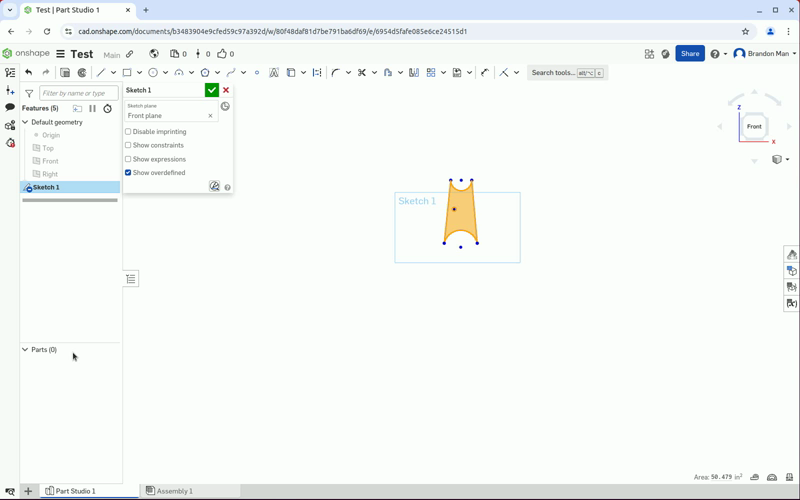
key(shift+e)
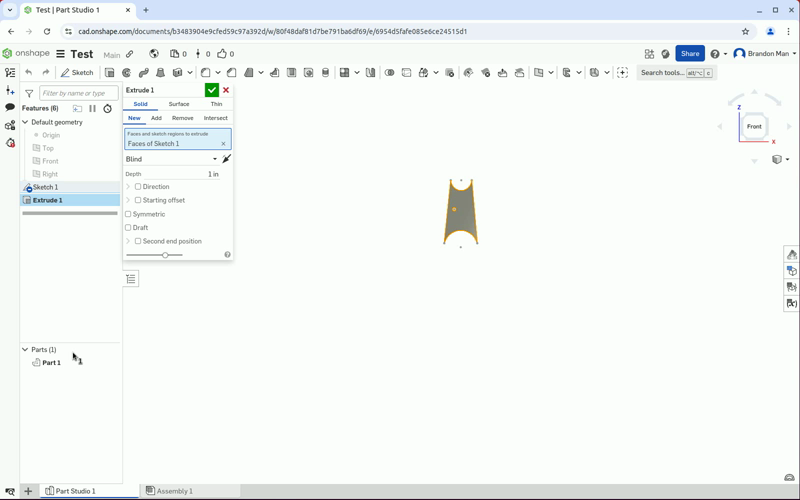
mouse_move(143, 106)
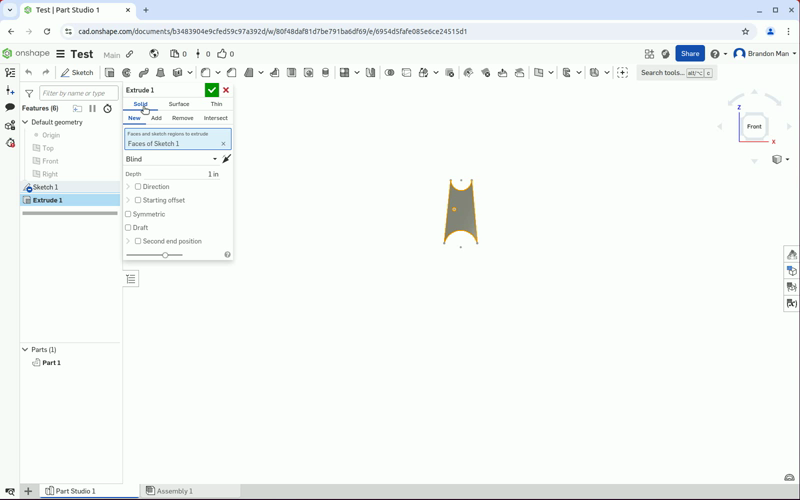
click(143, 106)
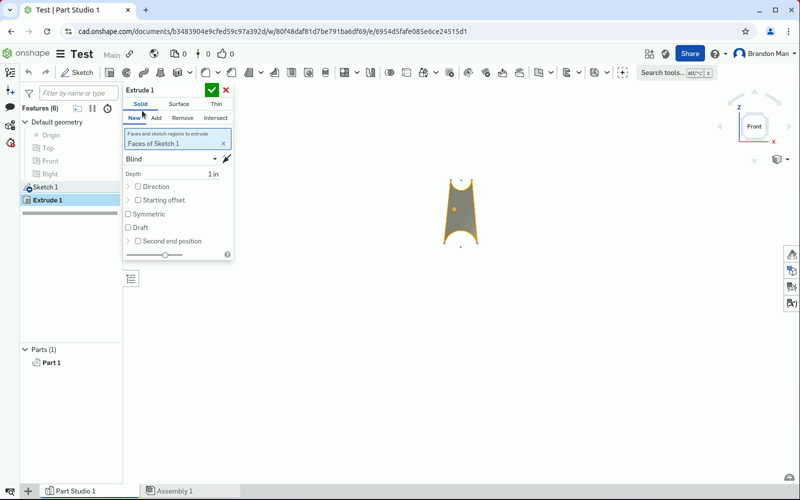
mouse_move(137, 120)
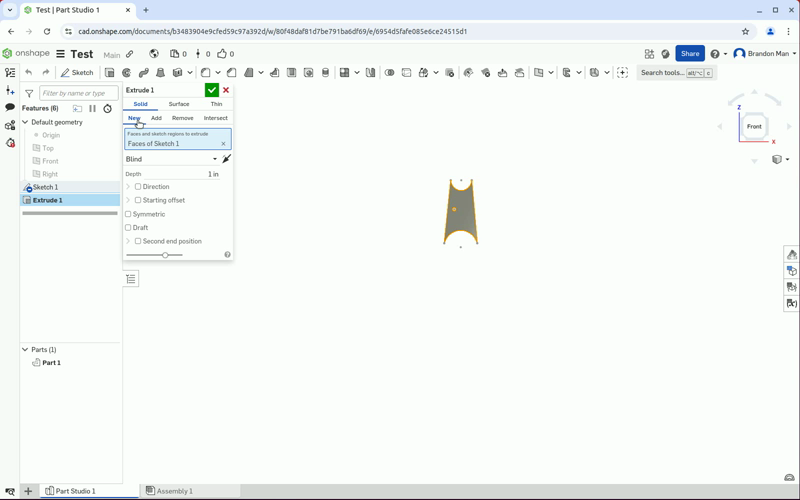
click(137, 120)
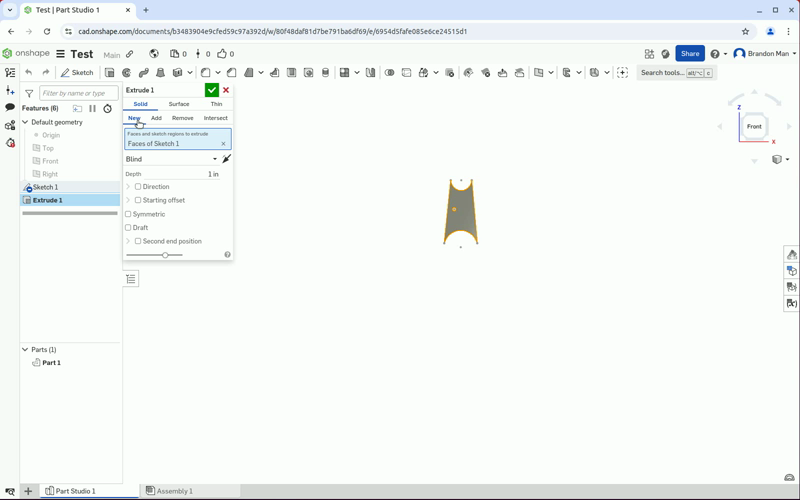
key(tab, 4)
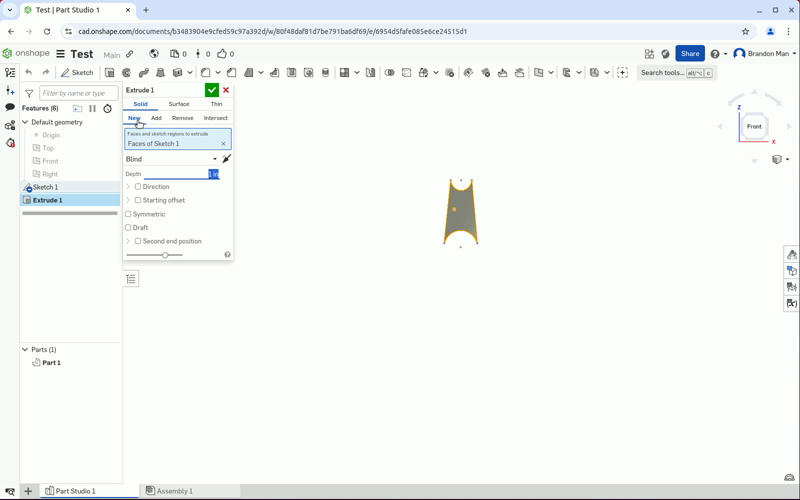
text(0.722)
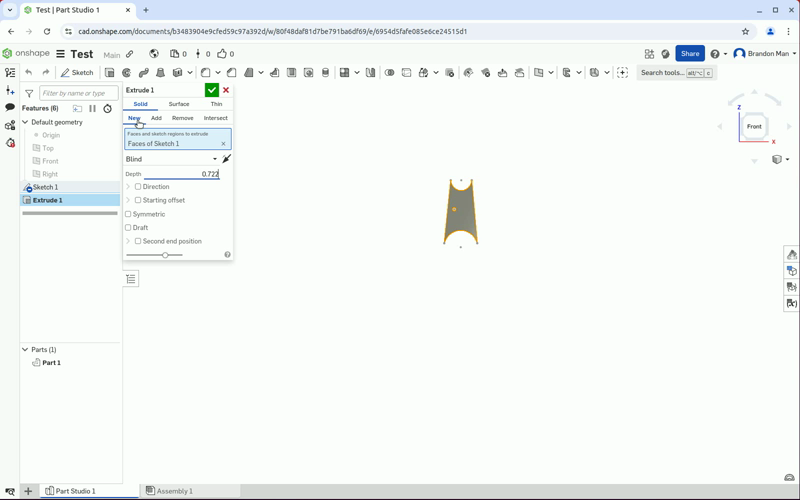
key(enter)
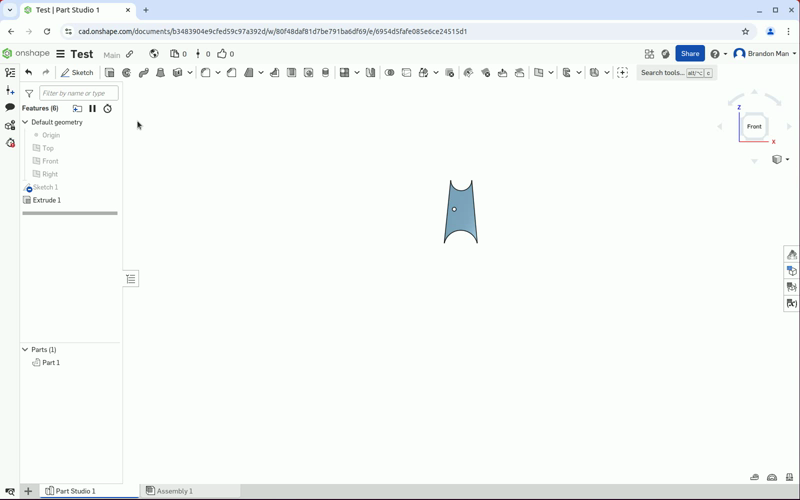
key(shift+h)
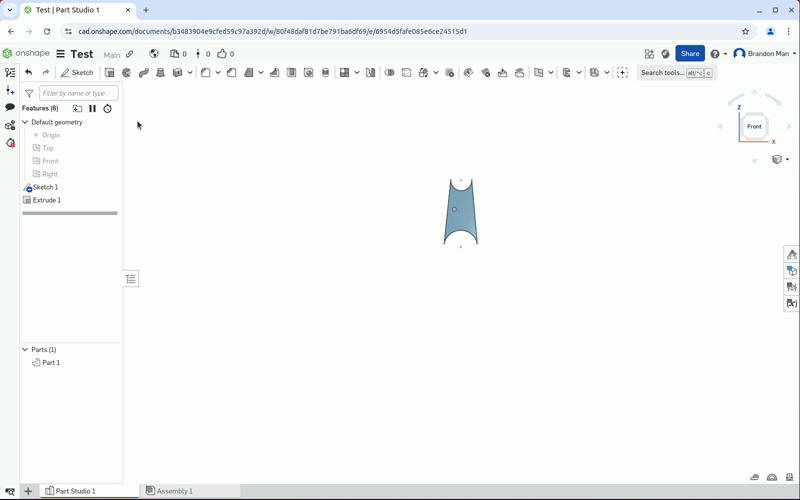
key(shift+h)
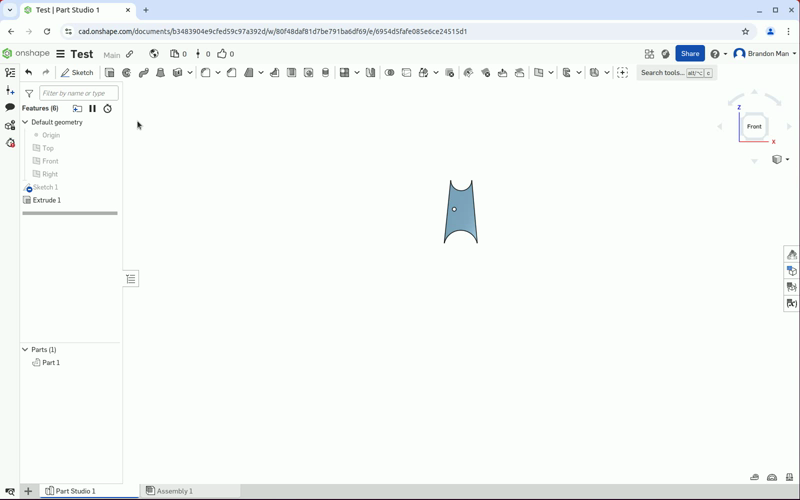
mouse_move(73, 189)
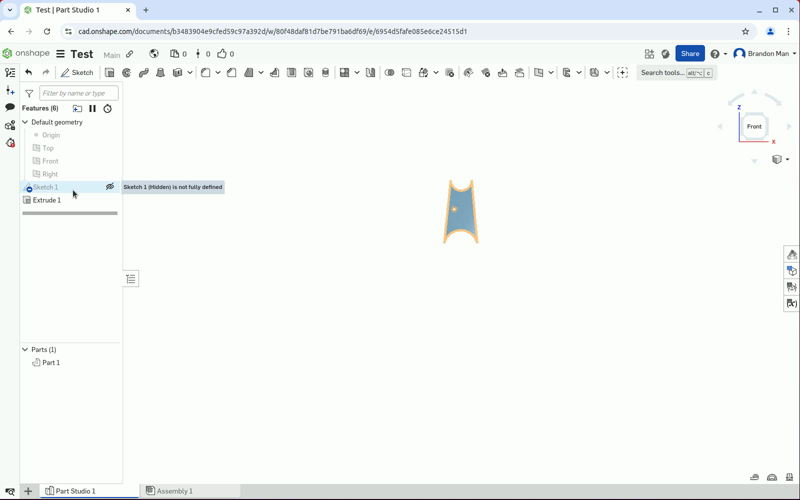
click(73, 189)
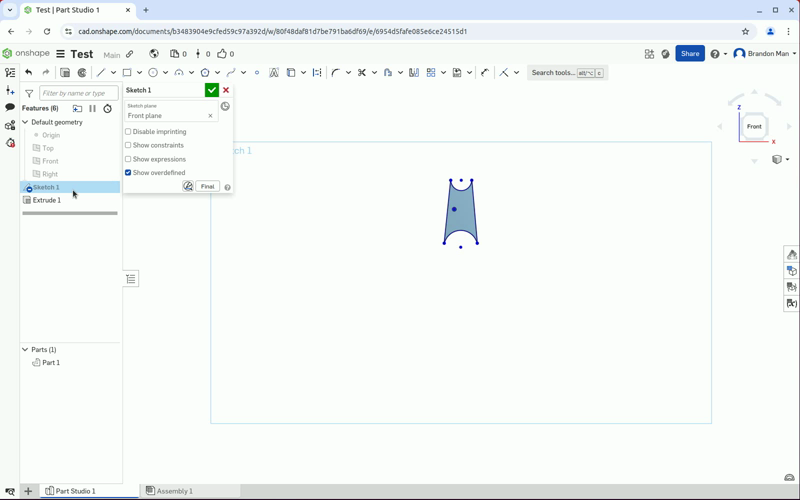
mouse_move(229, 92)
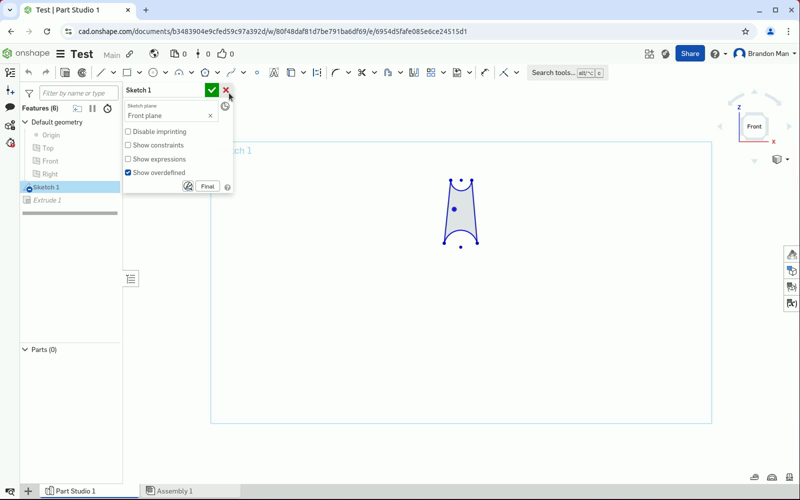
click(229, 92)
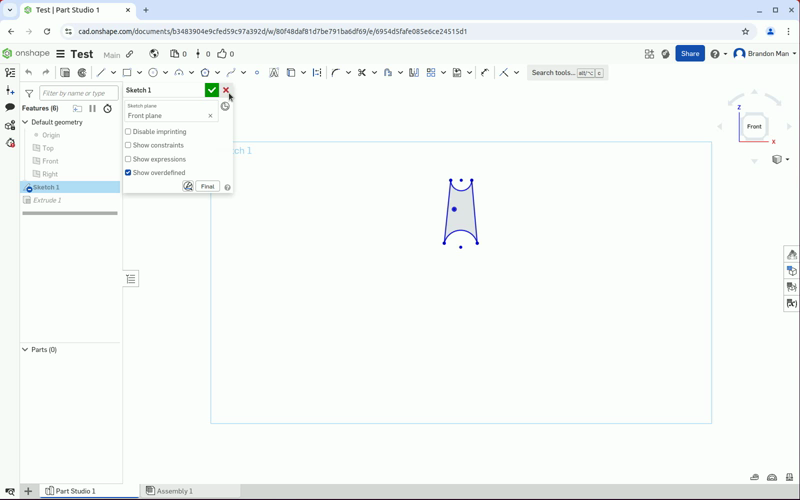
key(shift+s)
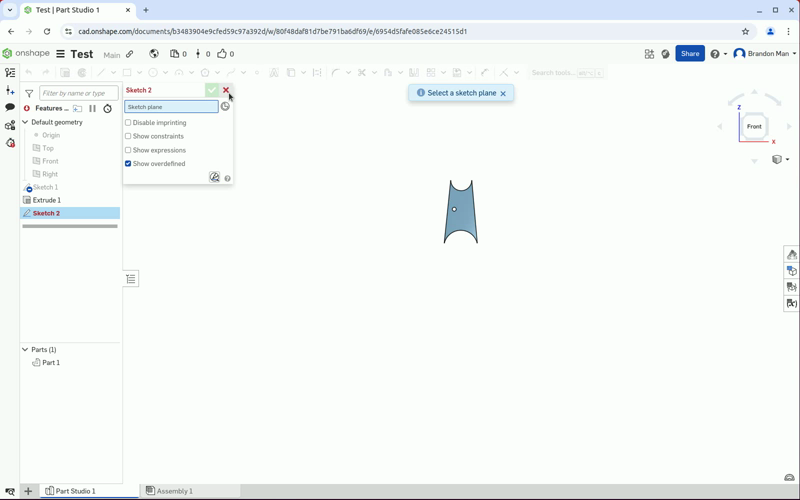
mouse_move(73, 163)
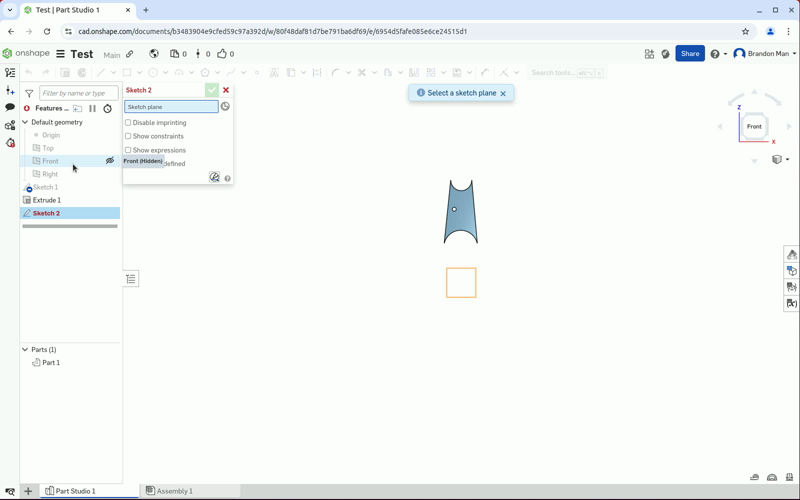
click(73, 163)
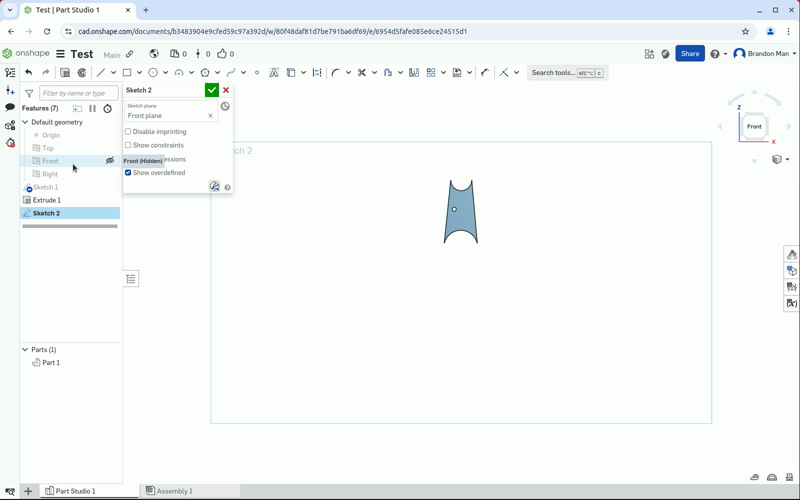
mouse_move(73, 352)
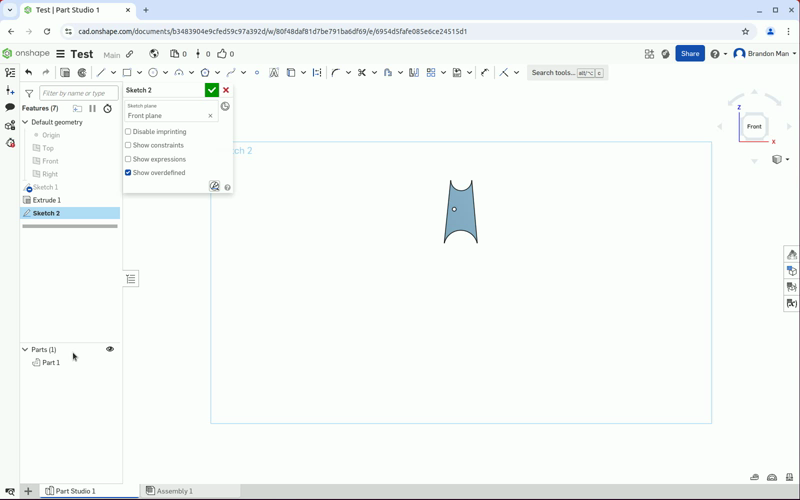
key(y)
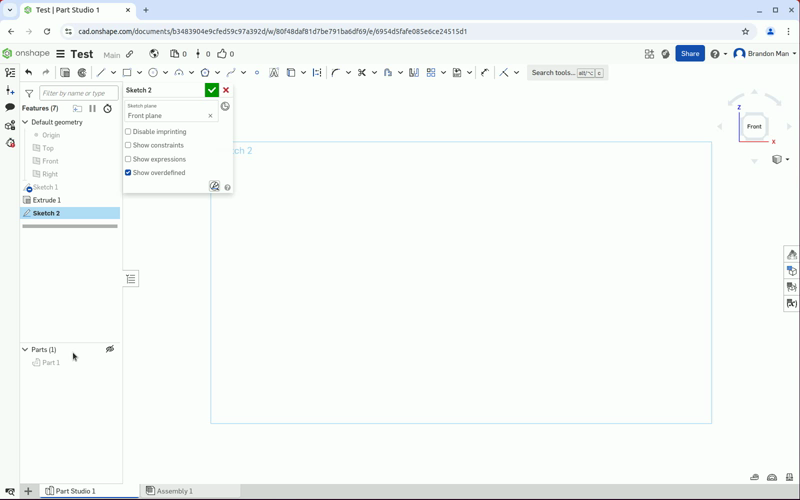
key(c)
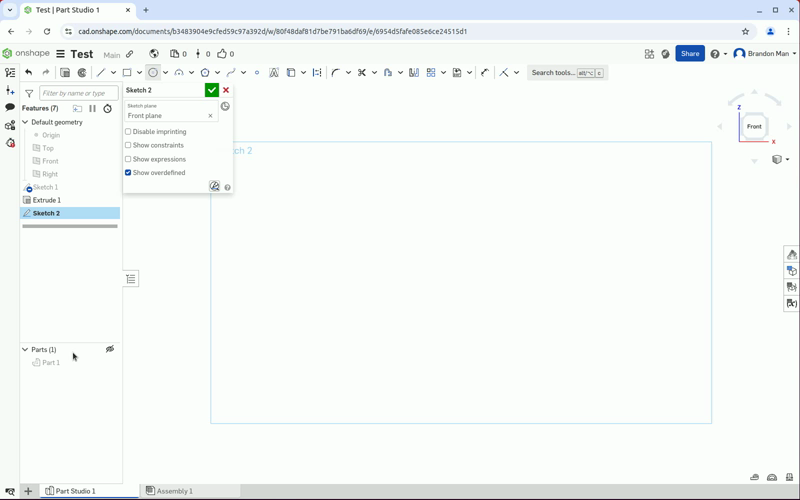
key_down(shift)
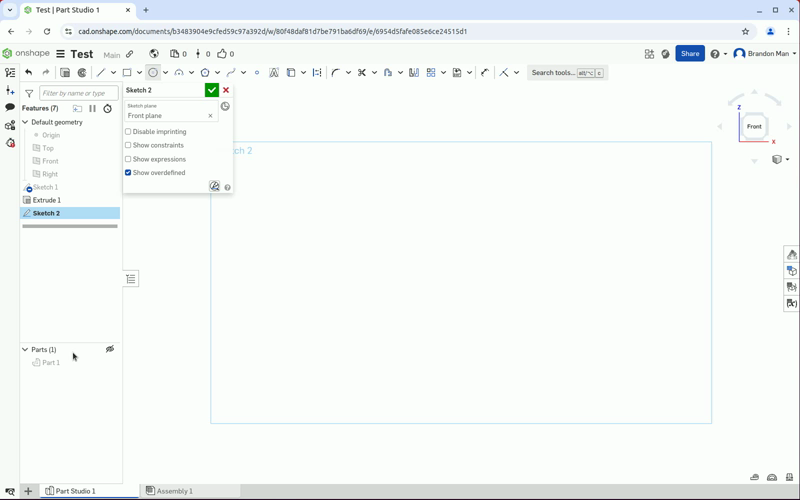
mouse_move(460, 180)
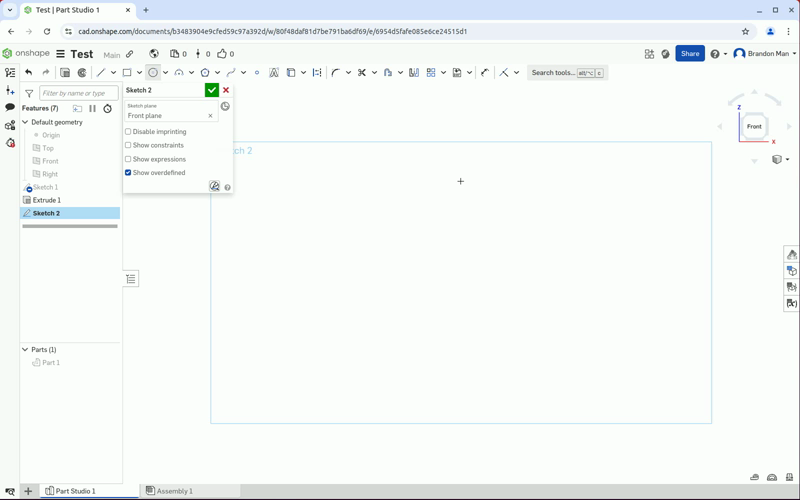
click(460, 180)
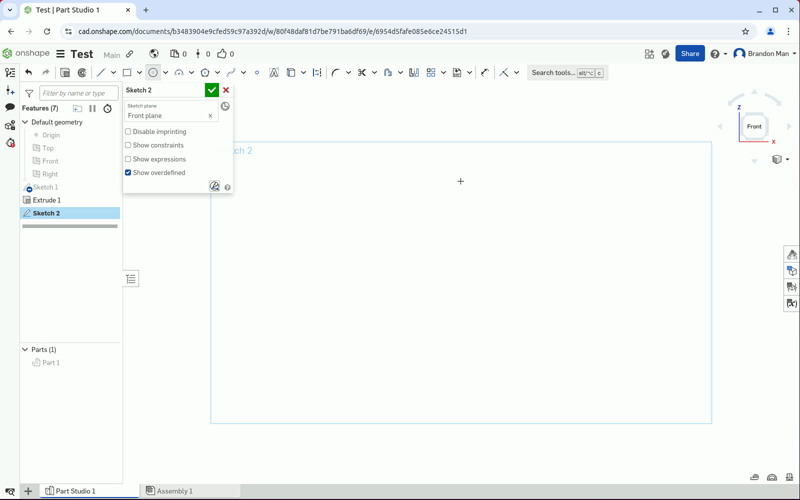
key_up(shift)
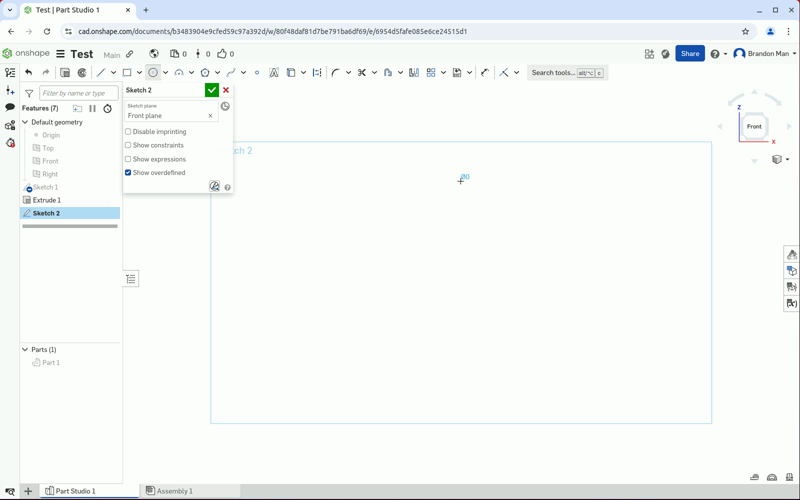
mouse_move(470, 180)
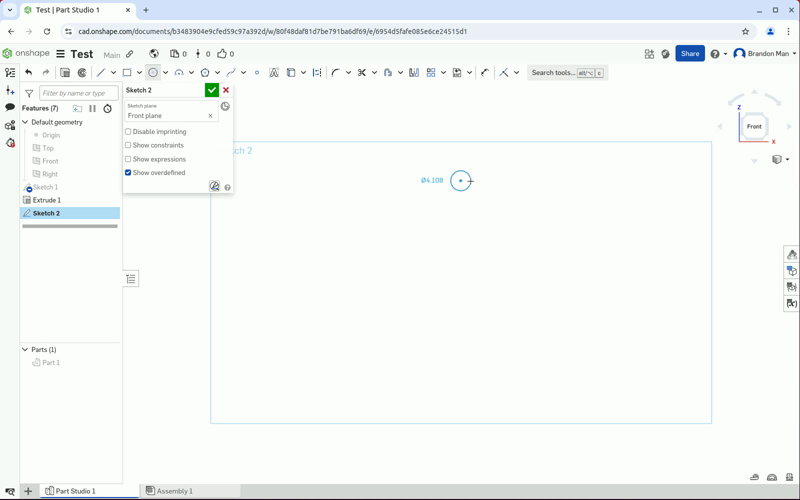
click(470, 180)
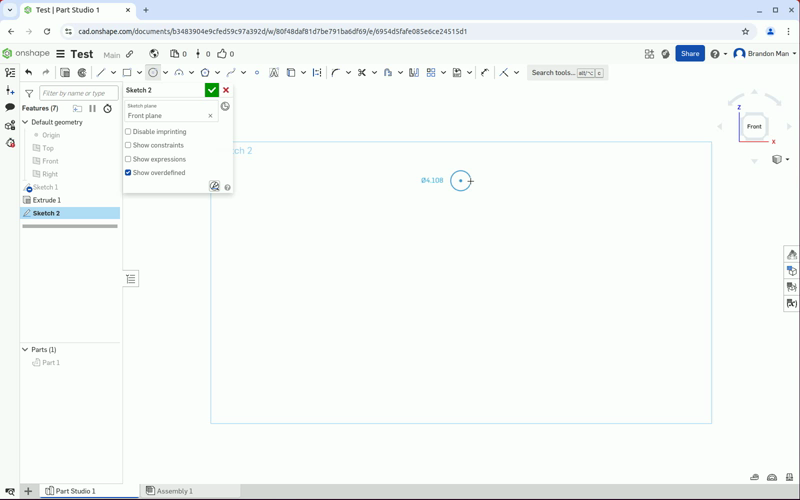
key(esc)
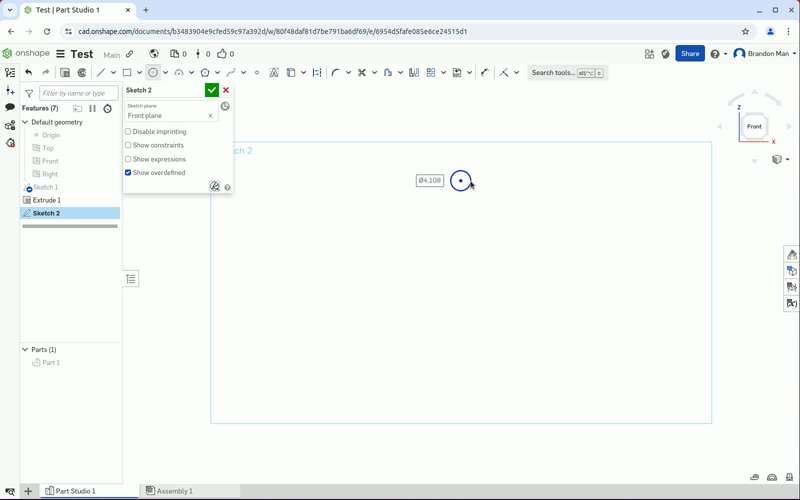
key(c)
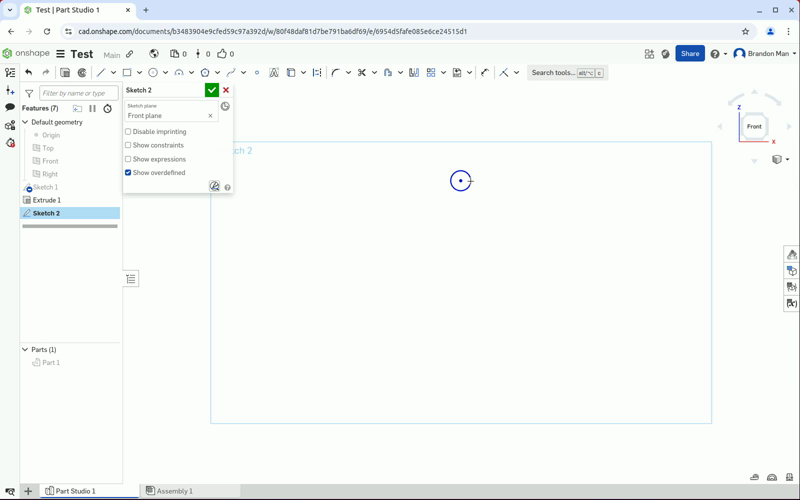
key_down(shift)
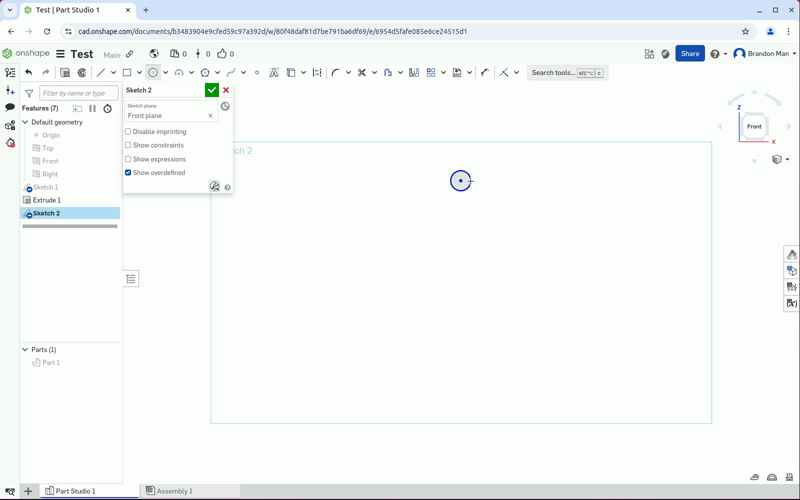
mouse_move(460, 180)
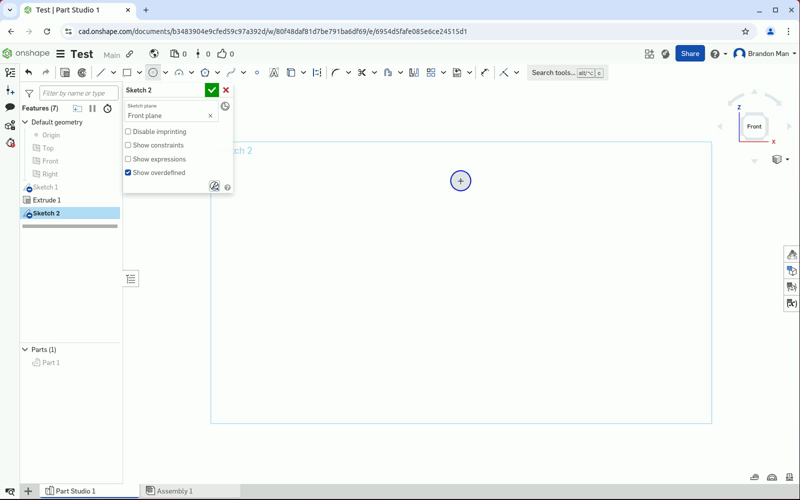
click(460, 180)
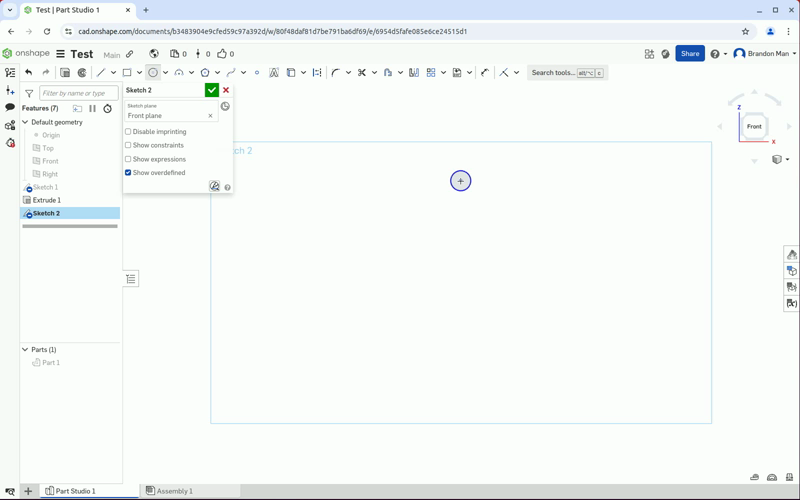
key_up(shift)
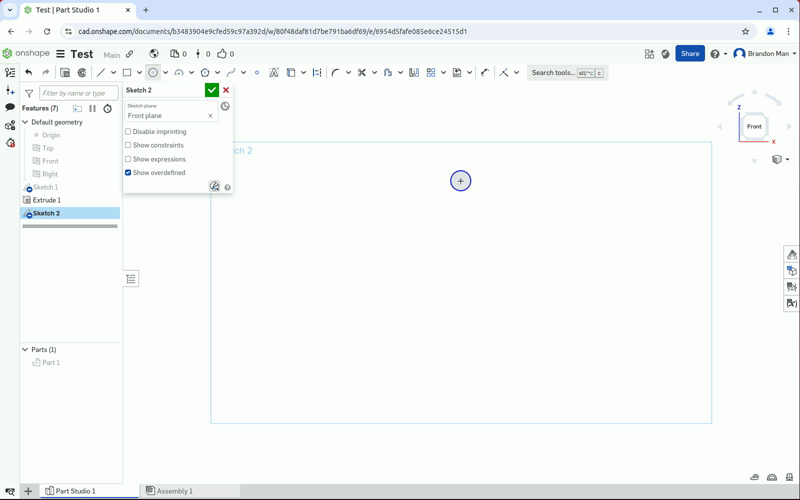
mouse_move(464, 180)
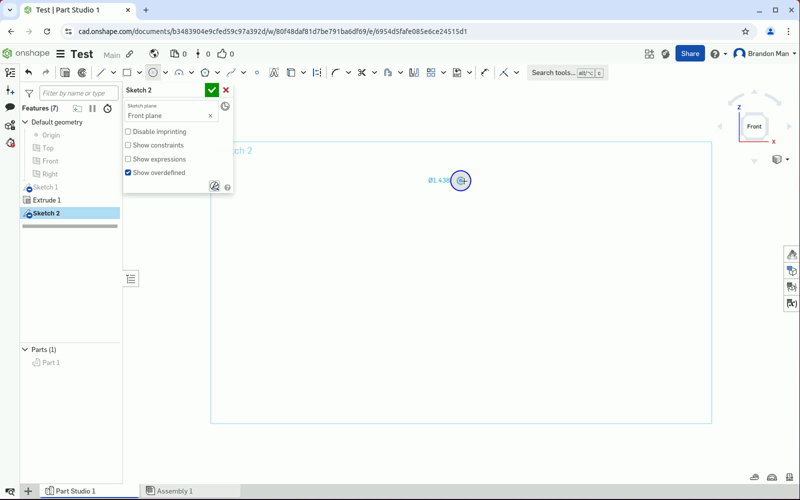
scroll(6)
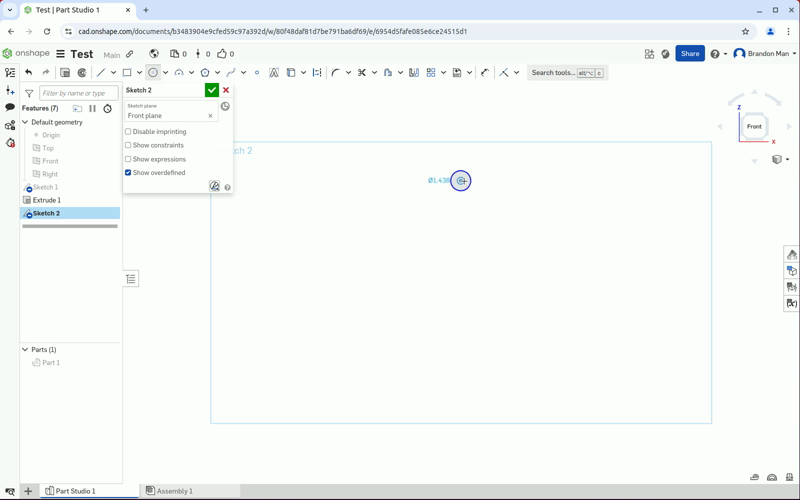
scroll(6)
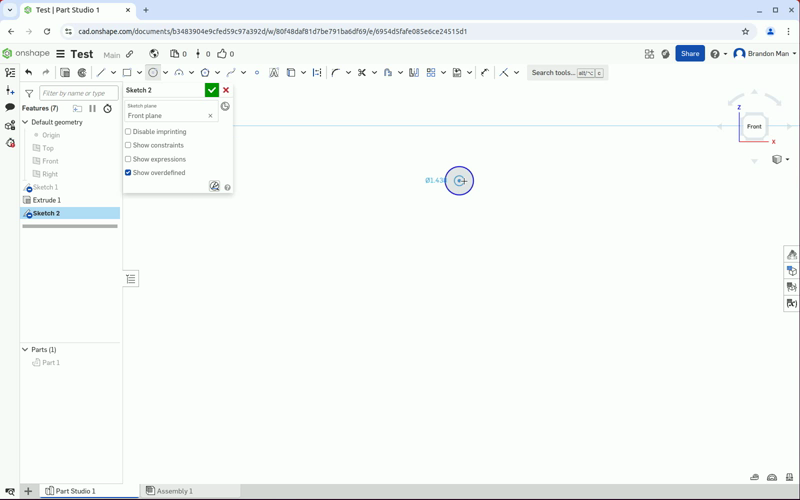
scroll(6)
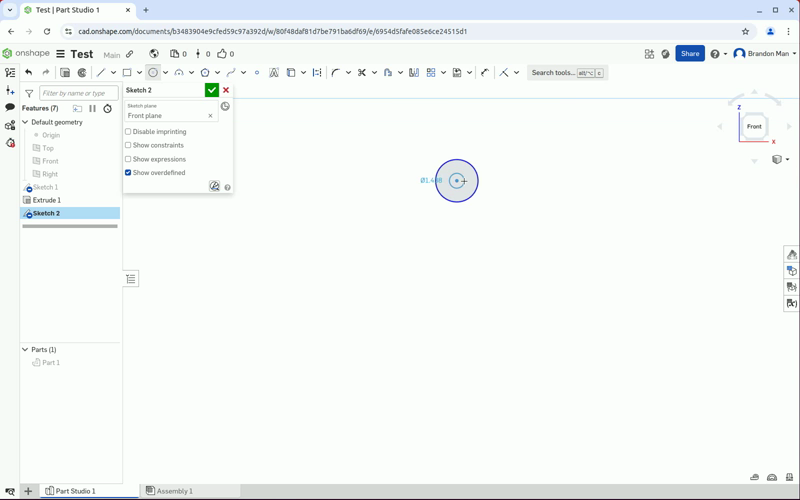
scroll(6)
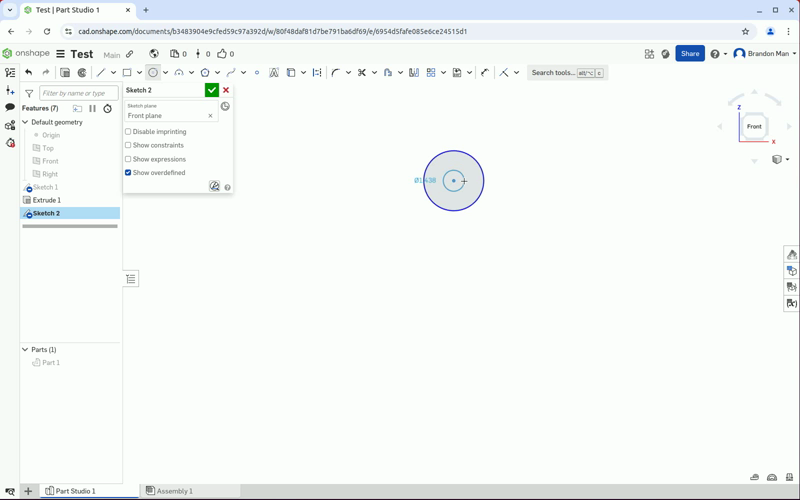
scroll(6)
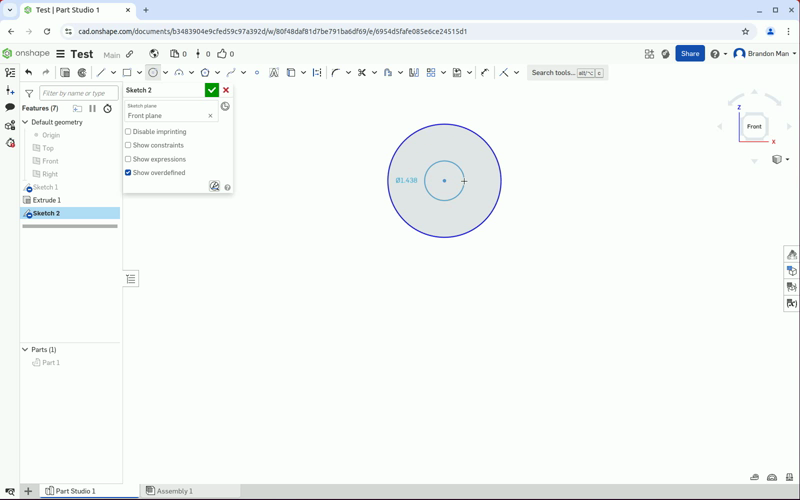
scroll(6)
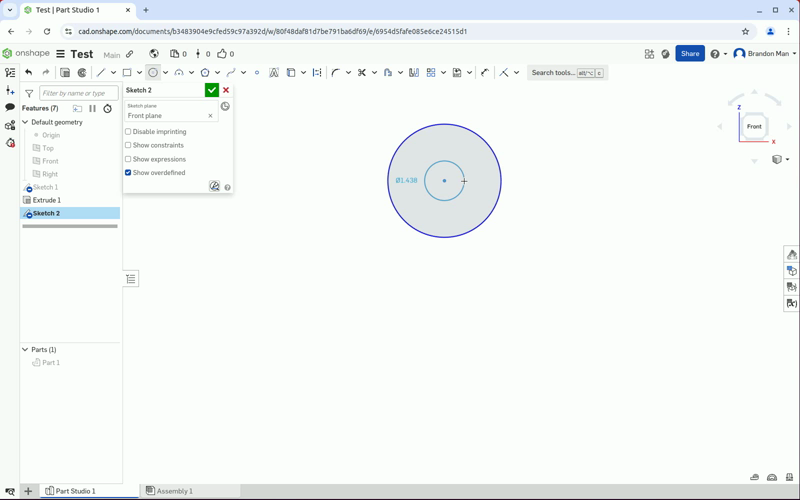
scroll(6)
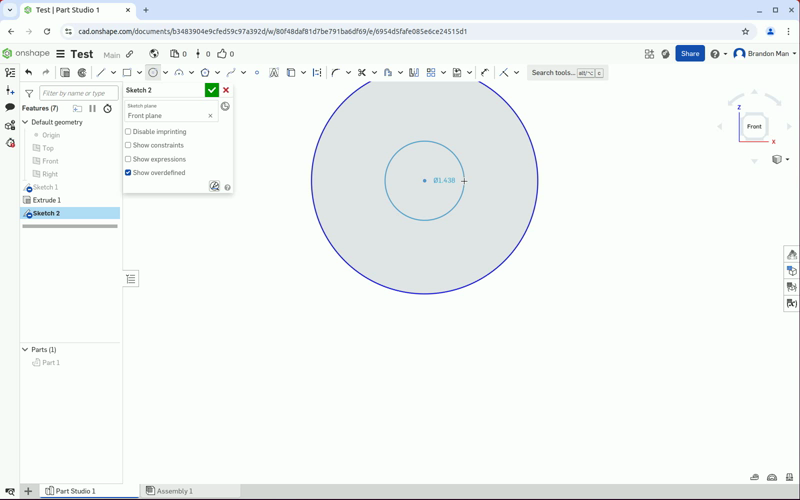
click(464, 180)
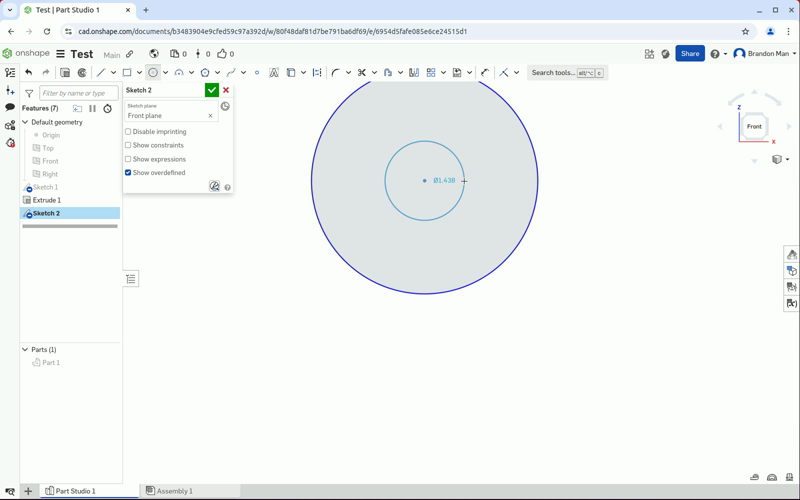
scroll(-6)
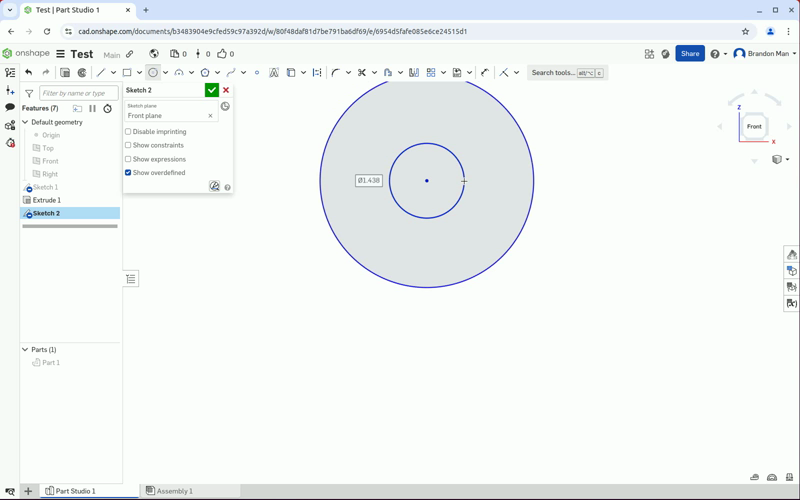
scroll(-6)
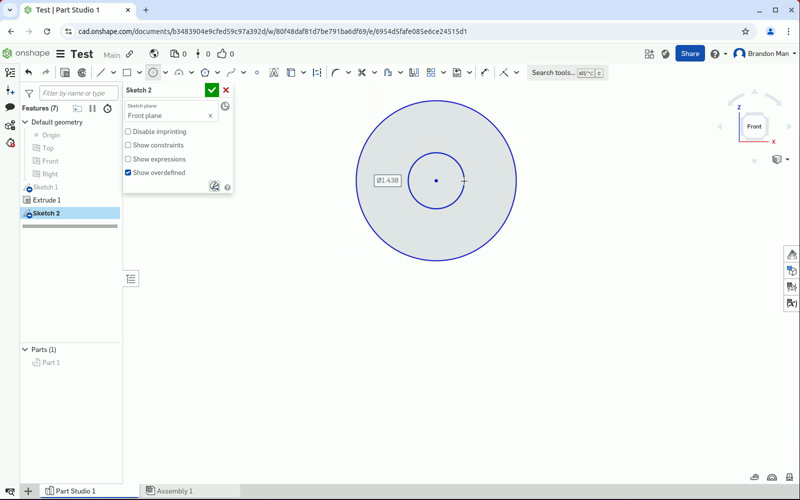
scroll(-6)
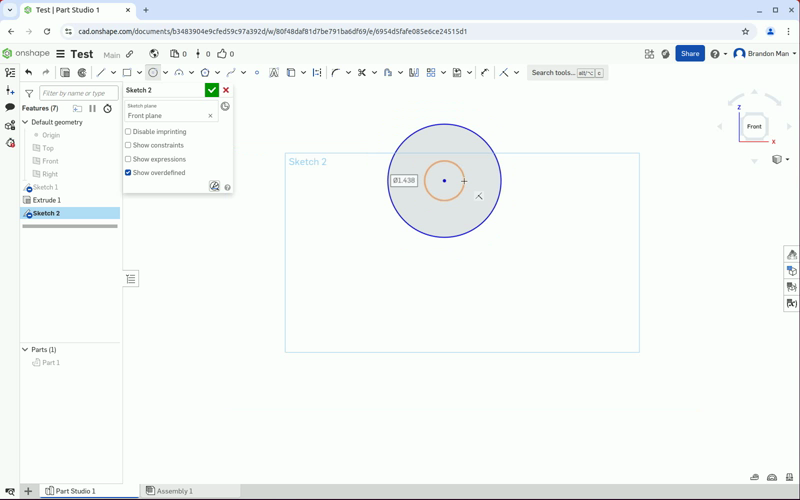
scroll(-6)
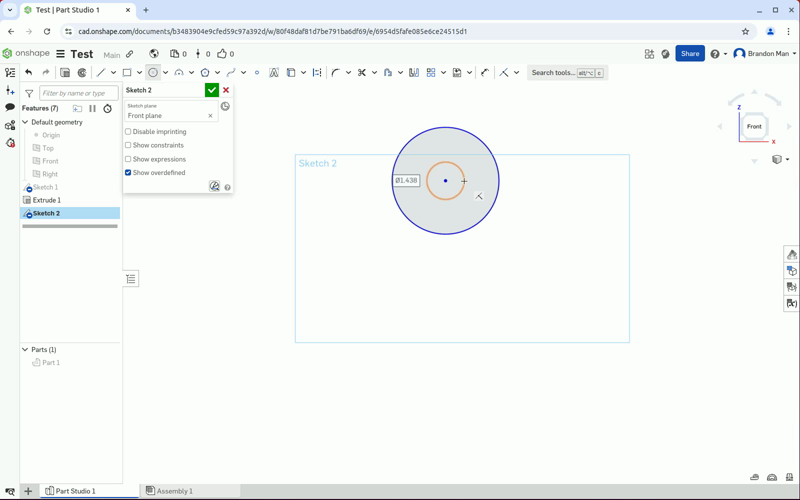
scroll(-6)
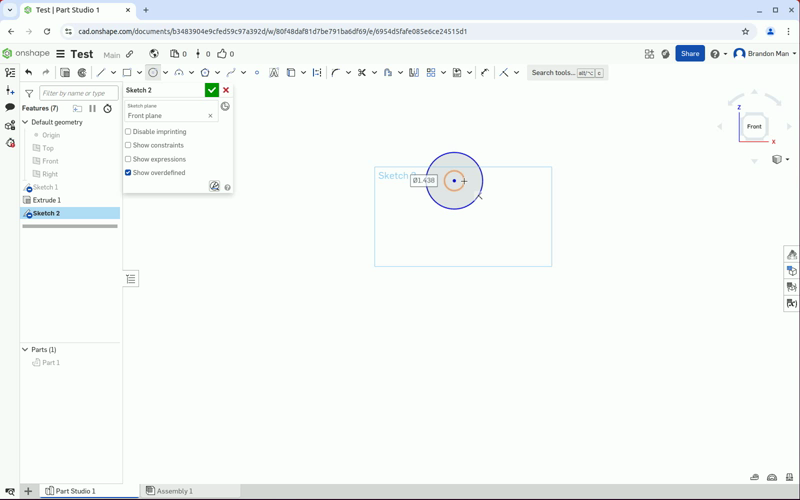
scroll(-6)
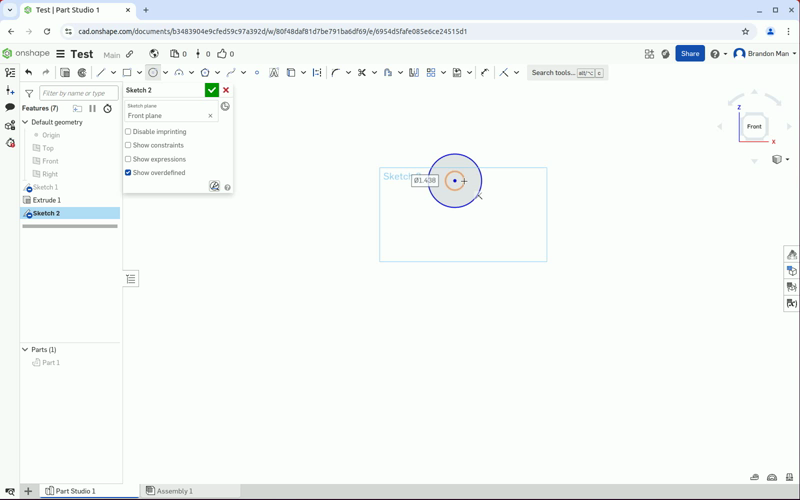
scroll(-6)
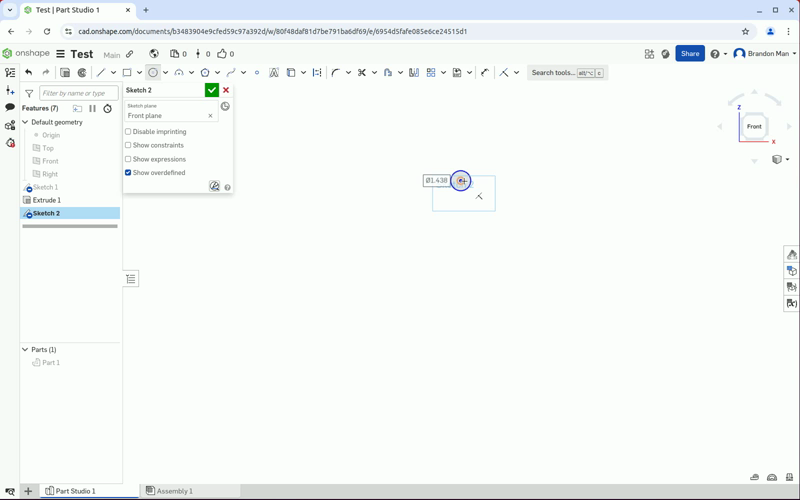
key(esc)
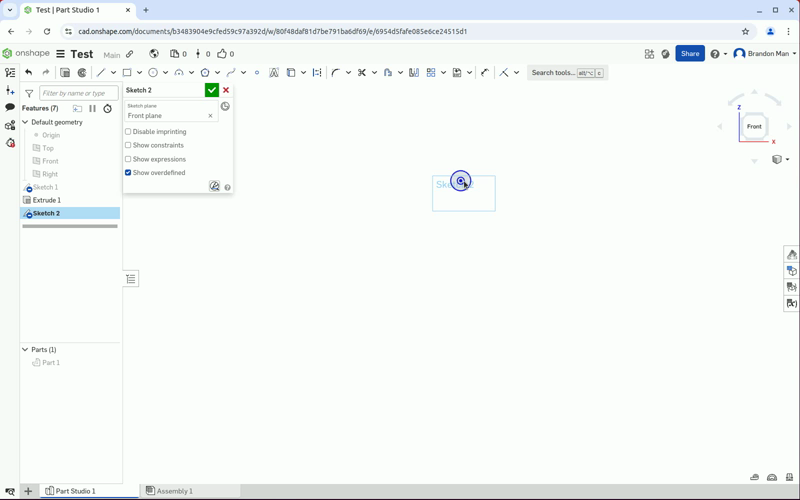
mouse_move(451, 179)
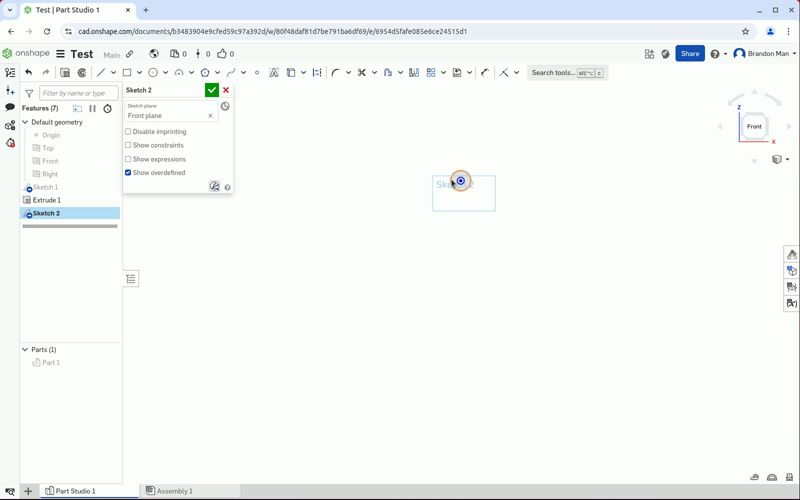
scroll(6)
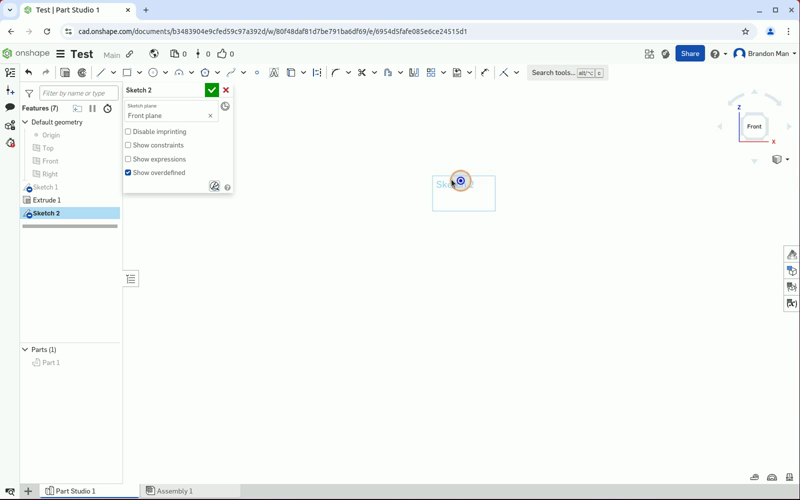
scroll(6)
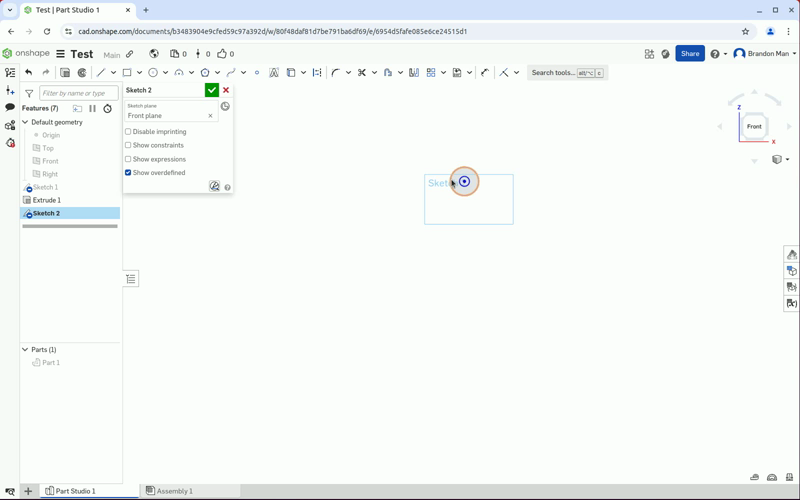
scroll(6)
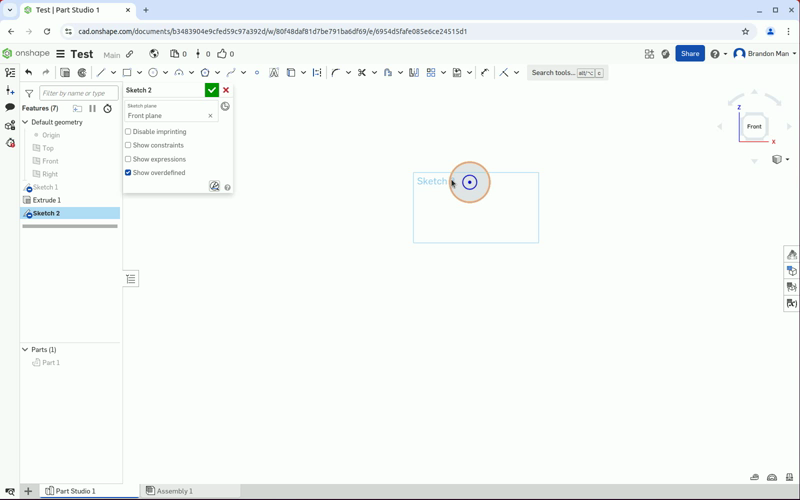
scroll(6)
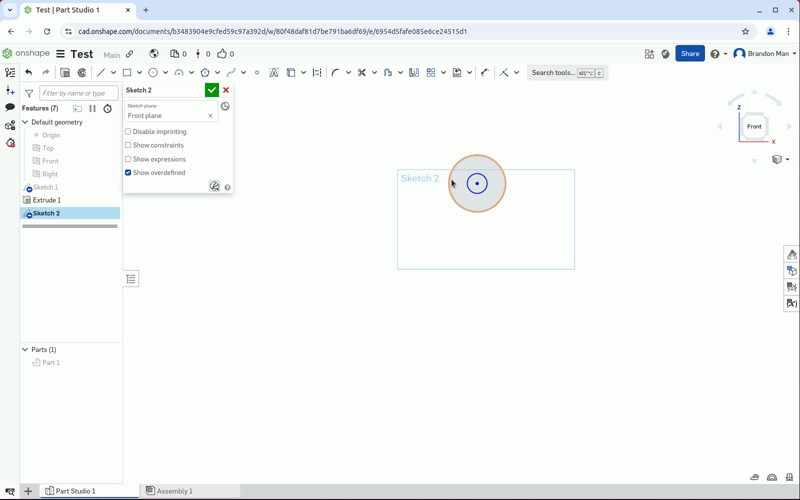
scroll(6)
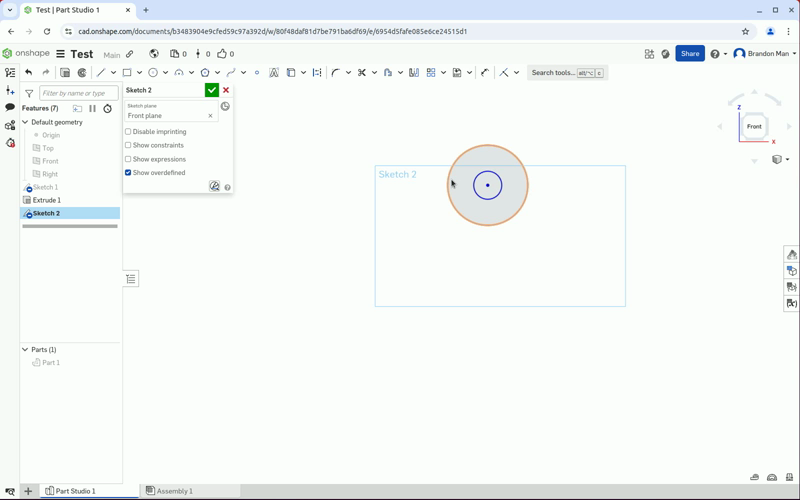
scroll(6)
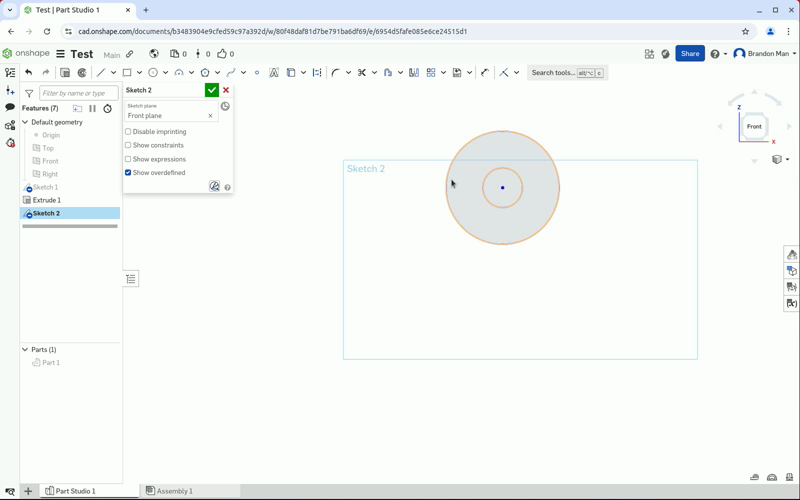
scroll(6)
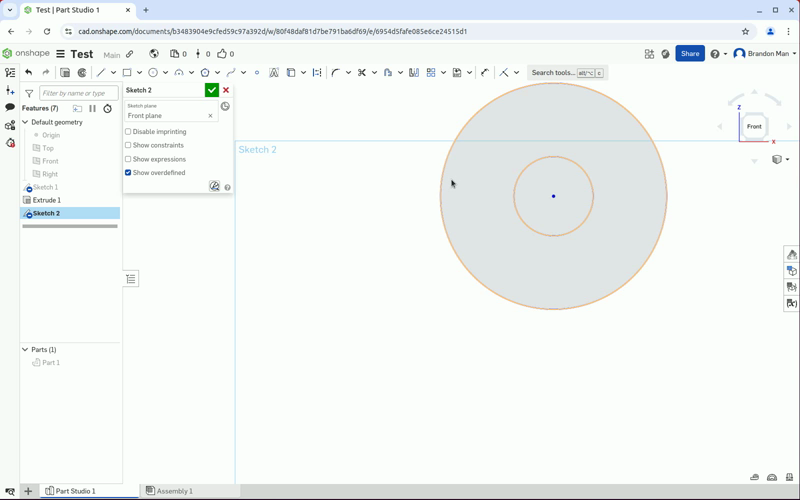
click(451, 179)
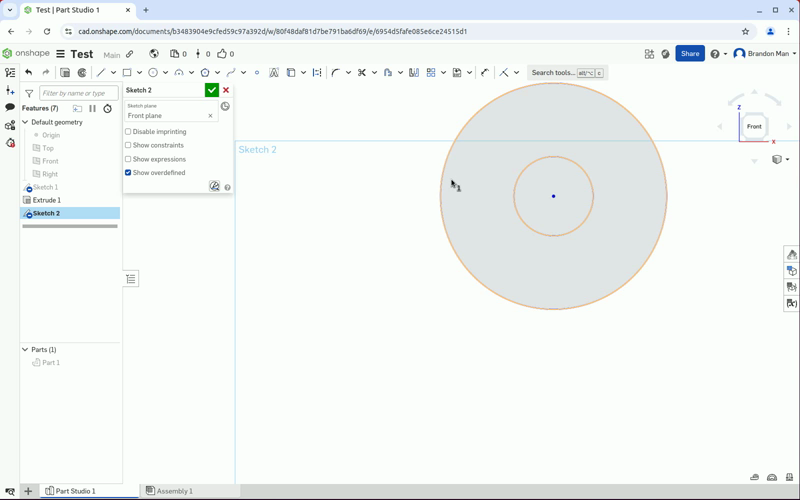
scroll(-6)
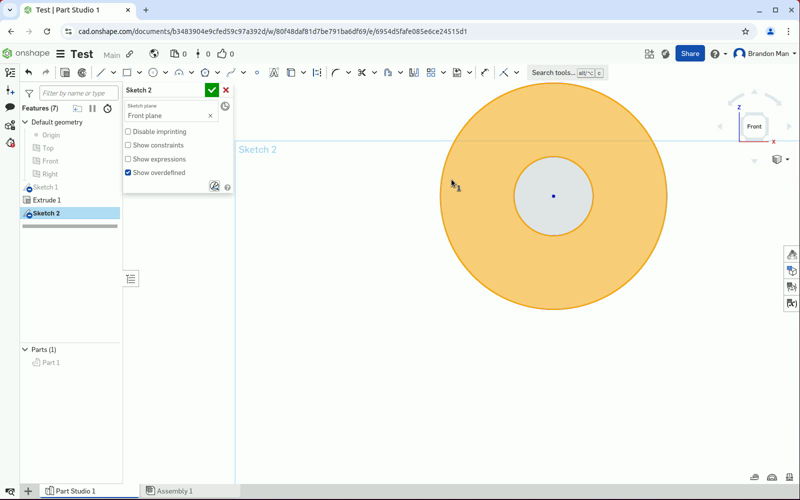
scroll(-6)
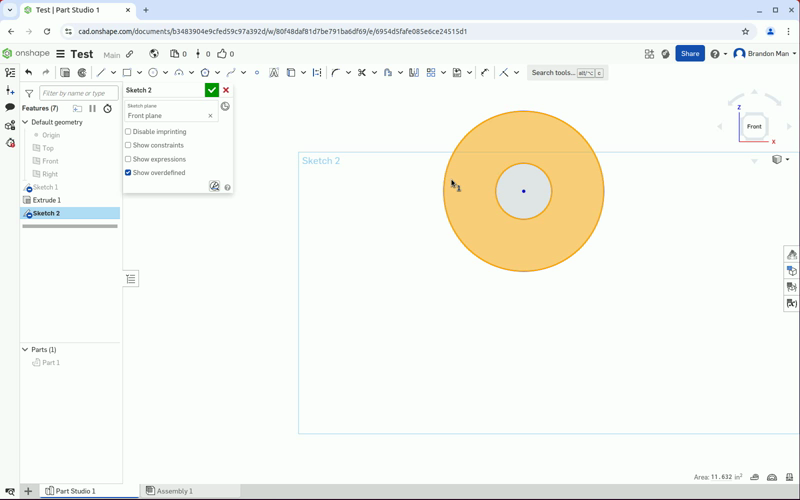
scroll(-6)
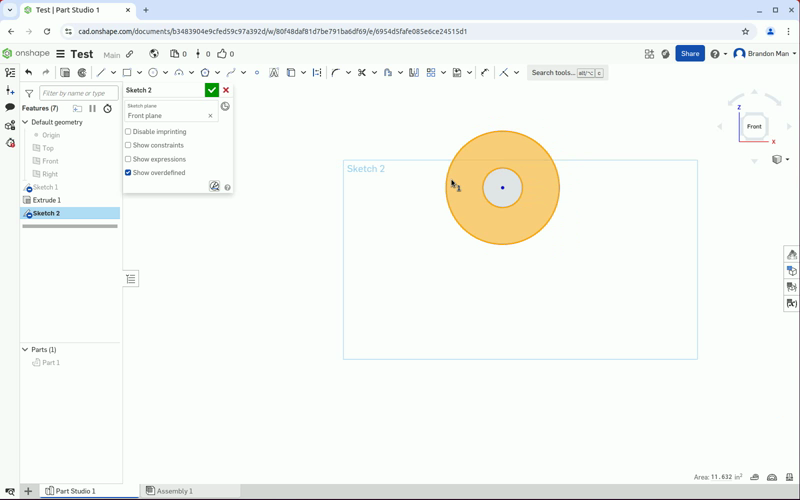
scroll(-6)
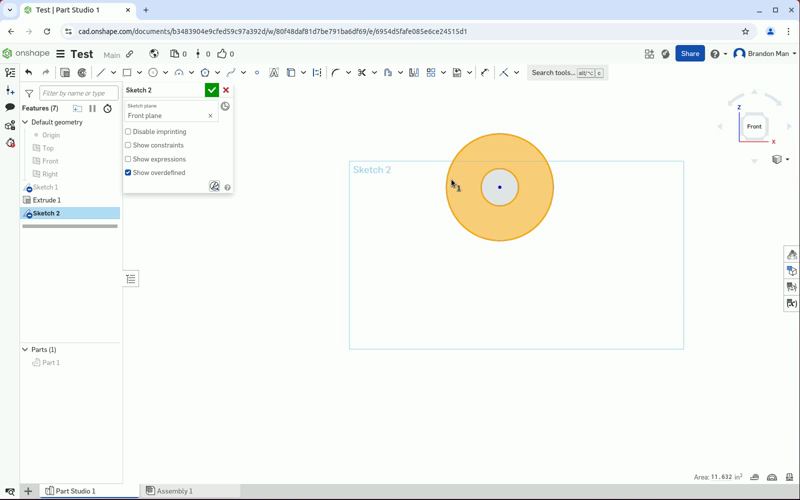
scroll(-6)
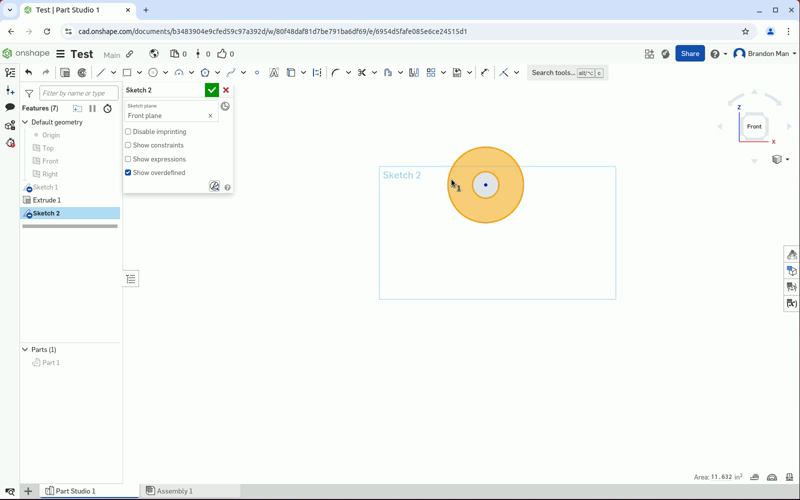
scroll(-6)
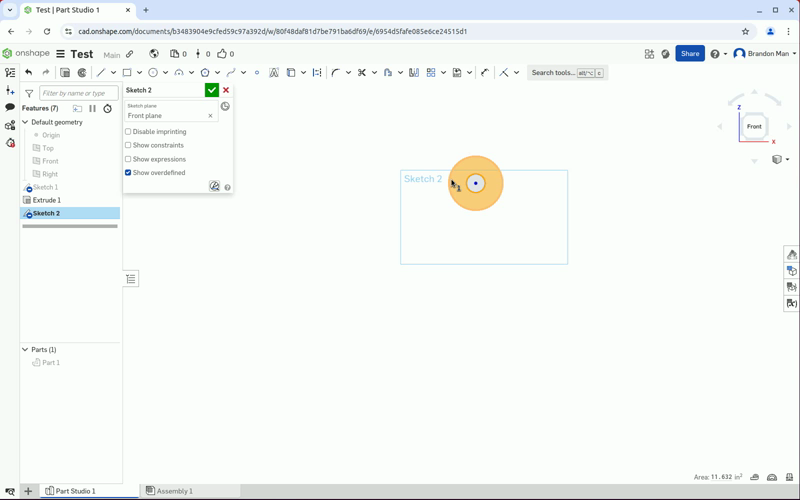
scroll(-6)
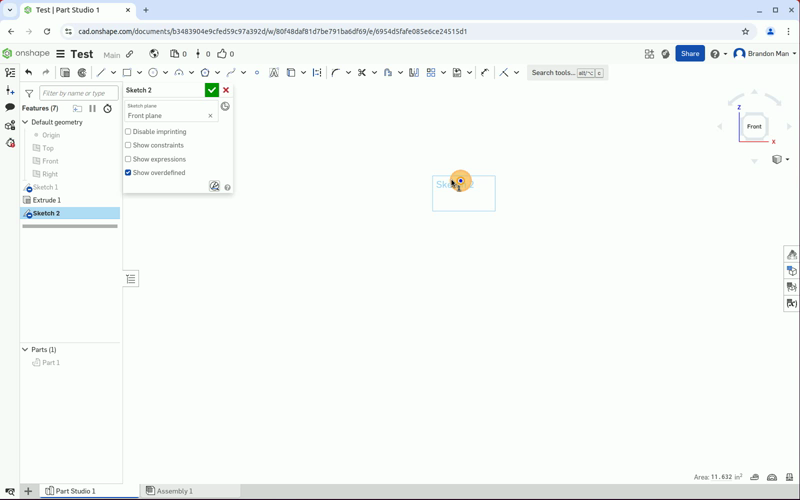
mouse_move(73, 352)
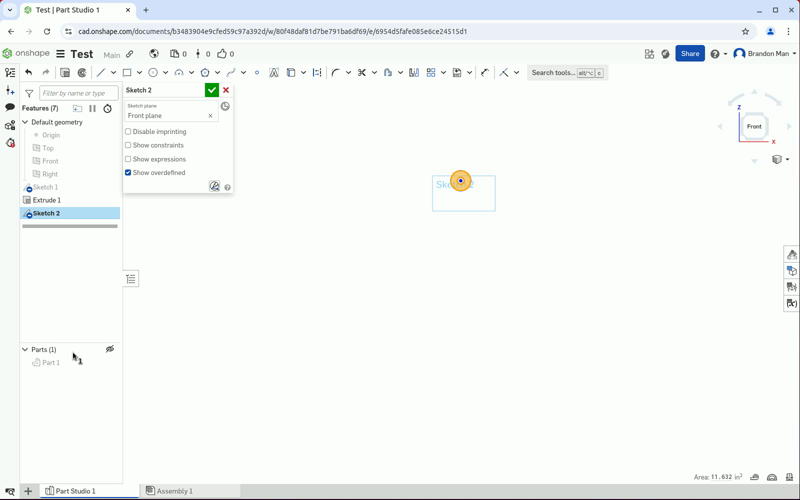
key(shift+y)
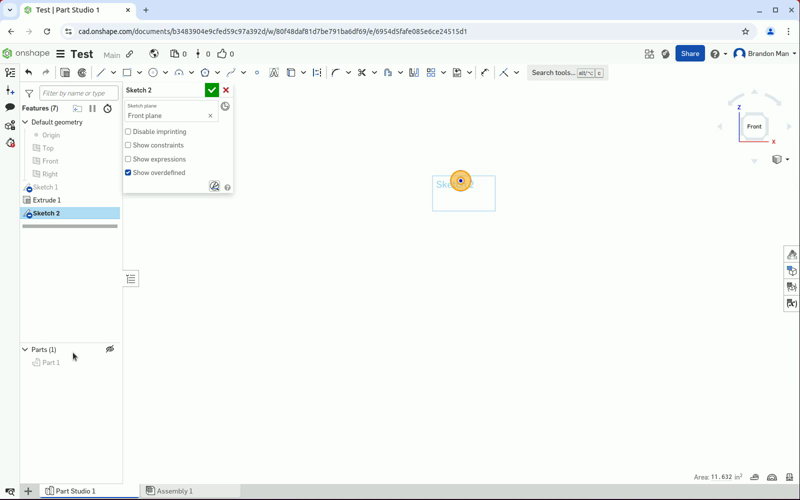
key(shift+e)
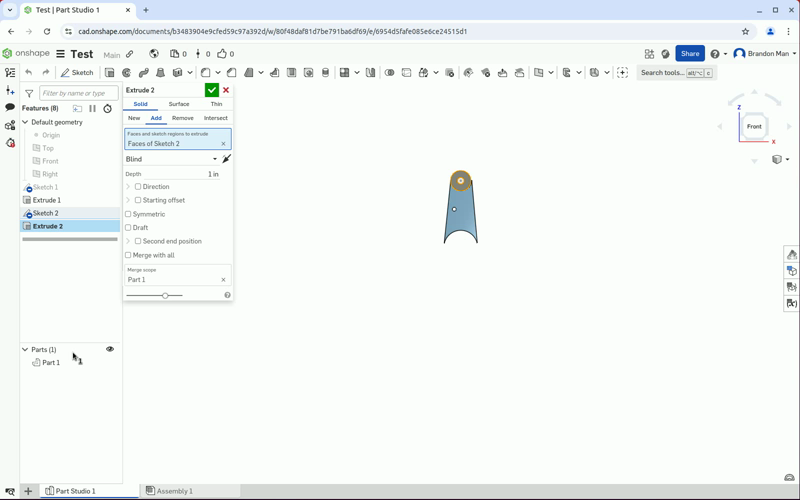
mouse_move(143, 106)
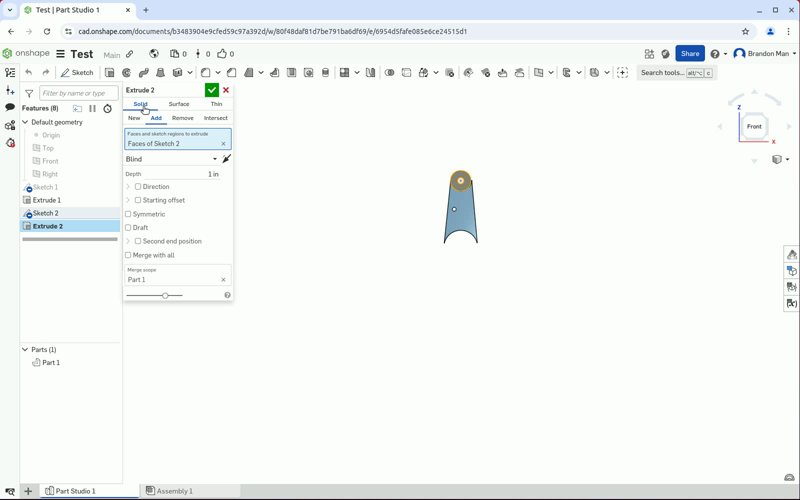
click(143, 106)
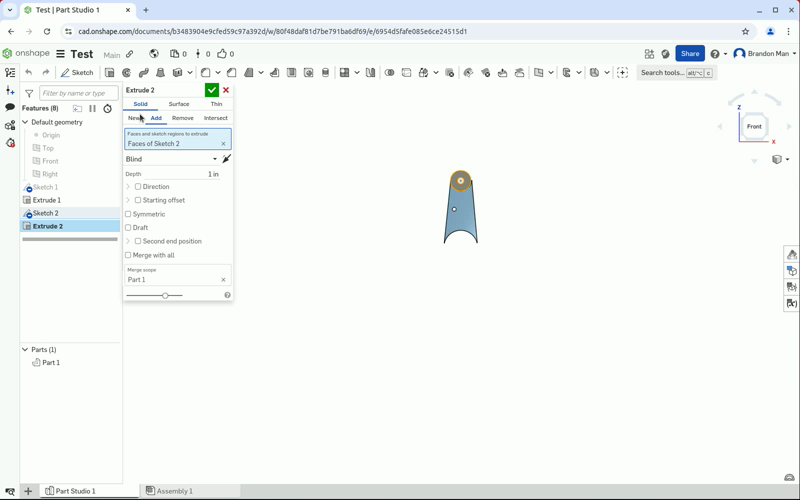
mouse_move(137, 120)
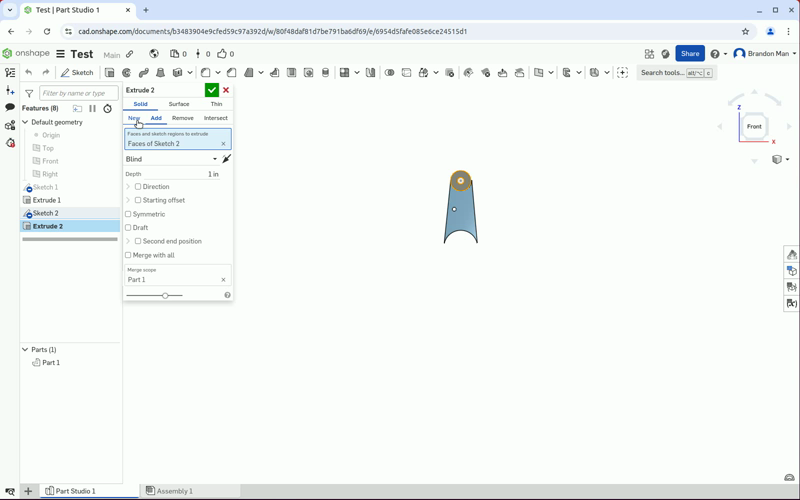
click(137, 120)
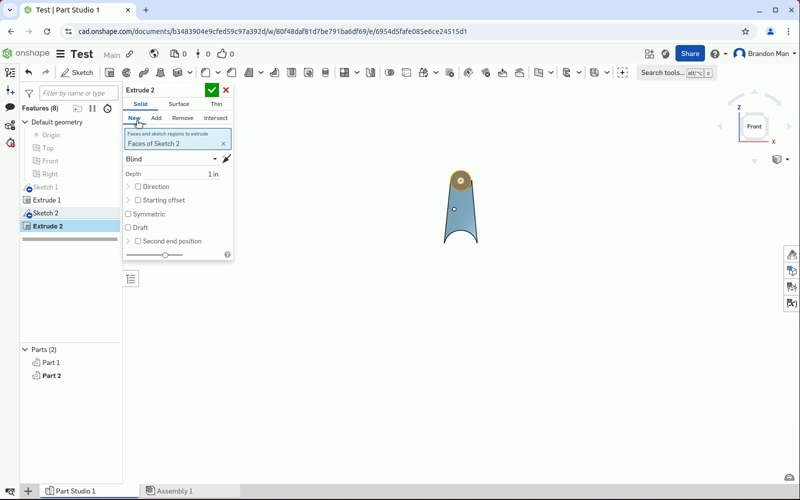
key(tab, 4)
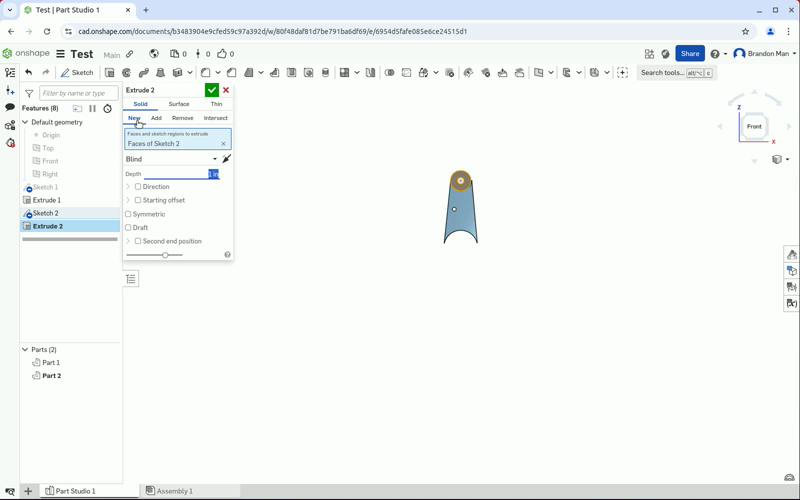
text(0.722)
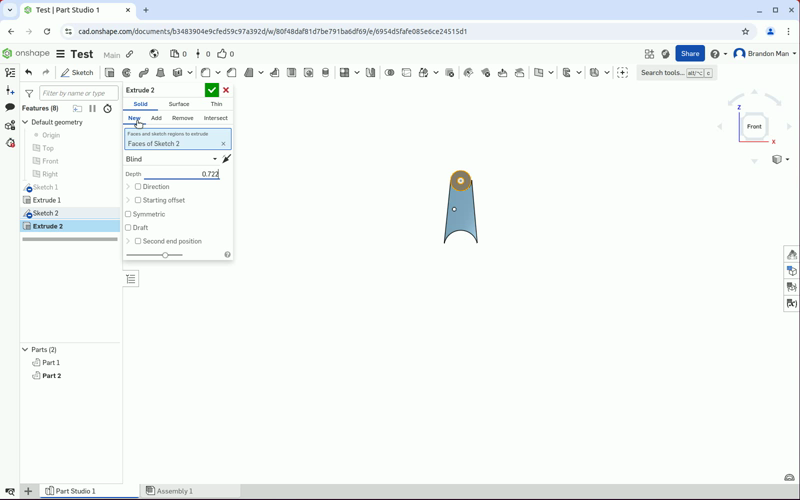
key(enter)
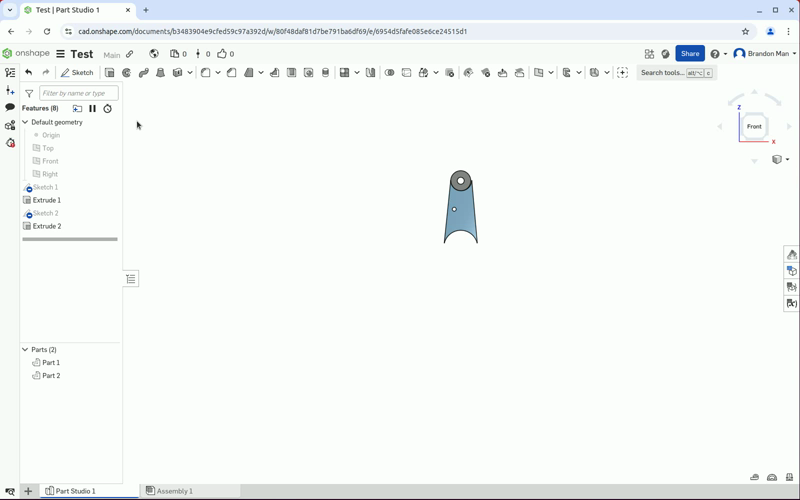
key(shift+h)
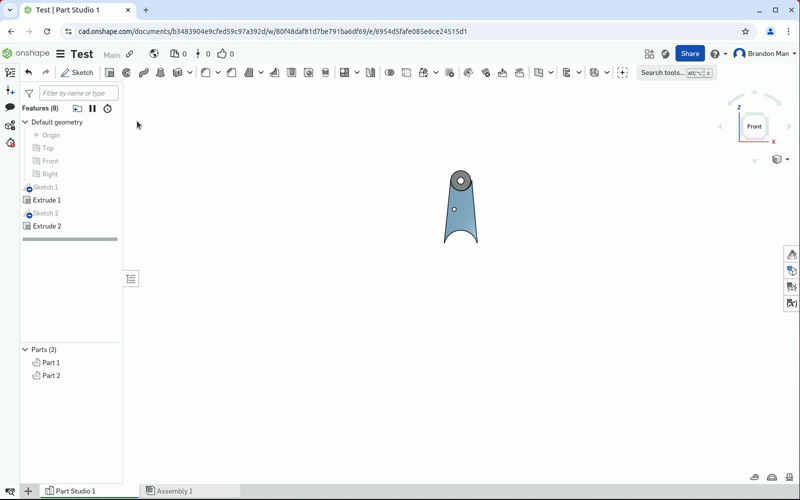
key(shift+h)
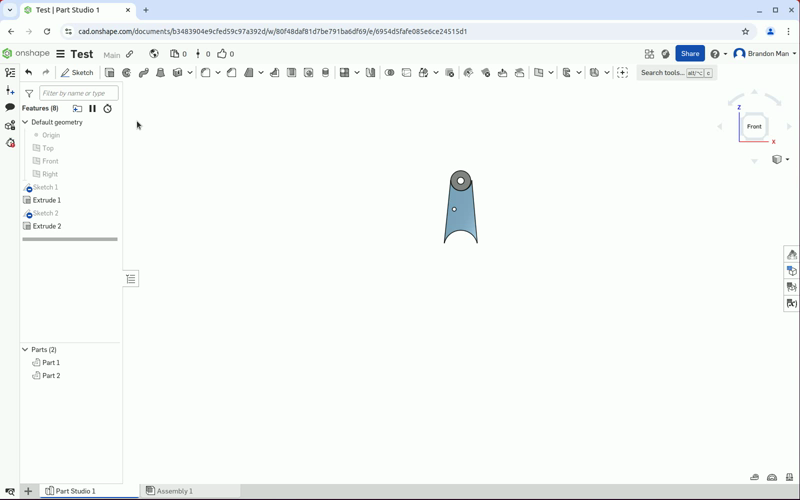
mouse_move(73, 189)
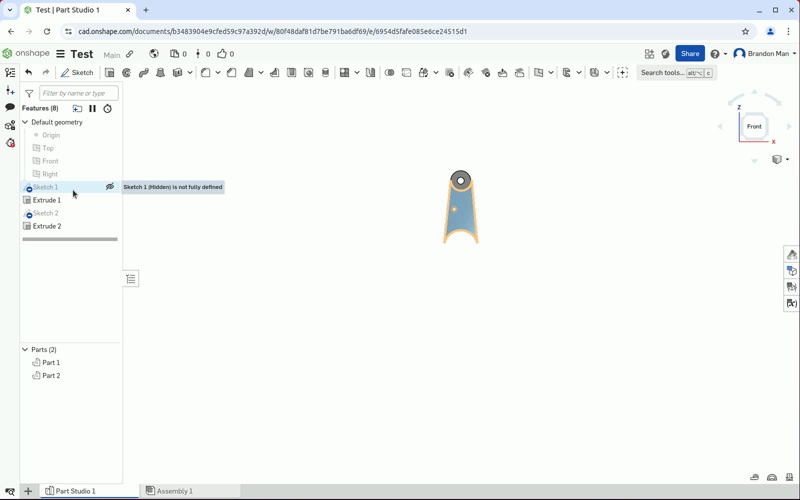
click(73, 189)
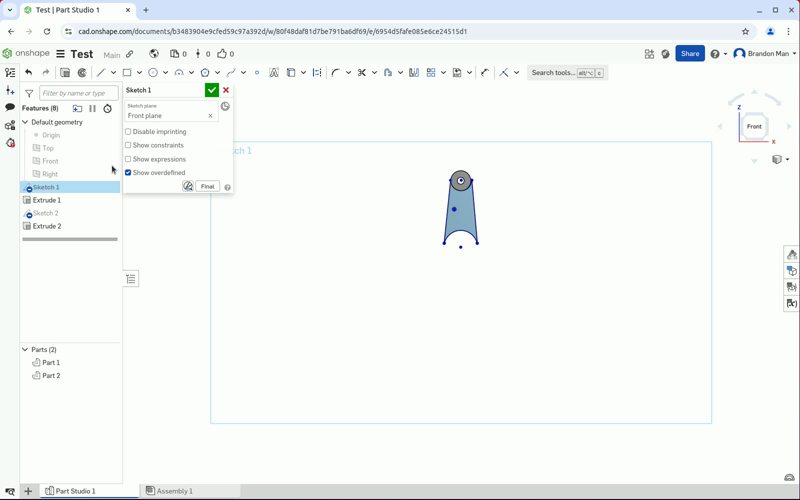
mouse_move(229, 92)
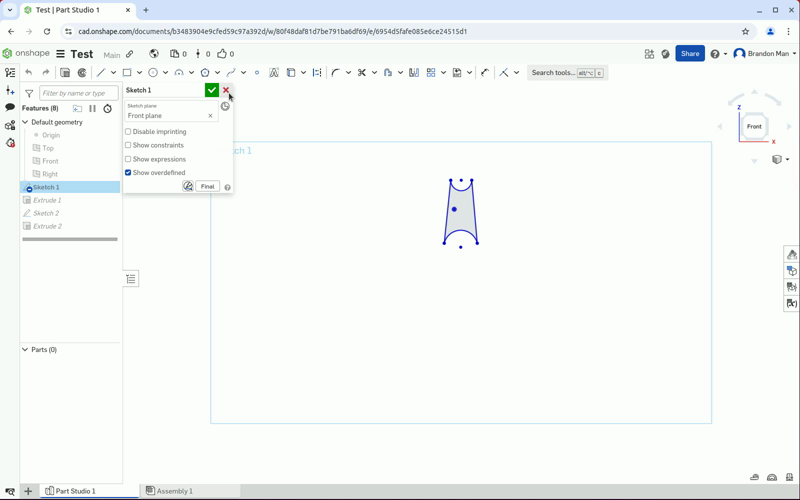
click(229, 92)
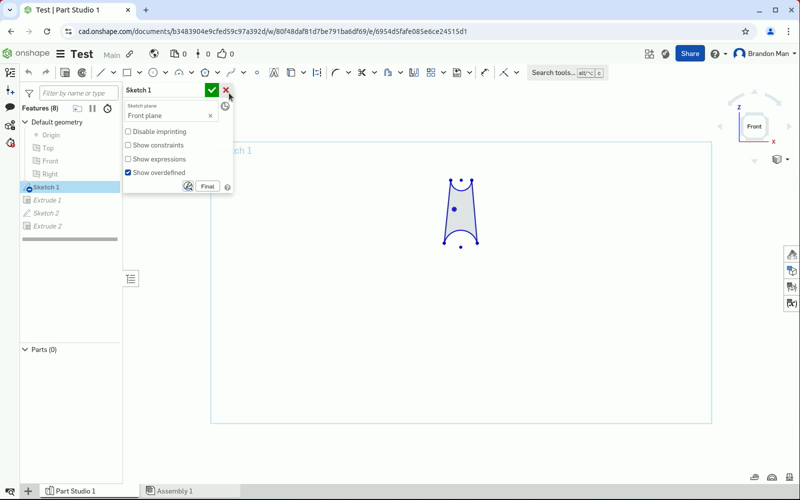
key(shift+s)
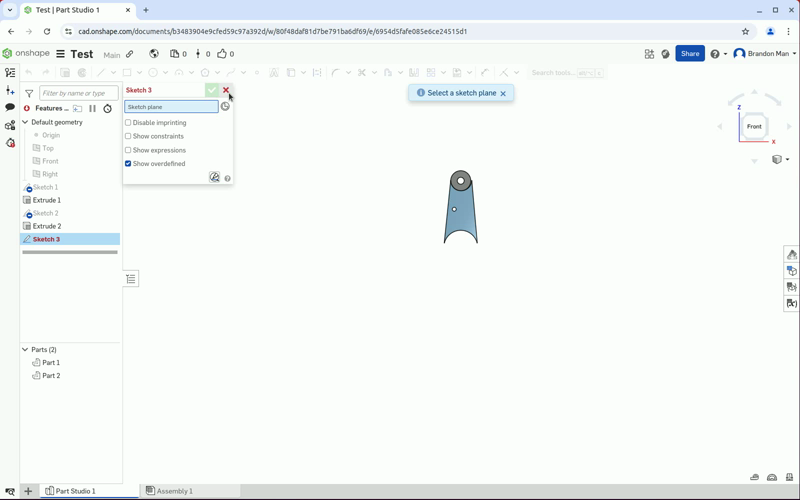
mouse_move(73, 163)
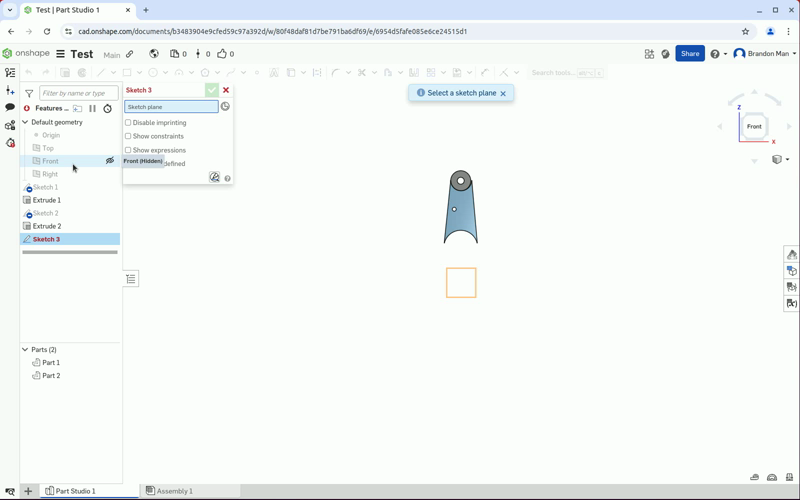
click(73, 163)
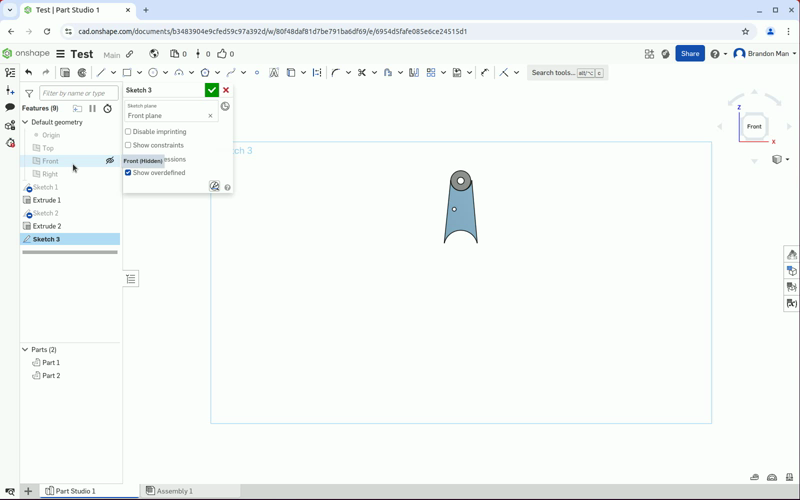
mouse_move(73, 352)
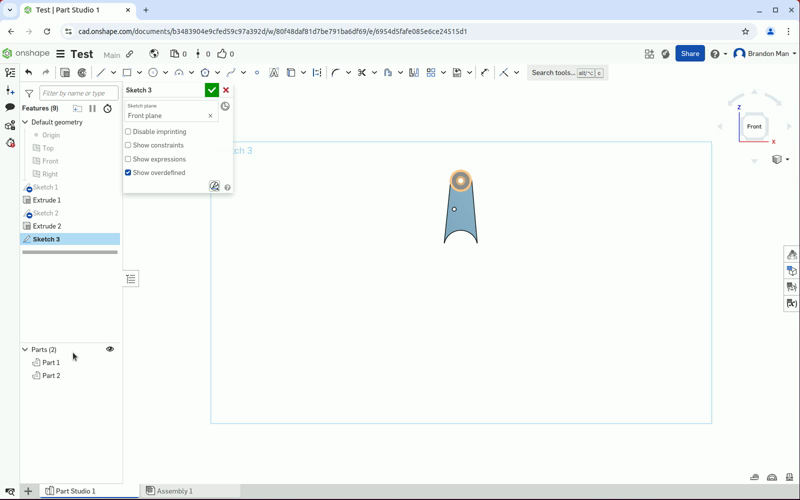
key(y)
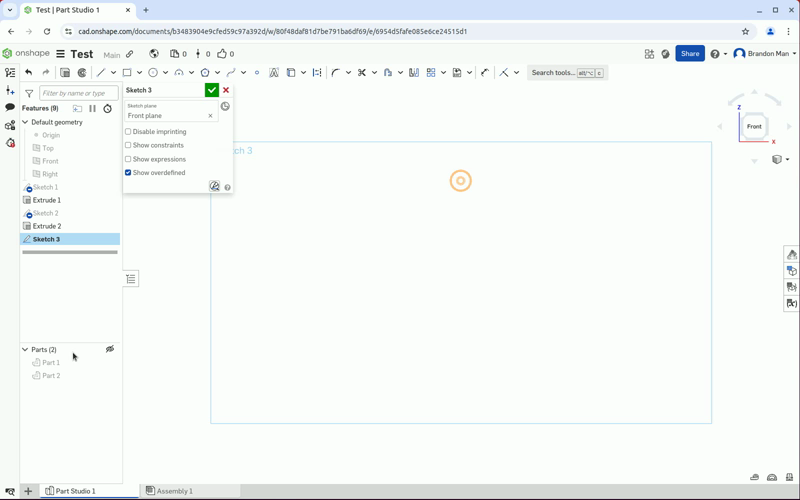
key(c)
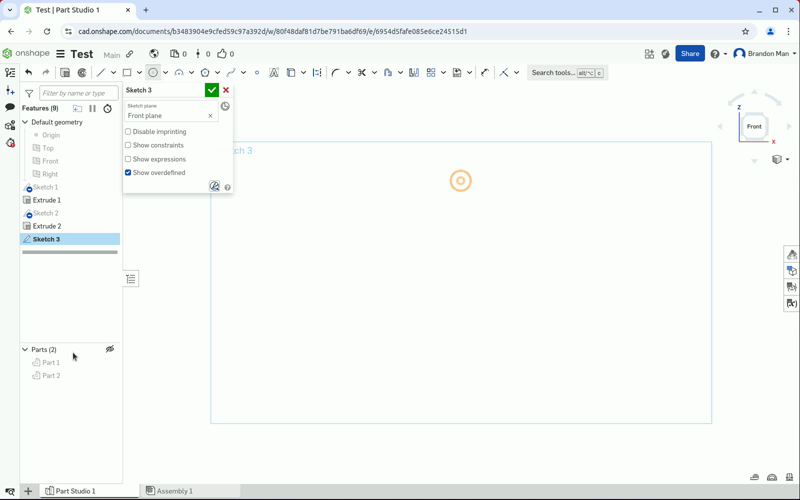
key_down(shift)
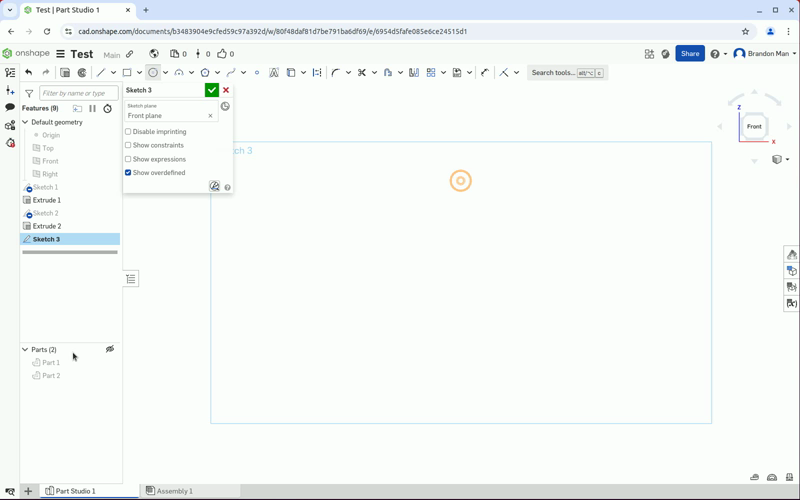
mouse_move(460, 246)
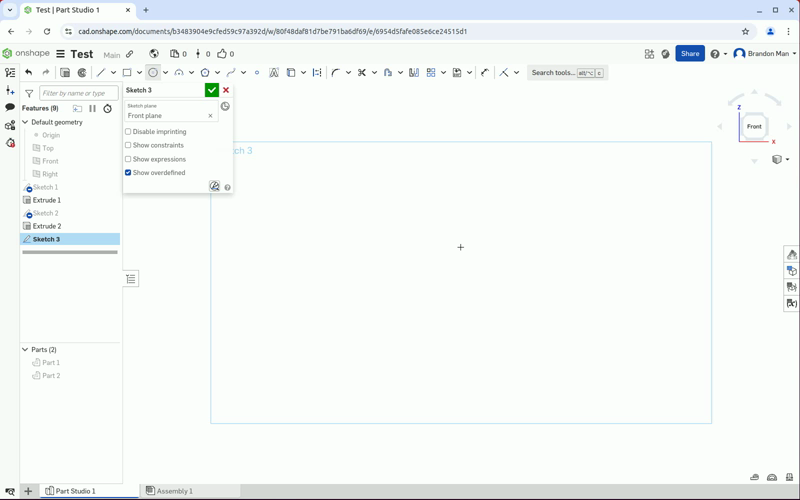
click(460, 246)
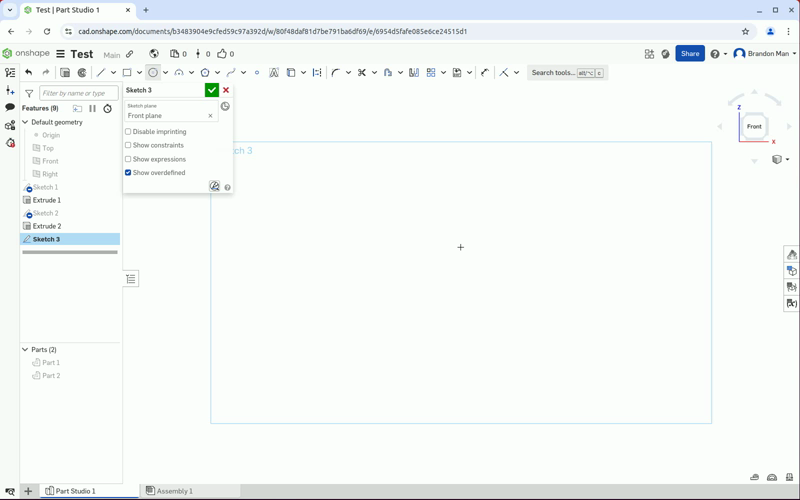
key_up(shift)
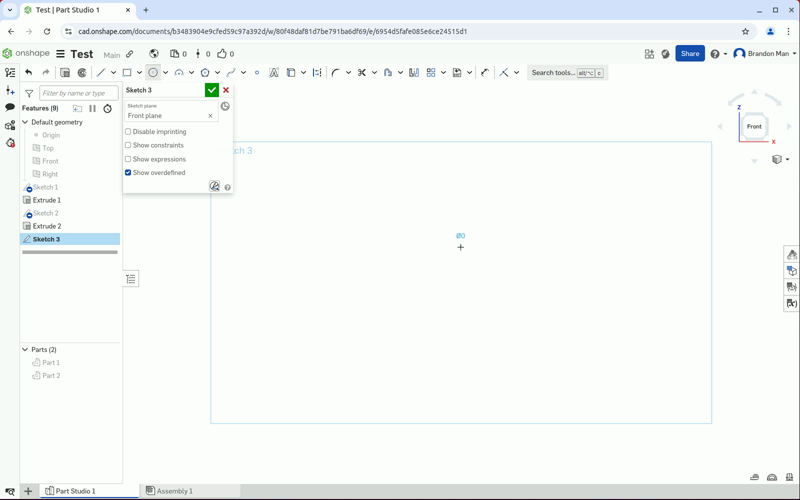
mouse_move(478, 246)
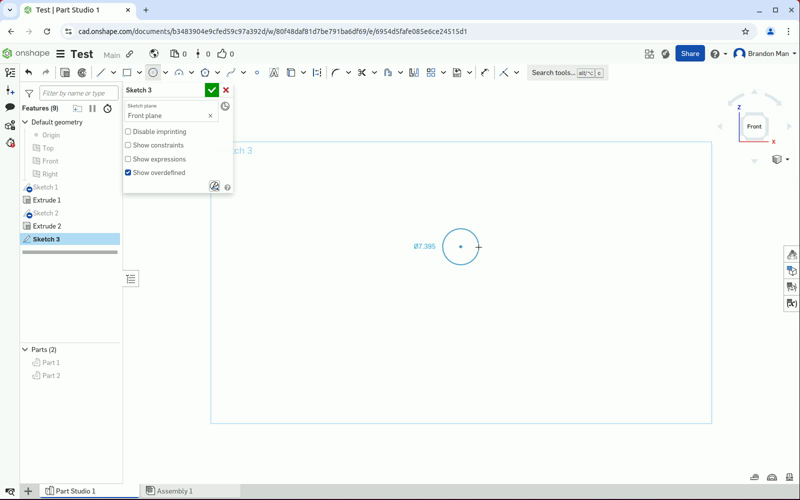
click(478, 246)
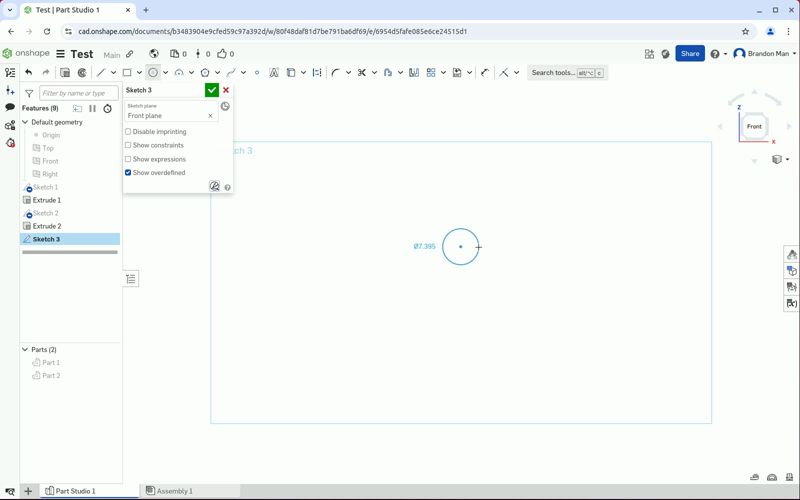
key(esc)
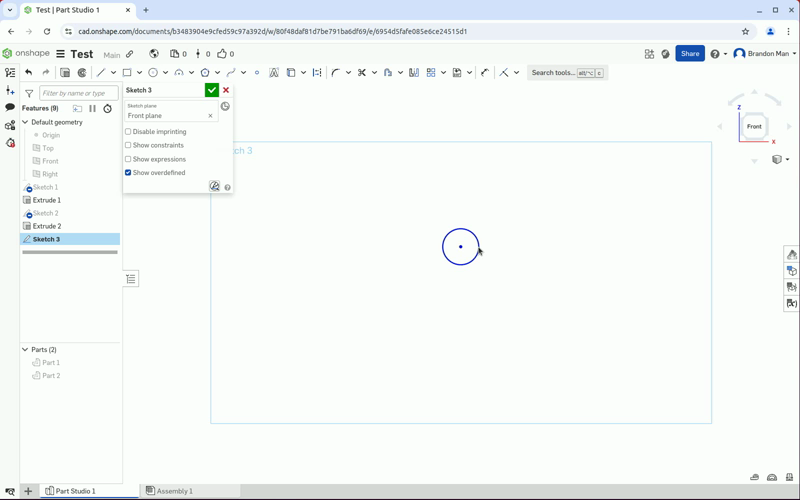
key(c)
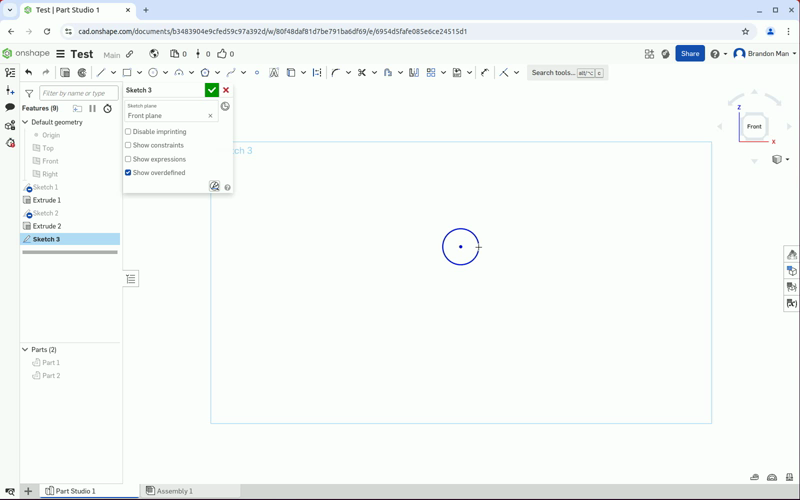
key_down(shift)
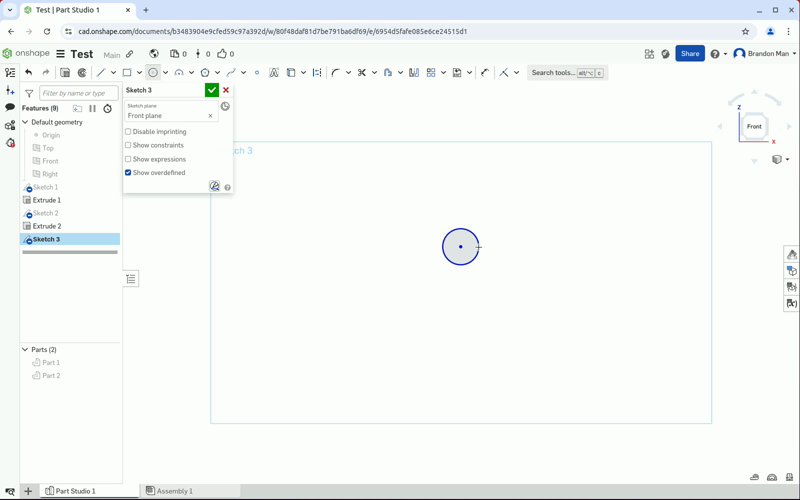
mouse_move(460, 246)
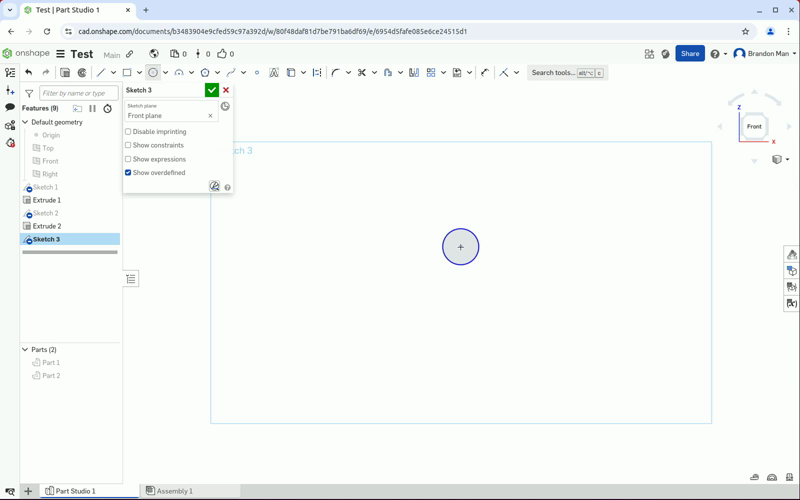
click(460, 246)
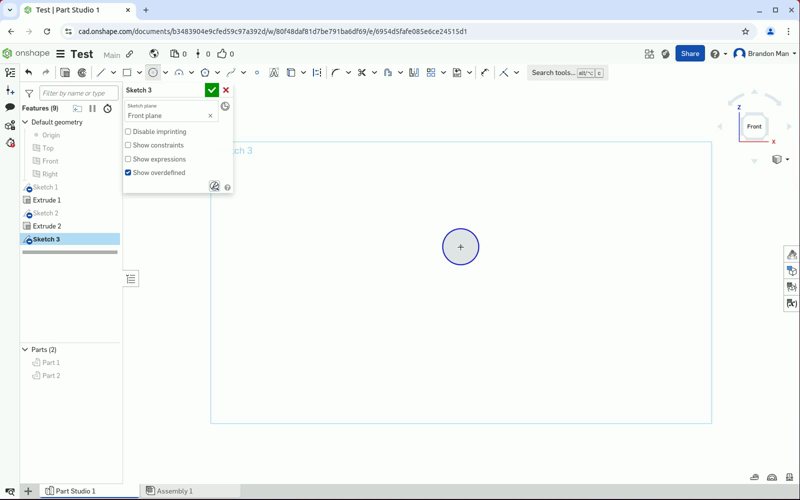
key_up(shift)
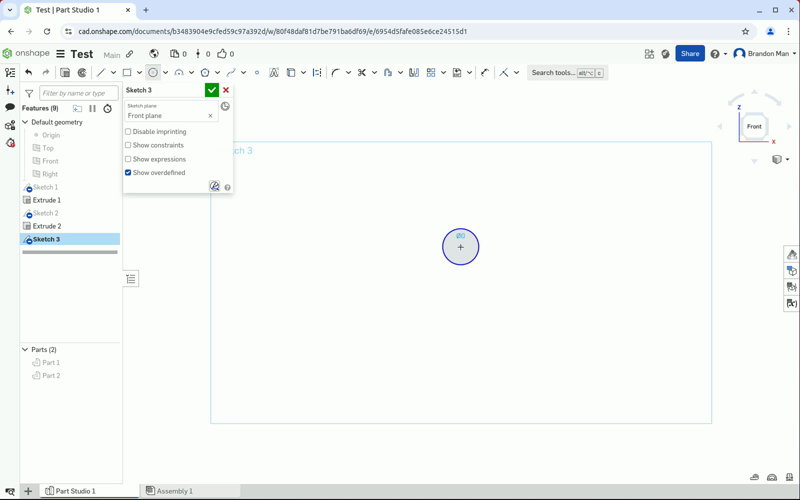
mouse_move(464, 246)
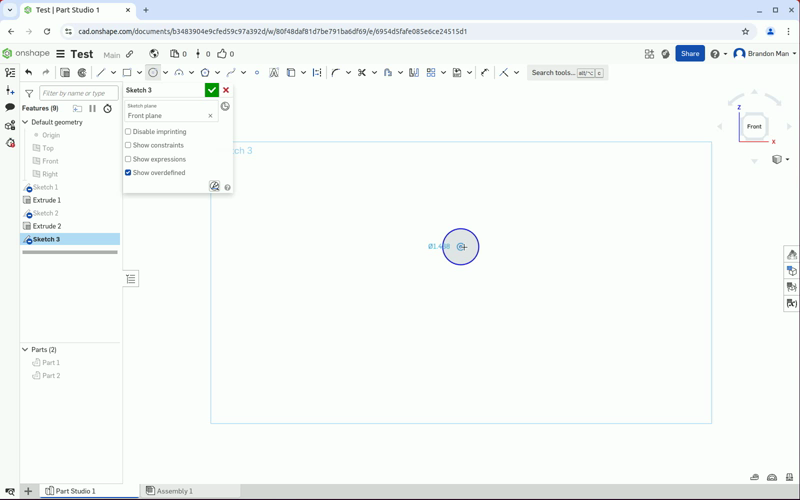
scroll(6)
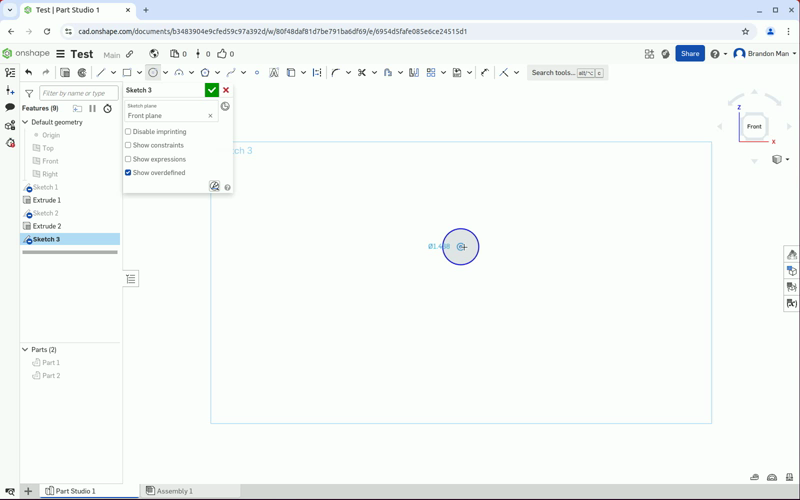
scroll(6)
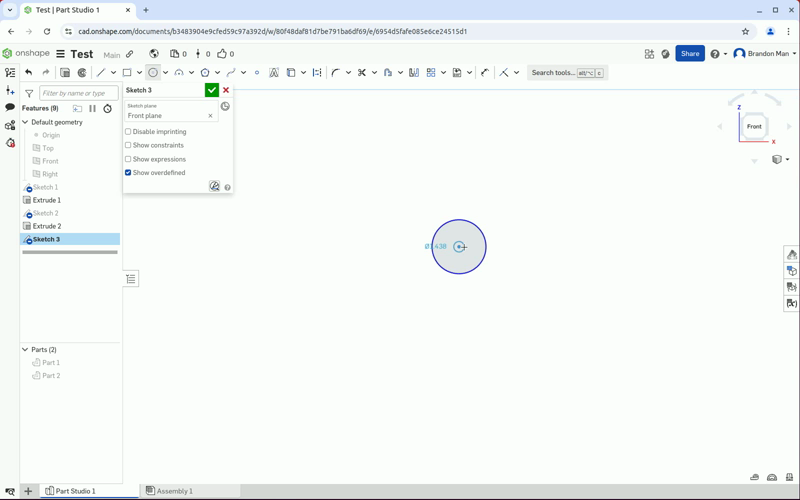
scroll(6)
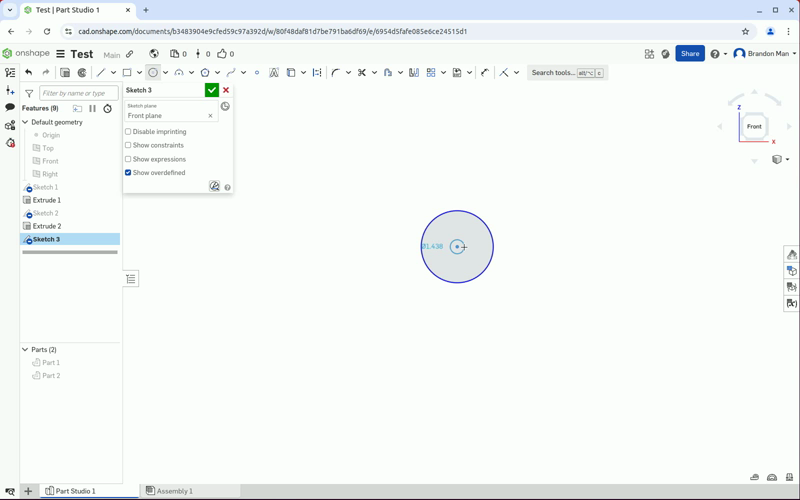
scroll(6)
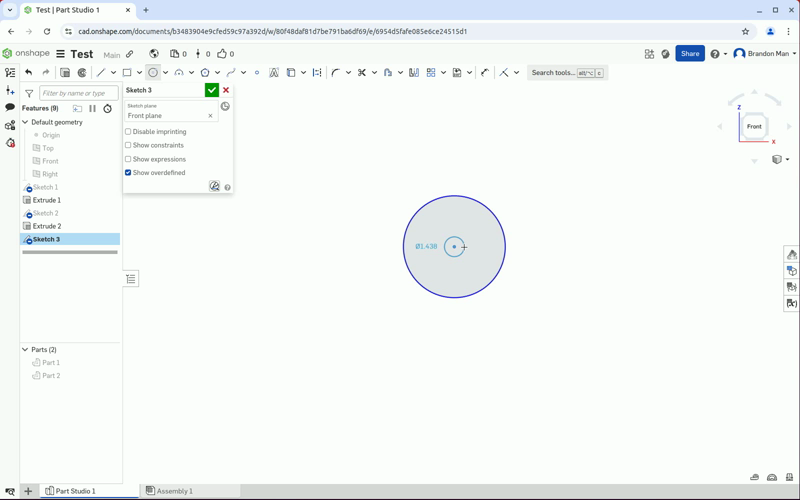
scroll(6)
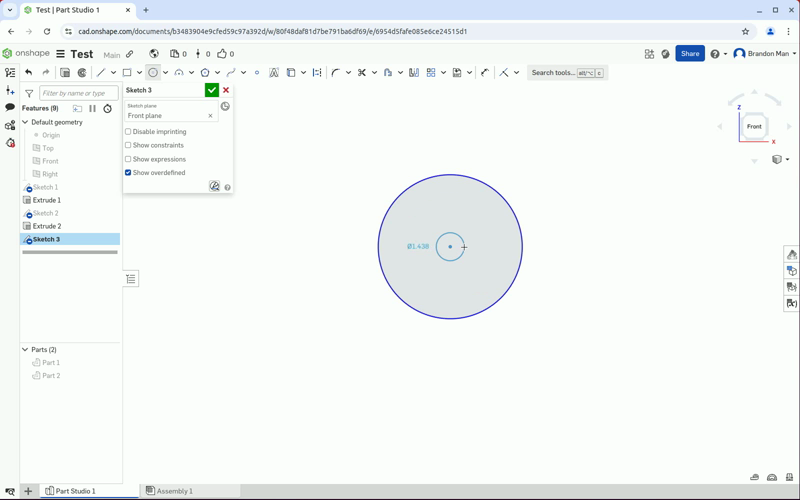
scroll(6)
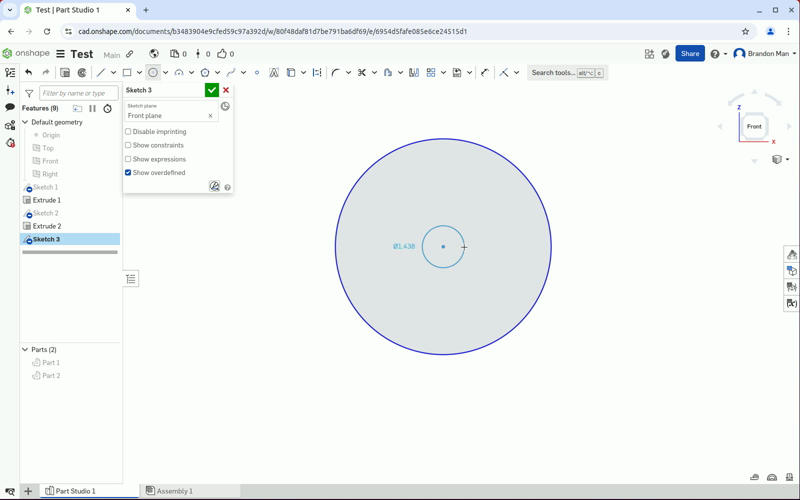
scroll(6)
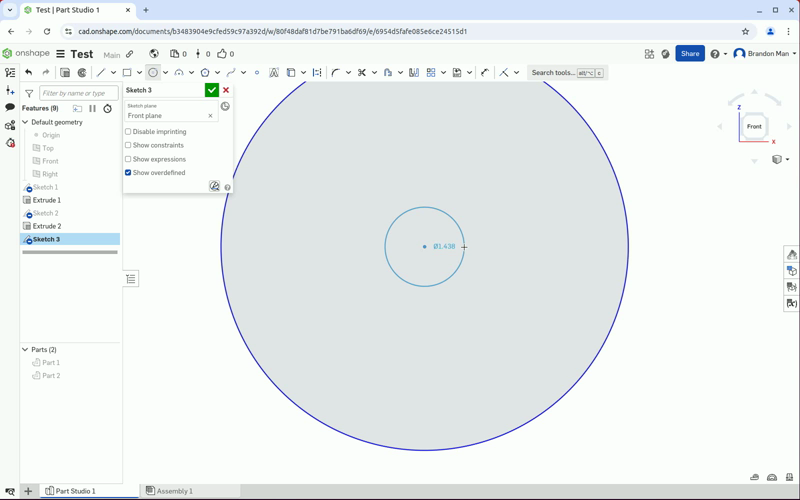
click(464, 246)
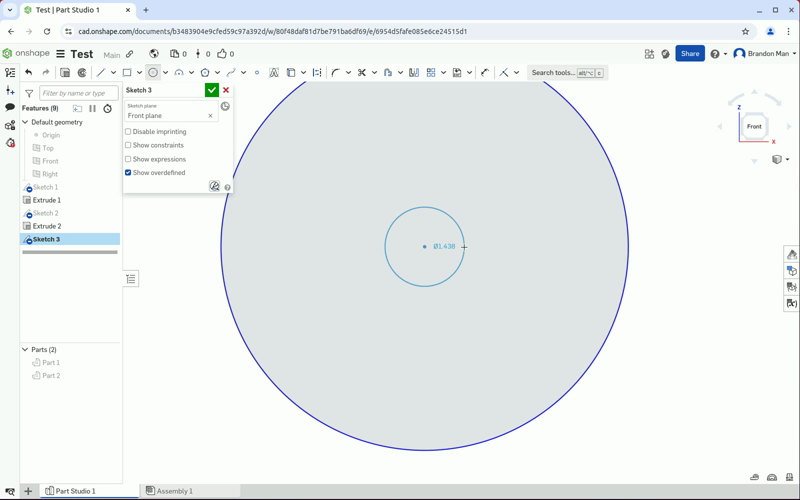
scroll(-6)
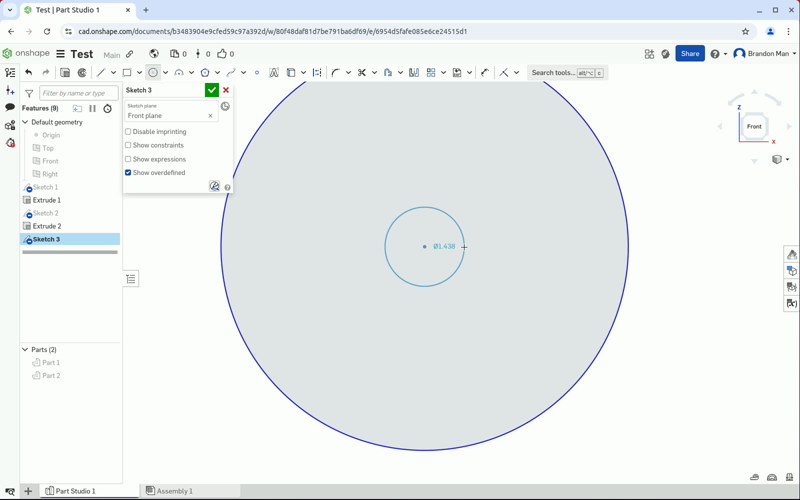
scroll(-6)
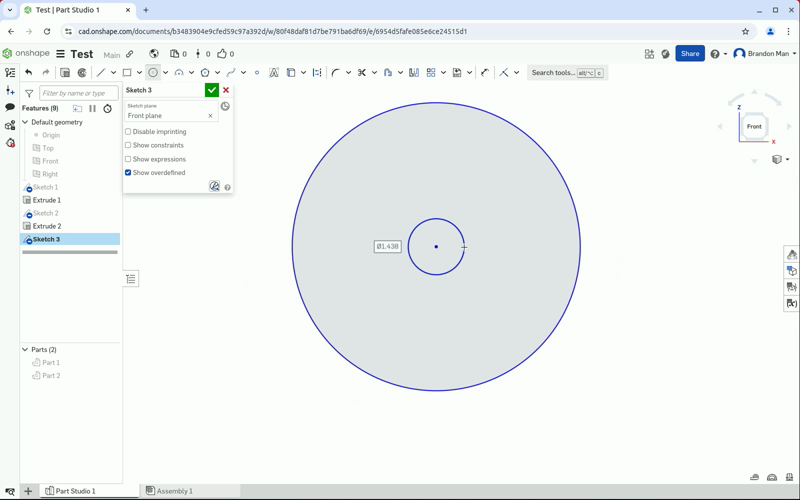
scroll(-6)
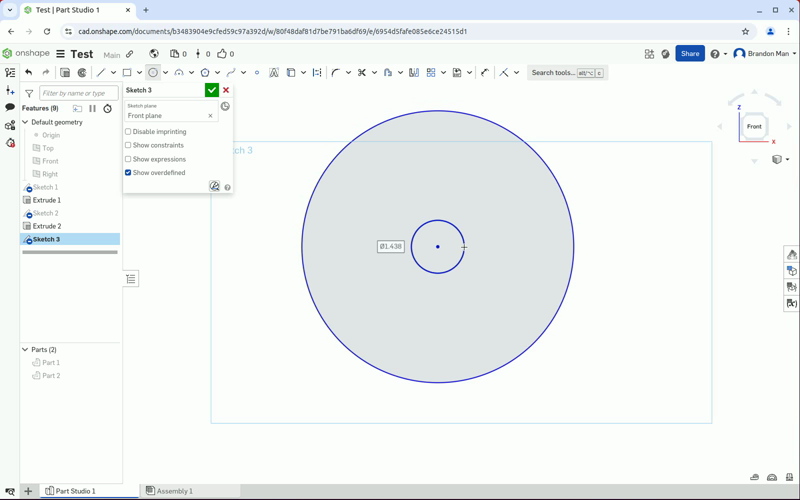
scroll(-6)
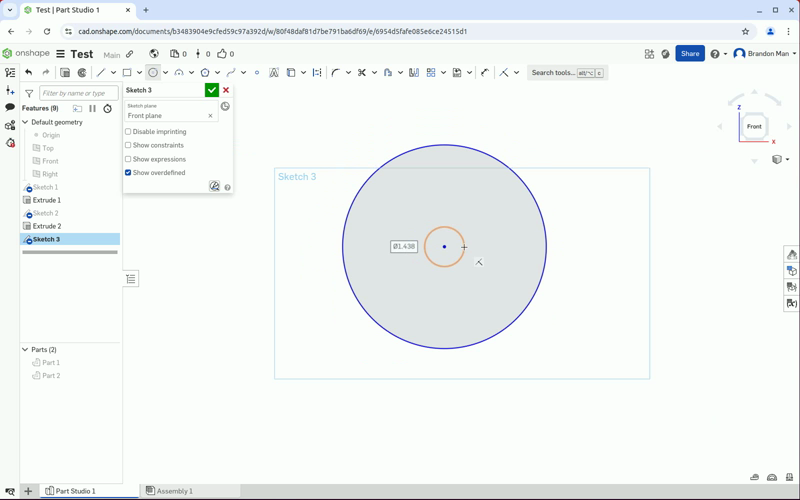
scroll(-6)
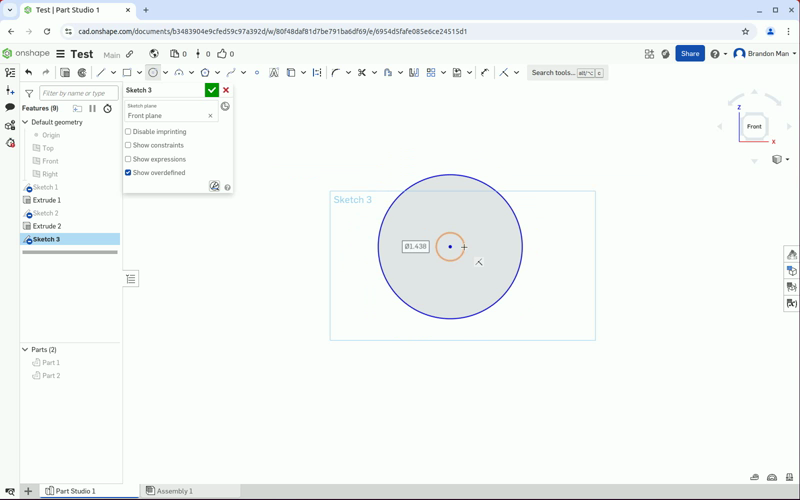
scroll(-6)
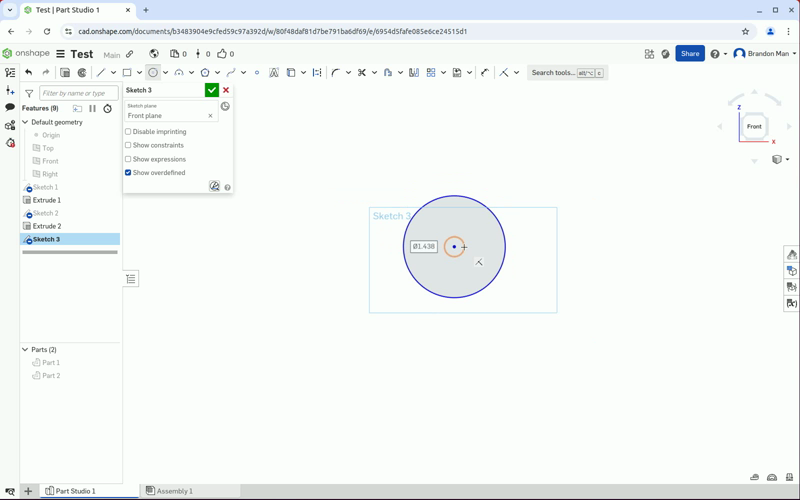
scroll(-6)
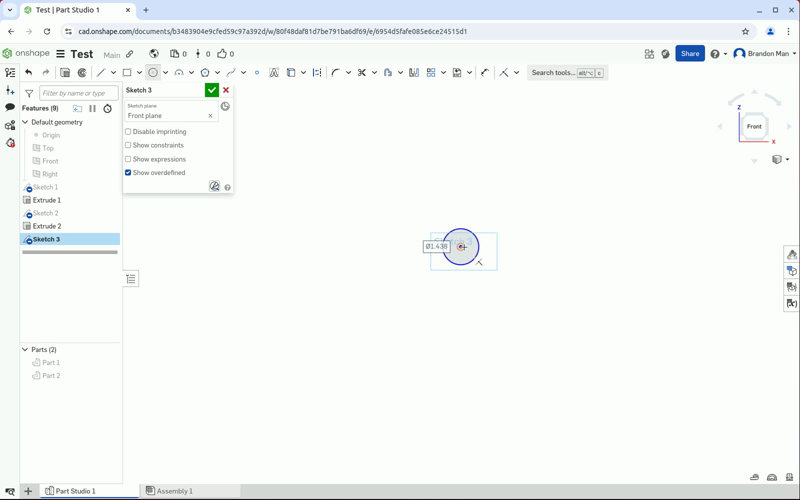
key(esc)
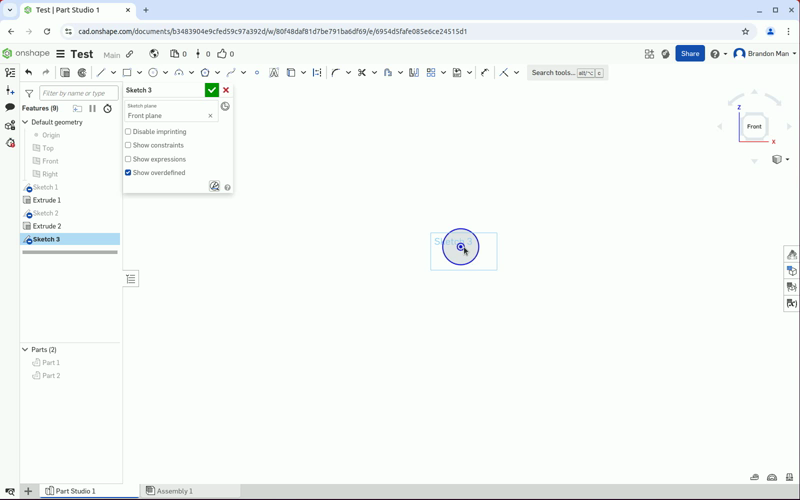
mouse_move(460, 230)
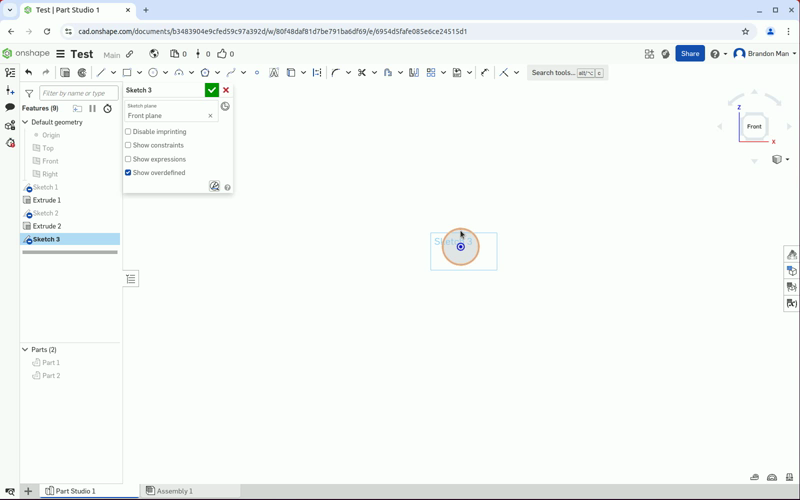
scroll(6)
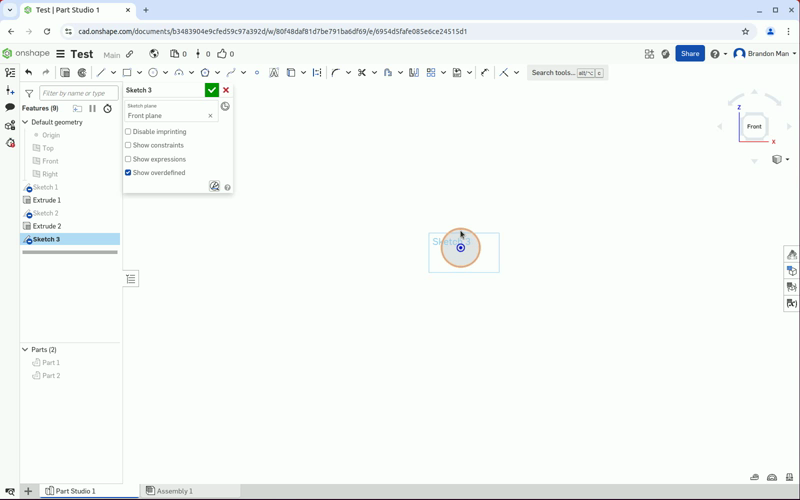
scroll(6)
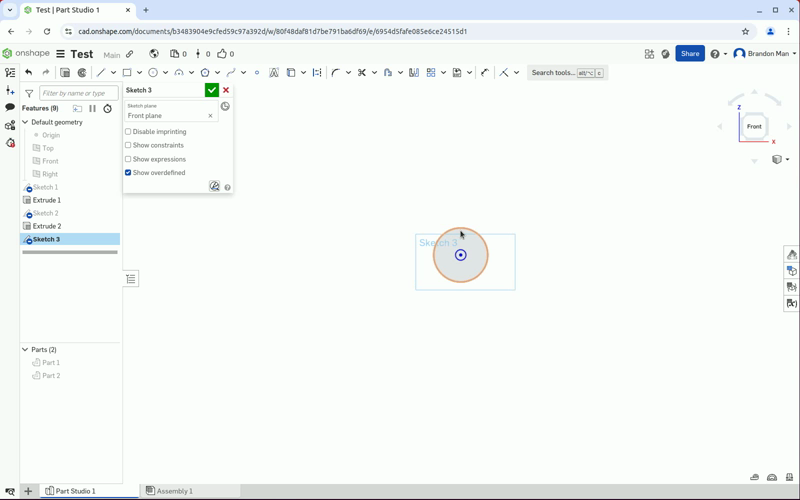
scroll(6)
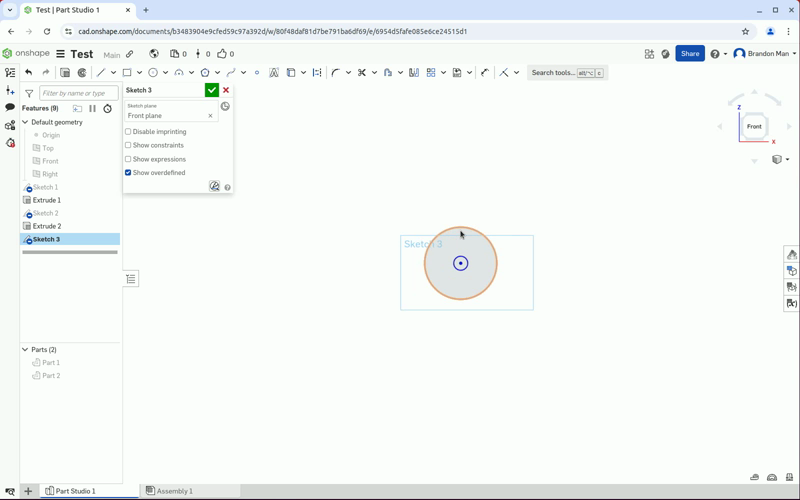
scroll(6)
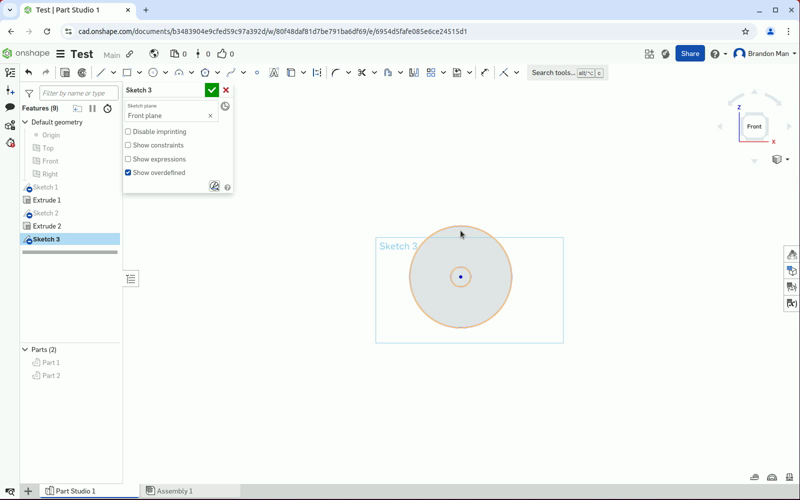
scroll(6)
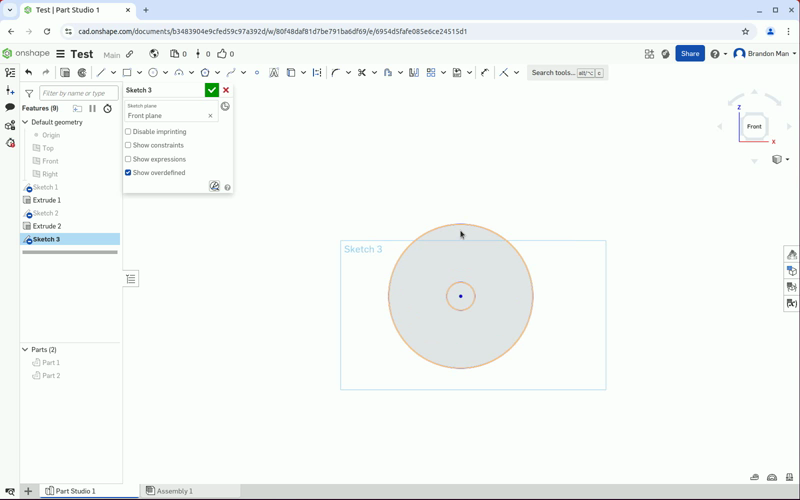
scroll(6)
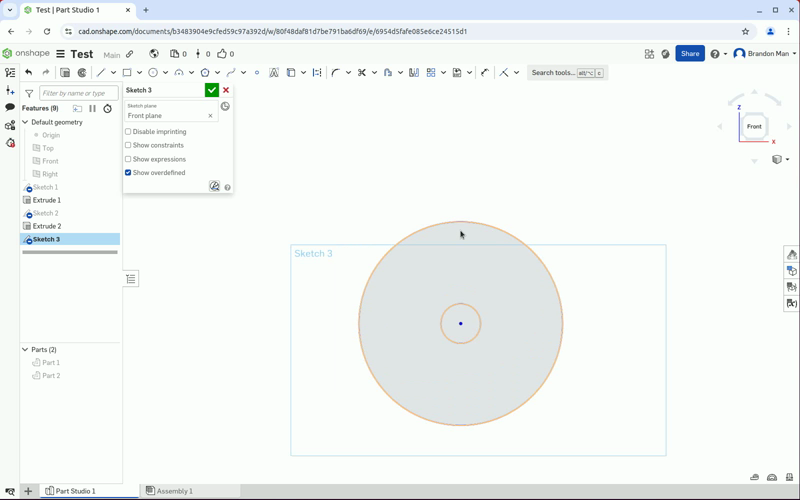
scroll(6)
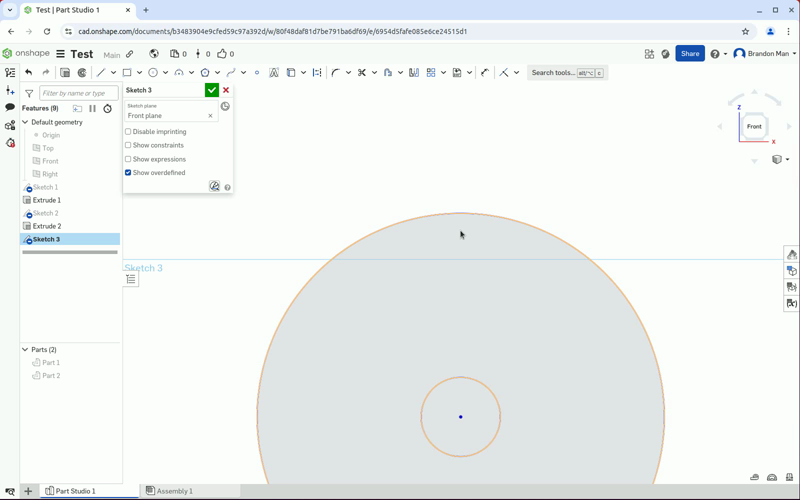
click(460, 230)
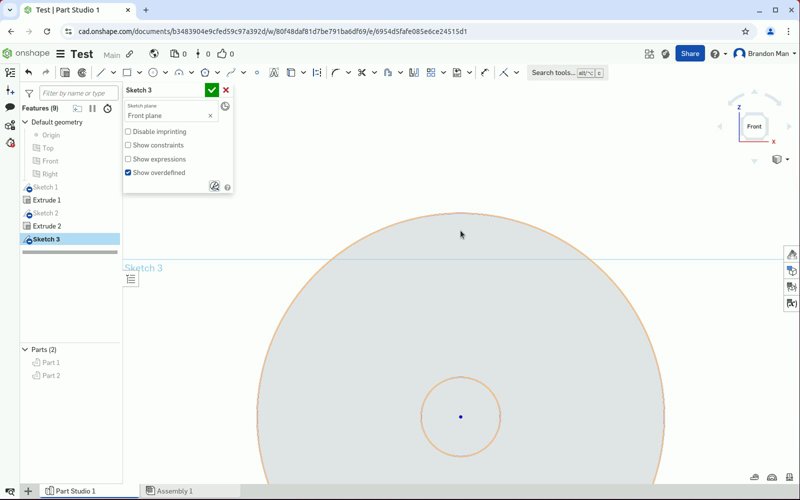
scroll(-6)
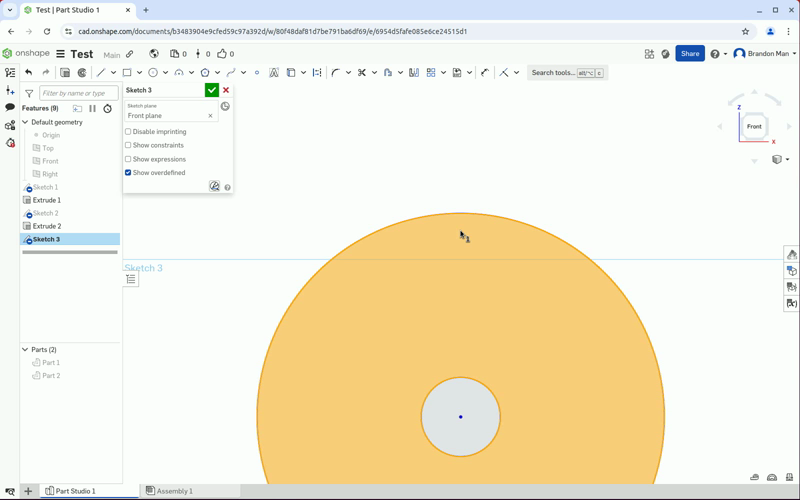
scroll(-6)
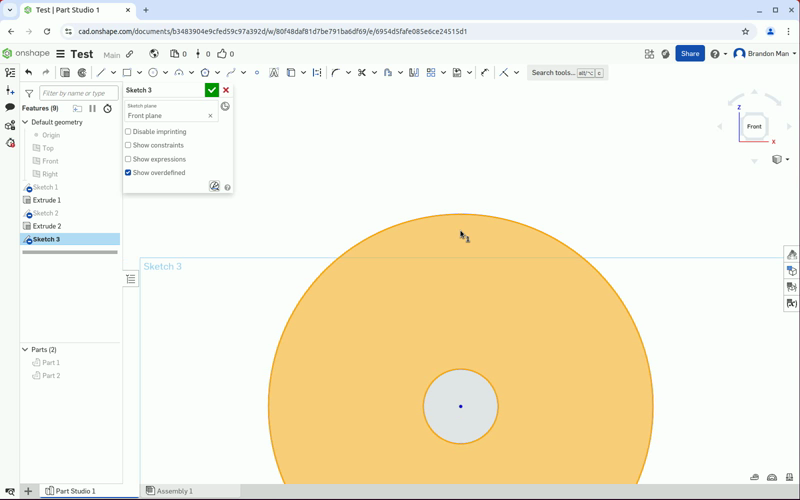
scroll(-6)
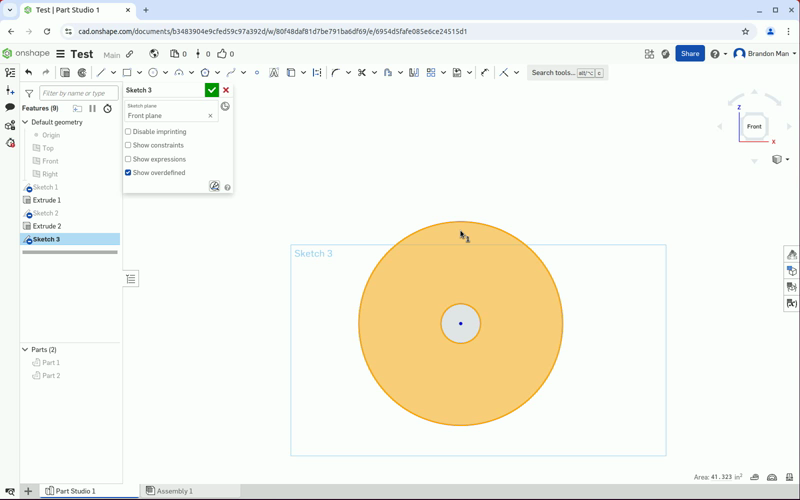
scroll(-6)
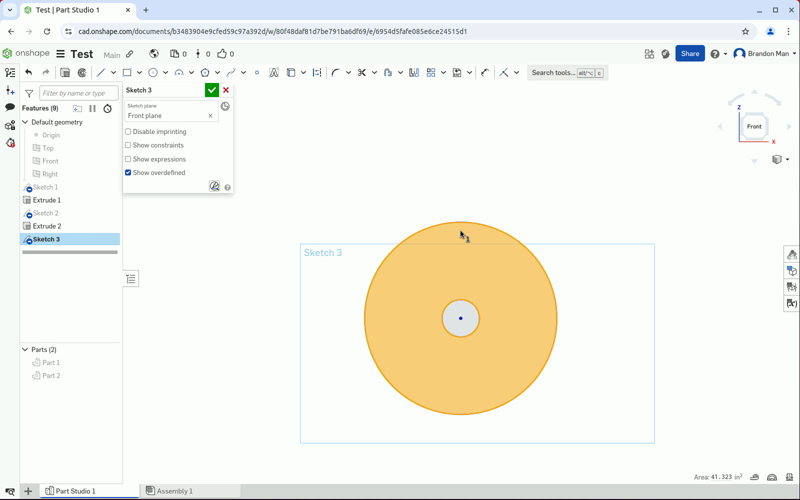
scroll(-6)
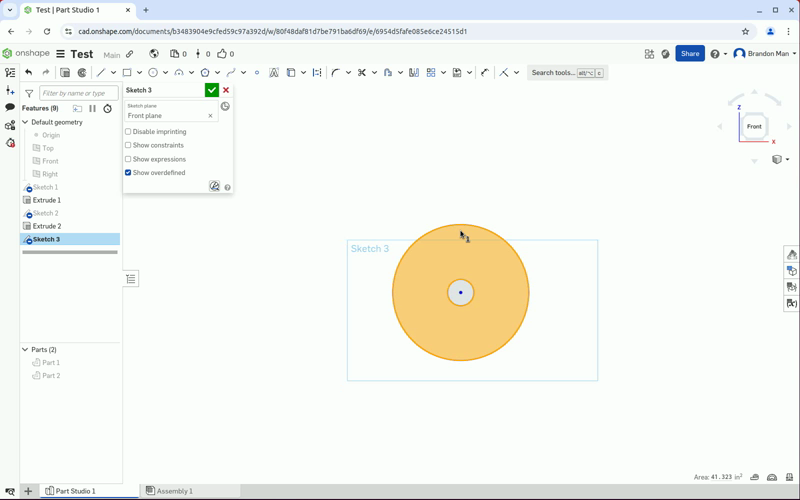
scroll(-6)
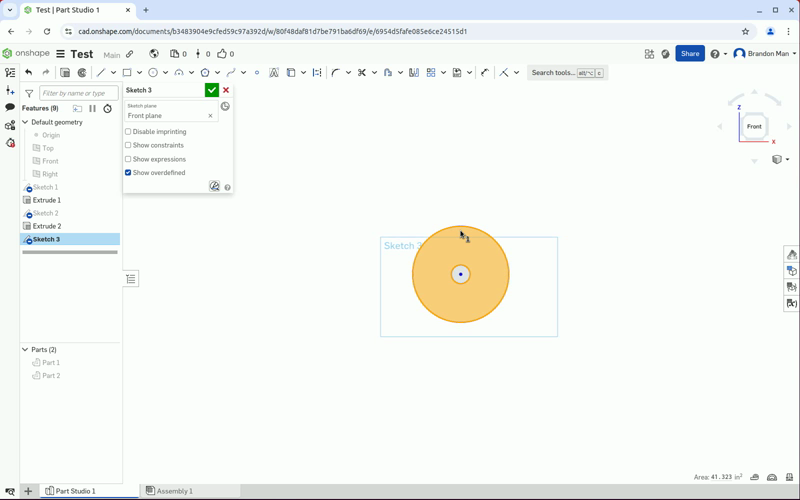
scroll(-6)
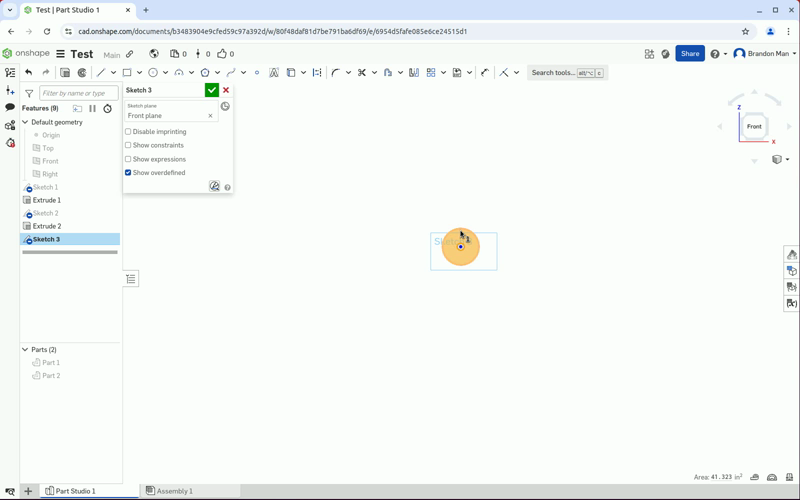
mouse_move(73, 352)
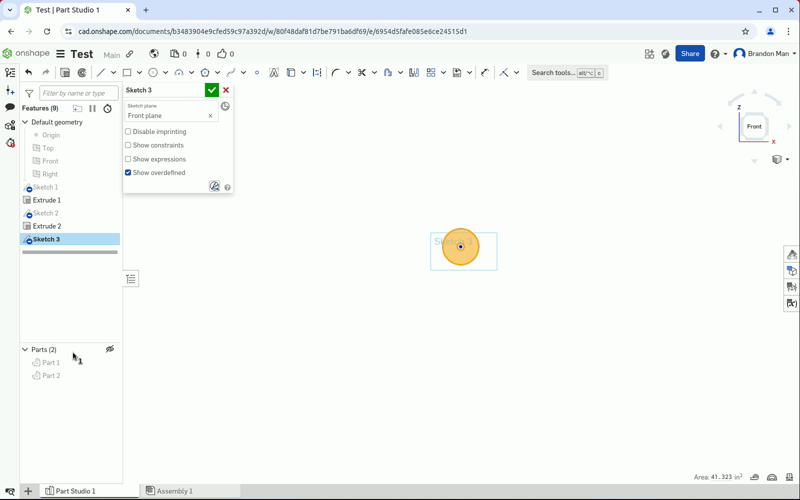
key(shift+y)
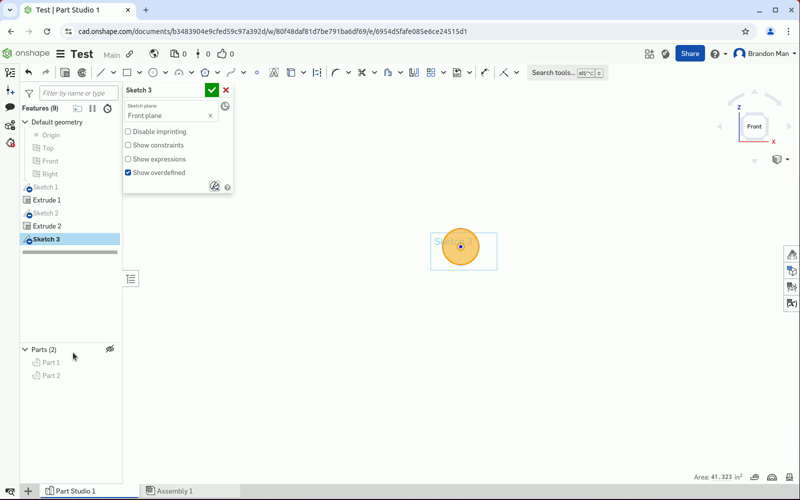
key(shift+e)
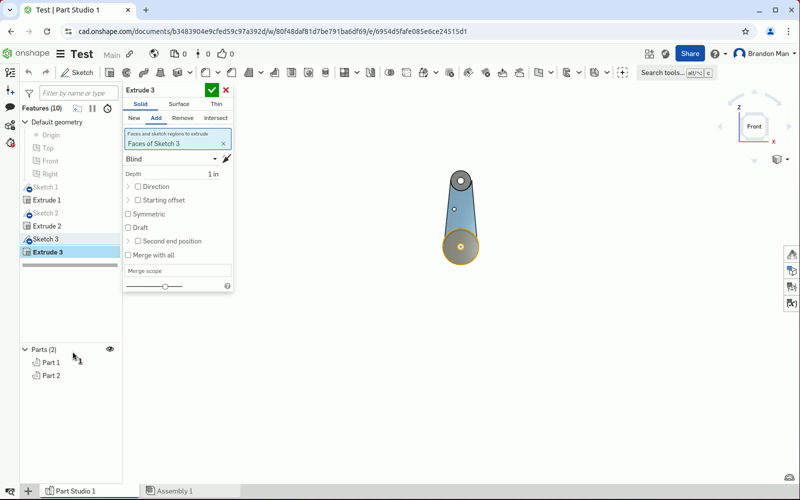
mouse_move(143, 106)
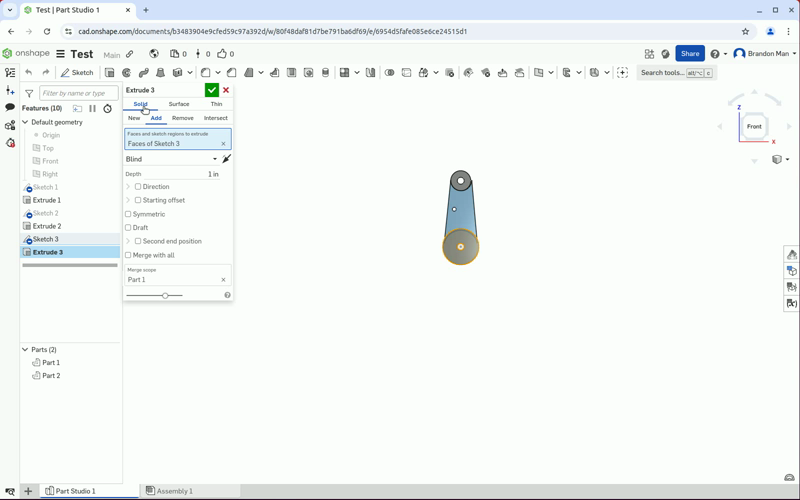
click(143, 106)
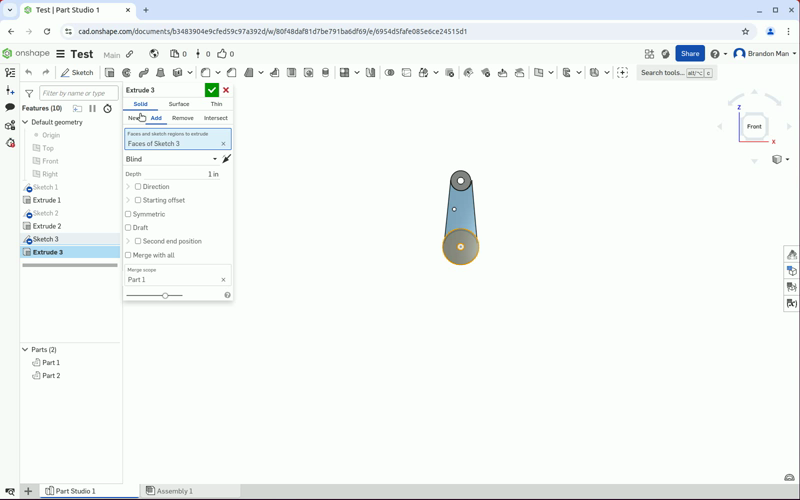
mouse_move(137, 120)
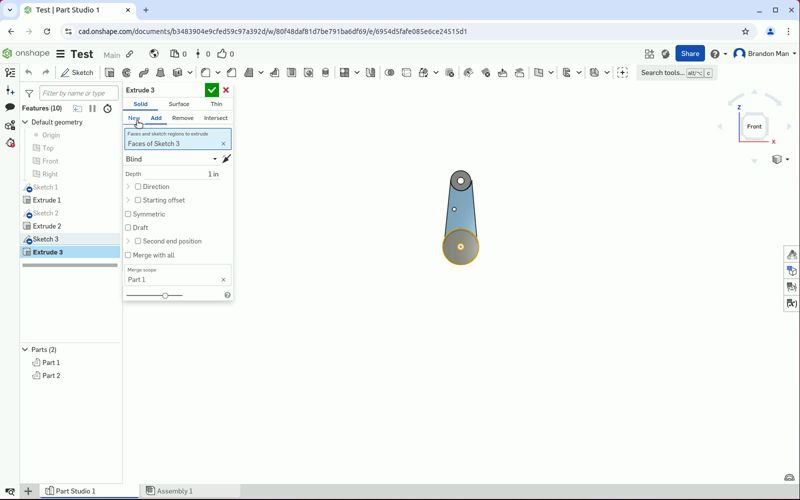
click(137, 120)
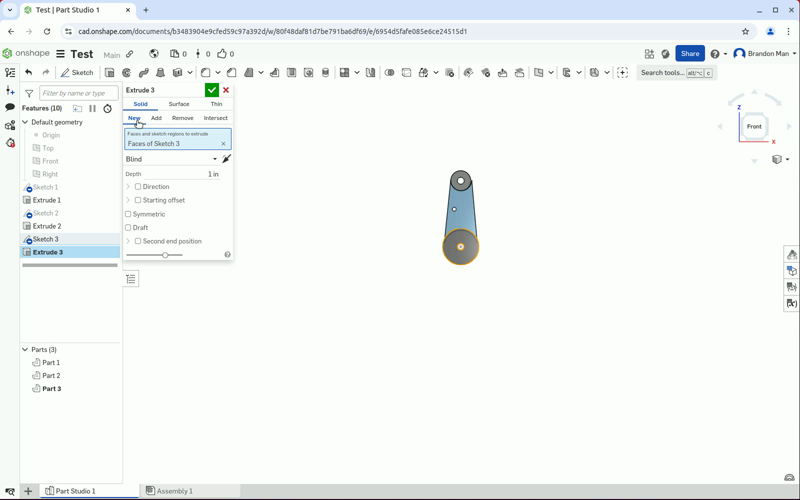
key(tab, 4)
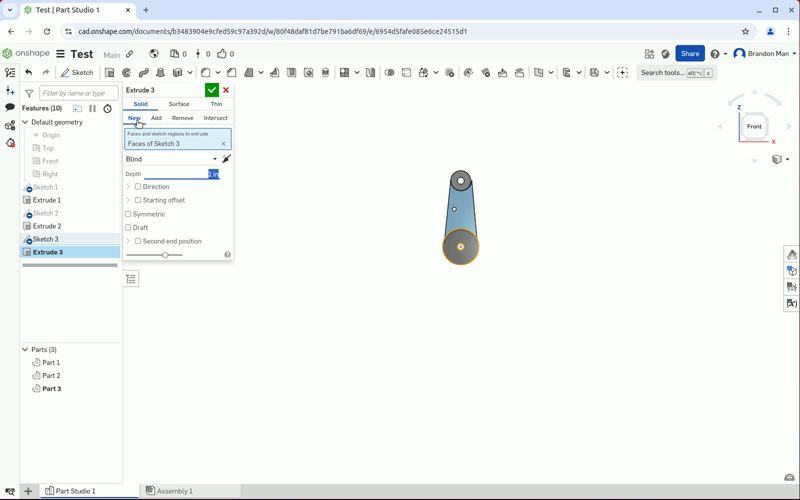
text(0.722)
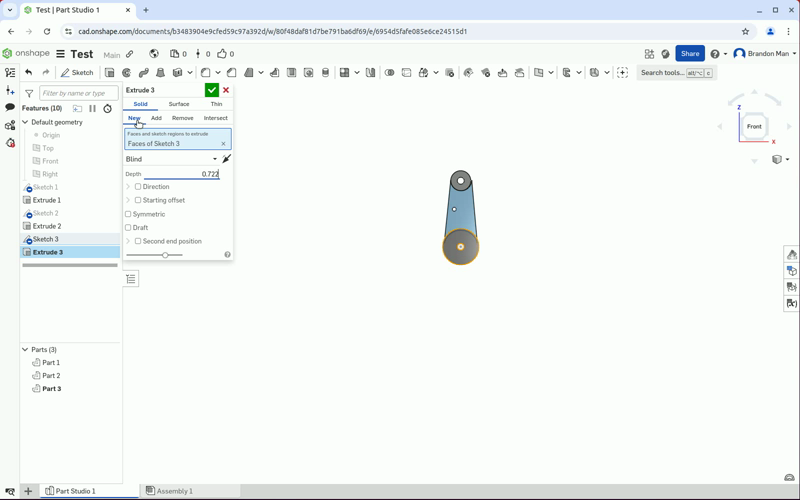
key(enter)
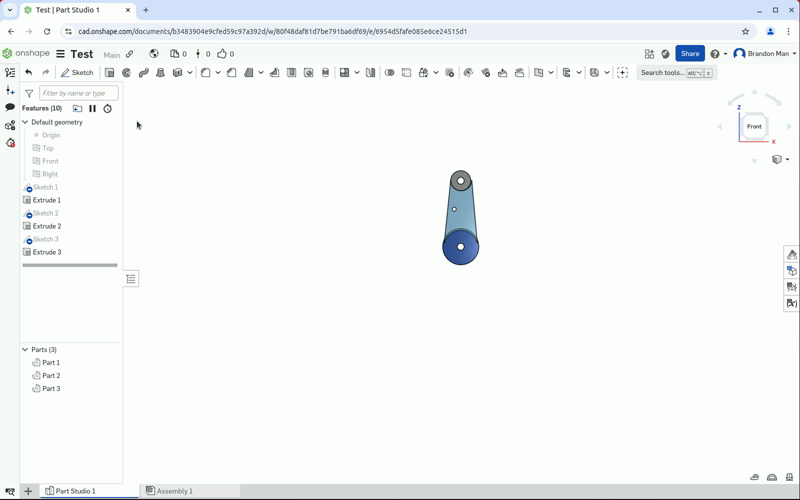
key(shift+h)
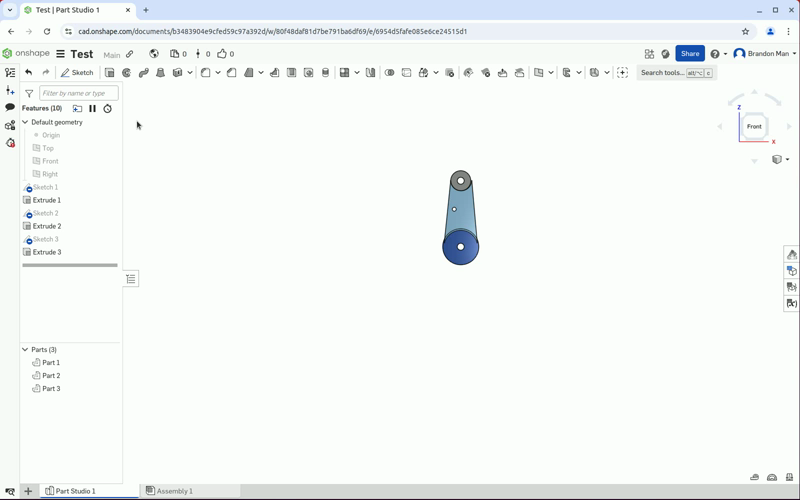
key(shift+h)
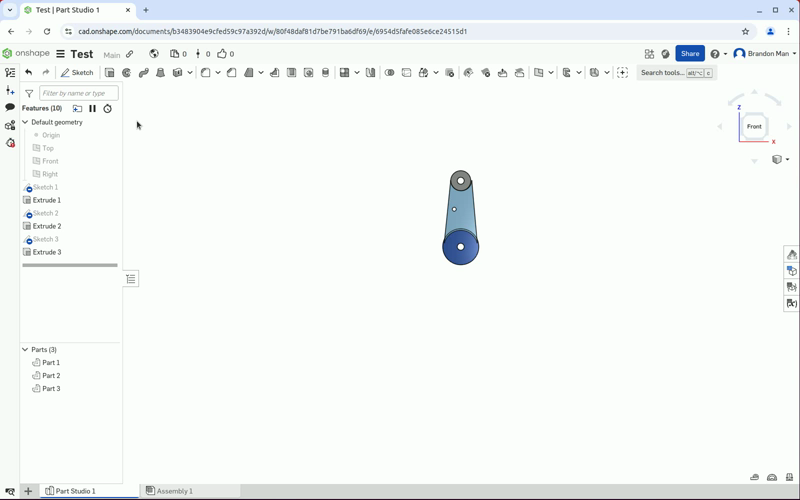
mouse_move(73, 189)
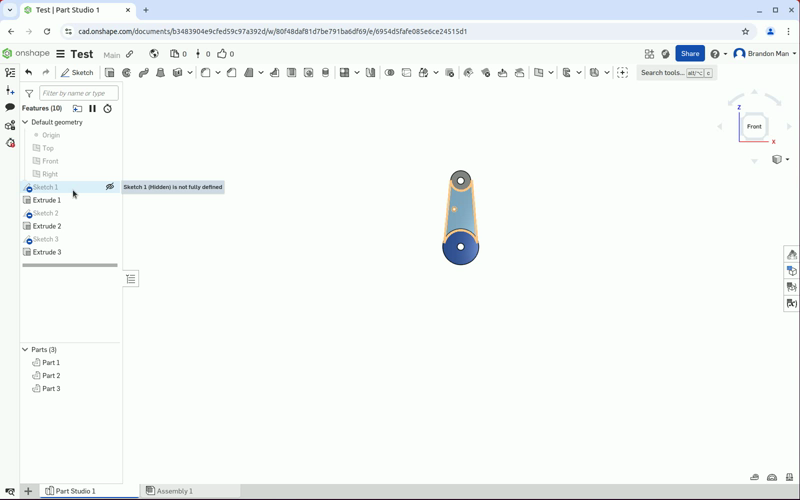
click(73, 189)
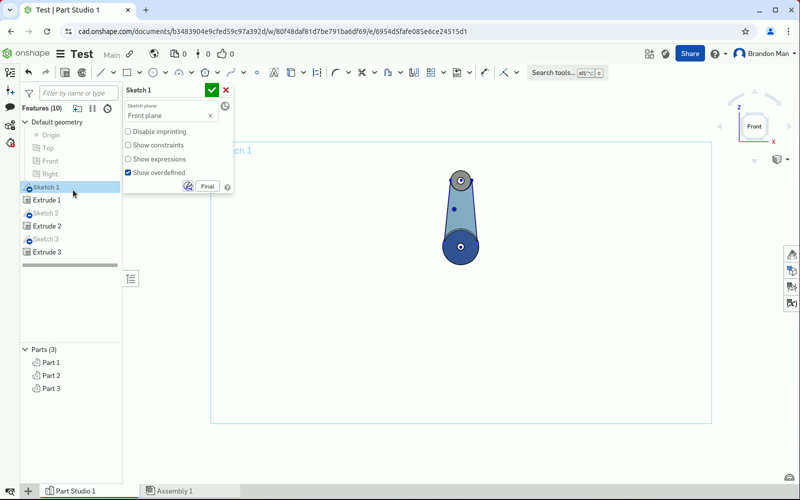
mouse_move(229, 92)
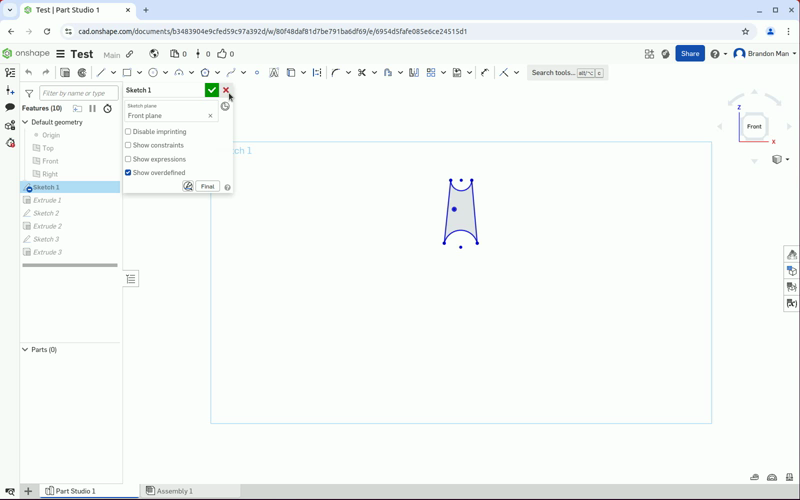
click(229, 92)
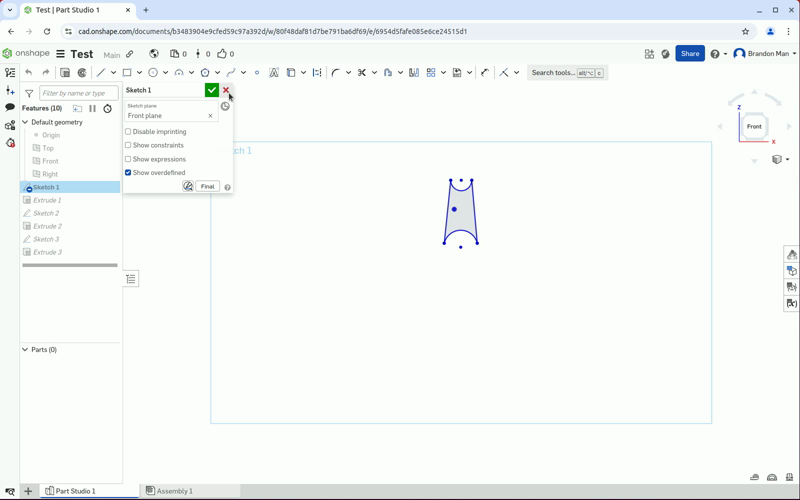
key(shift+s)
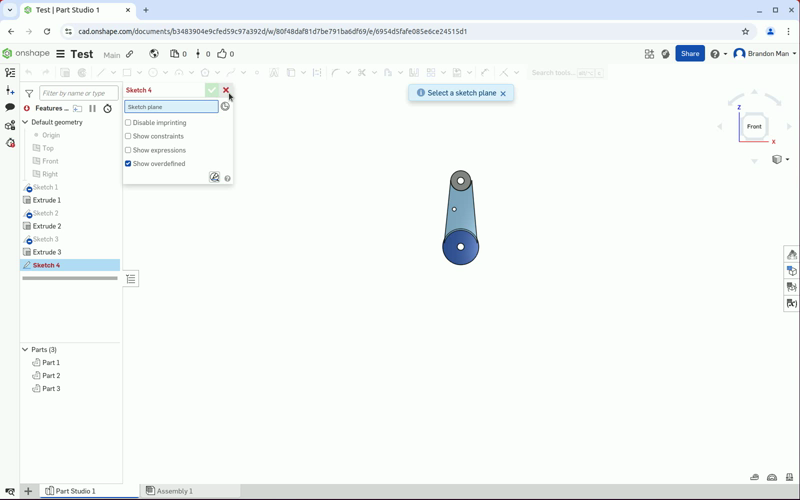
mouse_move(73, 163)
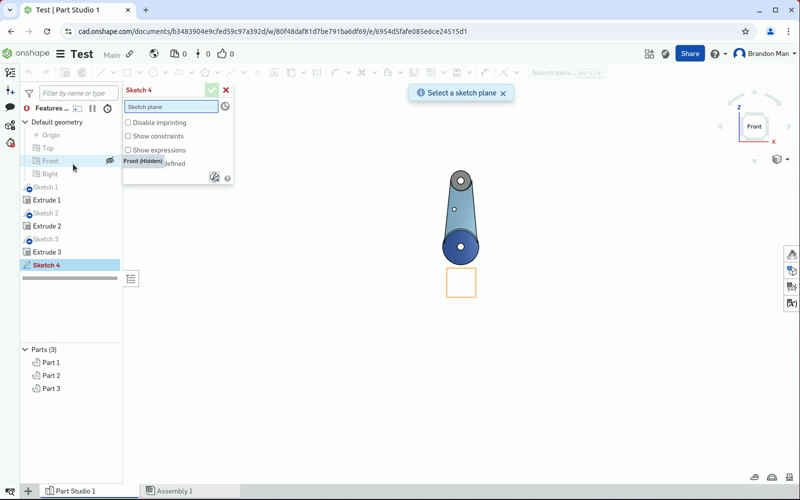
click(73, 163)
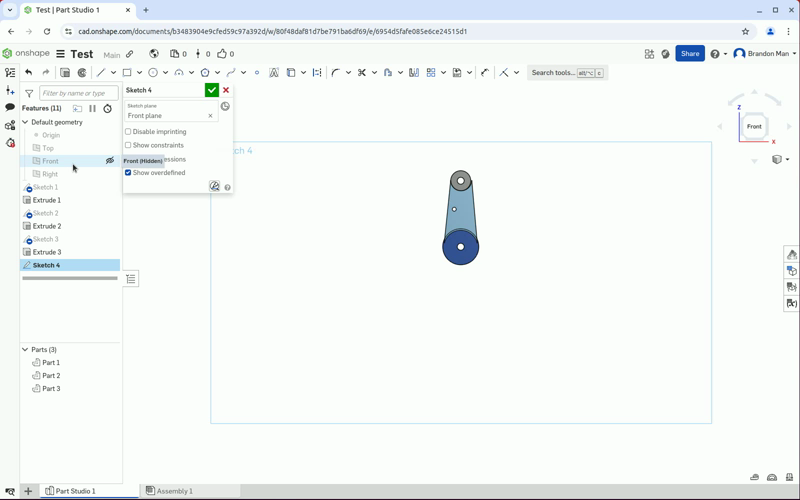
mouse_move(73, 352)
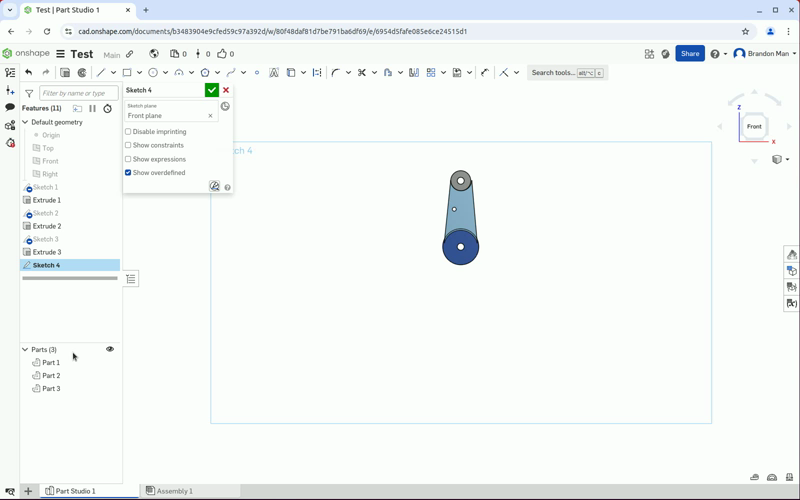
key(y)
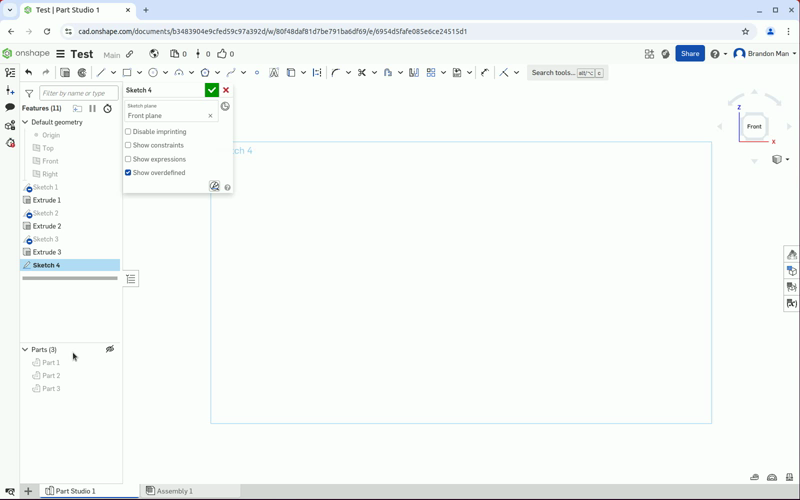
key(l)
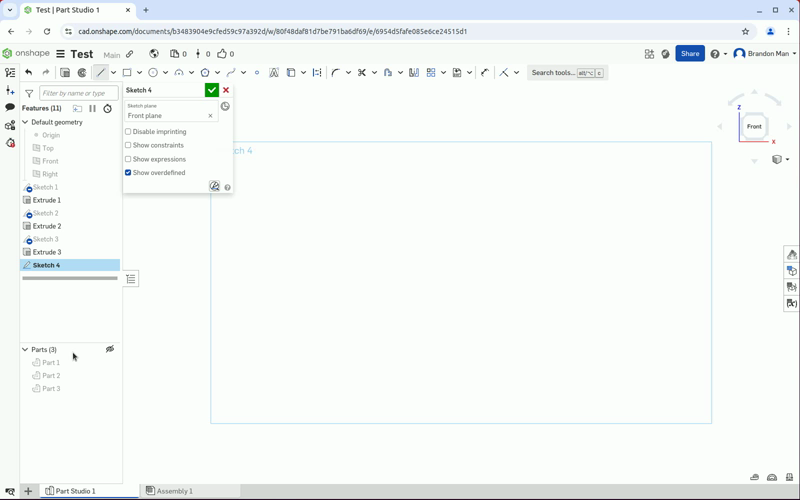
key_down(shift)
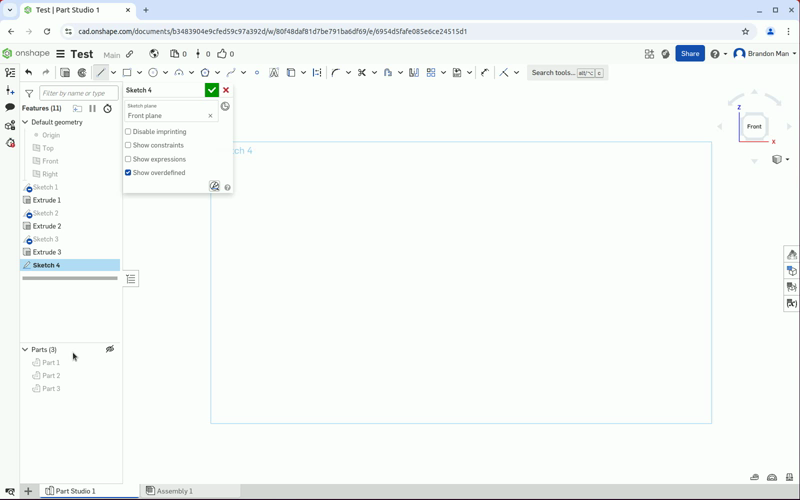
mouse_move(460, 327)
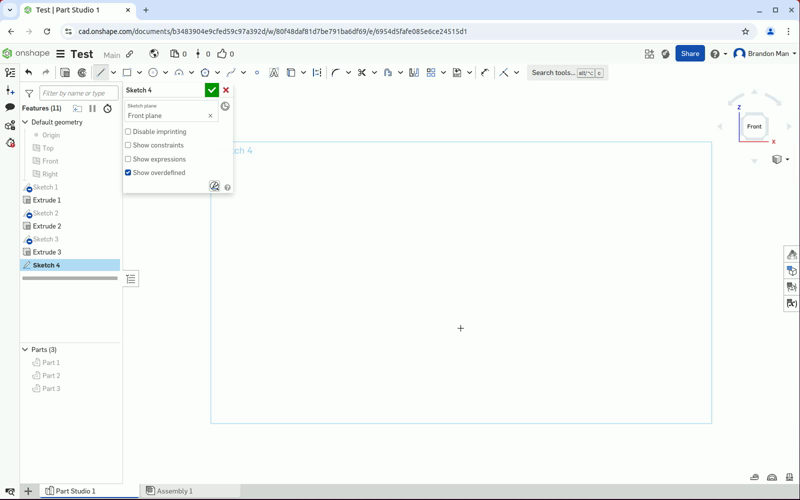
click(460, 327)
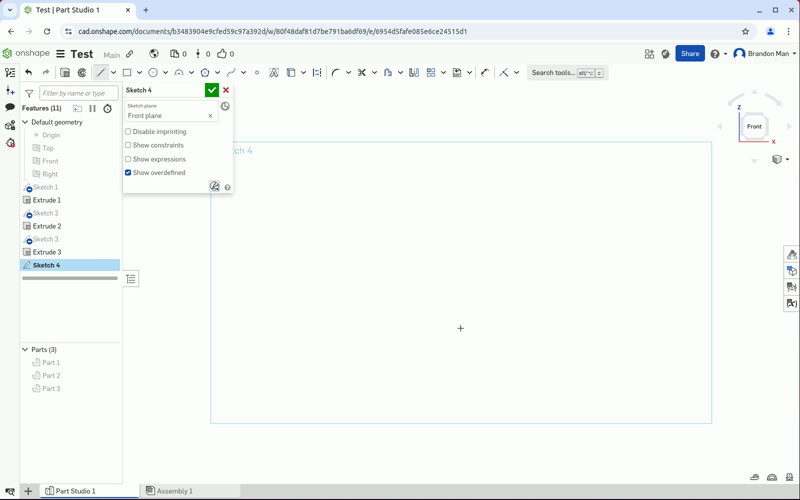
key_up(shift)
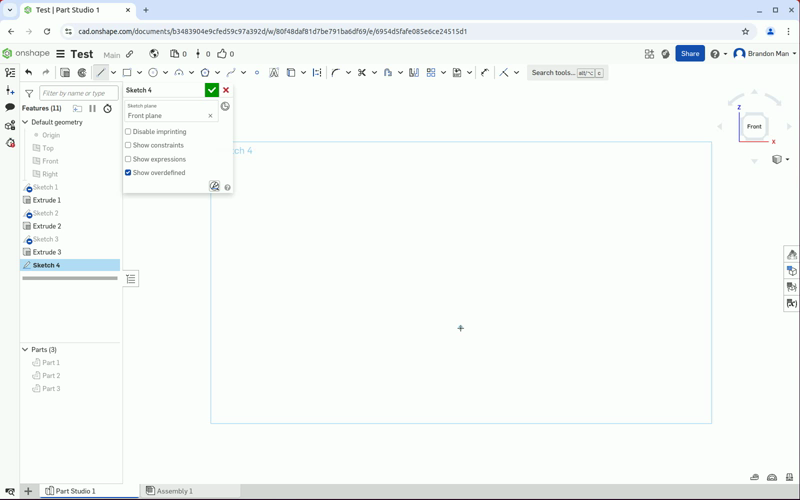
key_down(shift)
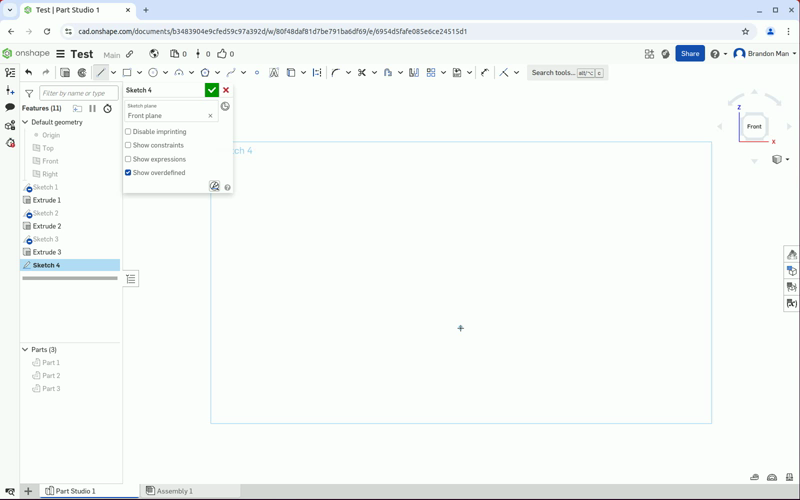
mouse_move(490, 327)
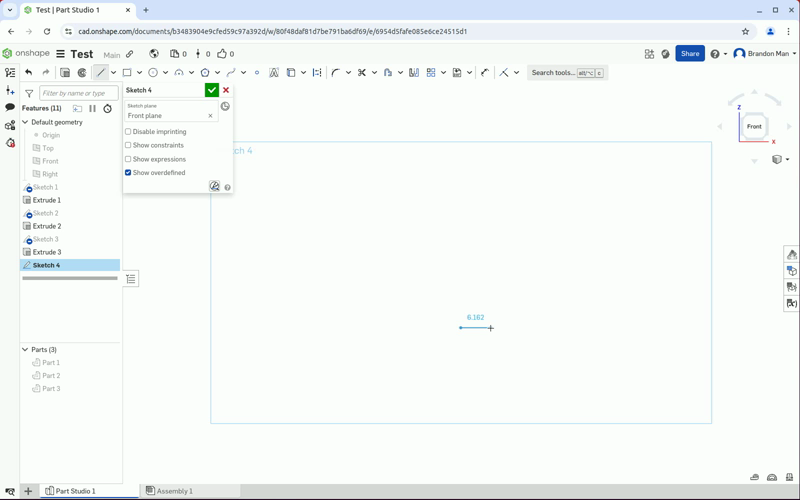
mouse_move(461, 327)
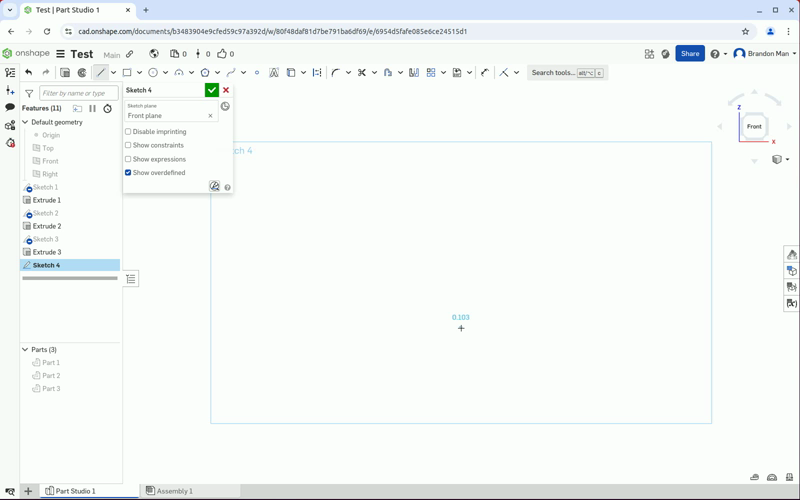
scroll(6)
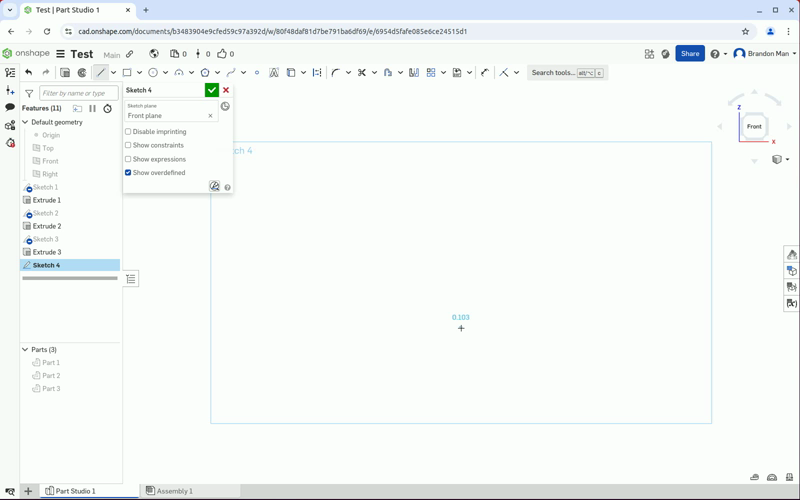
scroll(6)
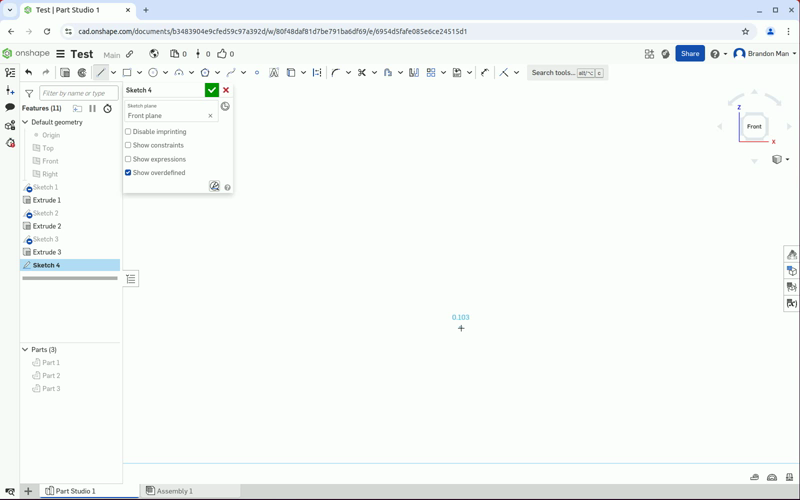
scroll(6)
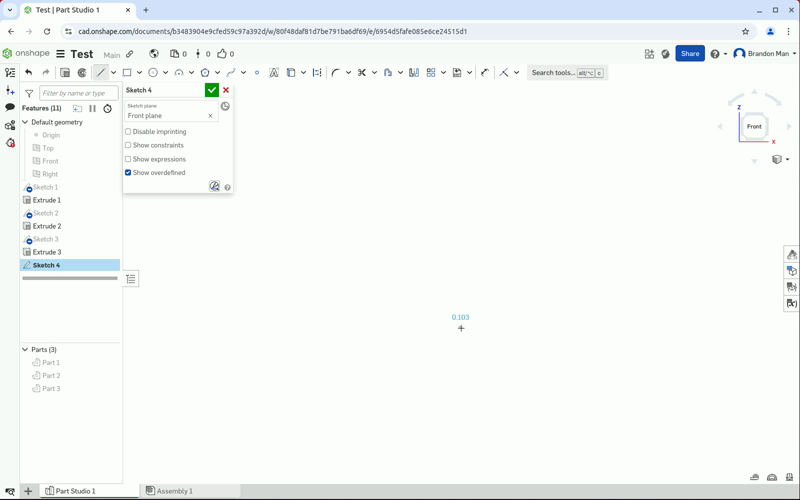
scroll(6)
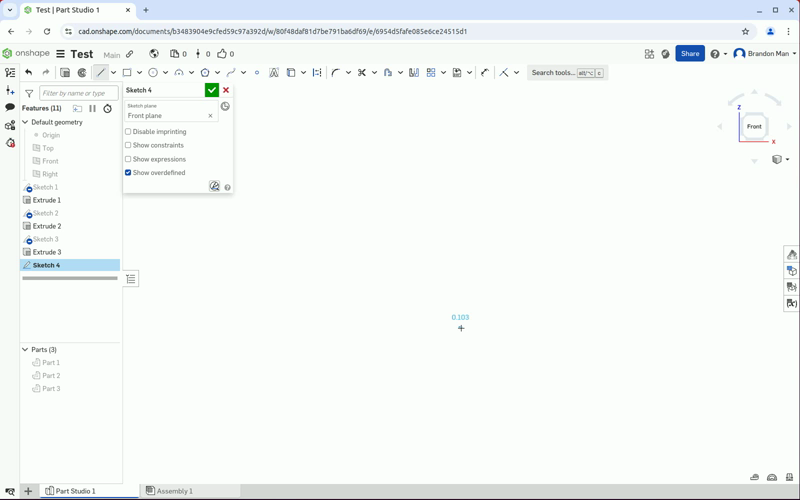
scroll(6)
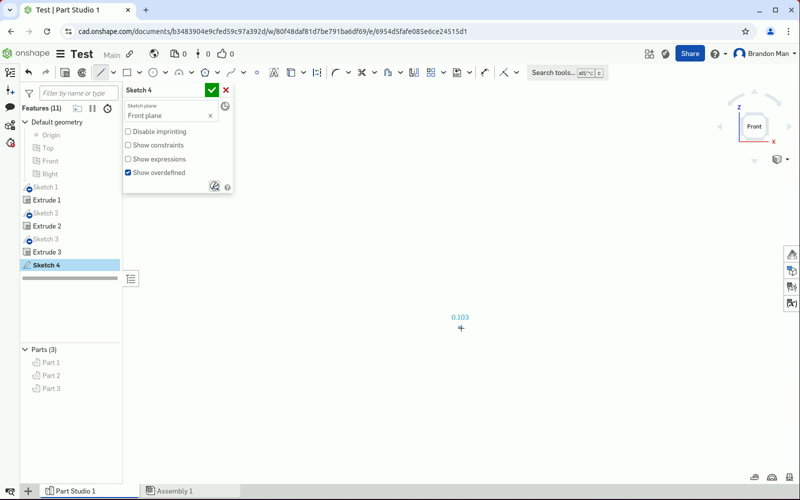
scroll(6)
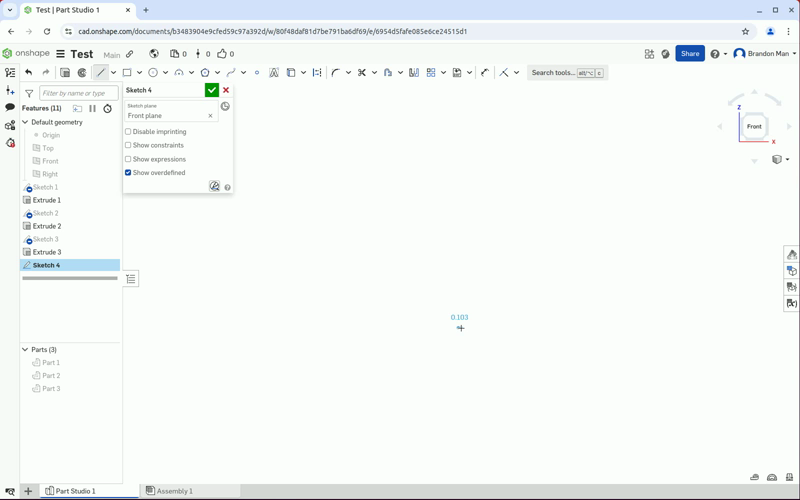
scroll(6)
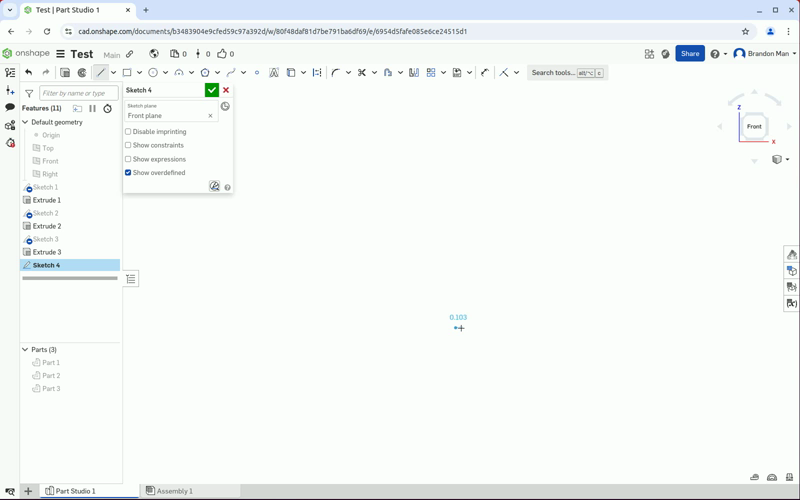
click(461, 327)
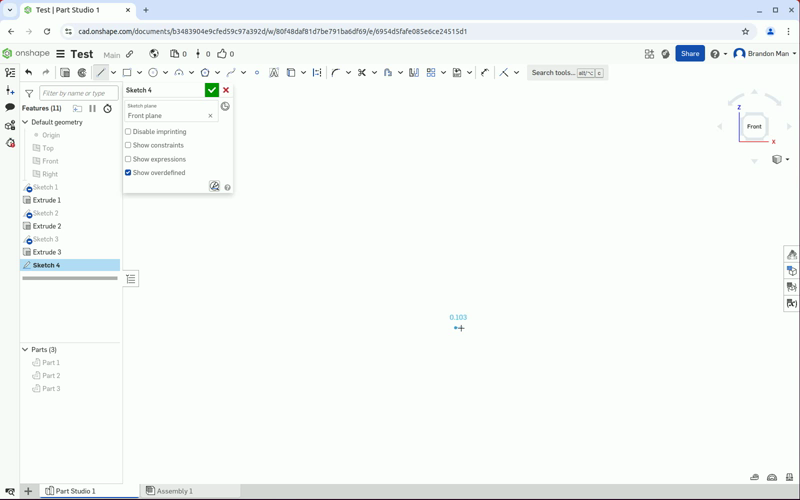
scroll(-6)
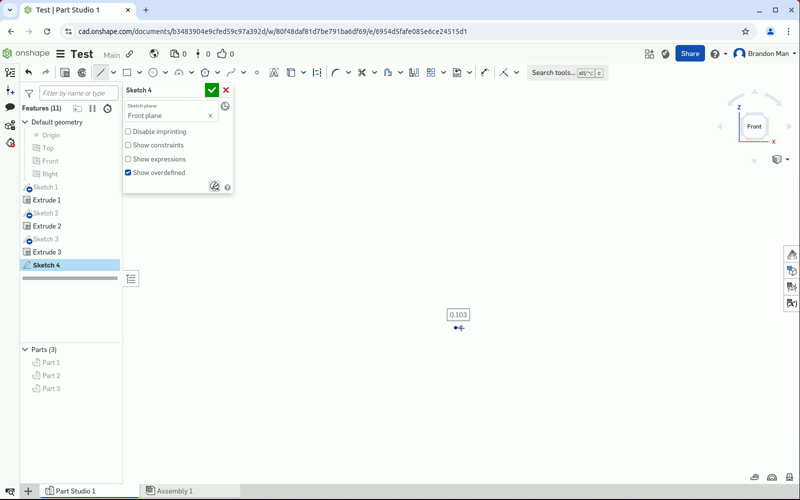
scroll(-6)
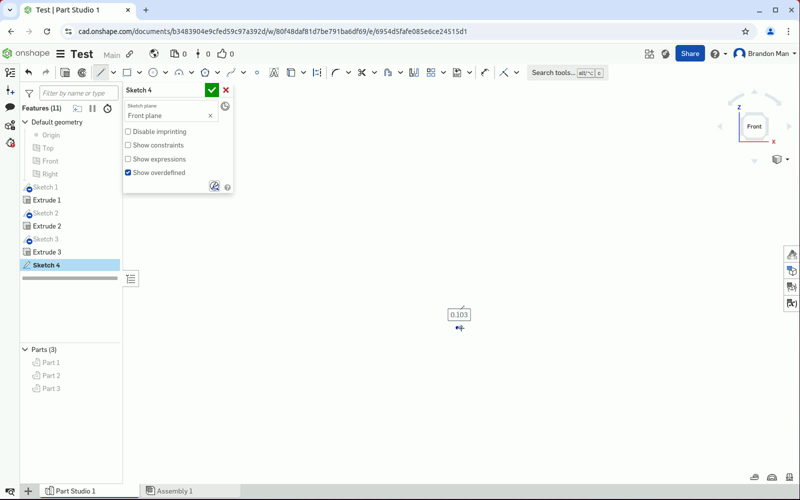
scroll(-6)
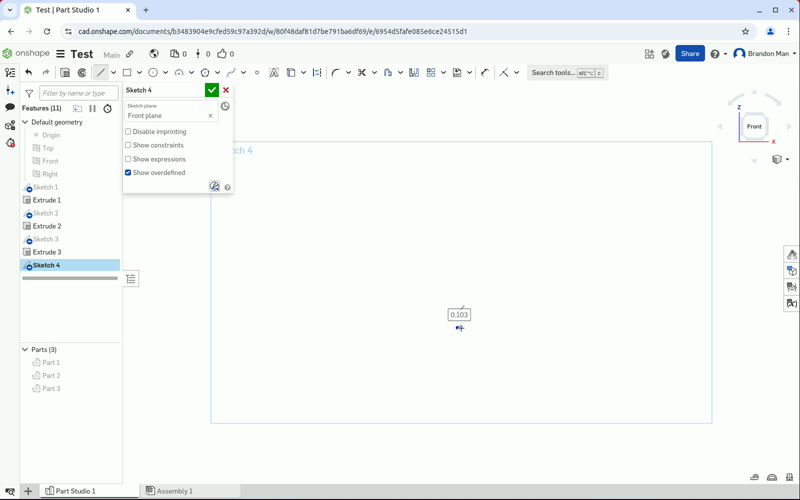
scroll(-6)
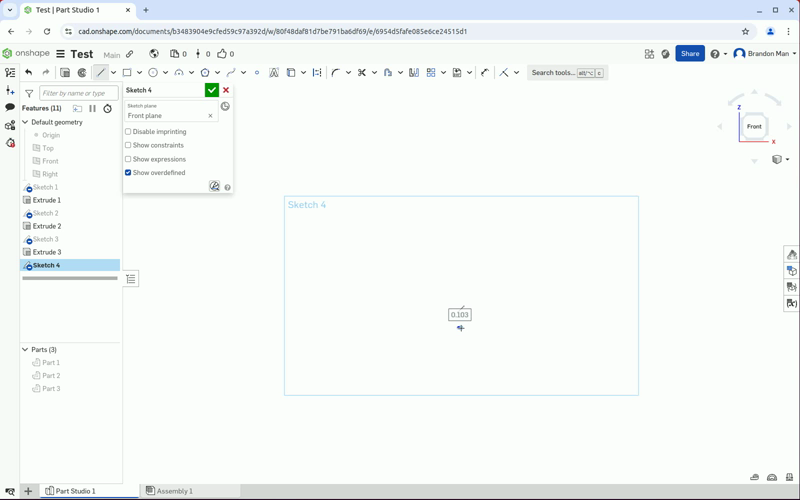
scroll(-6)
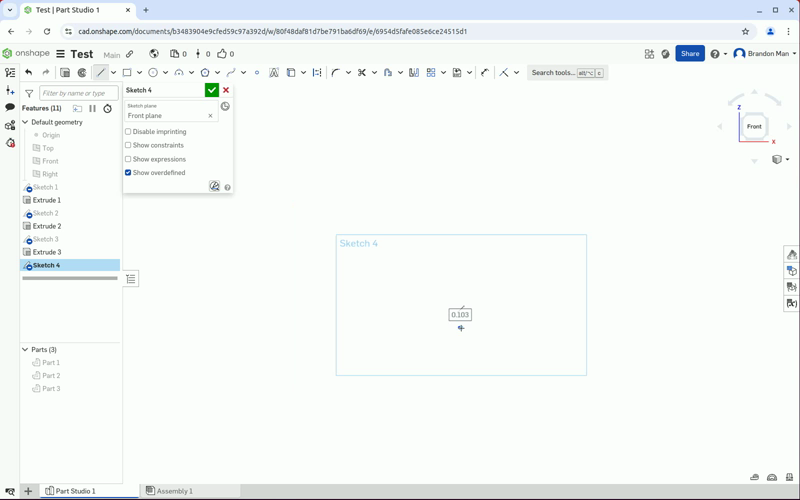
scroll(-6)
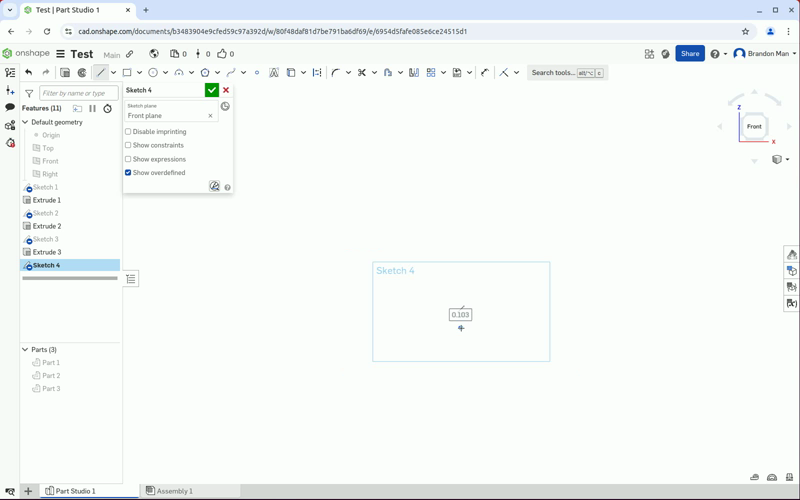
scroll(-6)
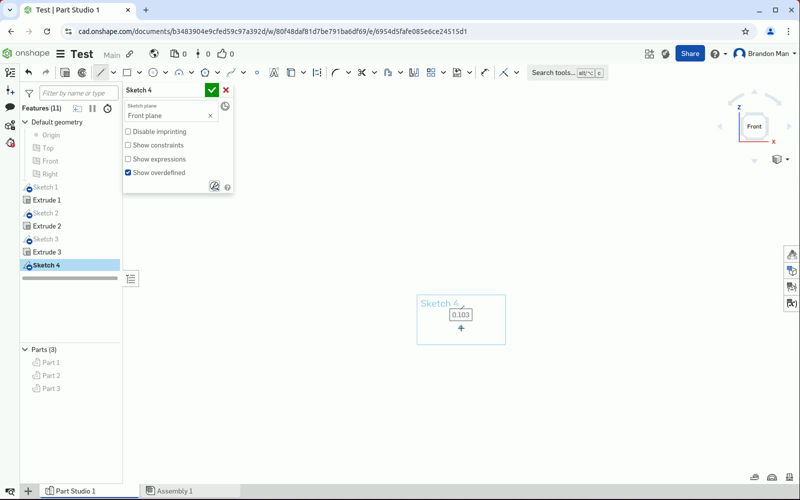
key_up(shift)
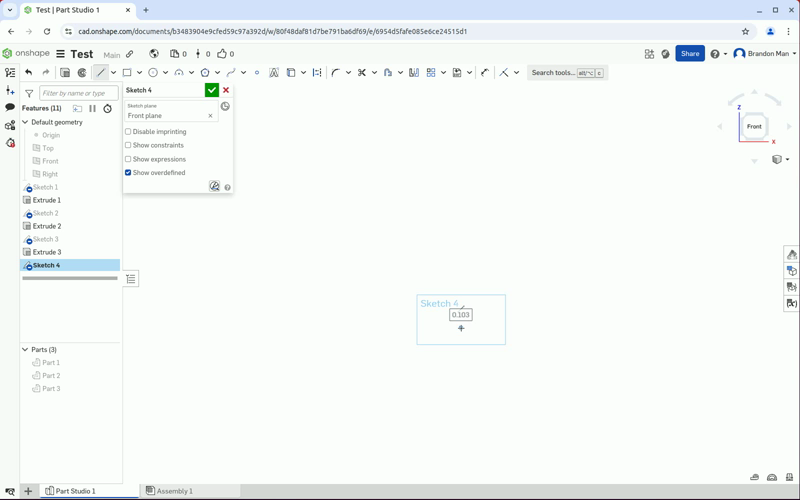
key(esc)
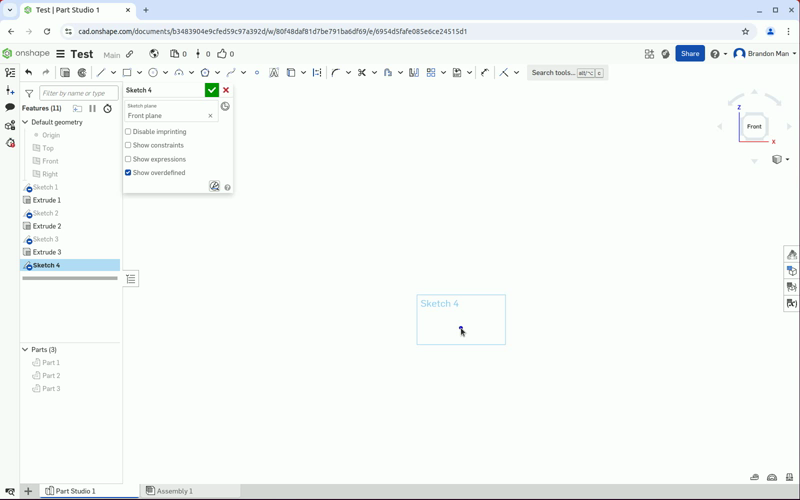
key(a)
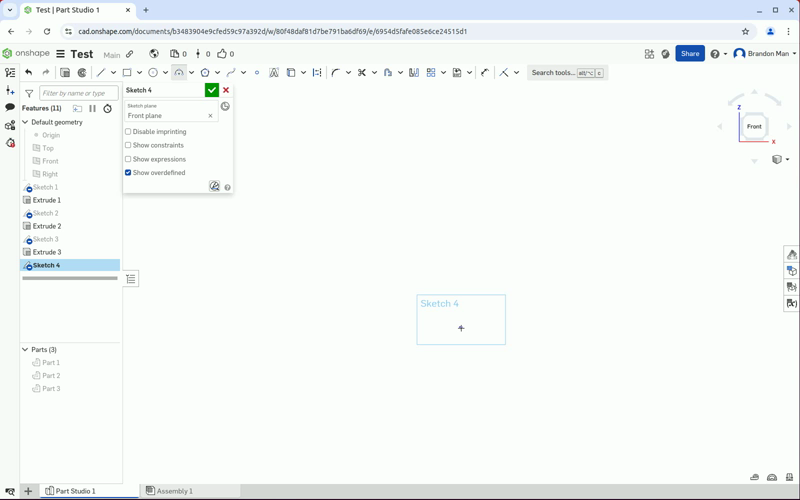
mouse_move(461, 327)
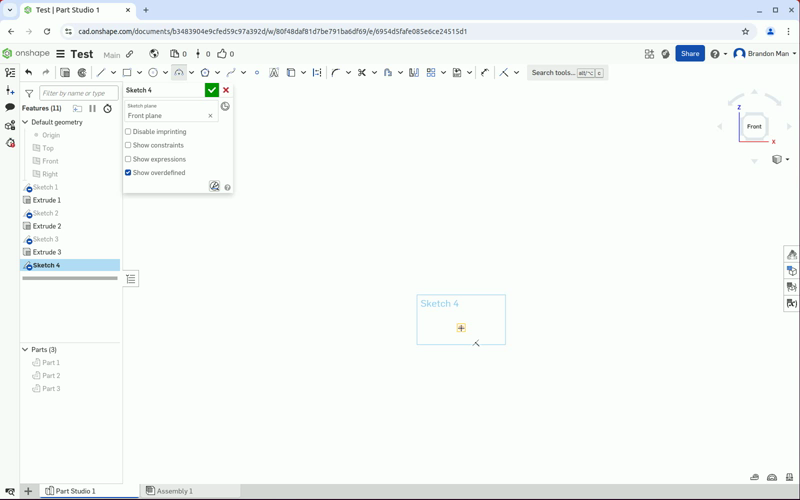
scroll(6)
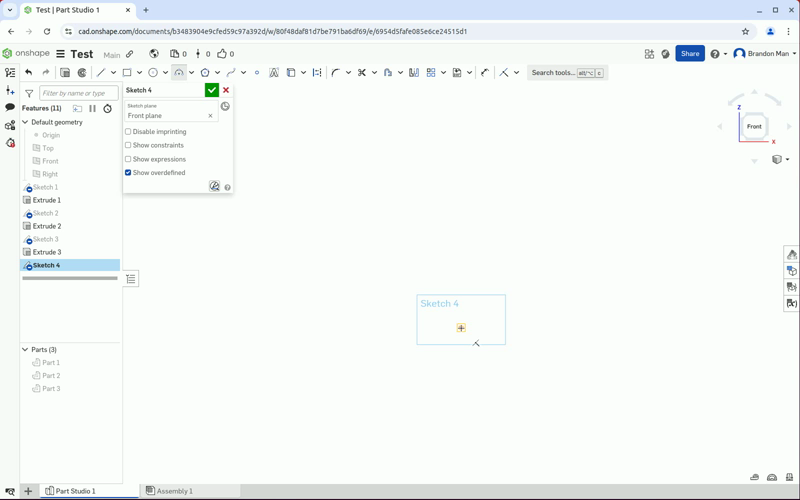
scroll(6)
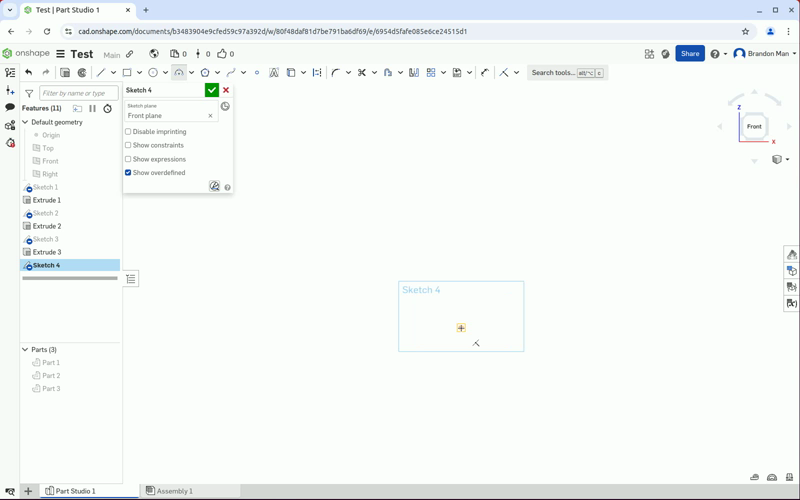
scroll(6)
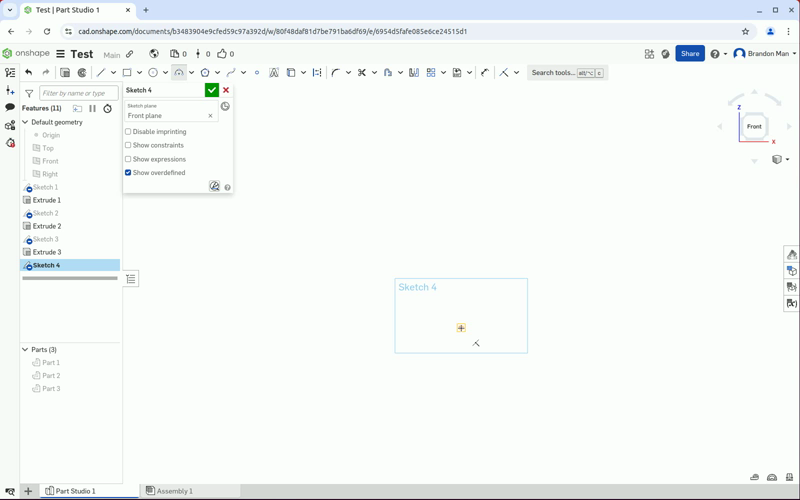
scroll(6)
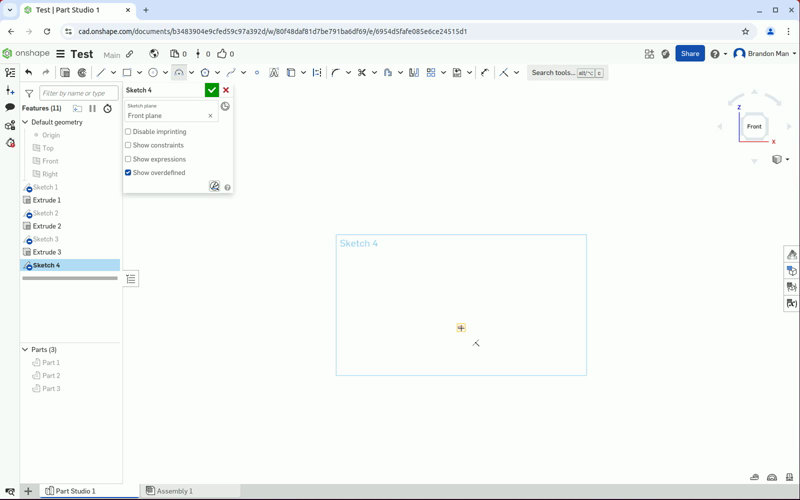
scroll(6)
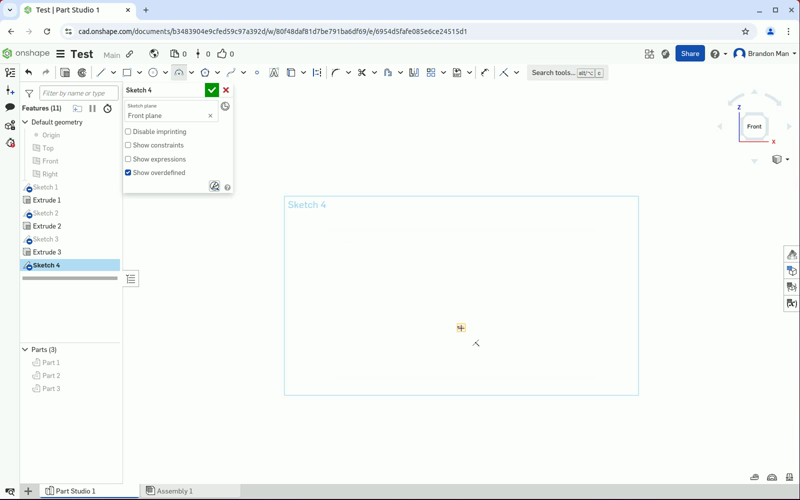
scroll(6)
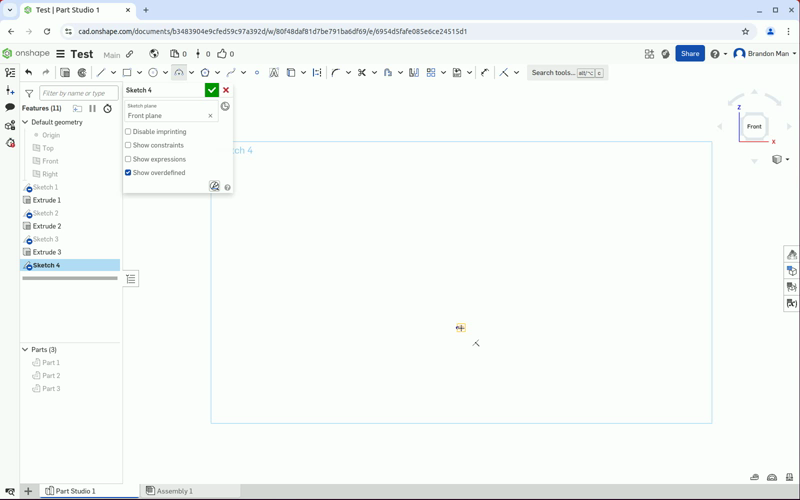
scroll(6)
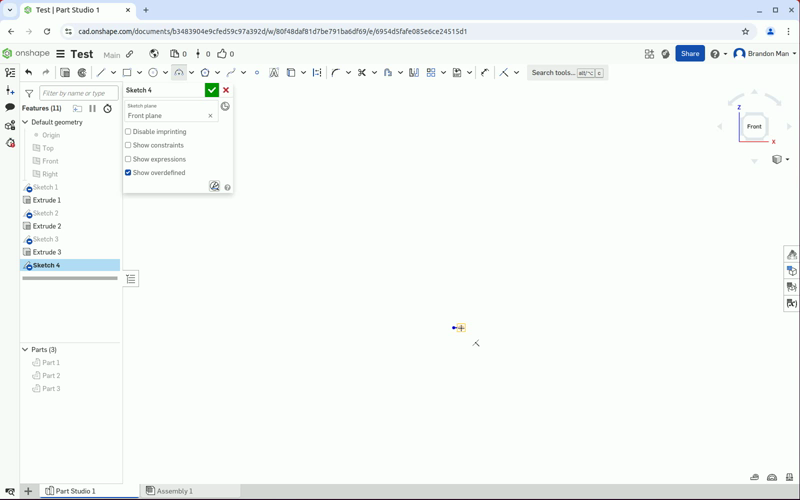
click(461, 327)
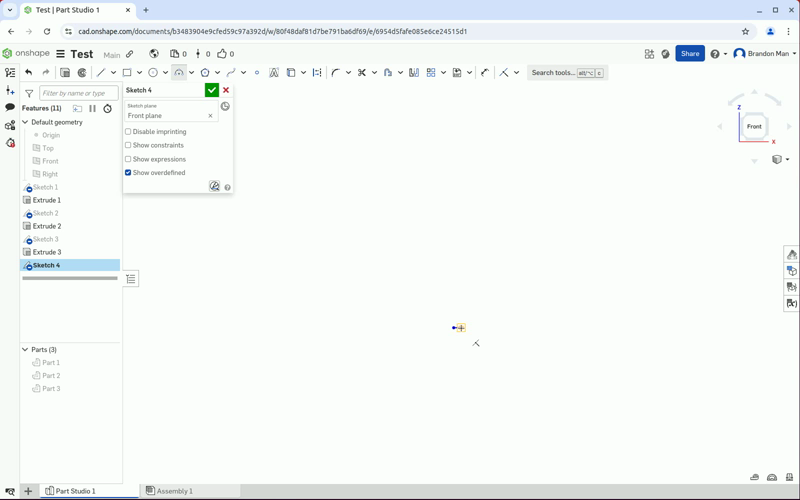
scroll(-6)
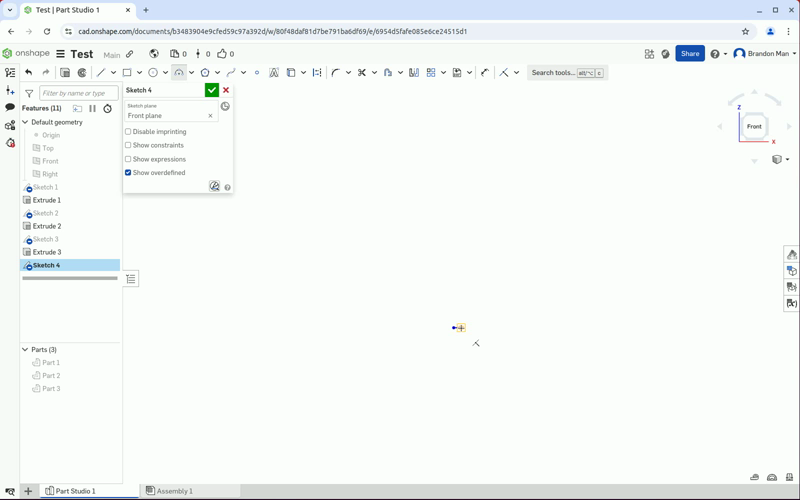
scroll(-6)
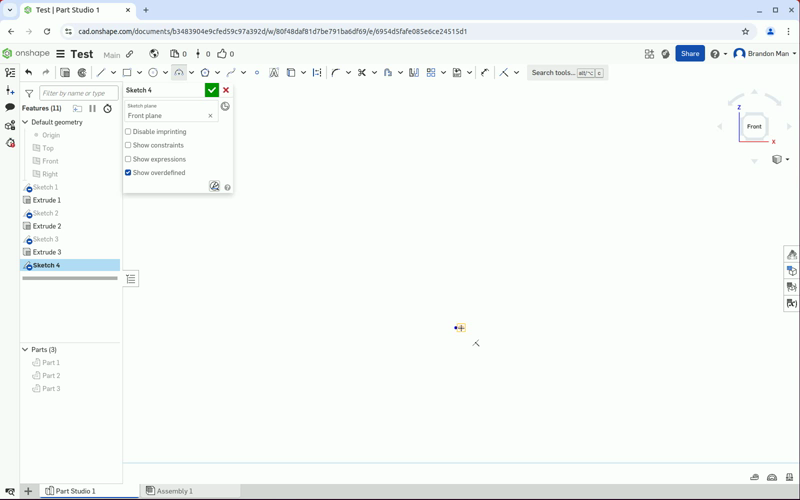
scroll(-6)
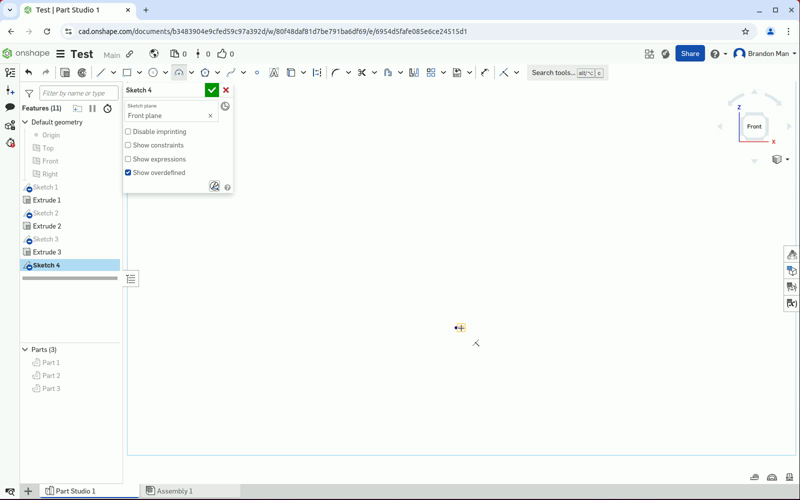
scroll(-6)
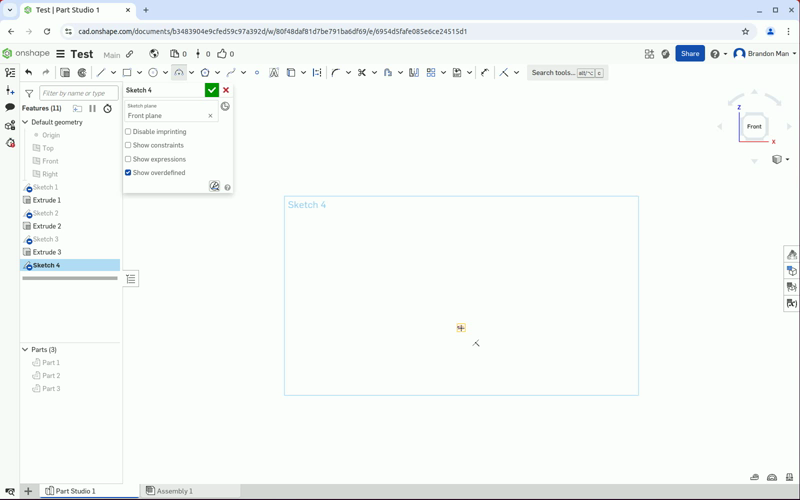
scroll(-6)
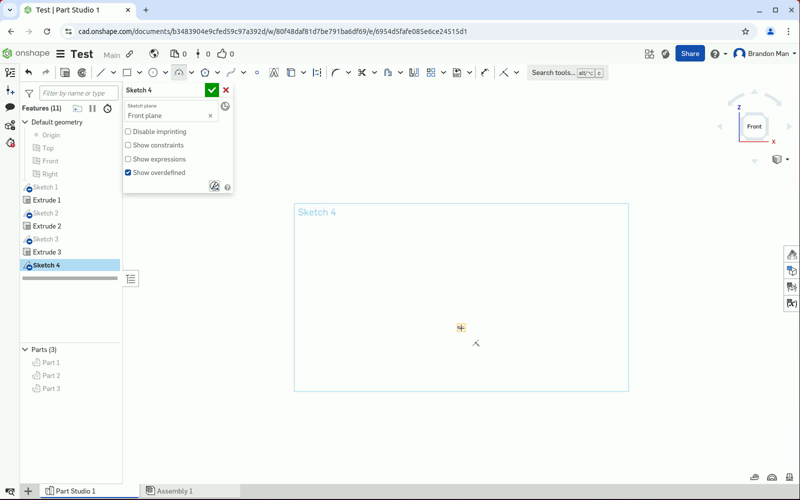
scroll(-6)
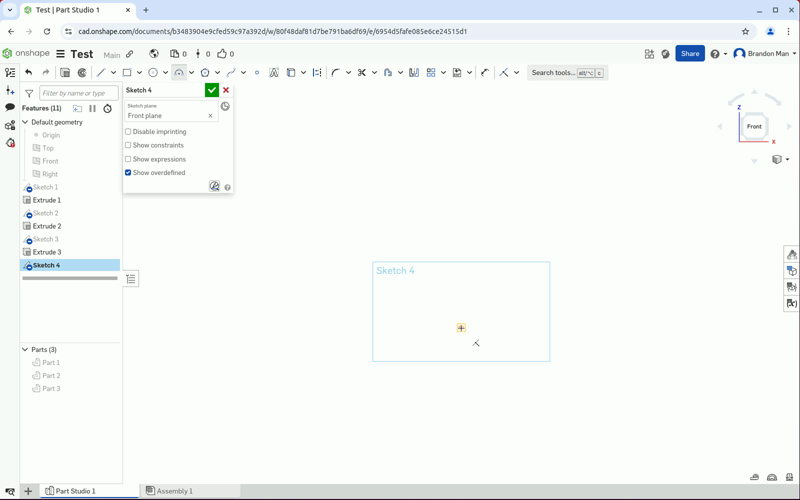
scroll(-6)
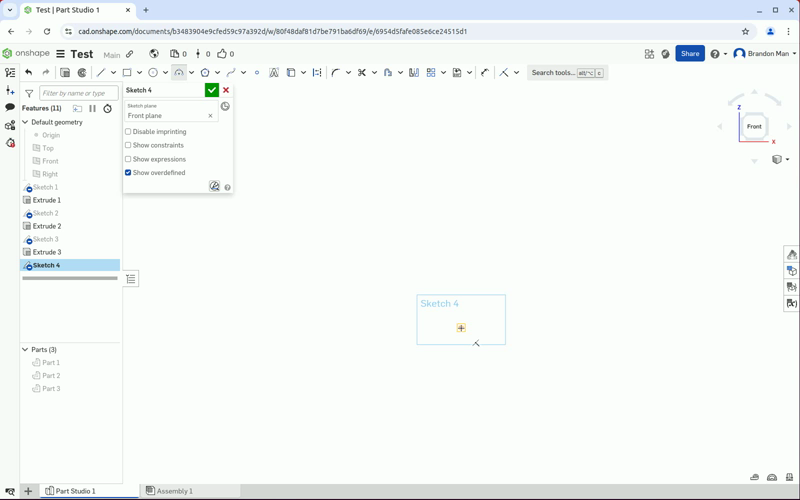
mouse_move(460, 327)
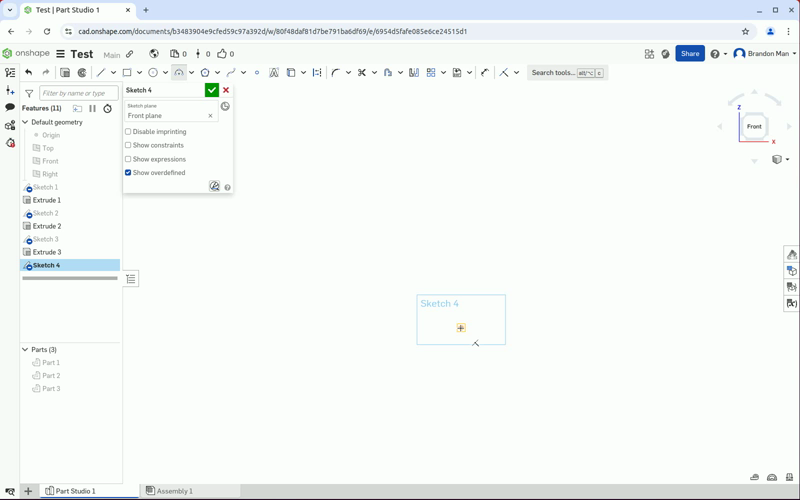
scroll(6)
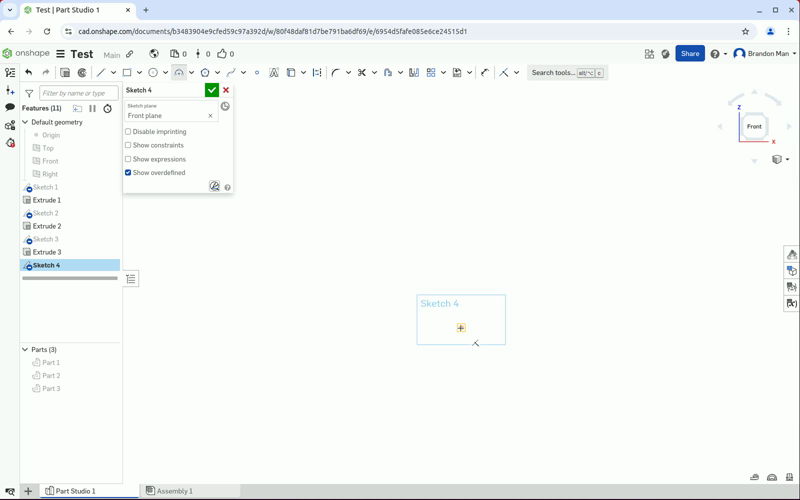
scroll(6)
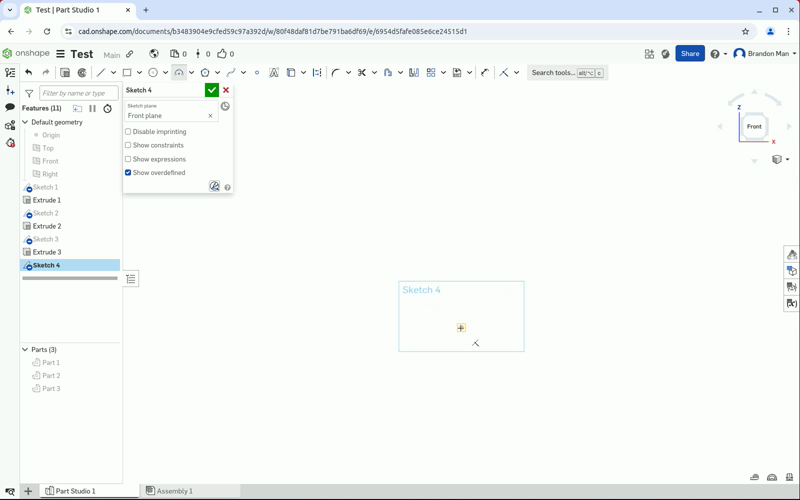
scroll(6)
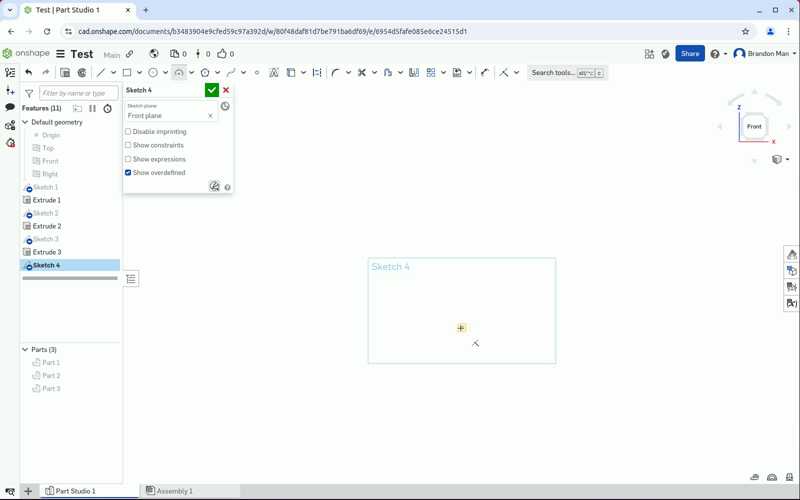
scroll(6)
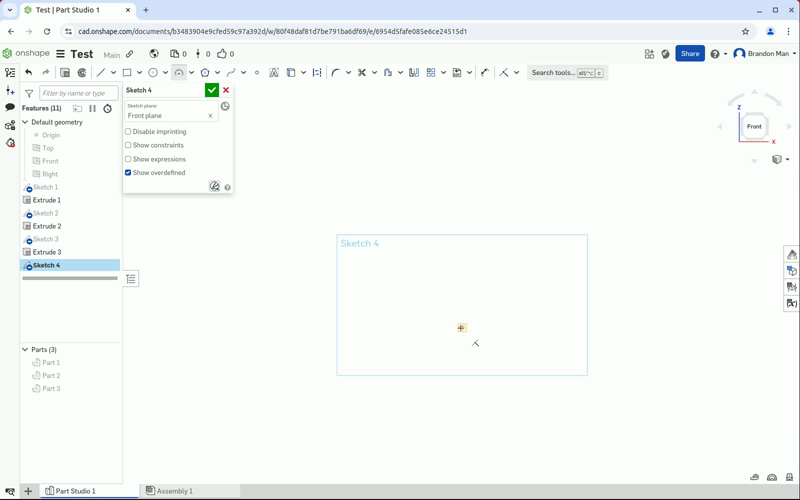
scroll(6)
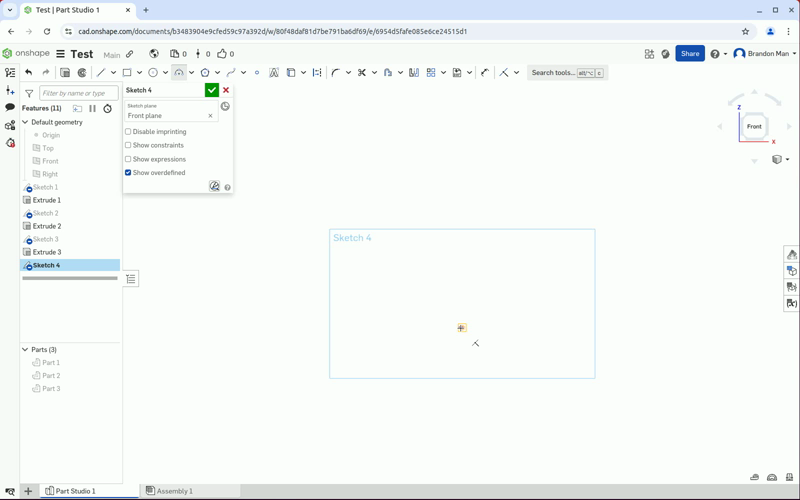
scroll(6)
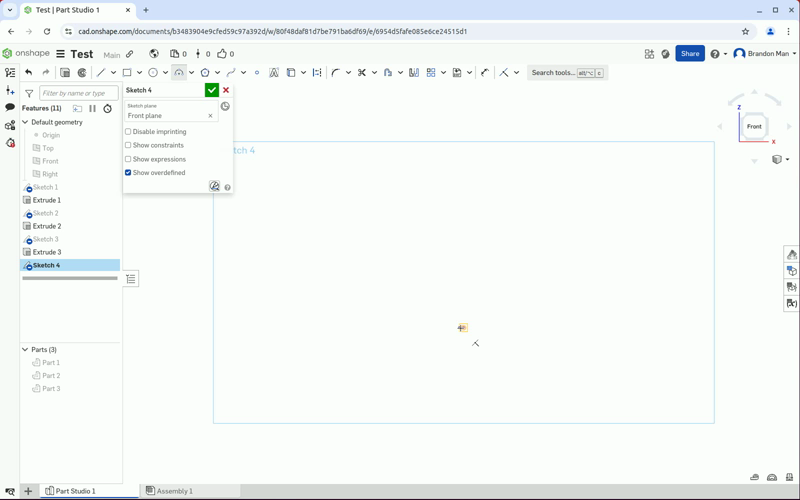
scroll(6)
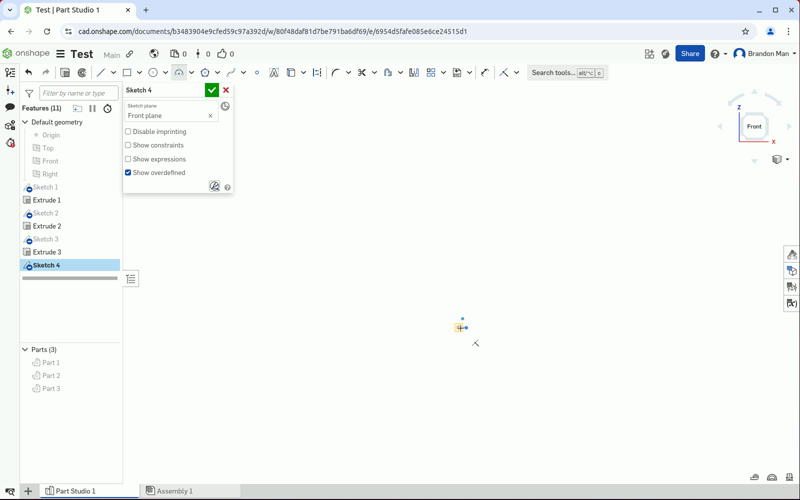
click(460, 327)
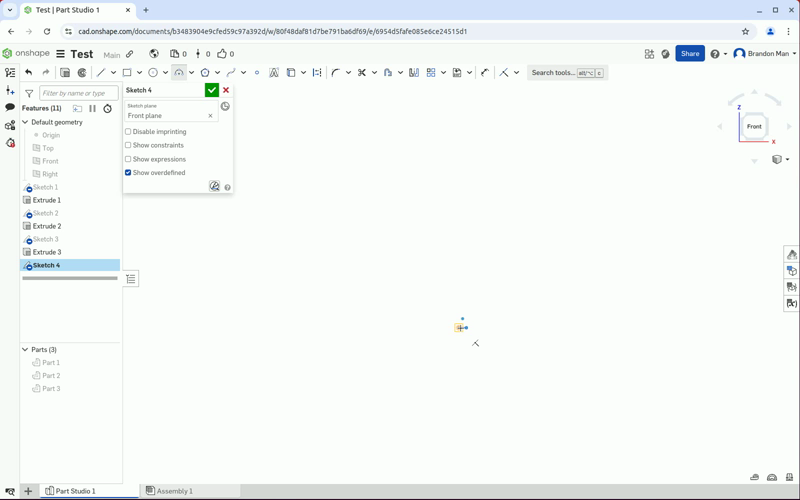
scroll(-6)
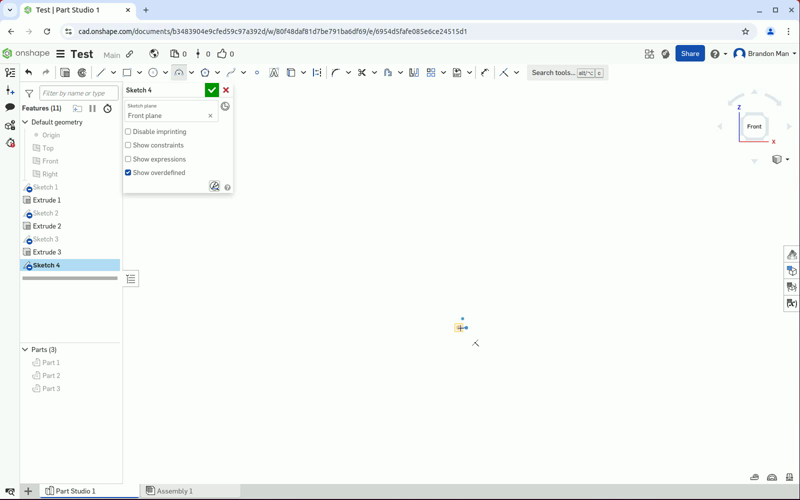
scroll(-6)
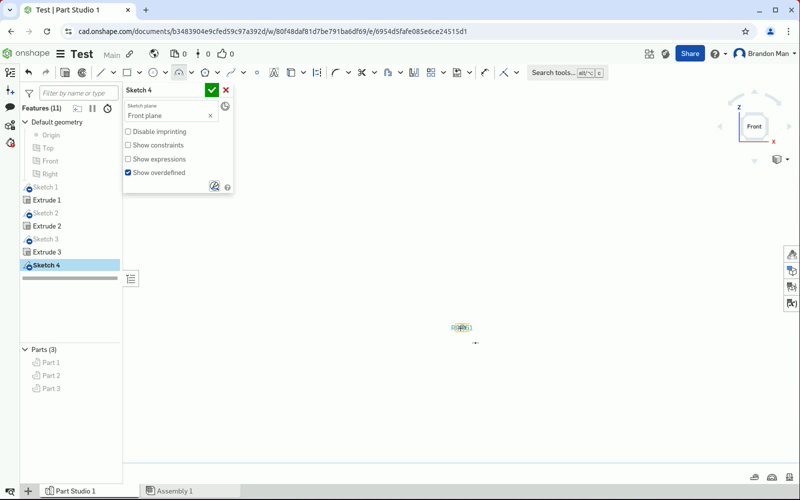
scroll(-6)
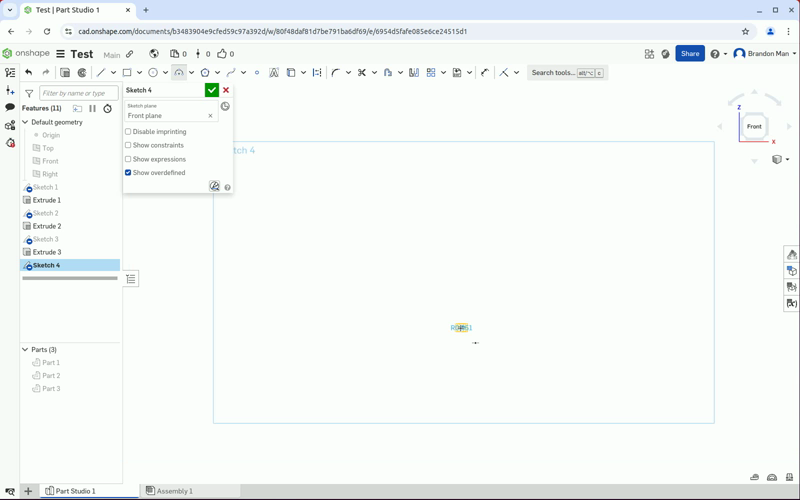
scroll(-6)
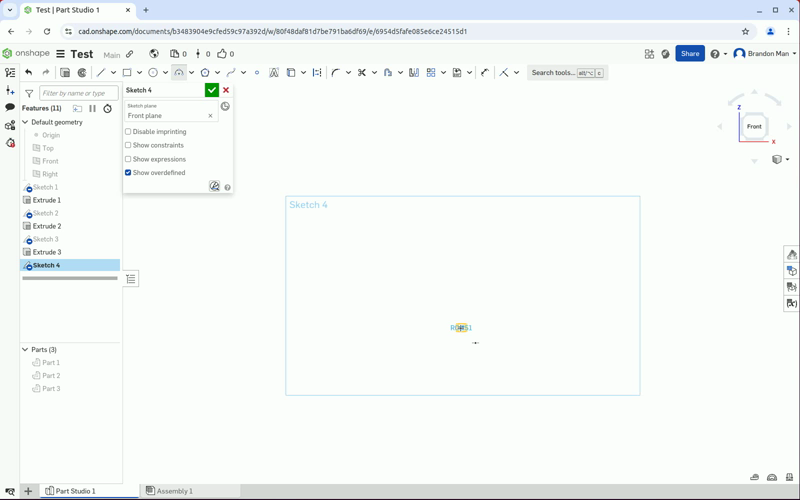
scroll(-6)
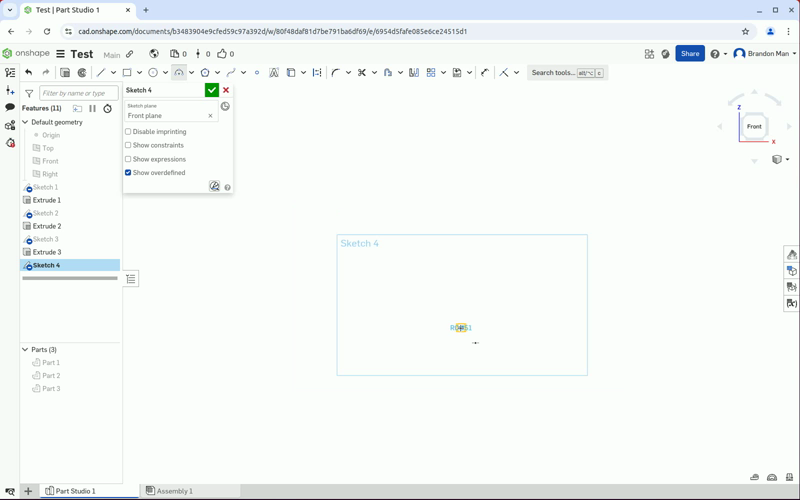
scroll(-6)
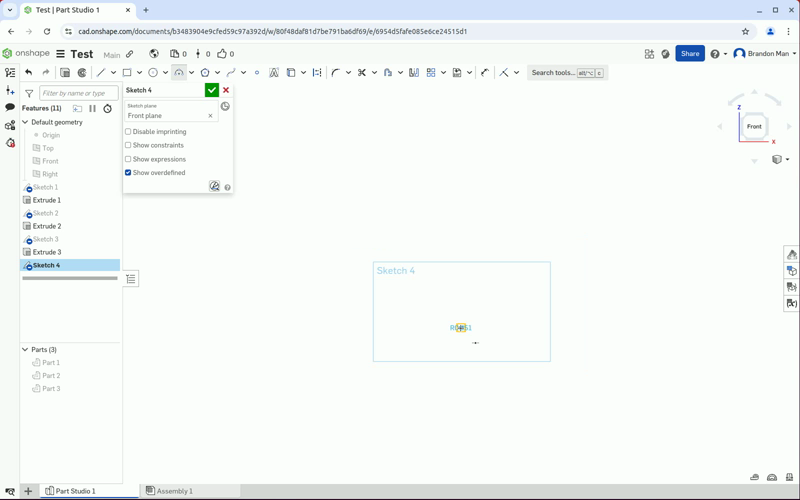
scroll(-6)
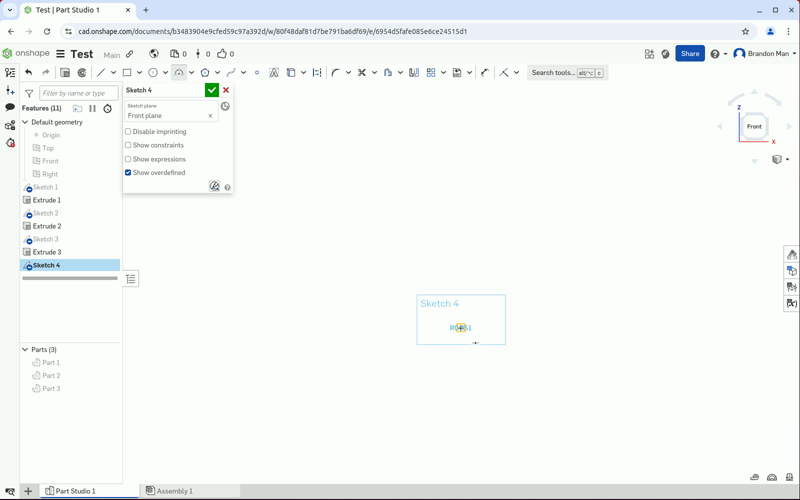
key_down(shift)
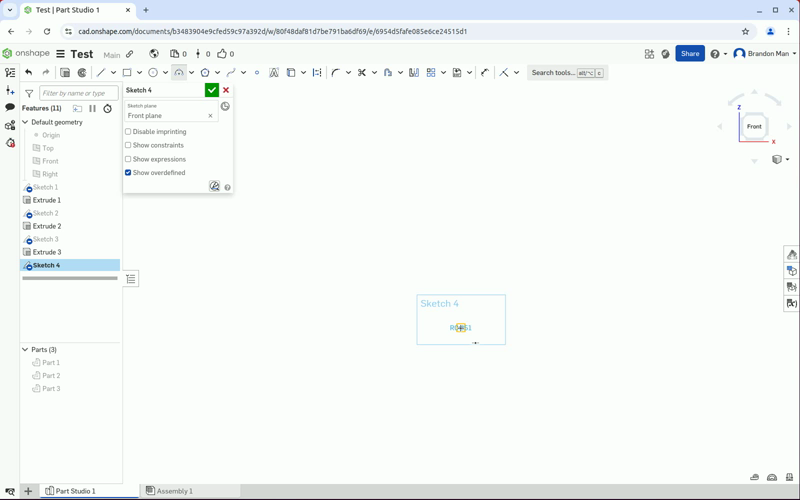
mouse_move(461, 309)
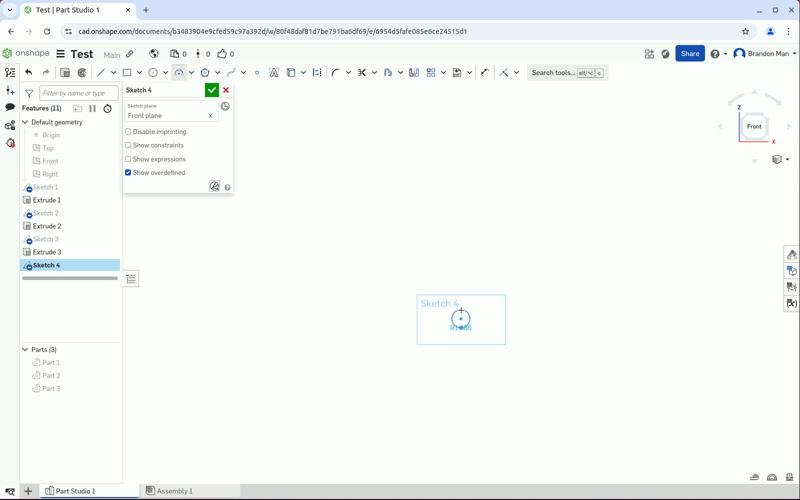
scroll(6)
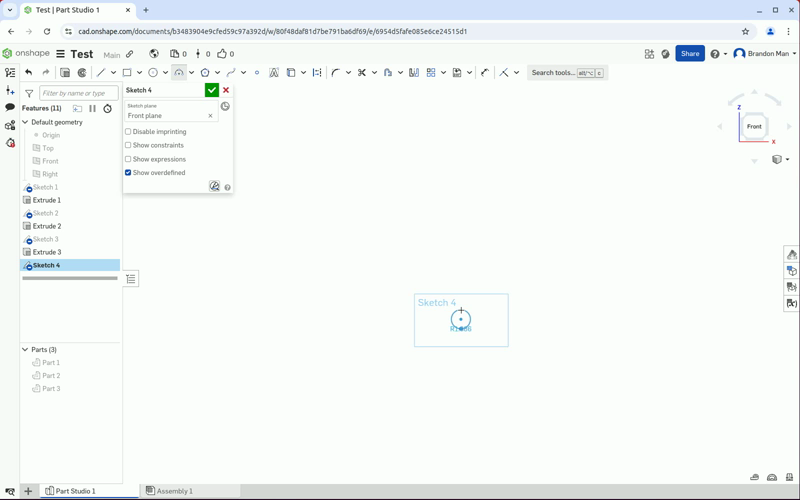
scroll(6)
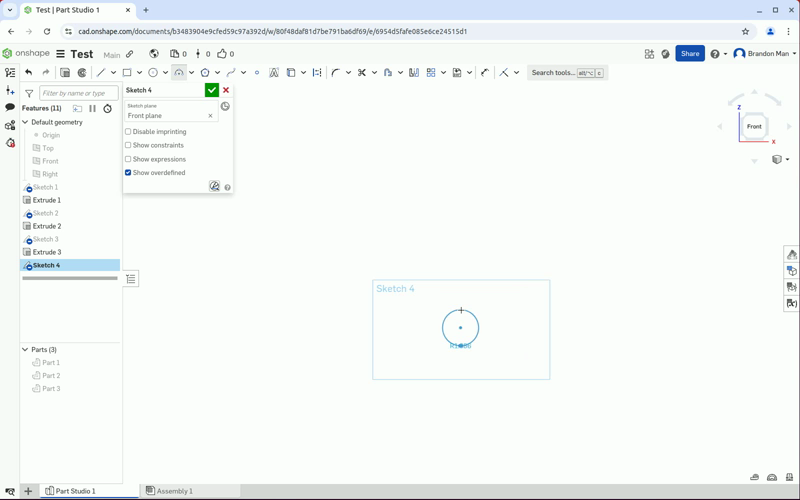
scroll(6)
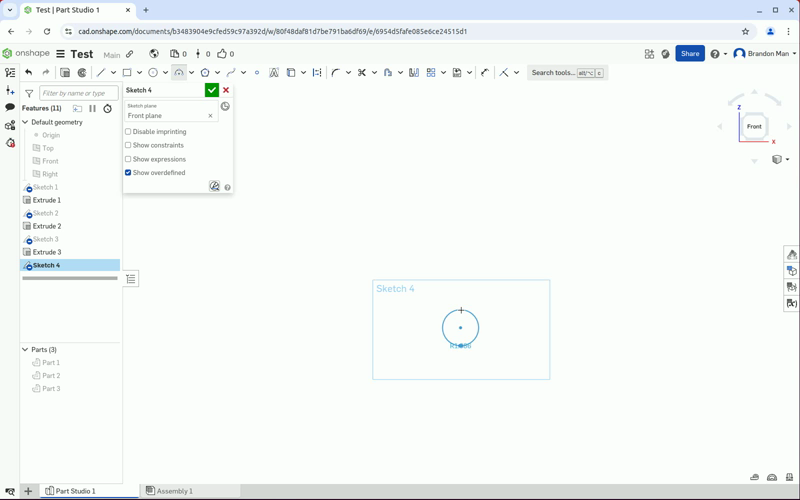
scroll(6)
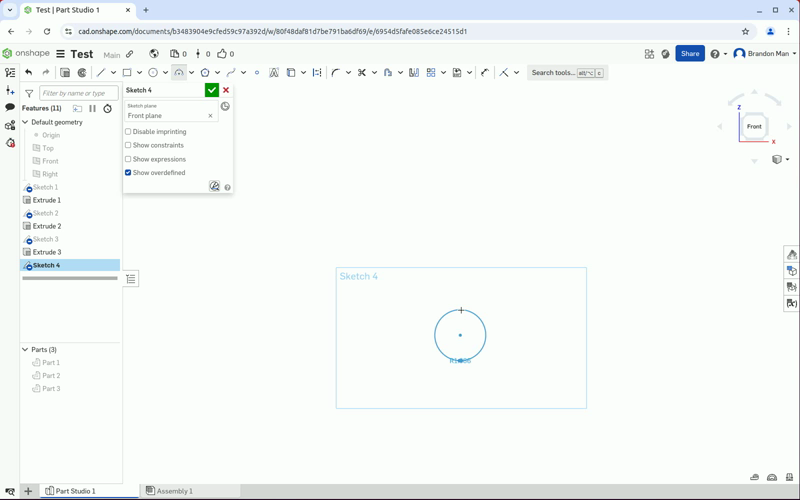
scroll(6)
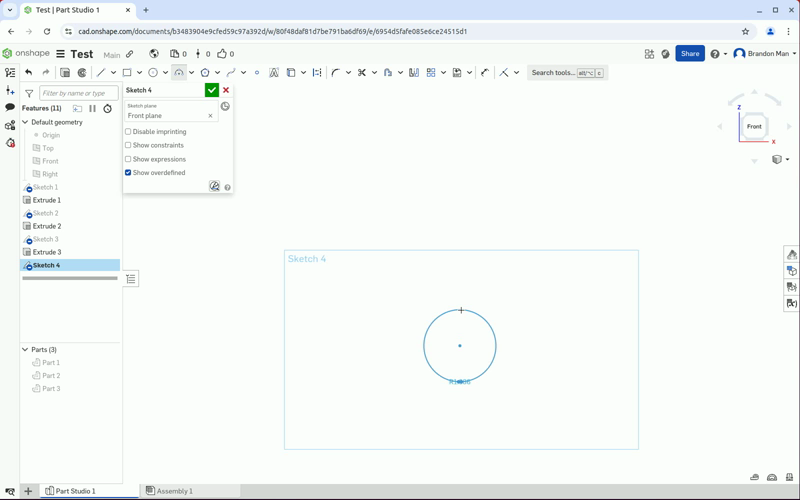
scroll(6)
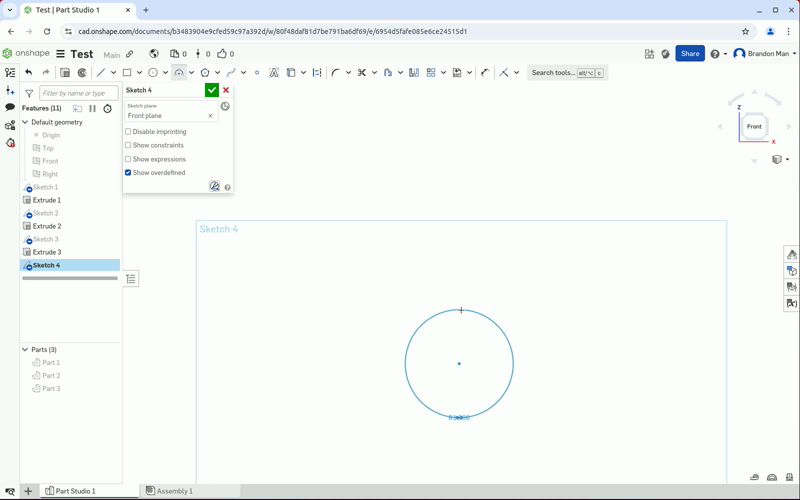
scroll(6)
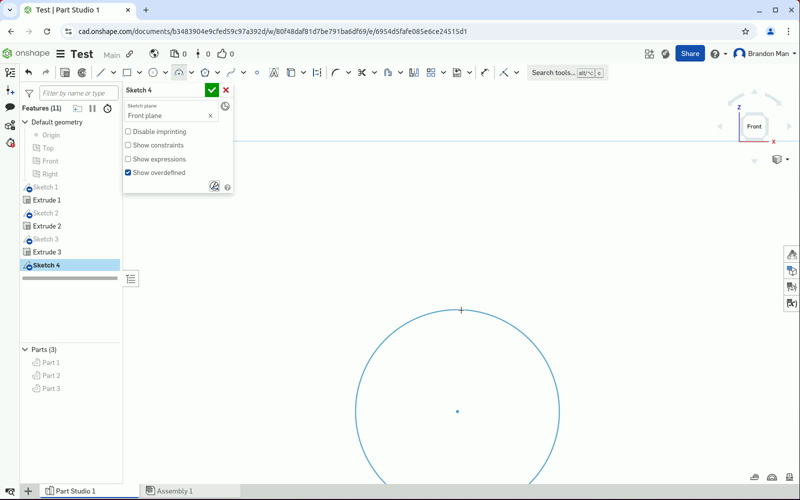
click(461, 309)
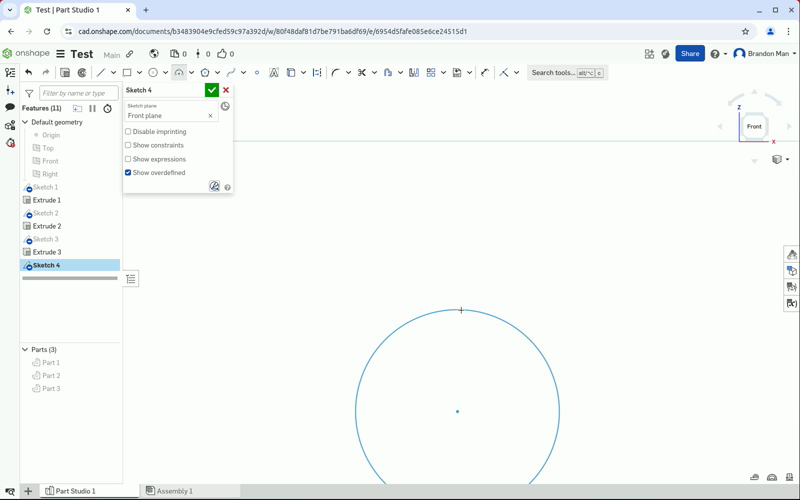
scroll(-6)
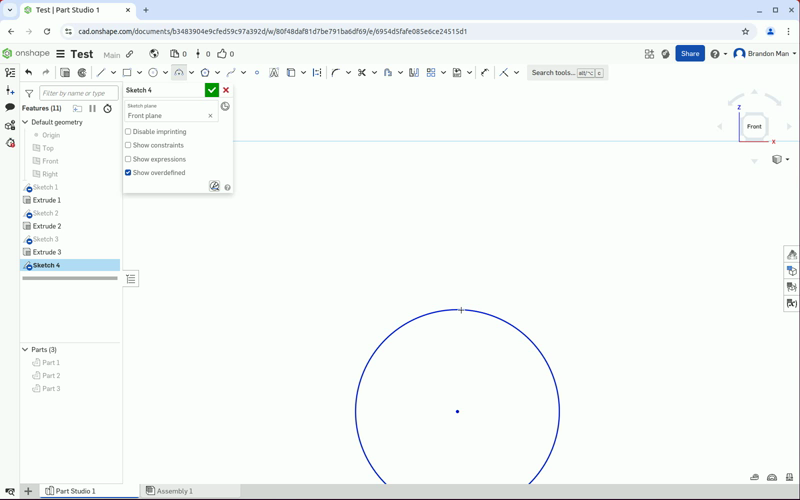
scroll(-6)
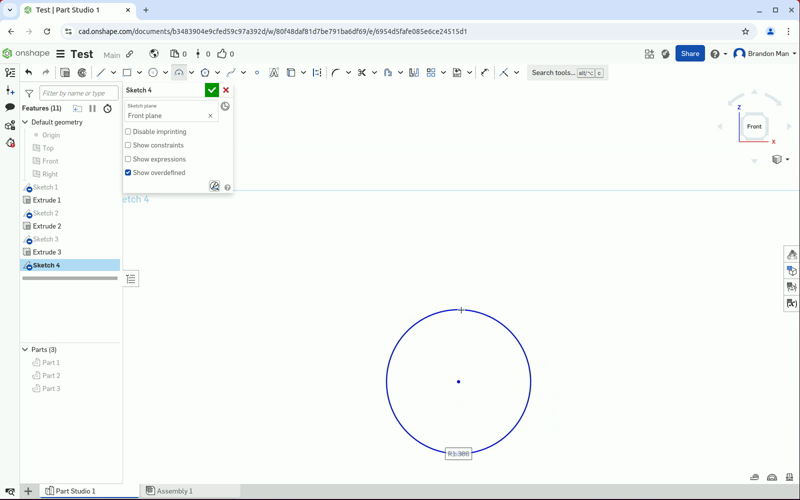
scroll(-6)
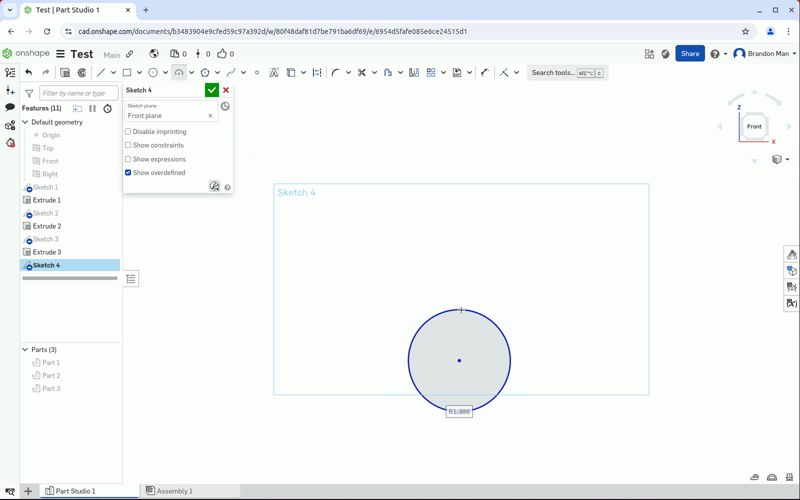
scroll(-6)
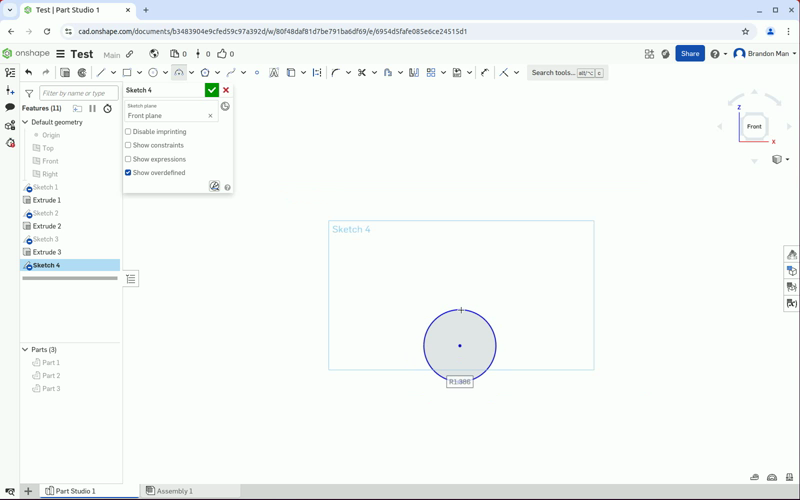
scroll(-6)
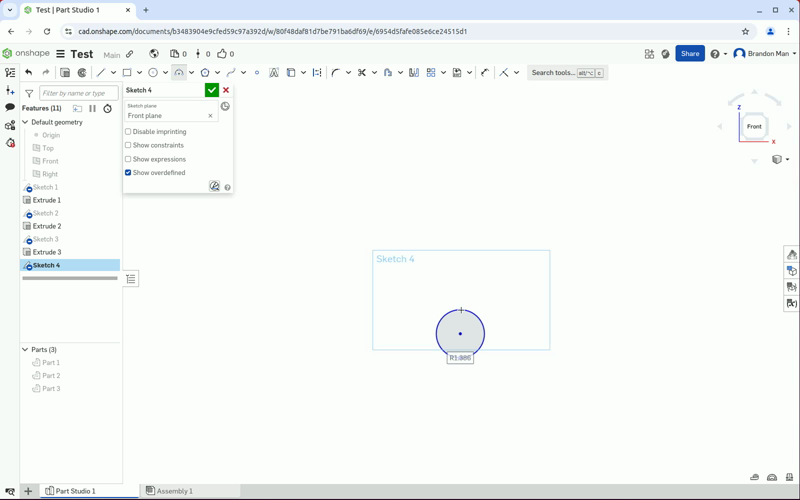
scroll(-6)
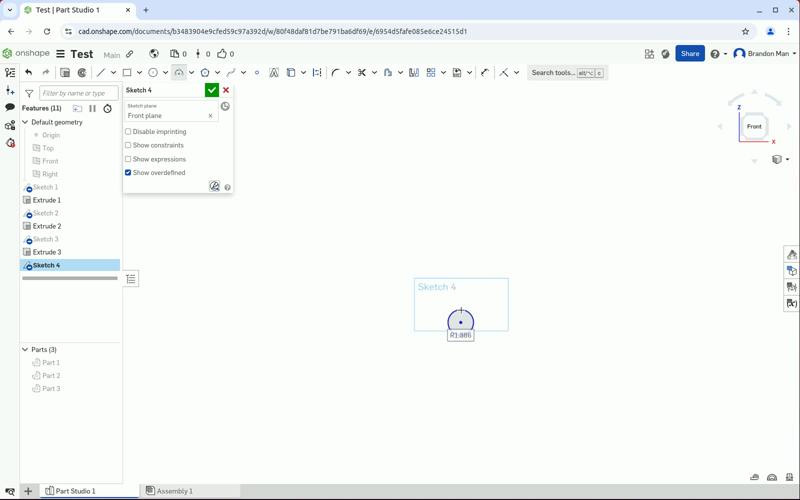
scroll(-6)
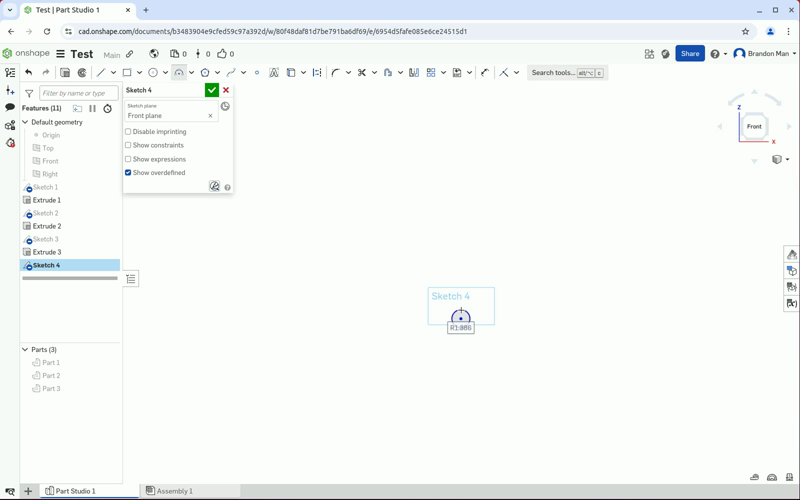
key_up(shift)
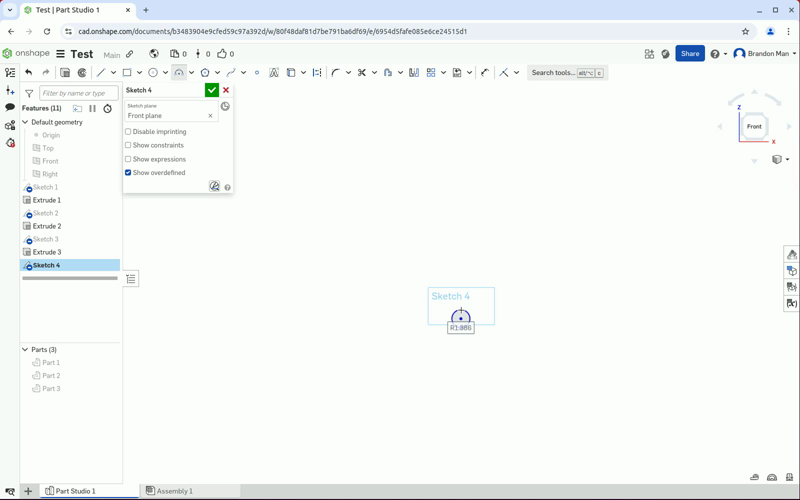
key(esc)
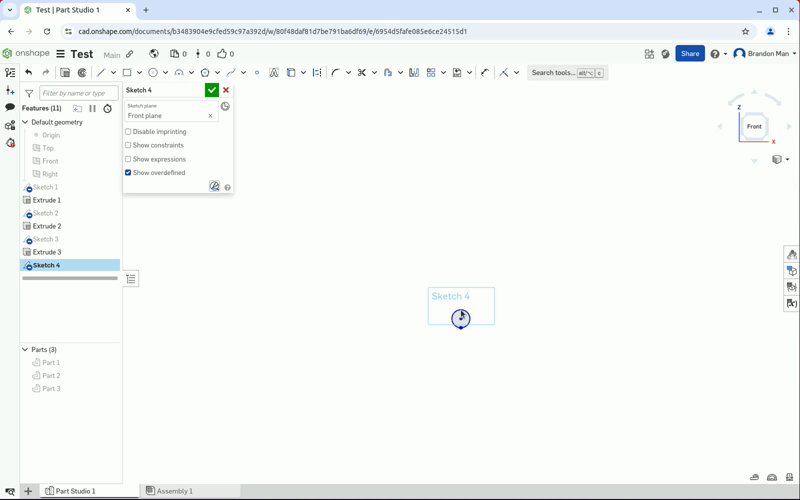
key(c)
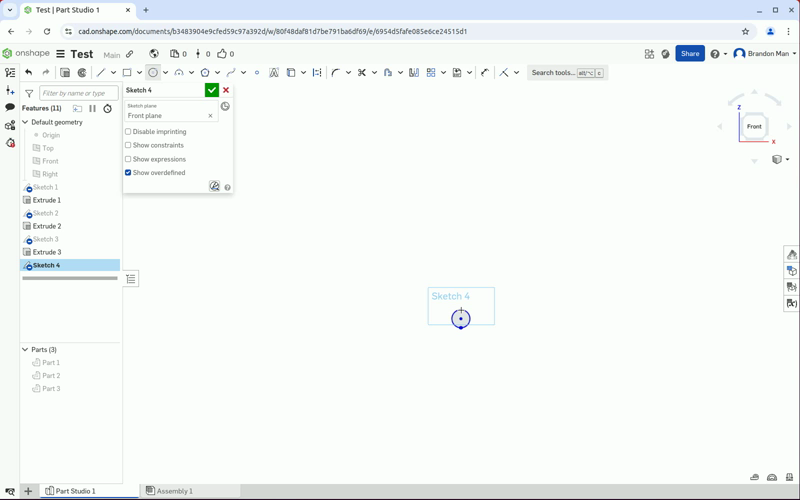
key_down(shift)
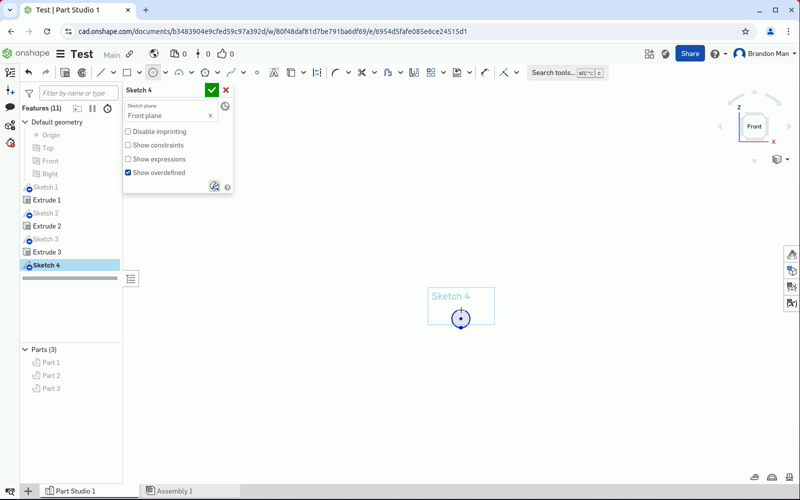
mouse_move(460, 316)
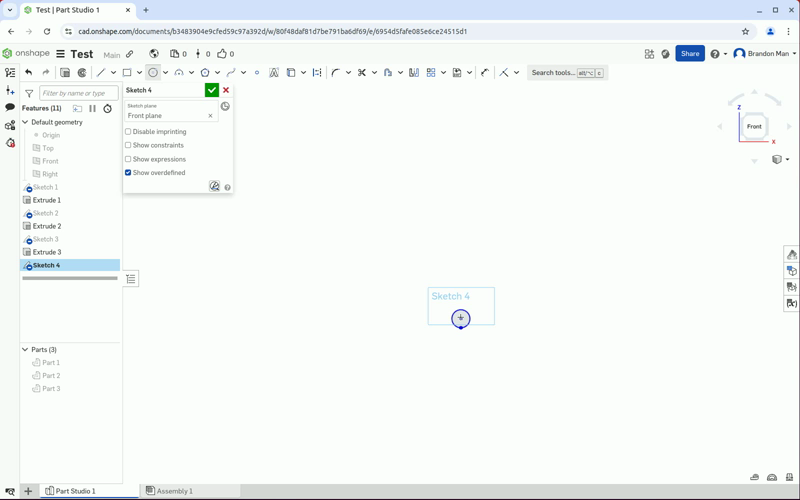
scroll(6)
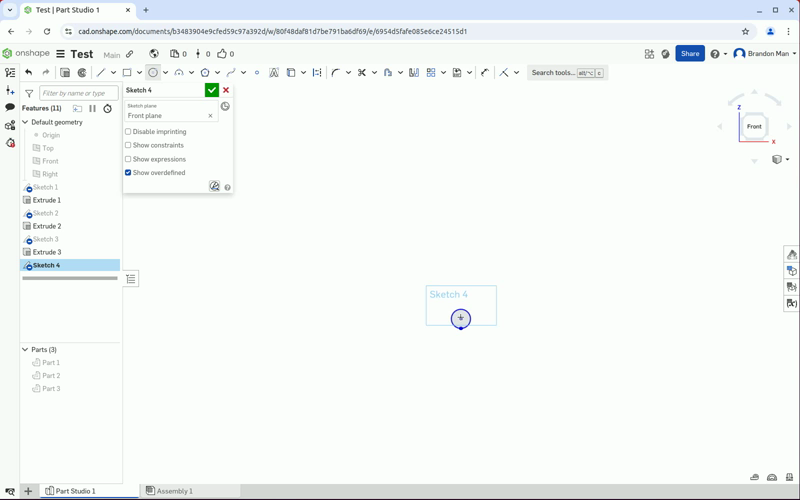
scroll(6)
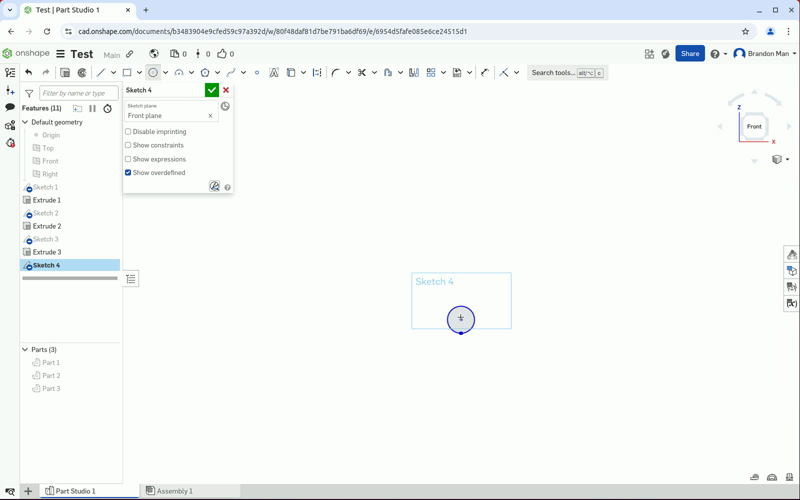
scroll(6)
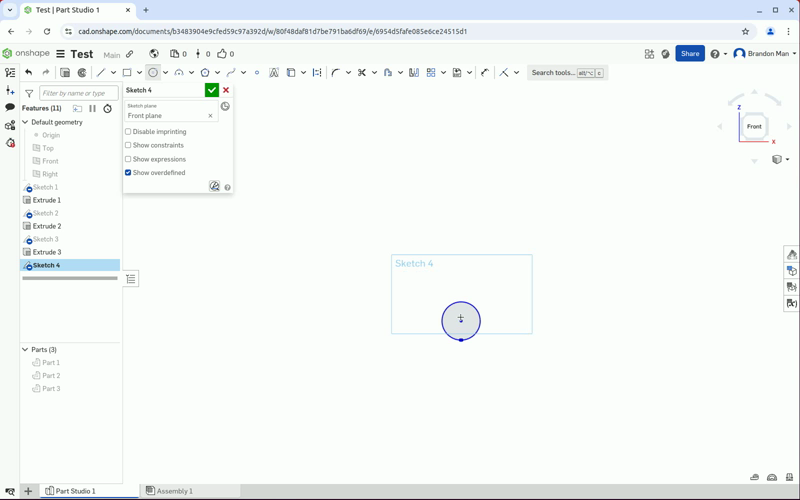
scroll(6)
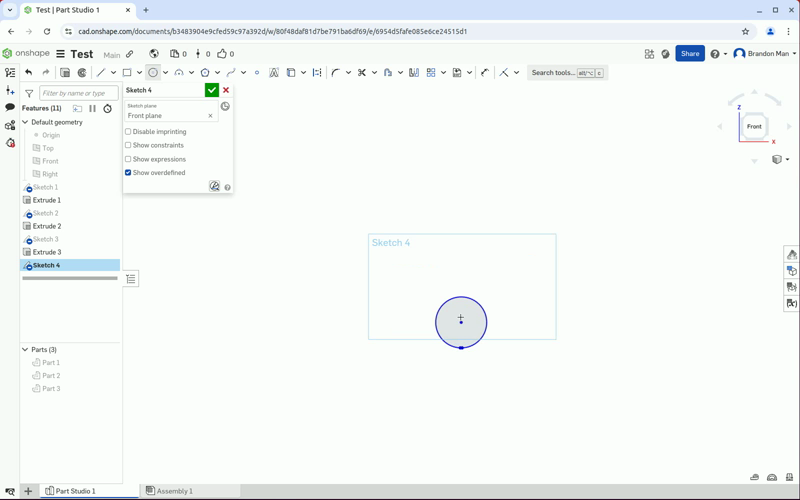
scroll(6)
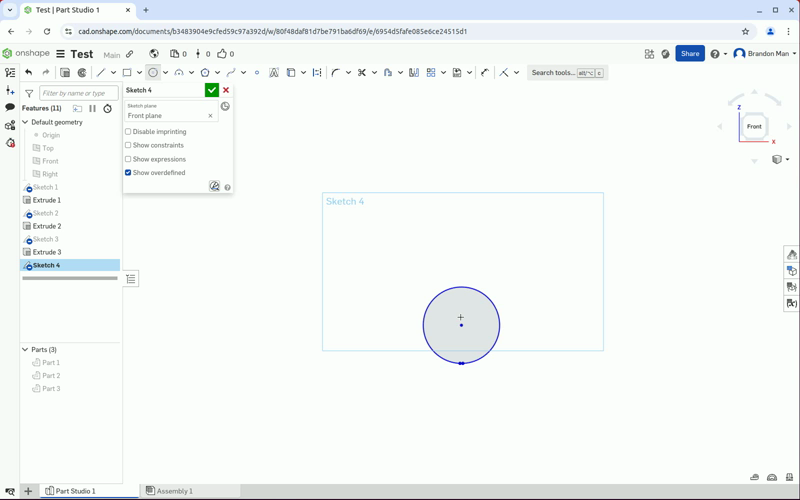
scroll(6)
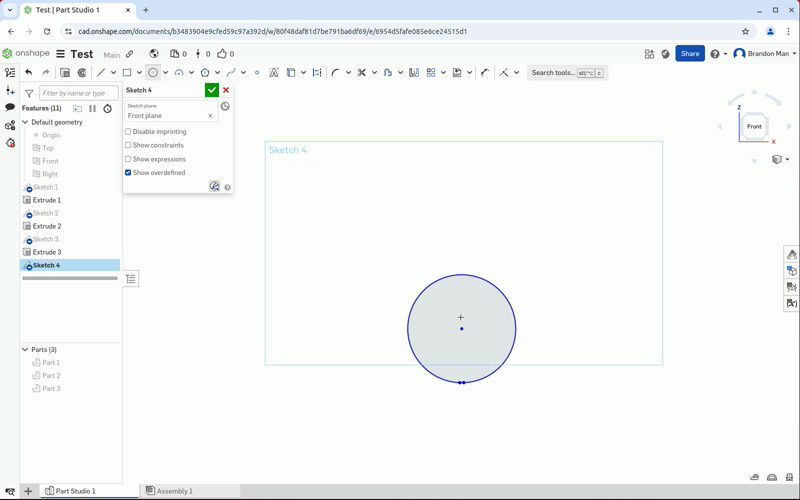
scroll(6)
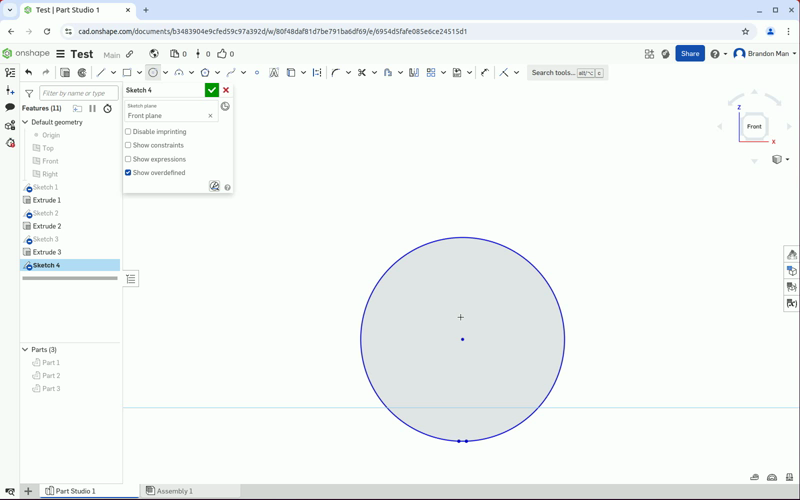
click(460, 316)
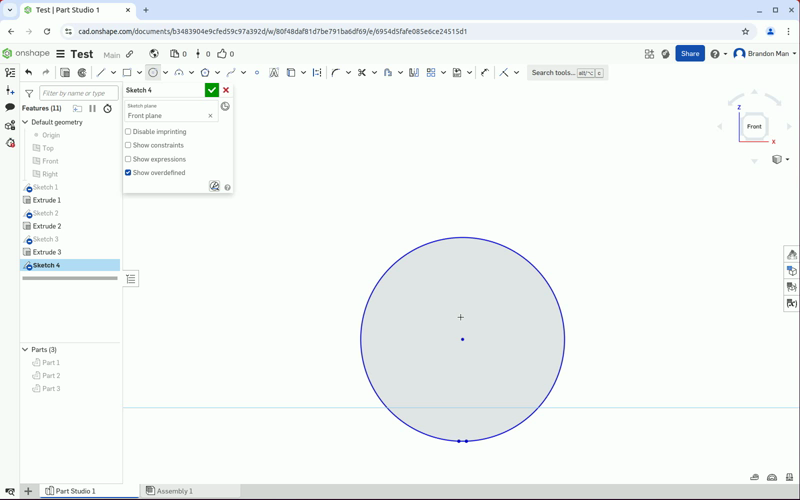
scroll(-6)
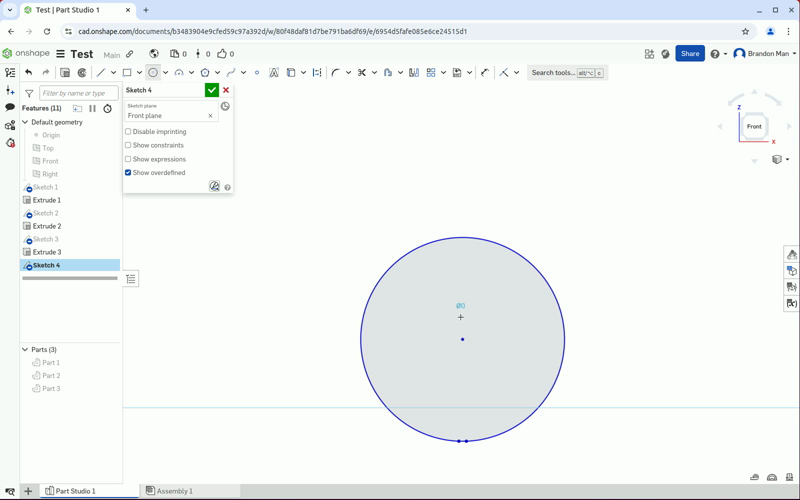
scroll(-6)
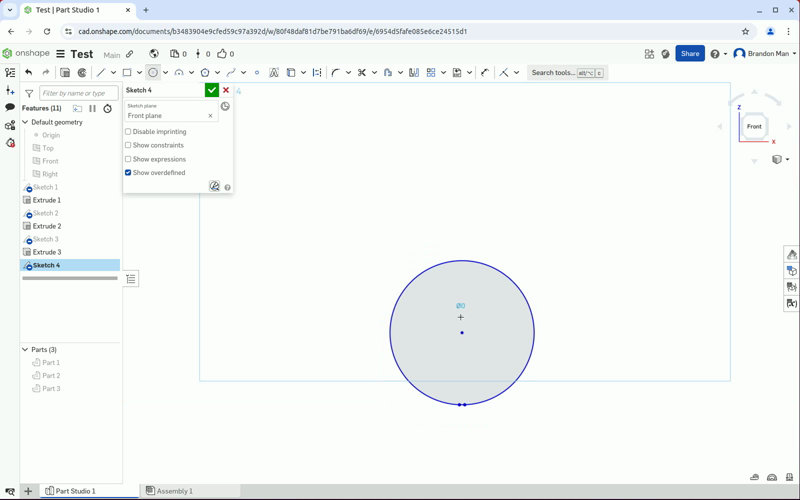
scroll(-6)
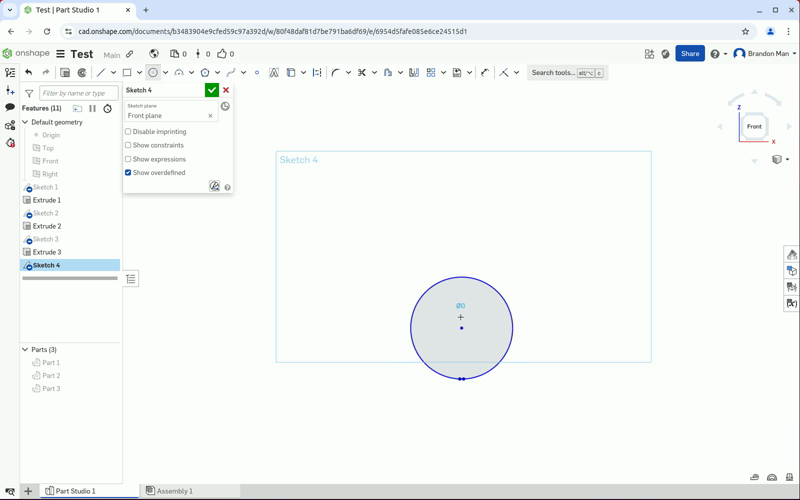
scroll(-6)
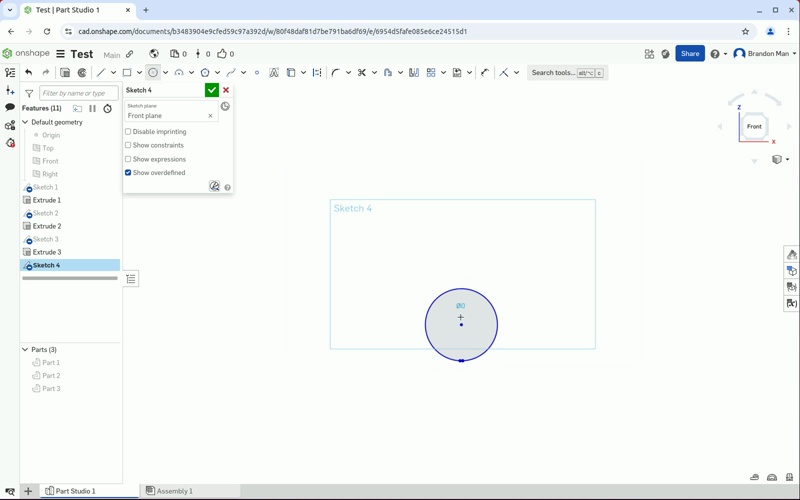
scroll(-6)
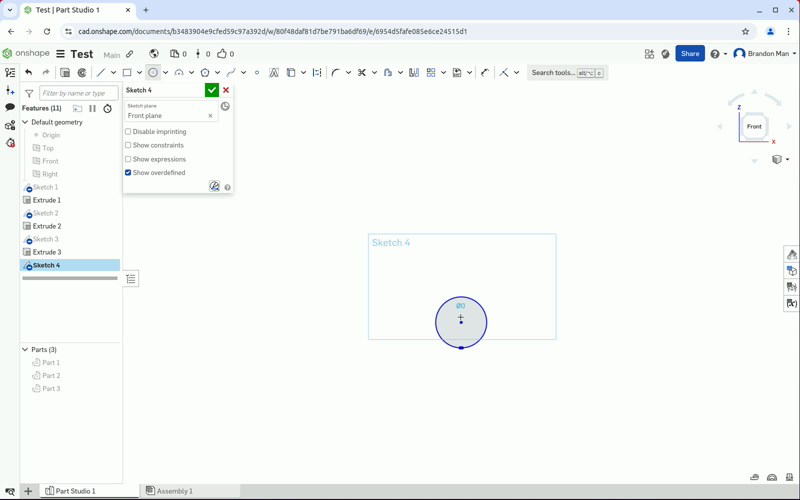
scroll(-6)
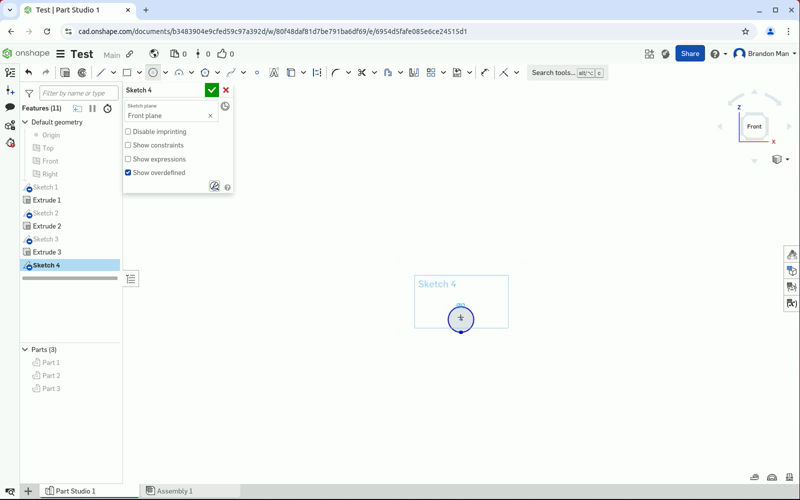
scroll(-6)
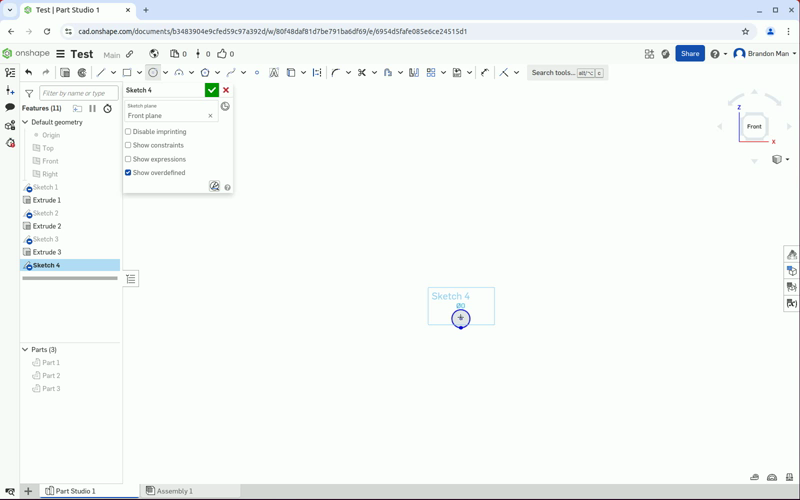
key_up(shift)
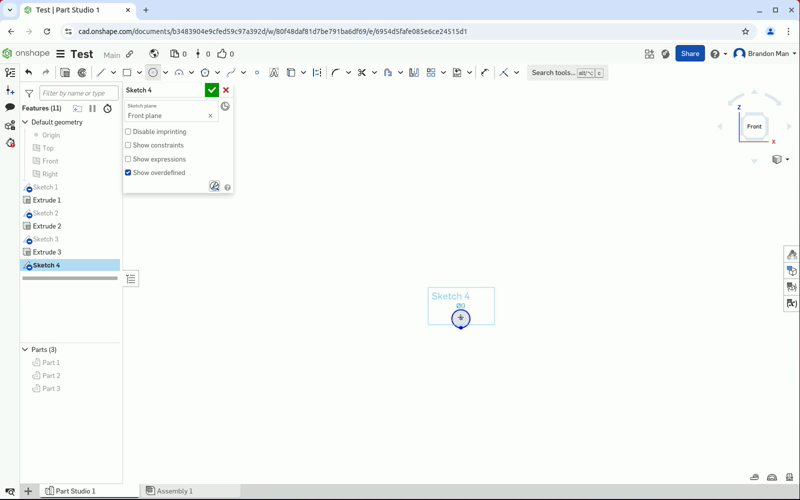
mouse_move(464, 316)
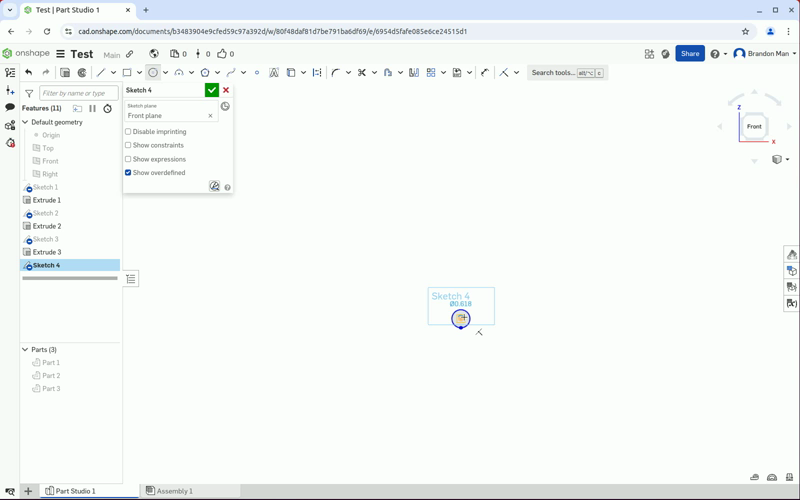
scroll(6)
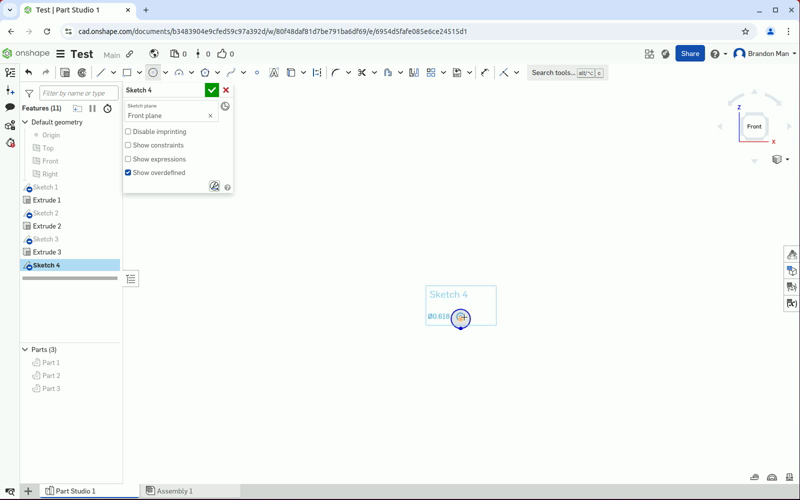
scroll(6)
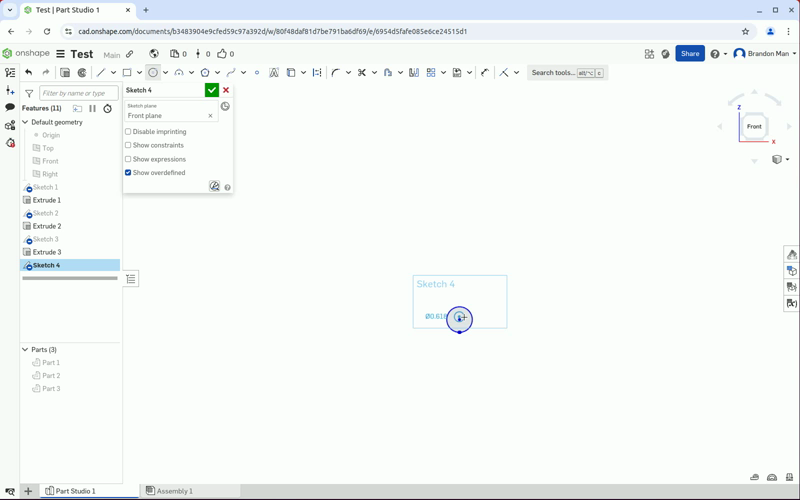
scroll(6)
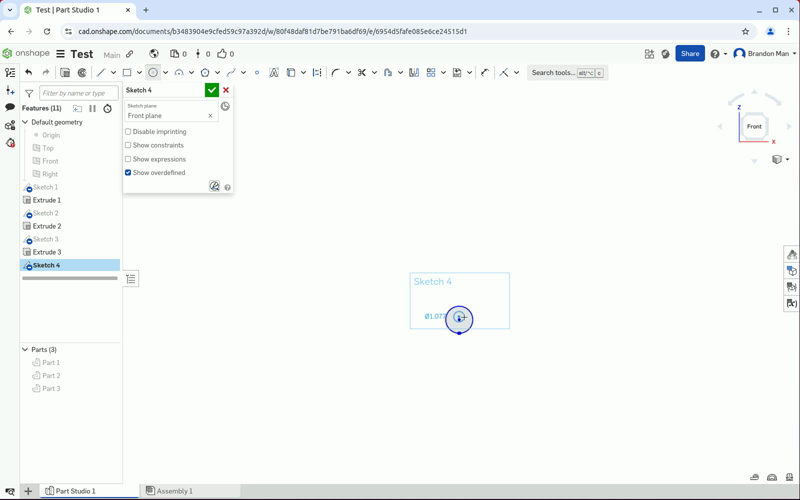
scroll(6)
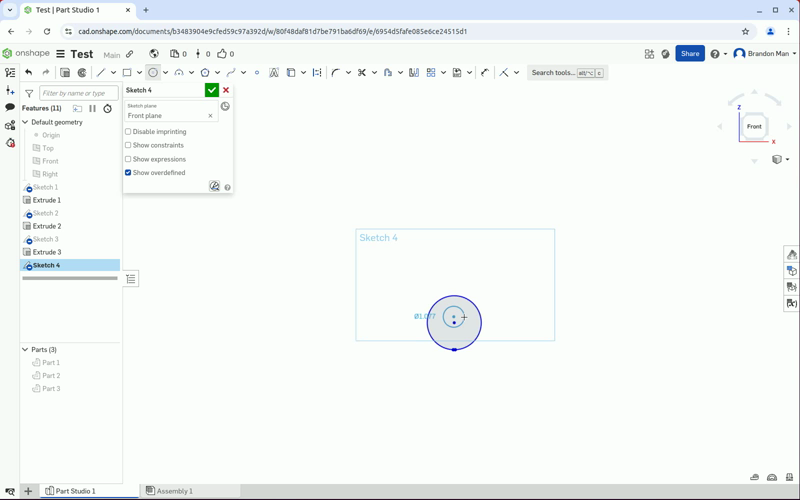
scroll(6)
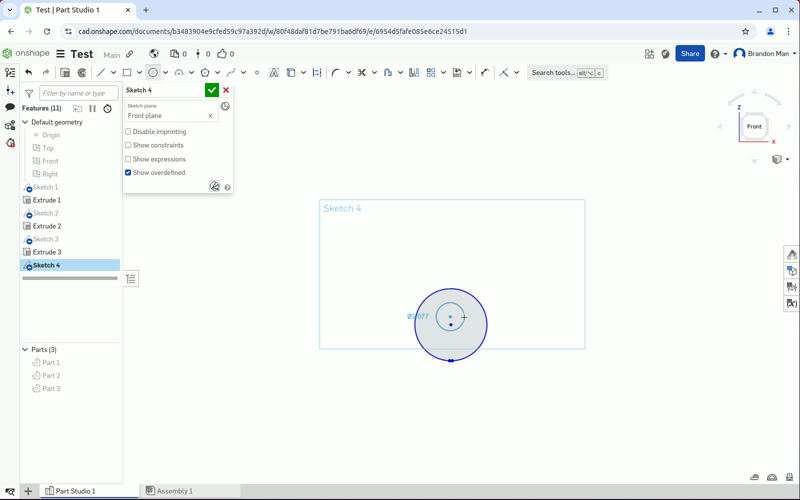
scroll(6)
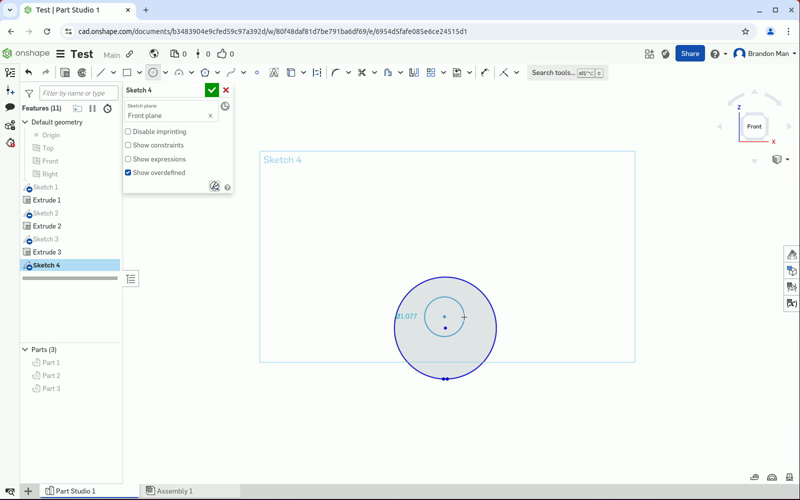
scroll(6)
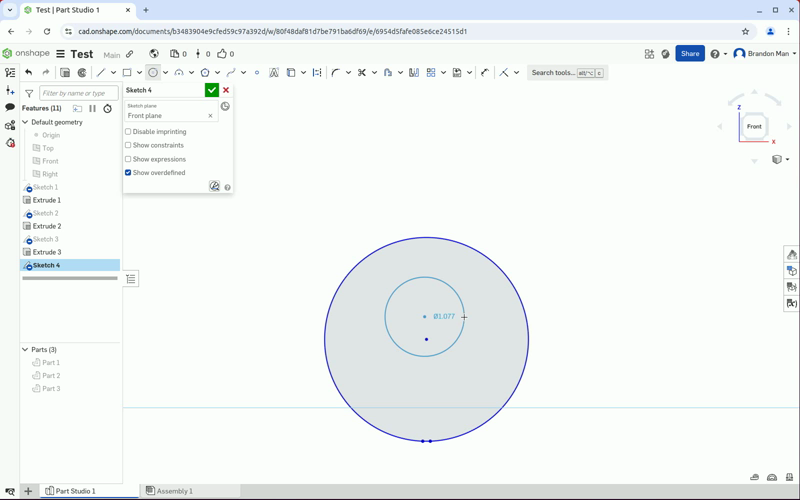
click(464, 316)
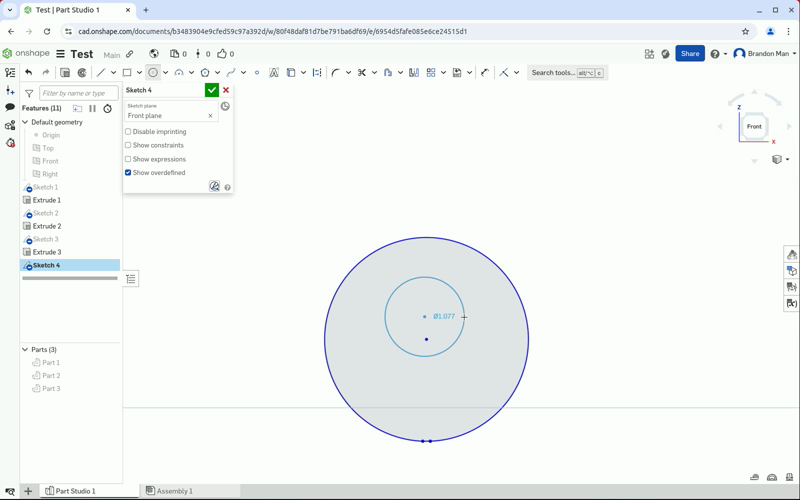
scroll(-6)
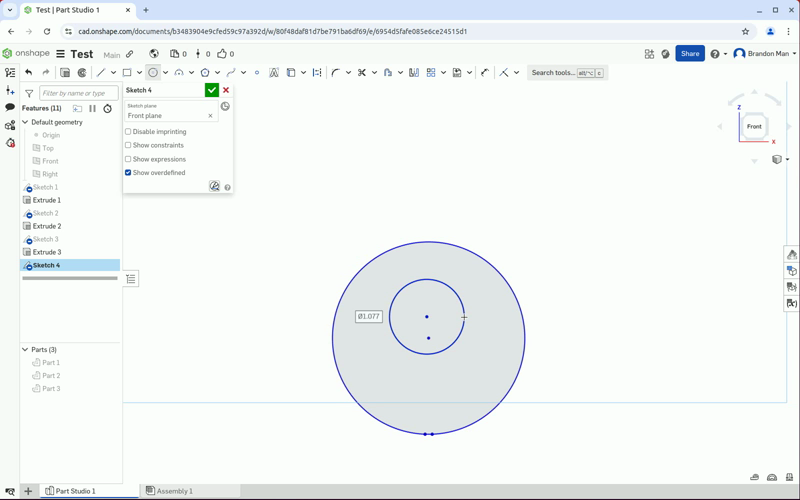
scroll(-6)
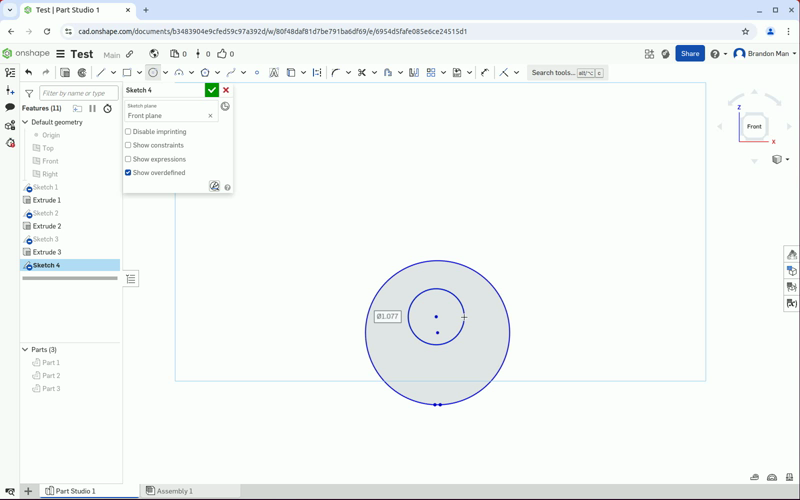
scroll(-6)
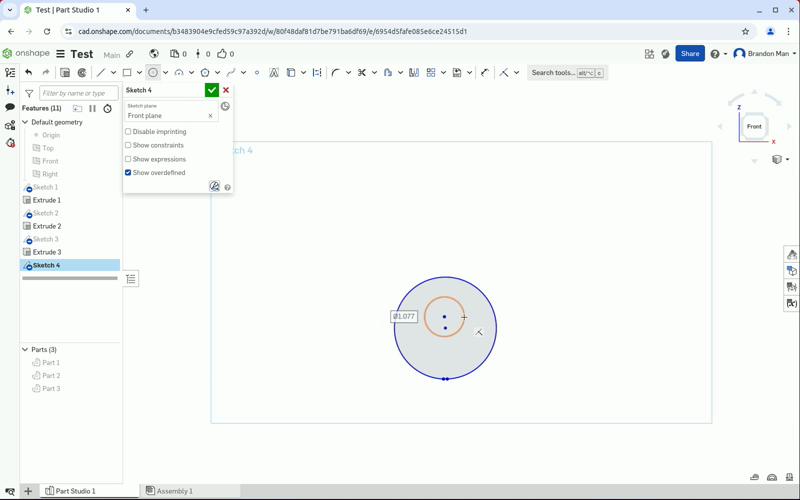
scroll(-6)
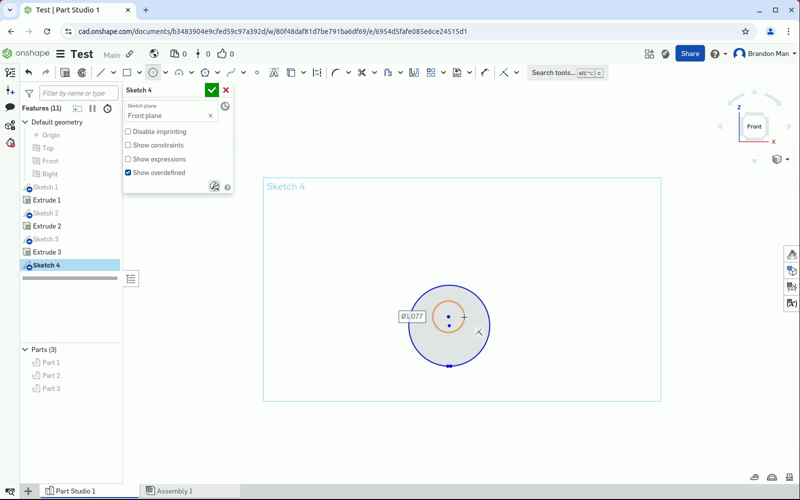
scroll(-6)
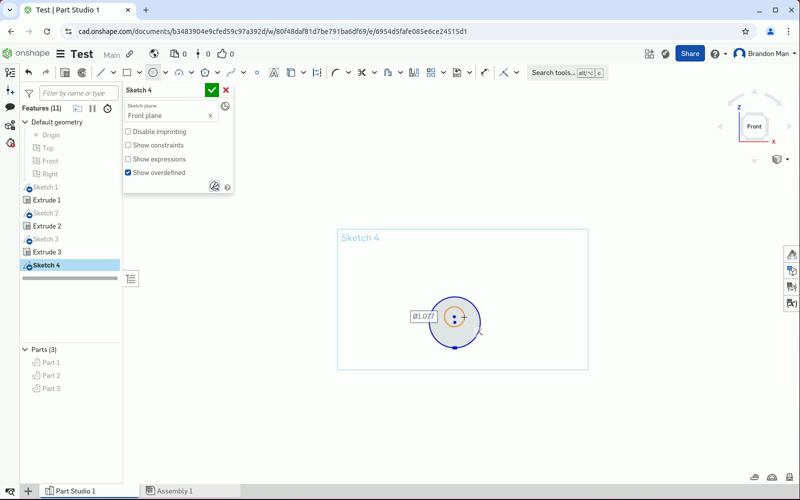
scroll(-6)
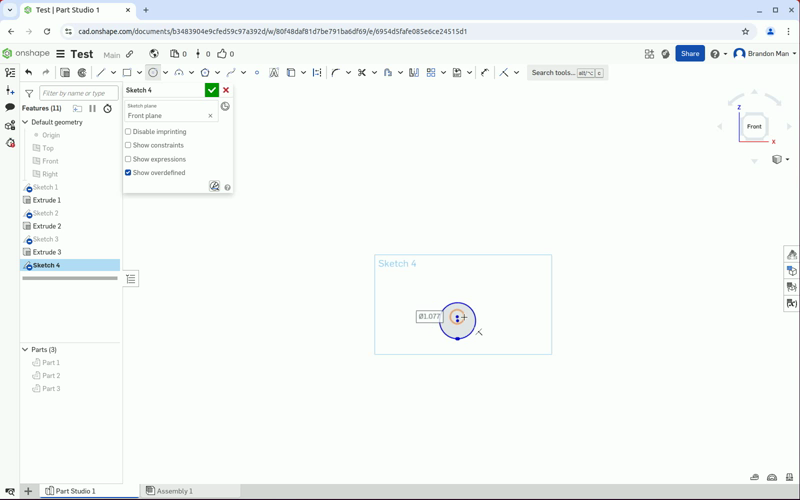
scroll(-6)
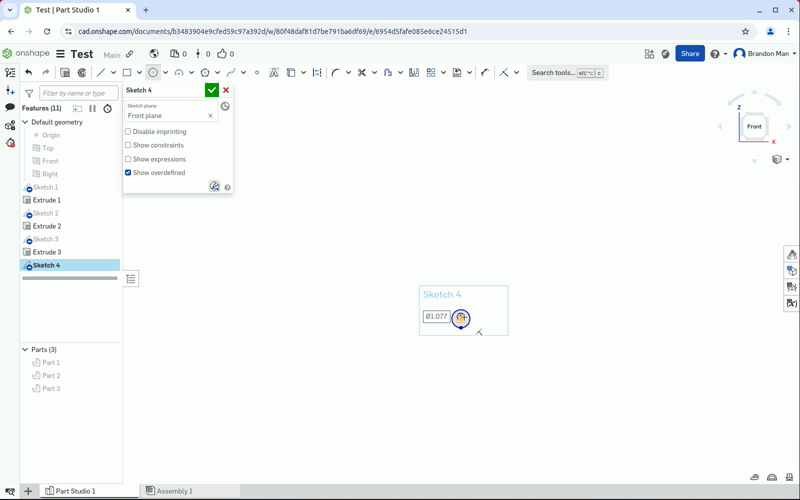
key(esc)
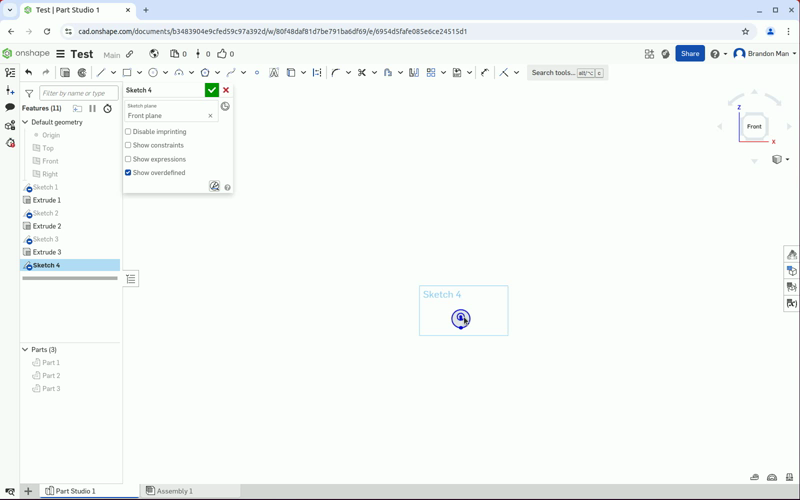
mouse_move(466, 316)
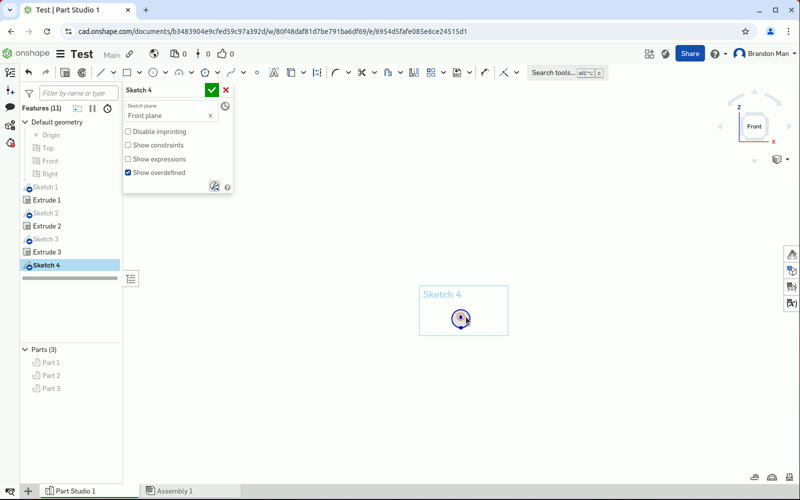
scroll(6)
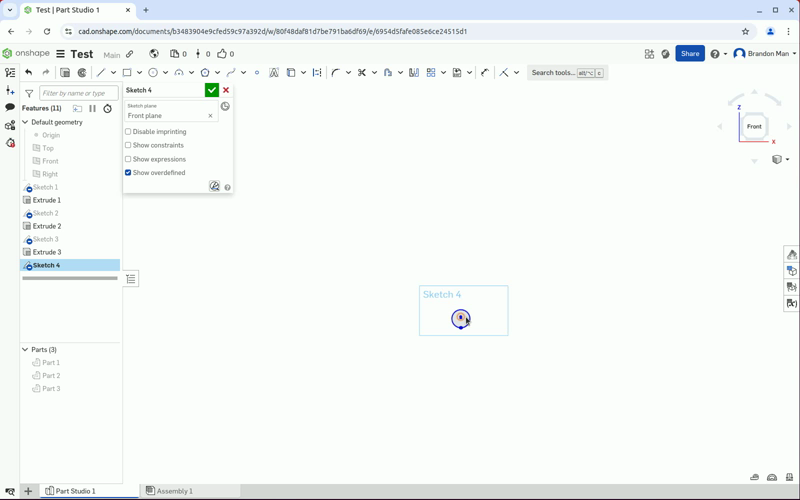
scroll(6)
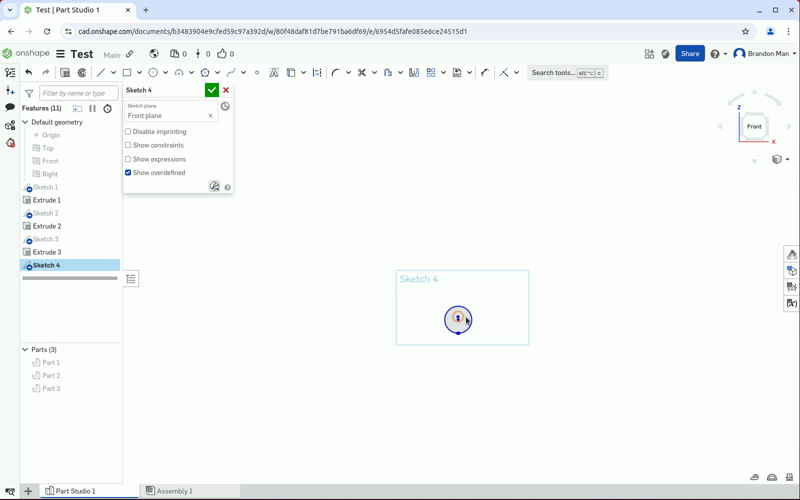
scroll(6)
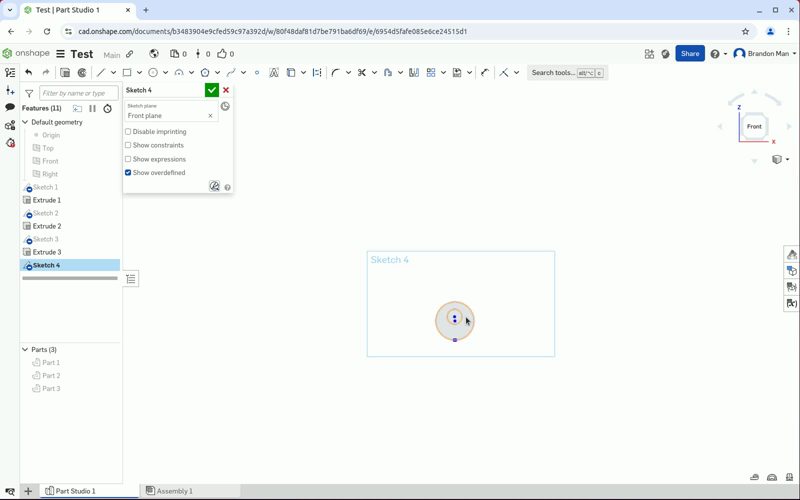
scroll(6)
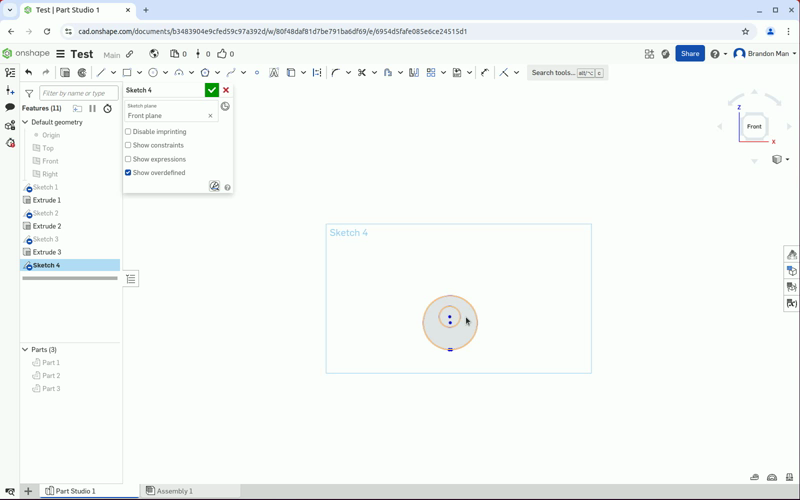
scroll(6)
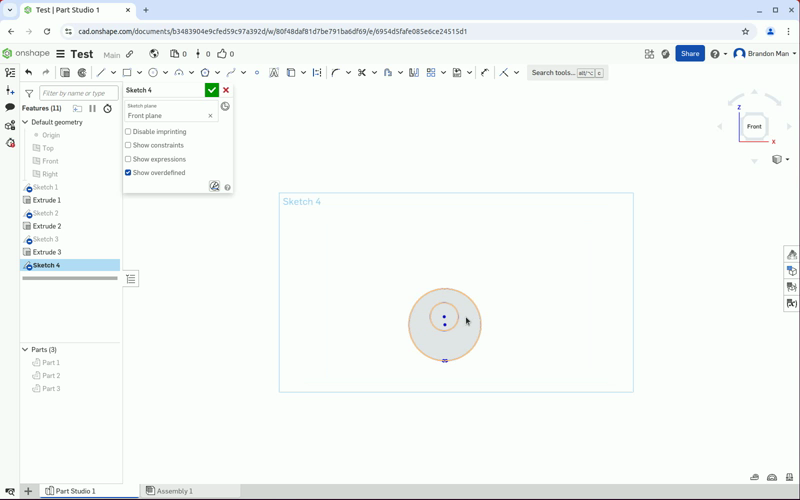
scroll(6)
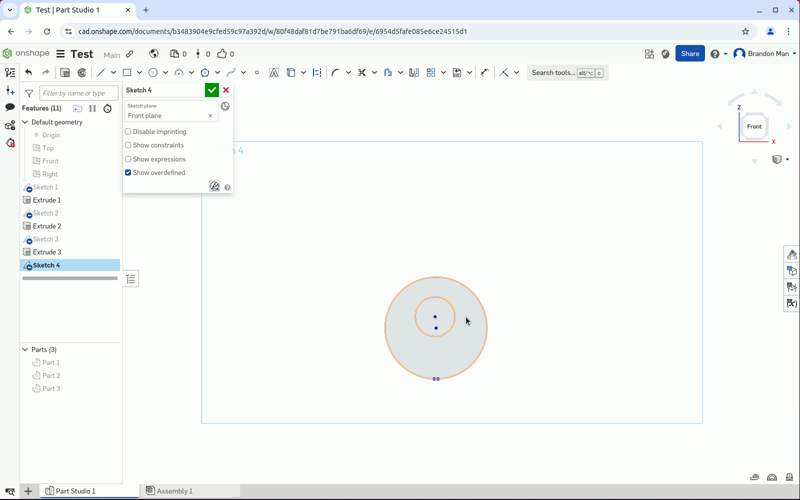
scroll(6)
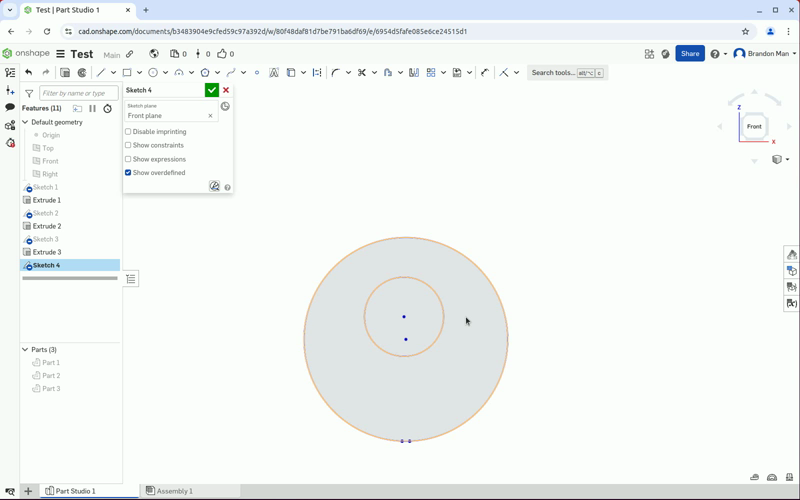
click(466, 316)
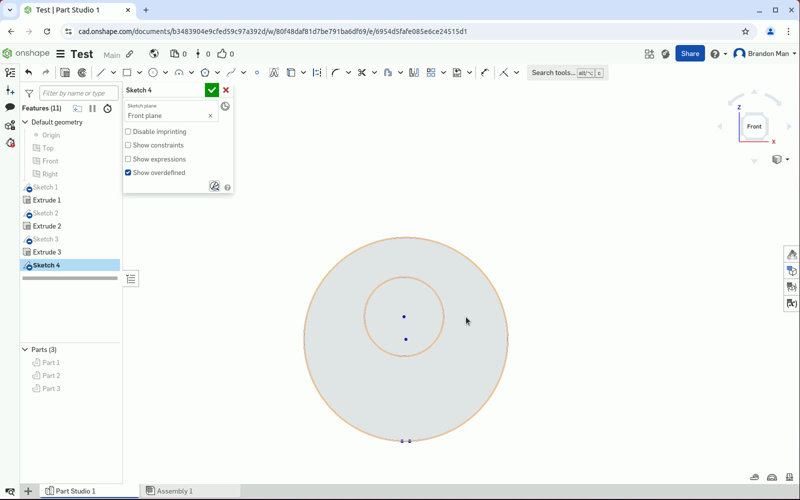
scroll(-6)
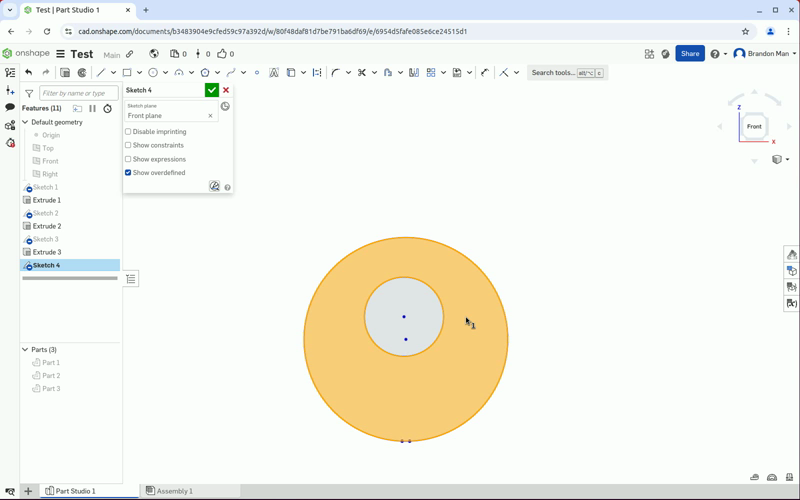
scroll(-6)
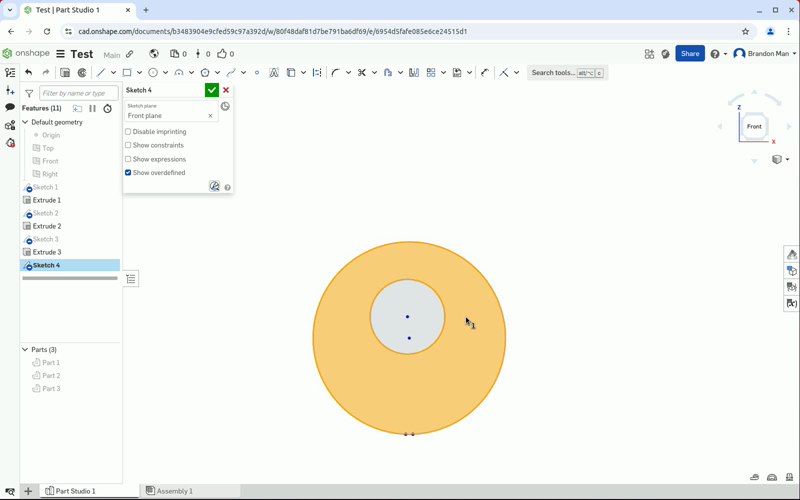
scroll(-6)
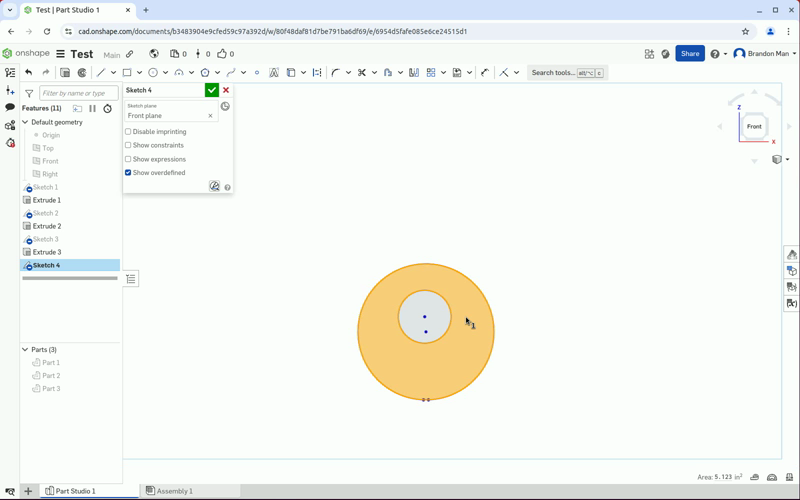
scroll(-6)
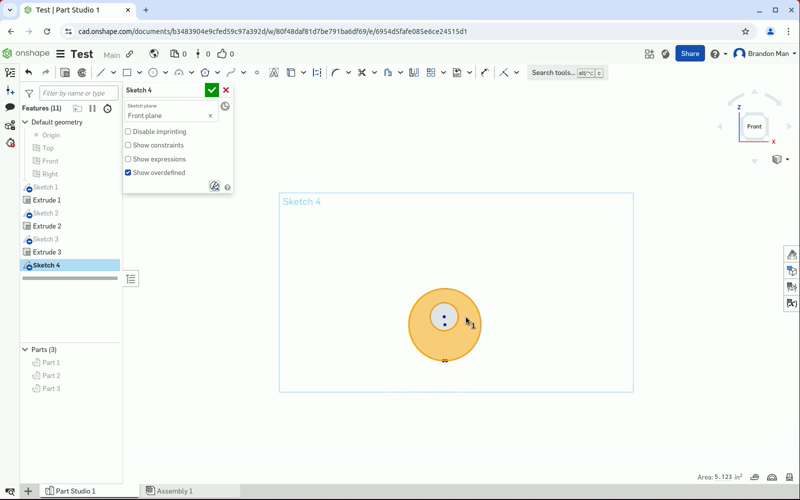
scroll(-6)
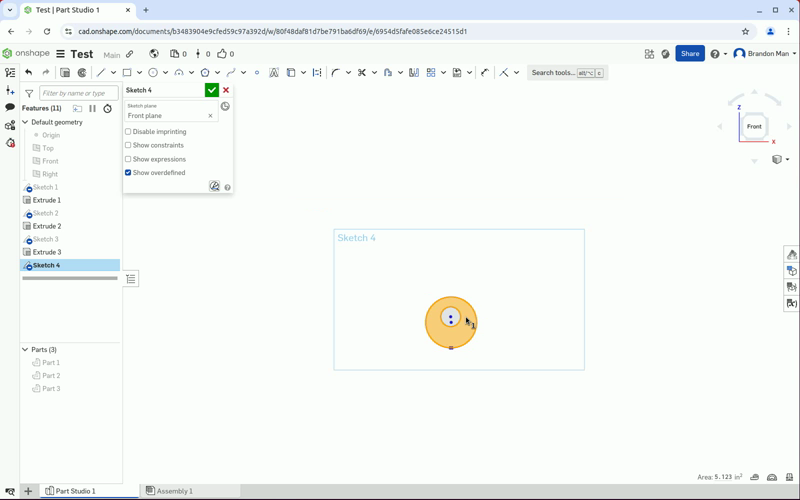
scroll(-6)
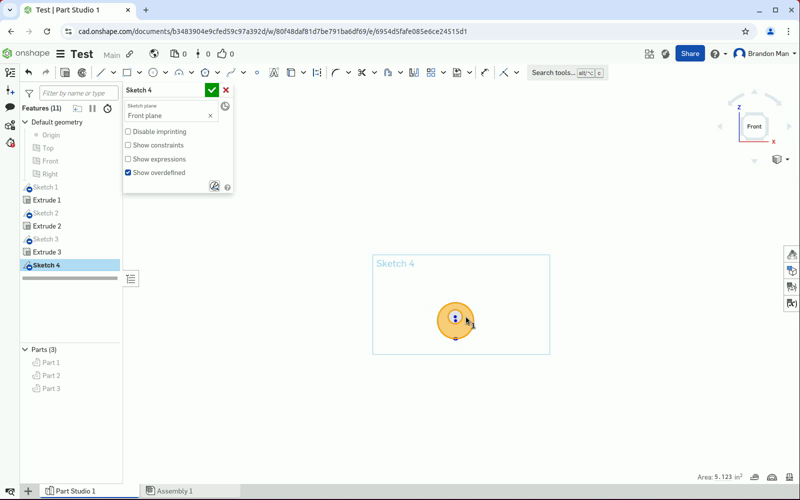
scroll(-6)
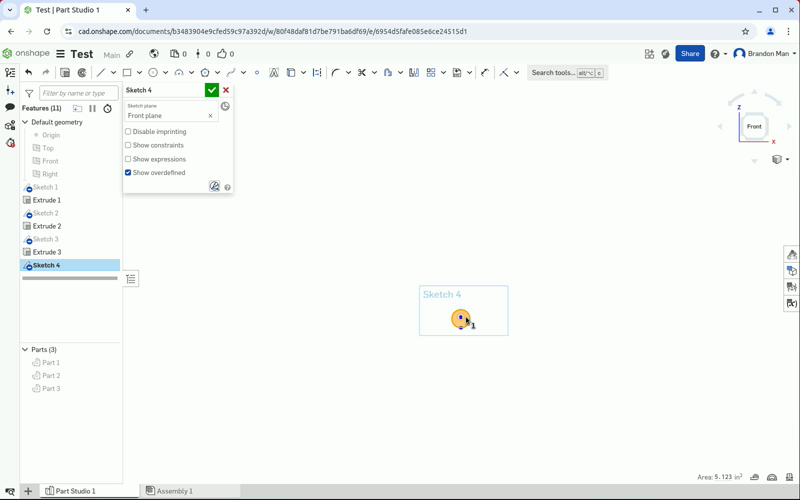
mouse_move(73, 352)
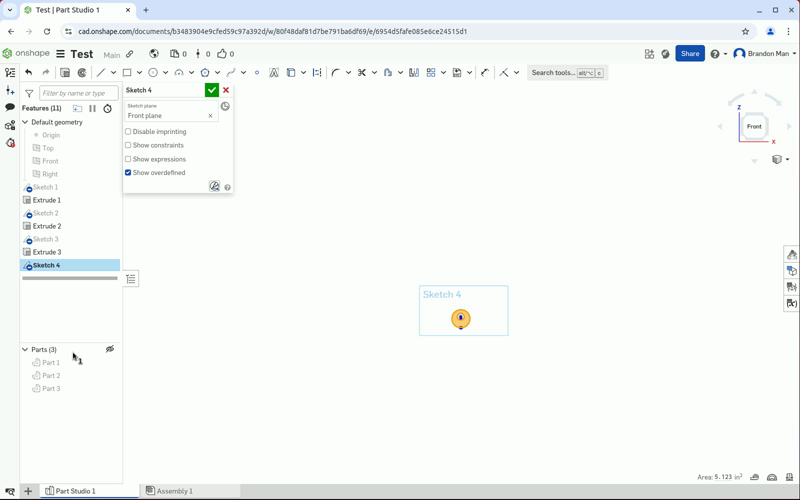
key(shift+y)
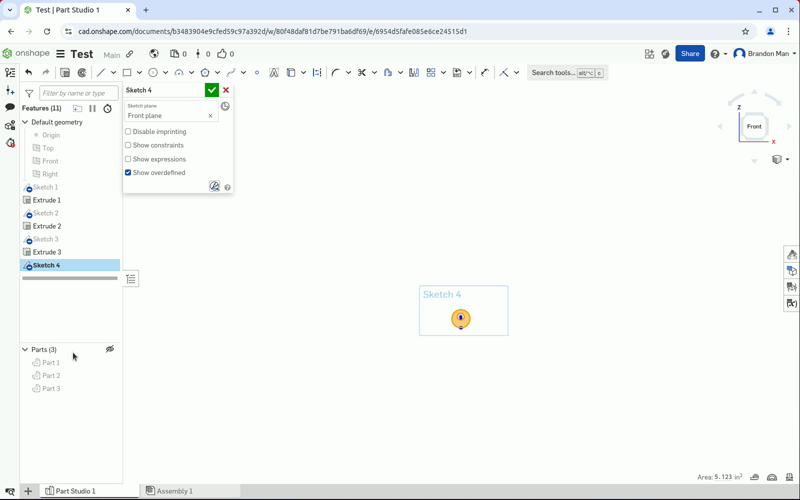
key(shift+e)
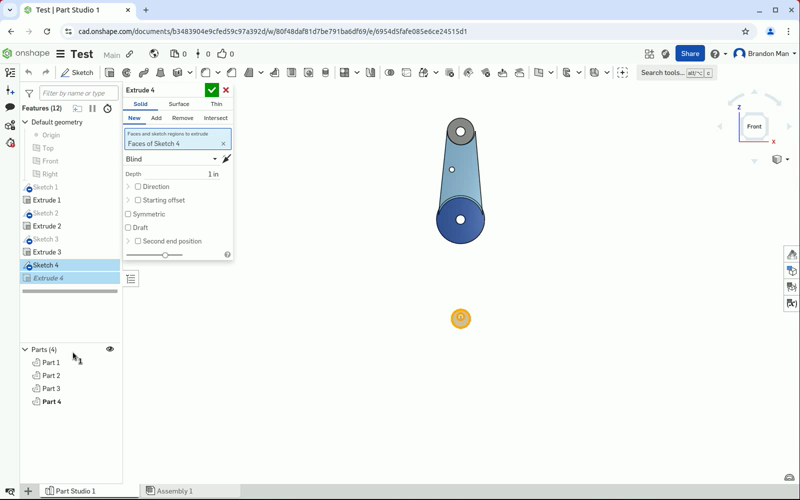
mouse_move(143, 106)
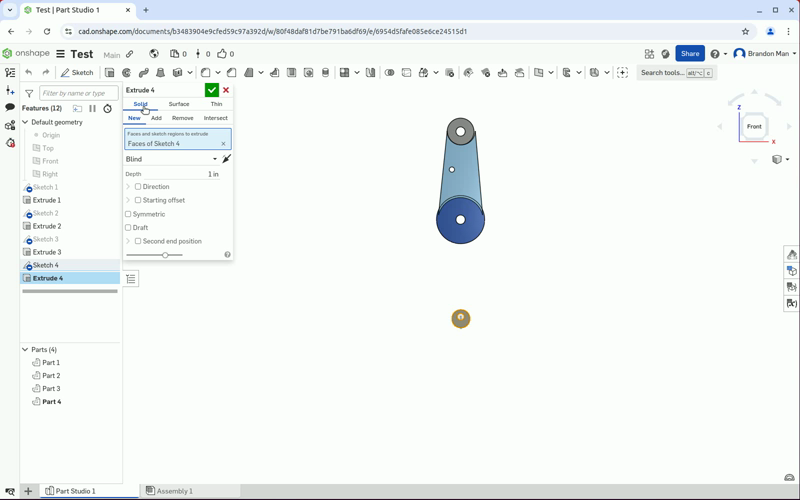
click(143, 106)
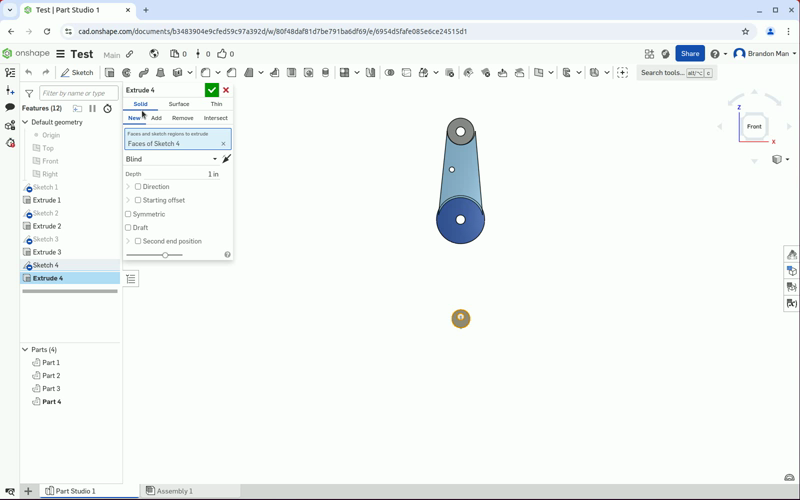
mouse_move(137, 120)
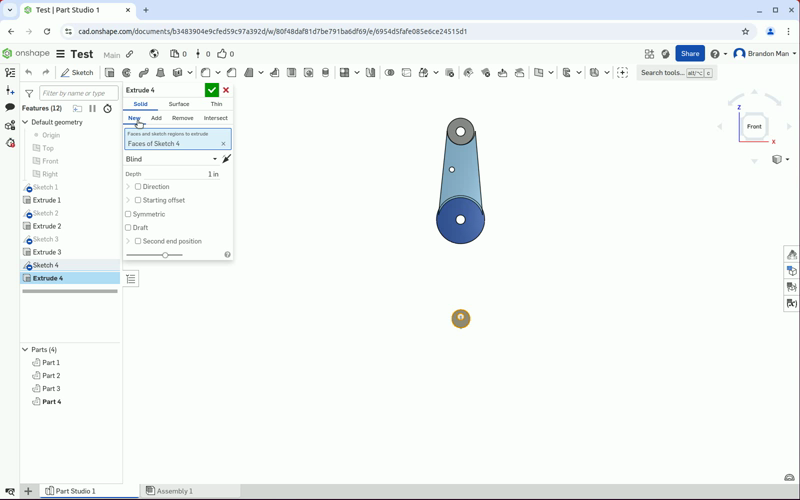
click(137, 120)
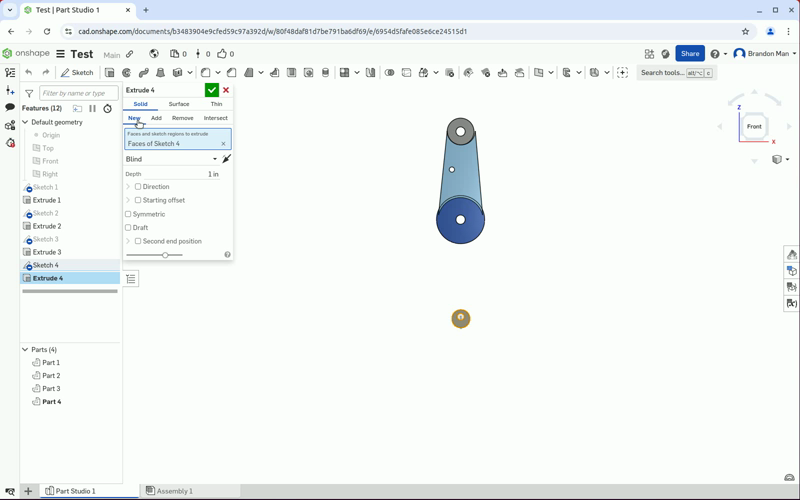
key(tab, 4)
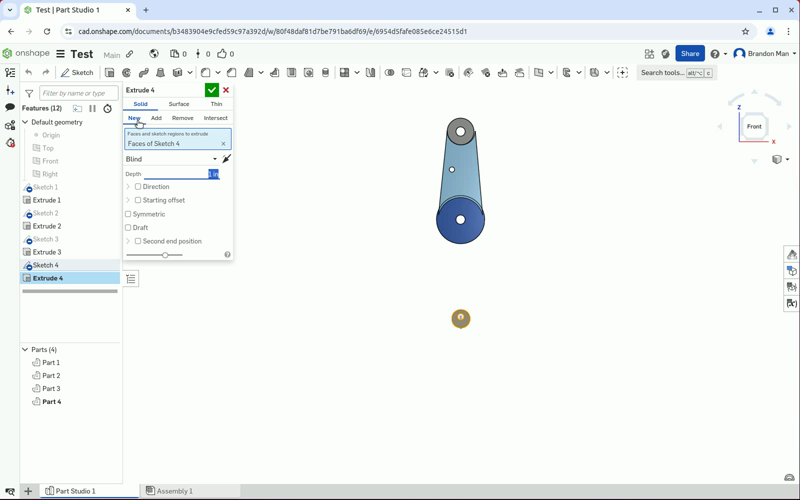
text(0.722)
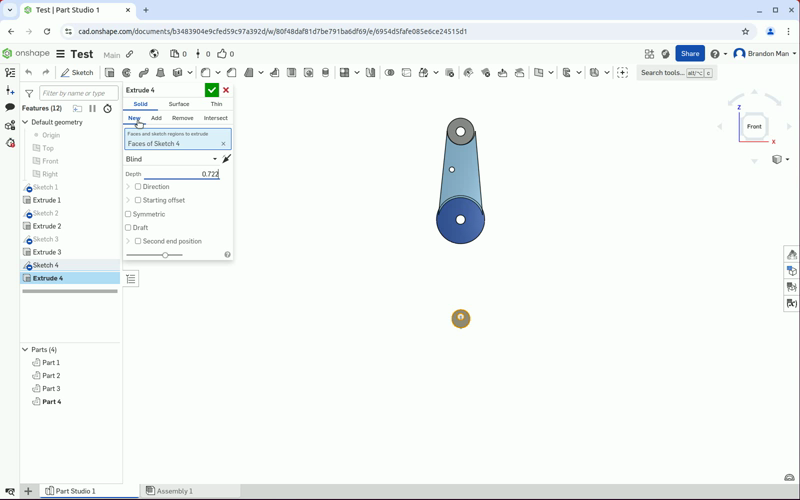
key(enter)
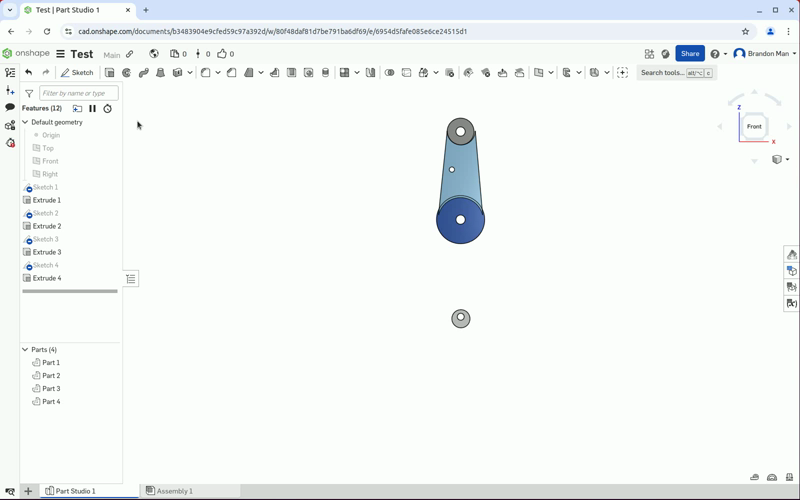
key(shift+h)
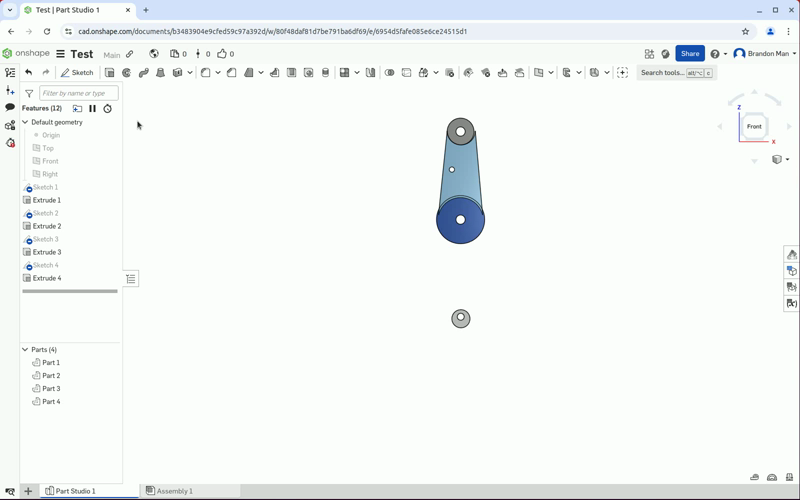
key(shift+h)
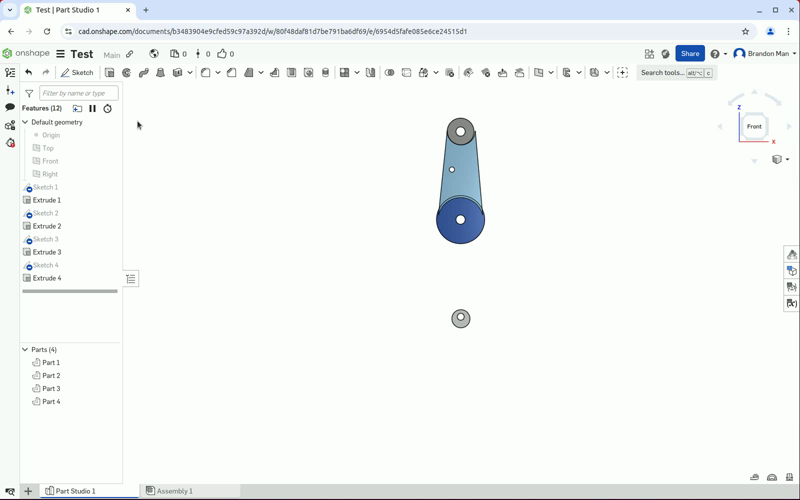
mouse_move(73, 189)
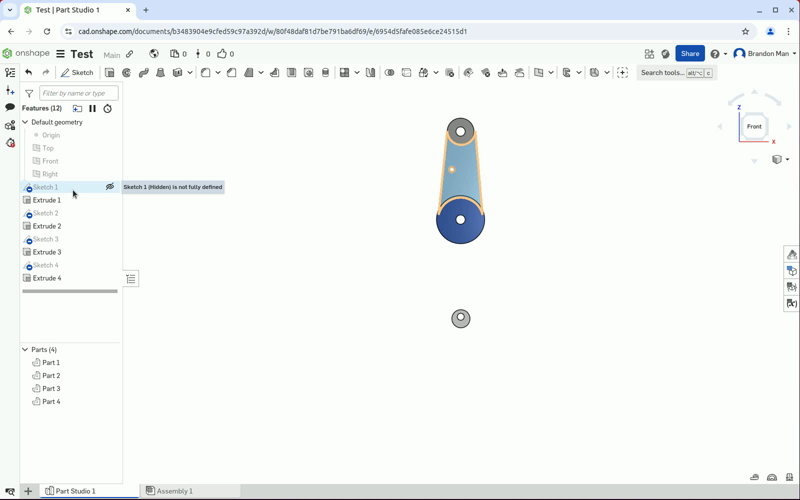
click(73, 189)
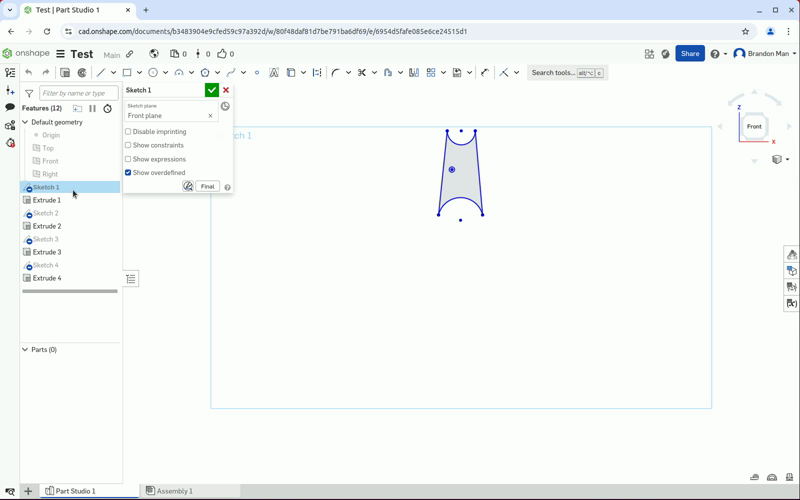
mouse_move(229, 92)
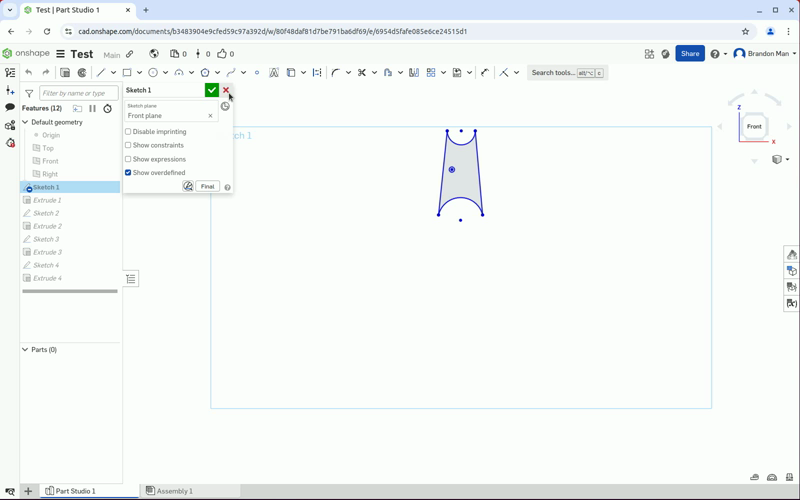
click(229, 92)
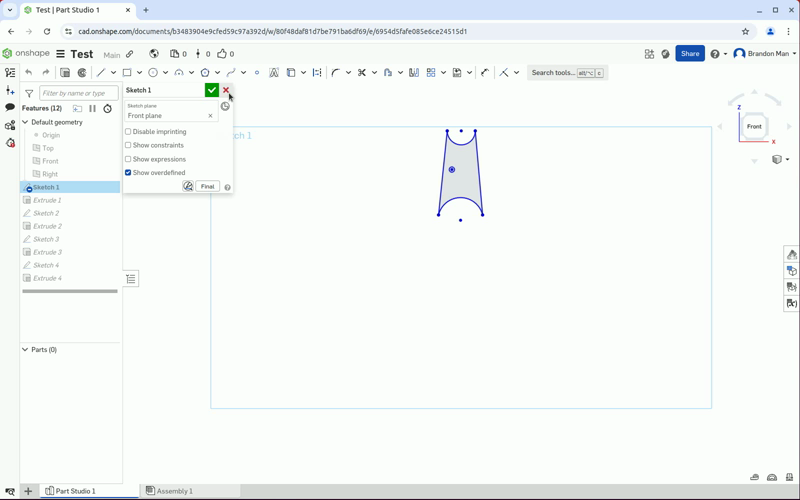
key(shift+s)
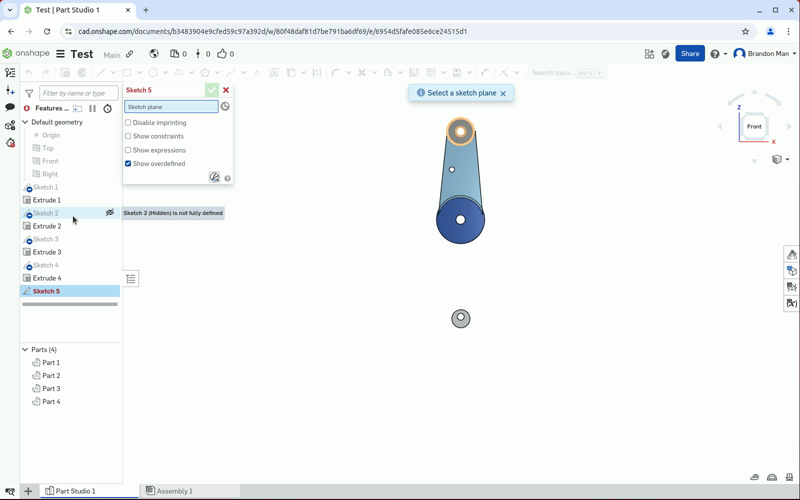
scroll(3)
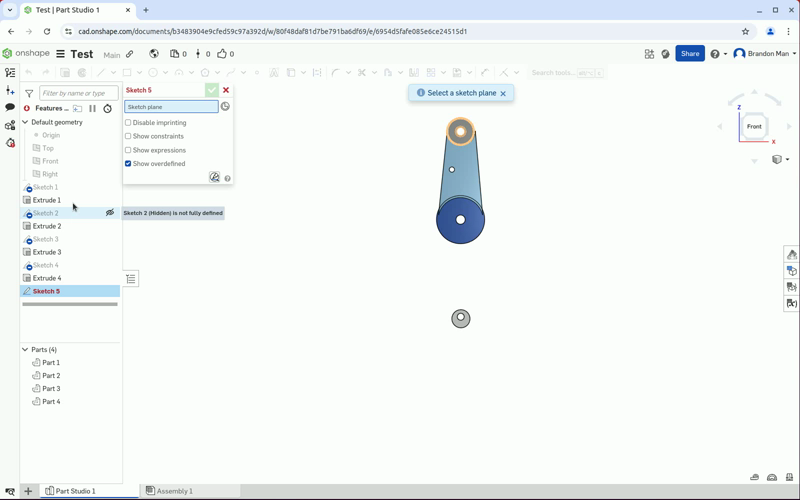
mouse_move(73, 163)
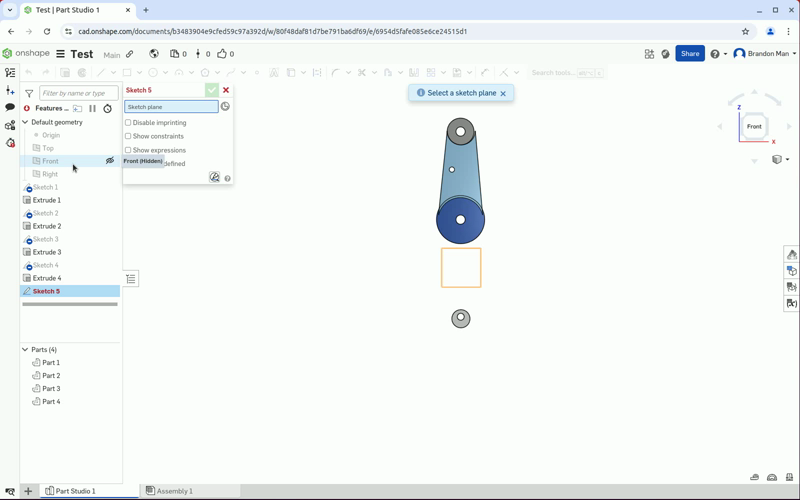
click(73, 163)
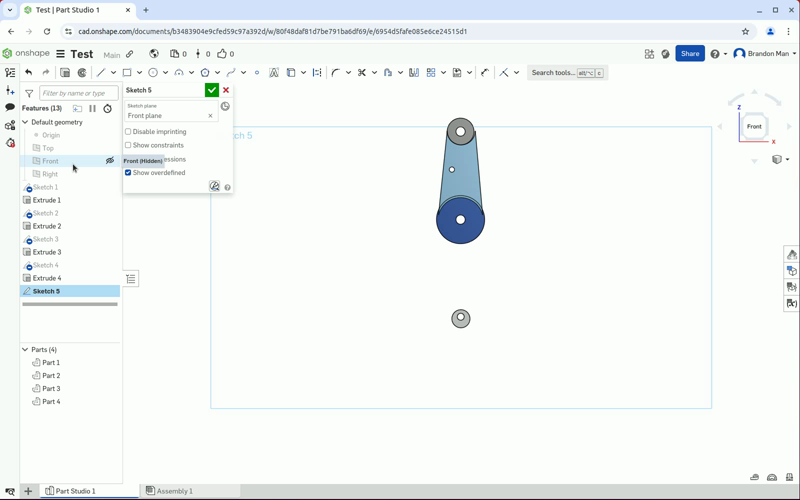
mouse_move(73, 352)
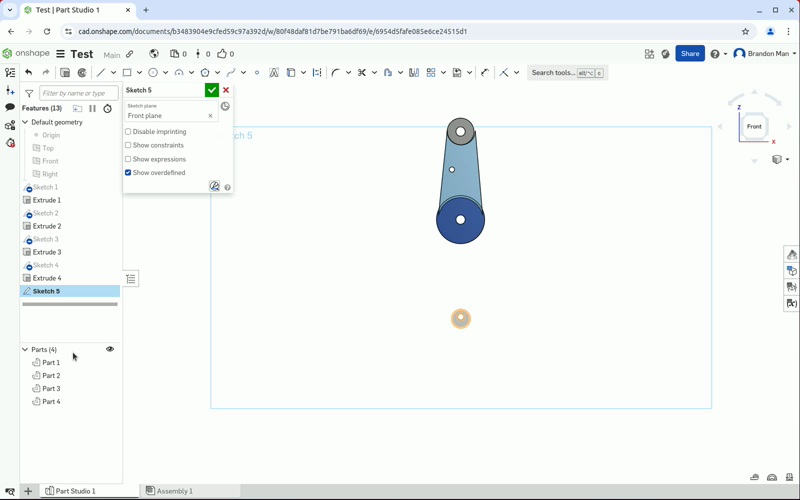
key(y)
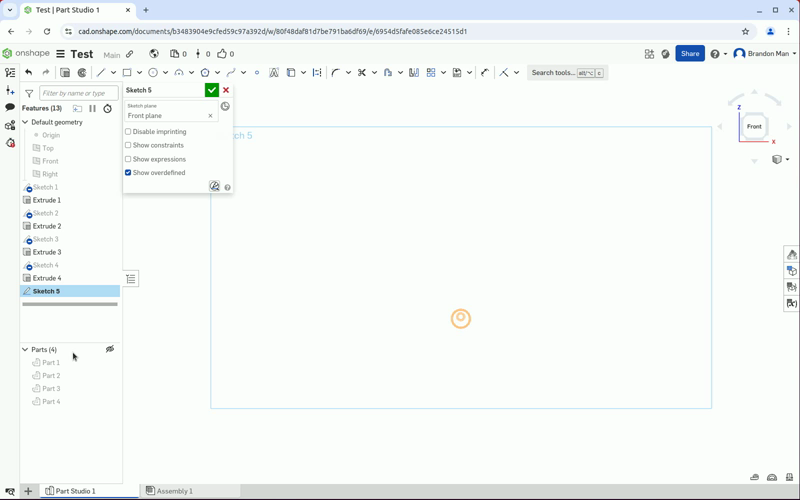
key(c)
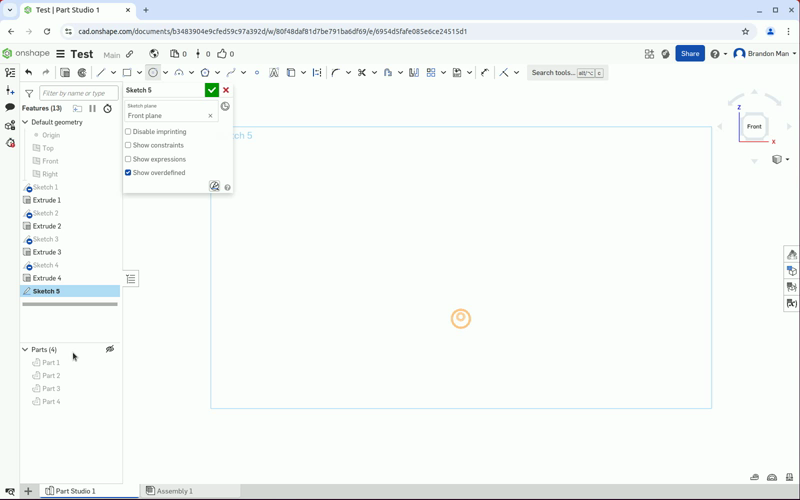
key_down(shift)
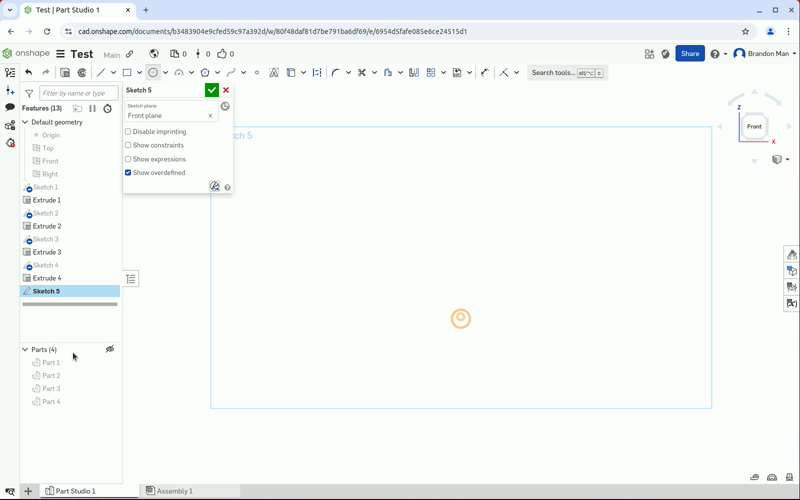
mouse_move(510, 316)
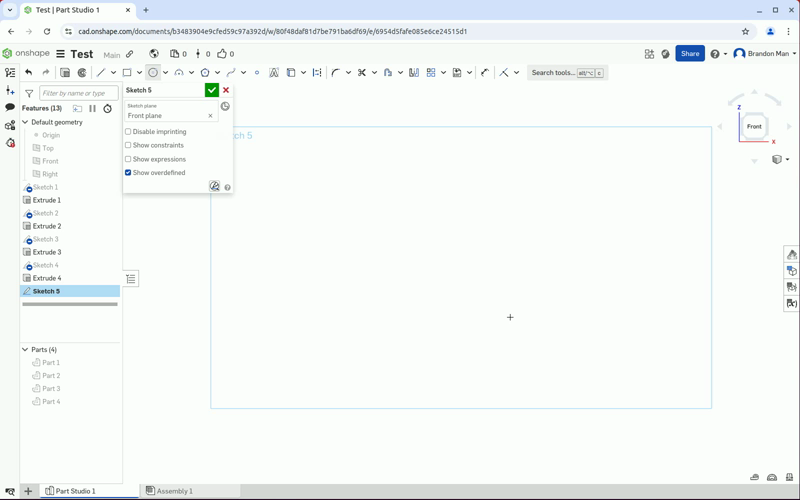
click(510, 316)
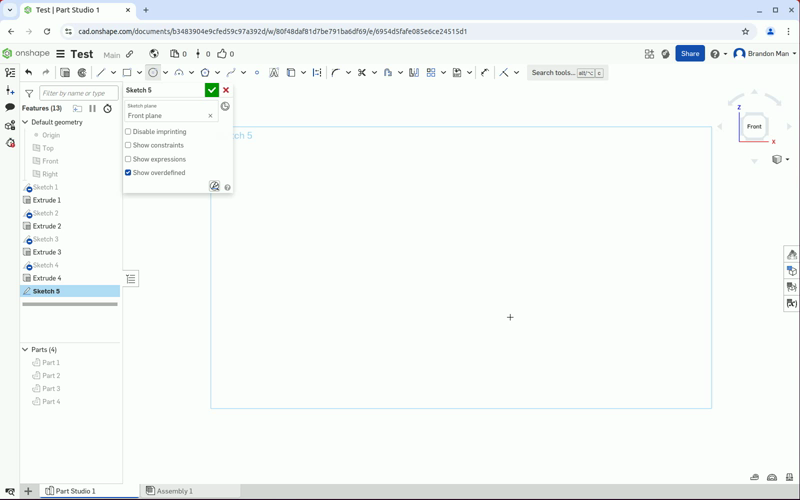
key_up(shift)
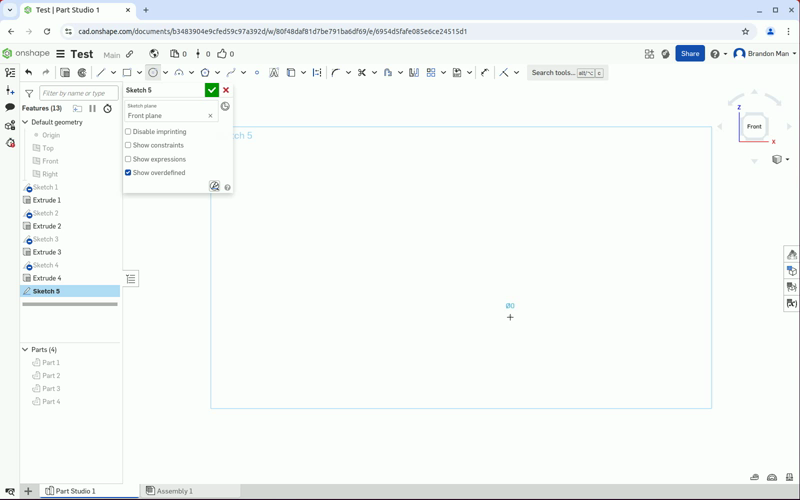
mouse_move(519, 316)
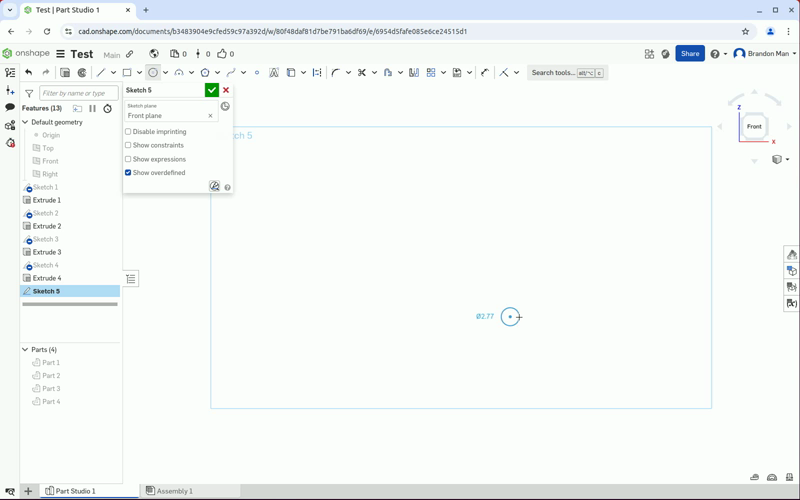
click(519, 316)
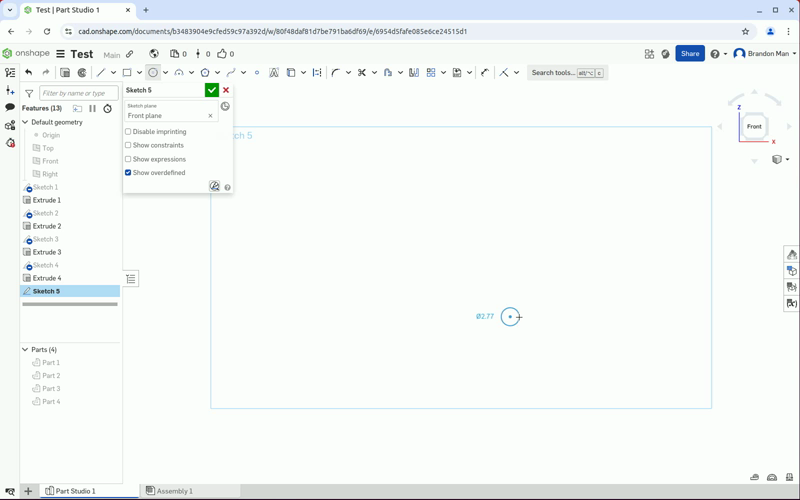
key(esc)
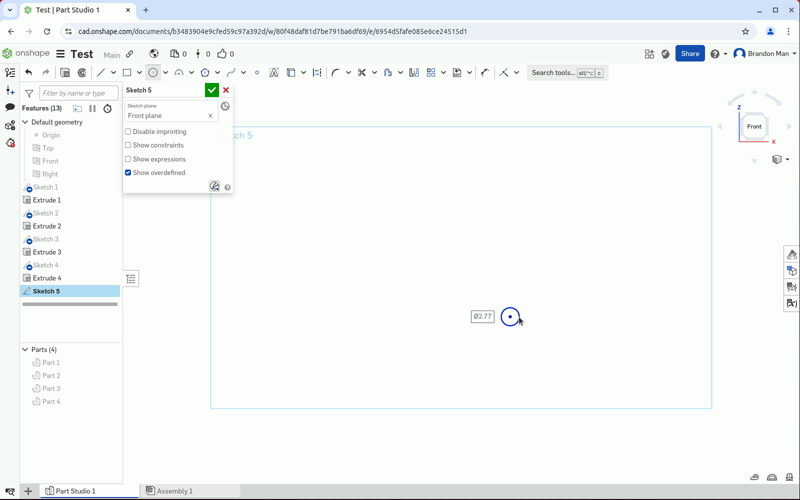
key(c)
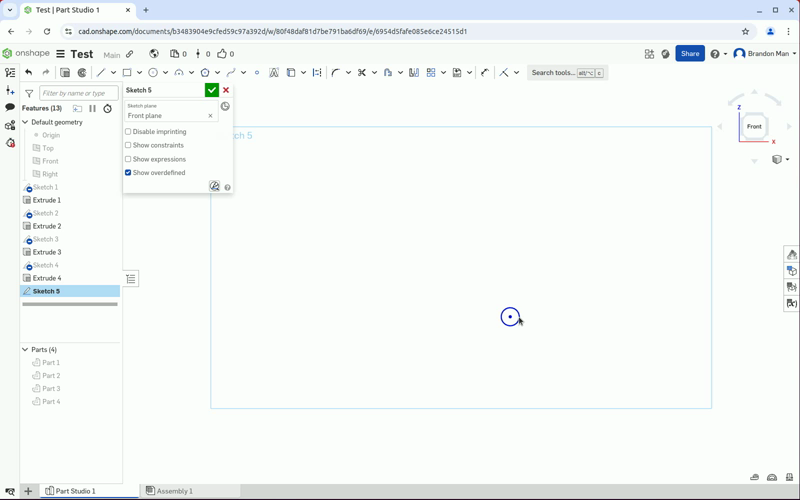
key_down(shift)
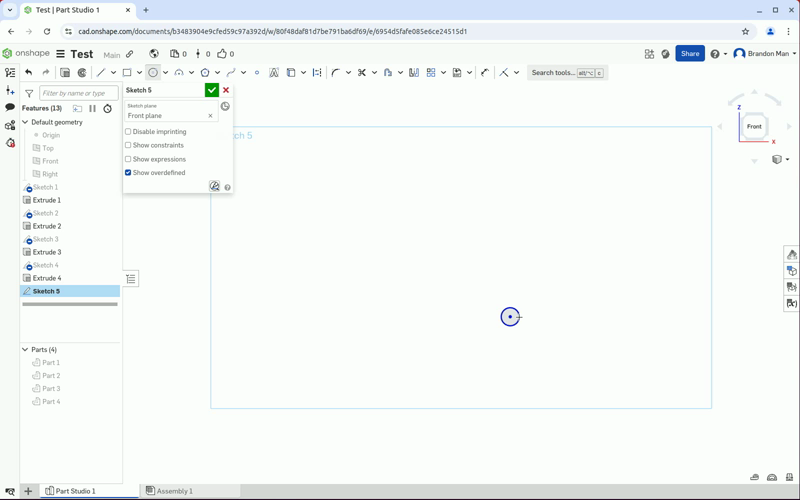
mouse_move(510, 316)
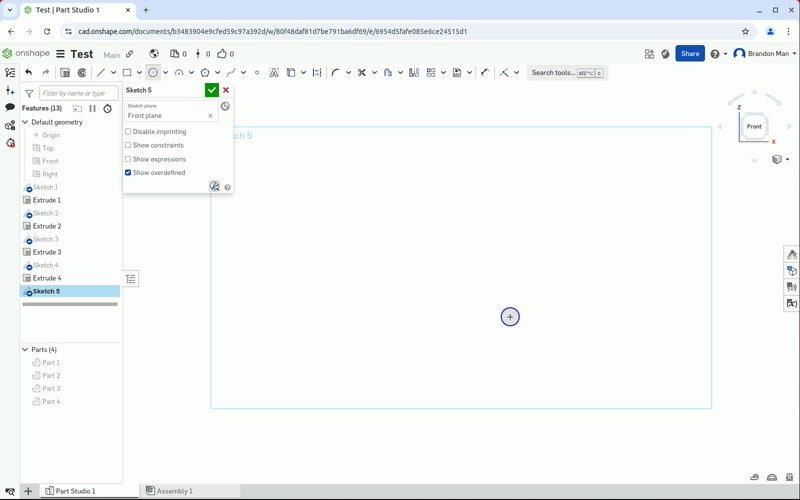
click(510, 316)
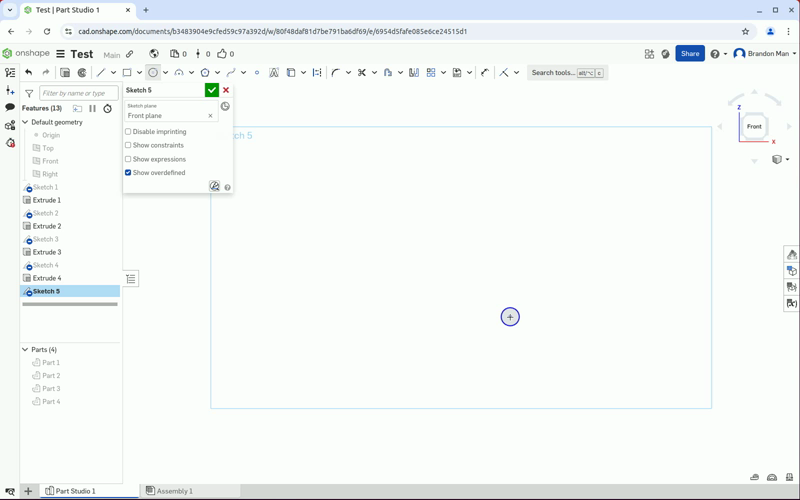
key_up(shift)
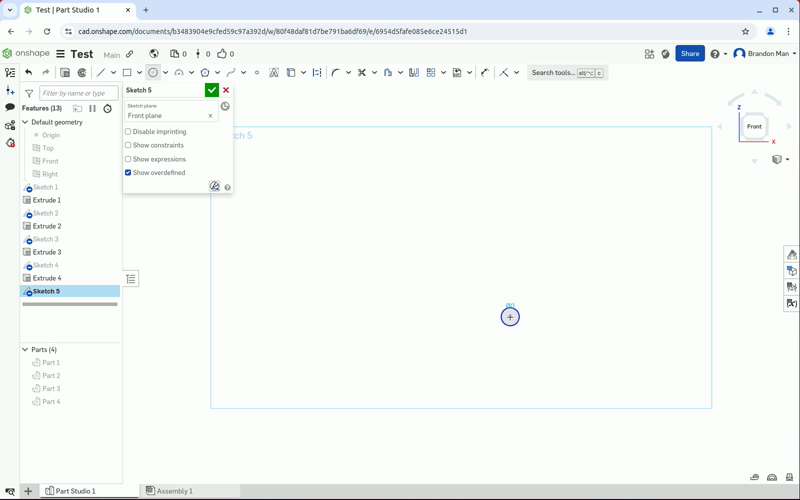
mouse_move(513, 316)
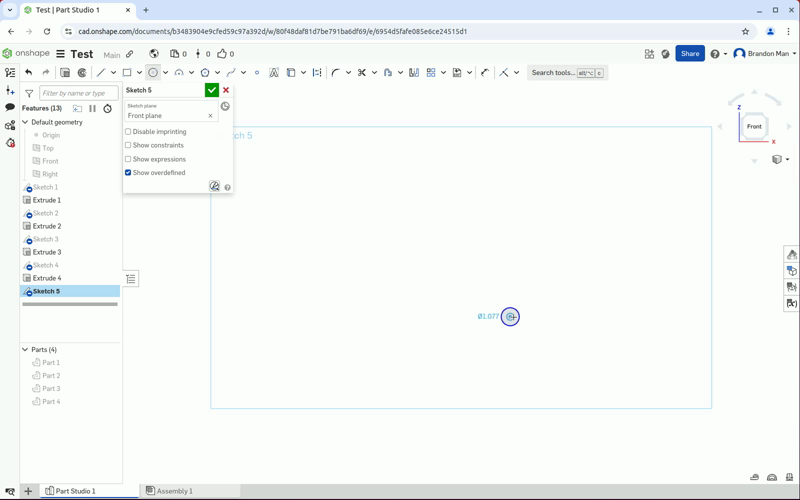
scroll(6)
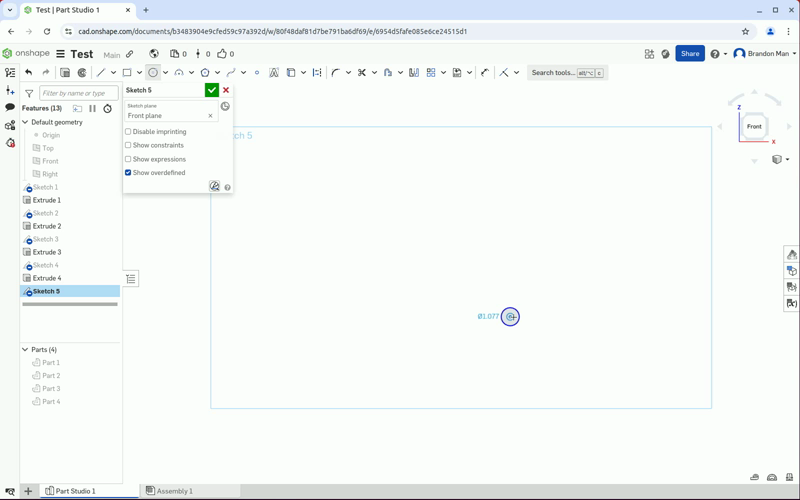
scroll(6)
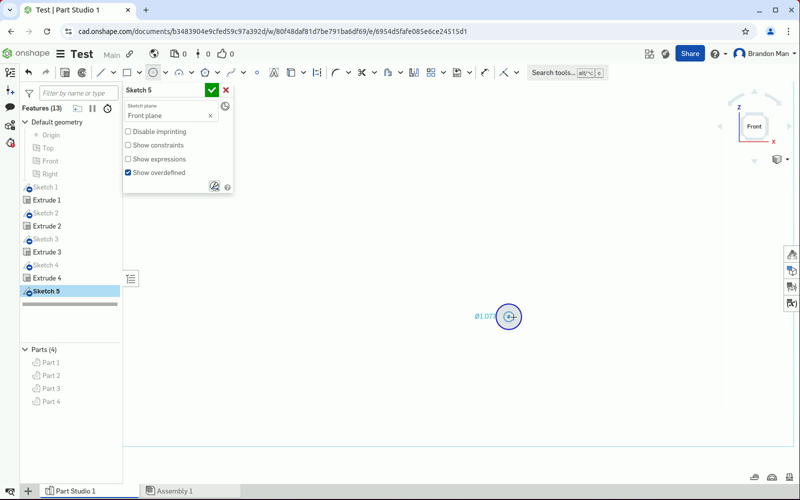
scroll(6)
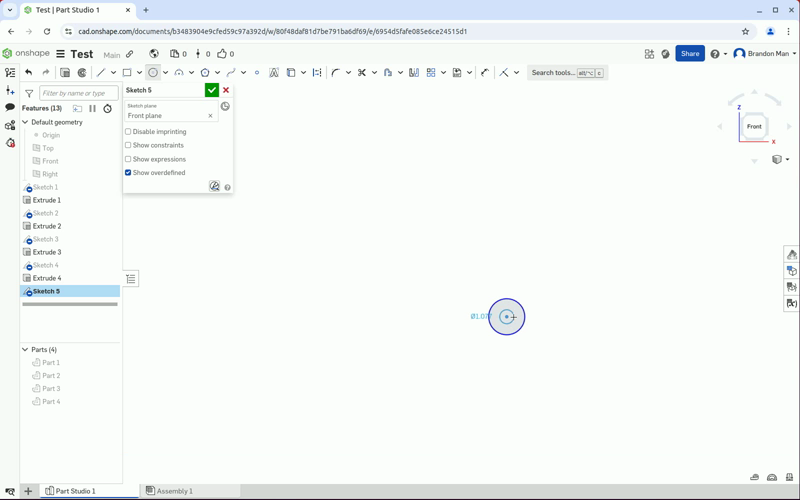
scroll(6)
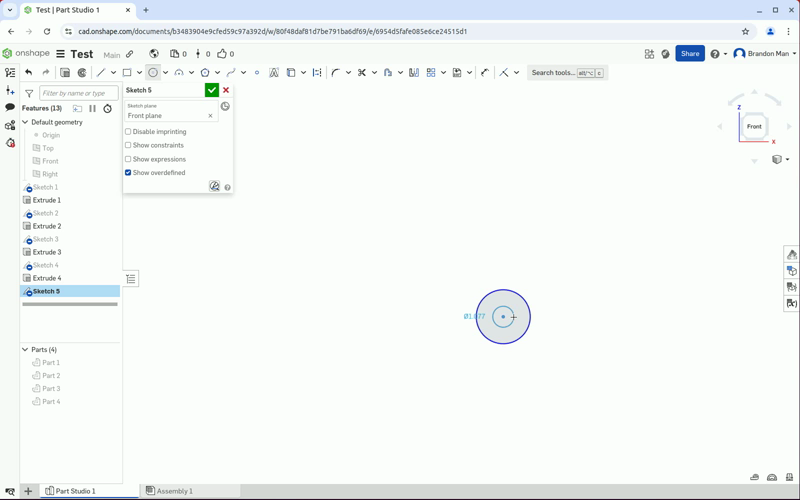
scroll(6)
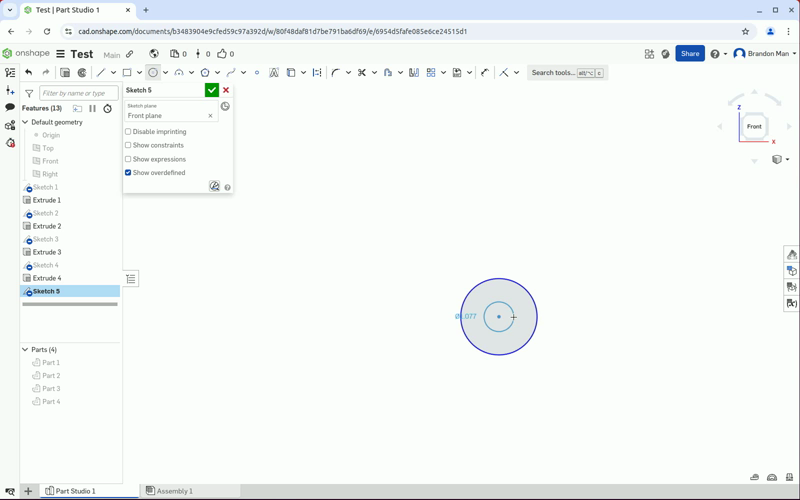
scroll(6)
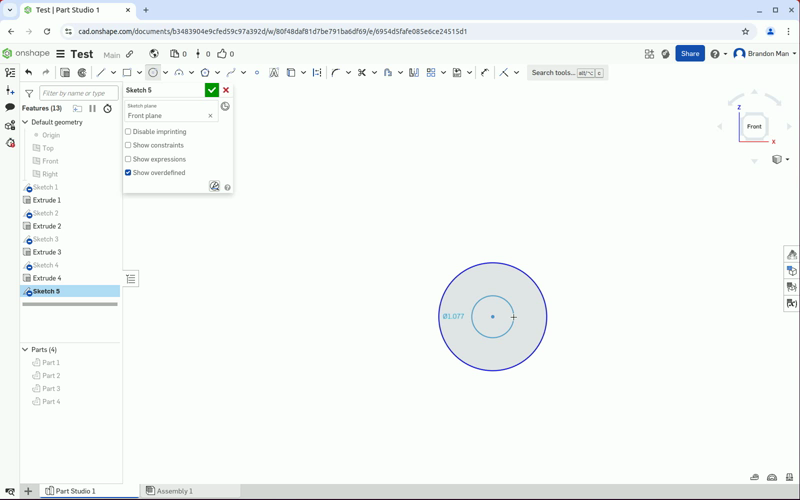
scroll(6)
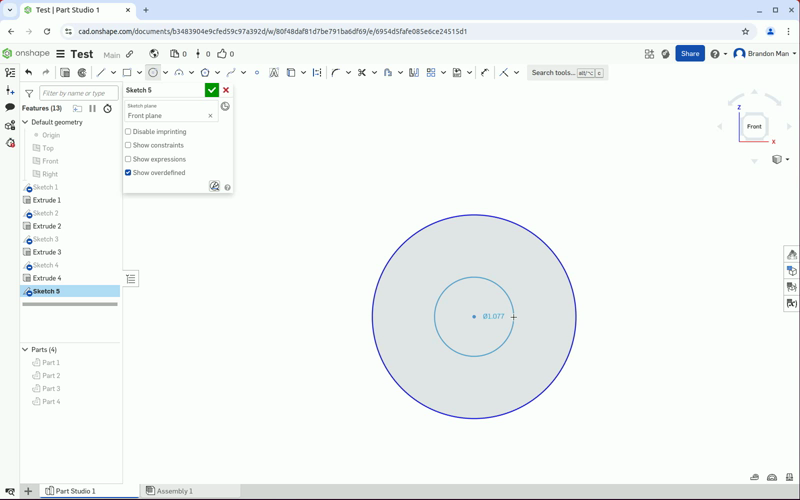
click(513, 316)
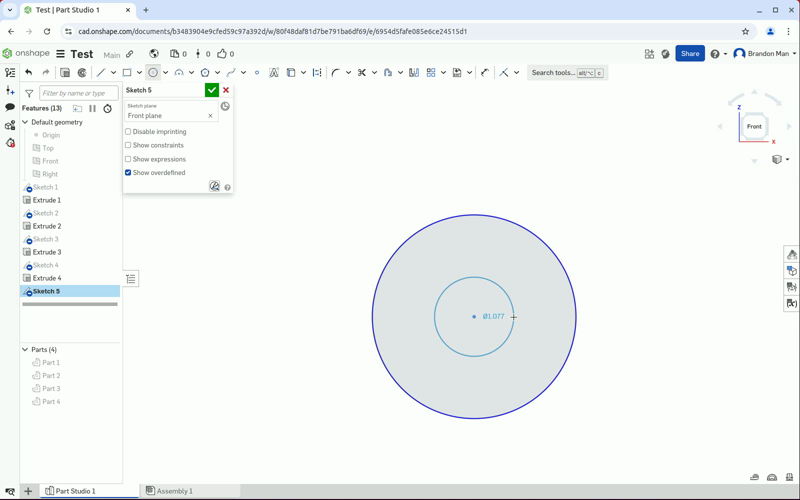
scroll(-6)
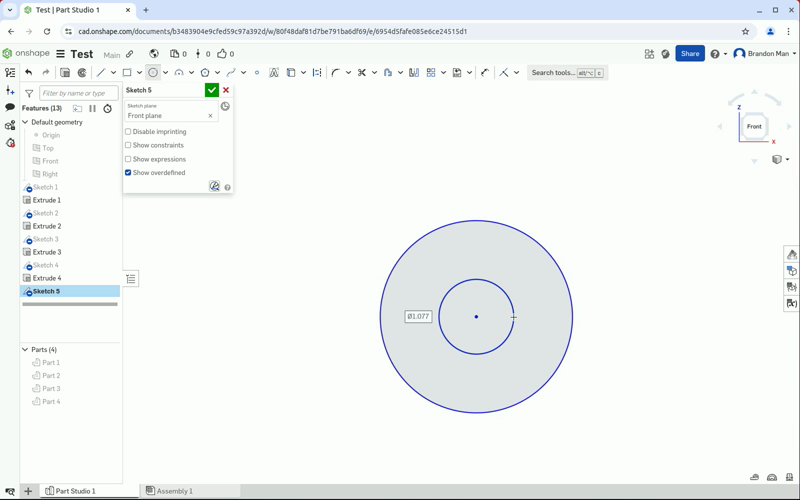
scroll(-6)
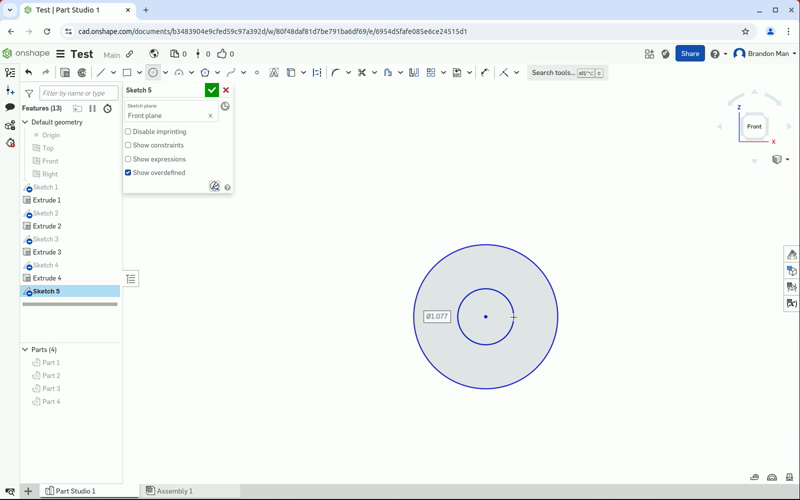
scroll(-6)
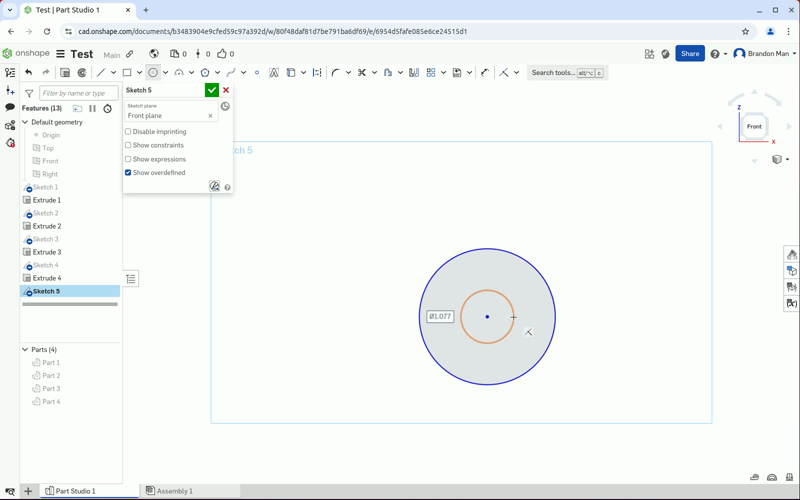
scroll(-6)
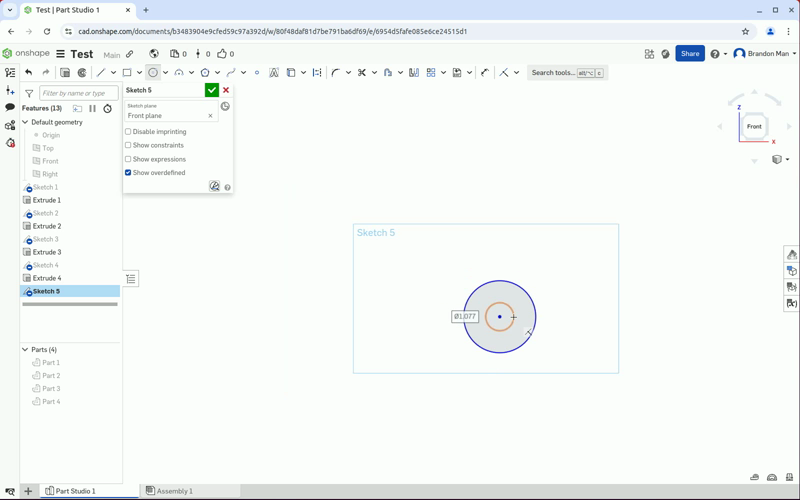
scroll(-6)
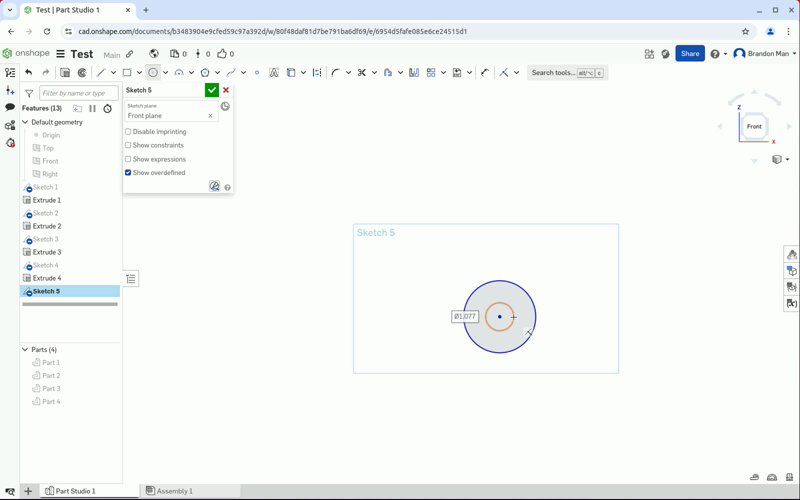
scroll(-6)
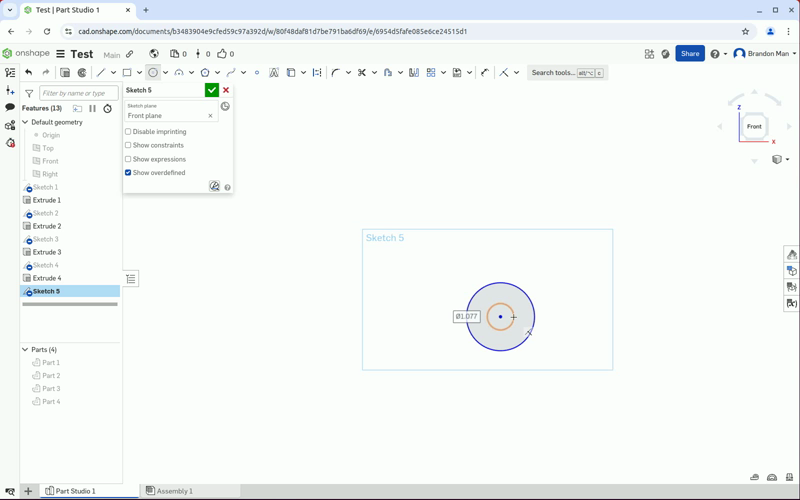
scroll(-6)
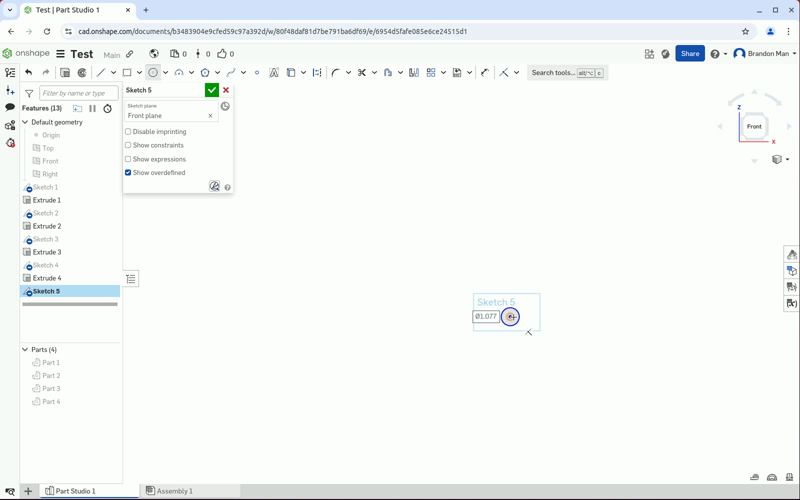
key(esc)
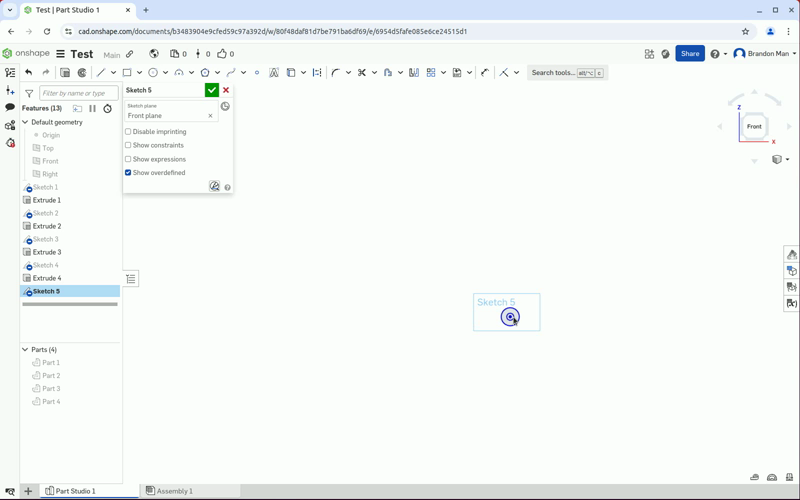
mouse_move(517, 318)
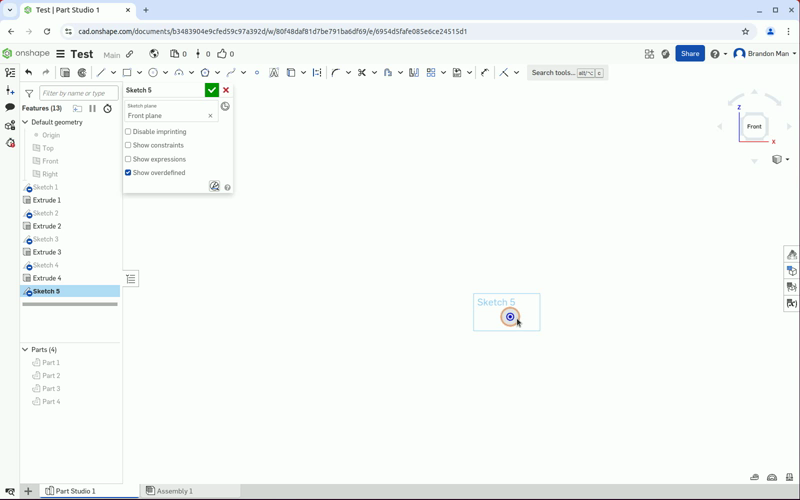
scroll(6)
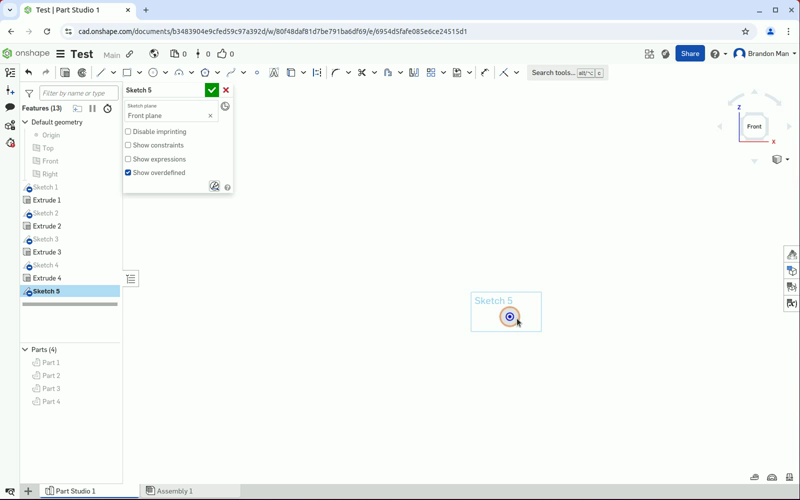
scroll(6)
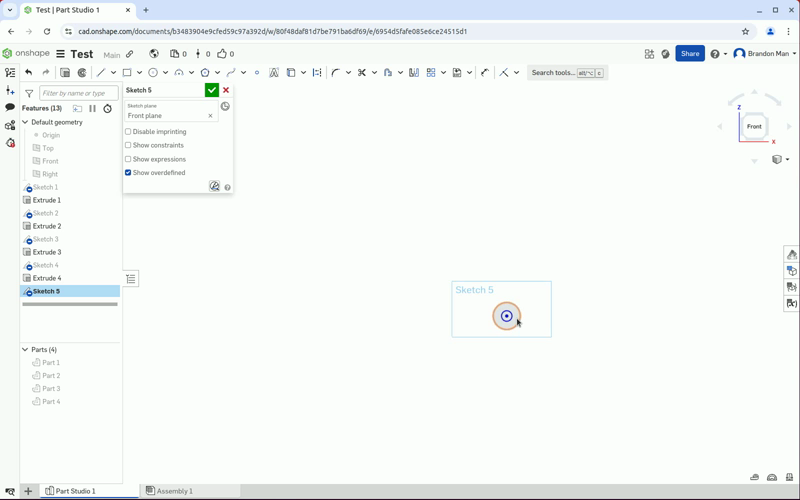
scroll(6)
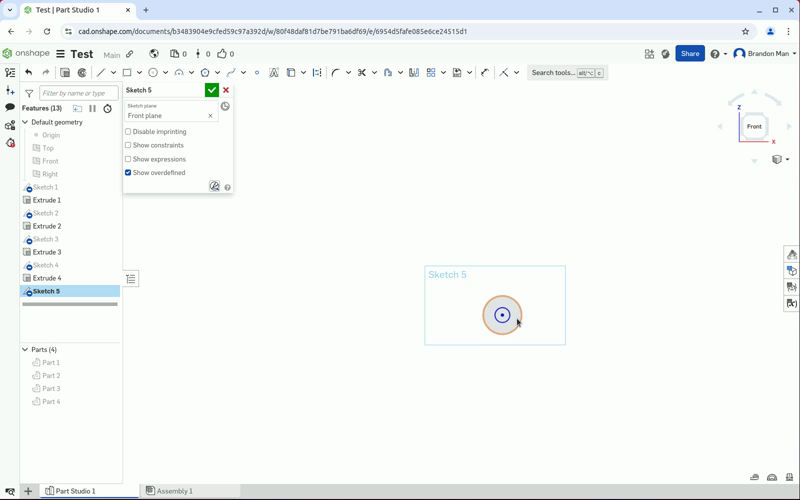
scroll(6)
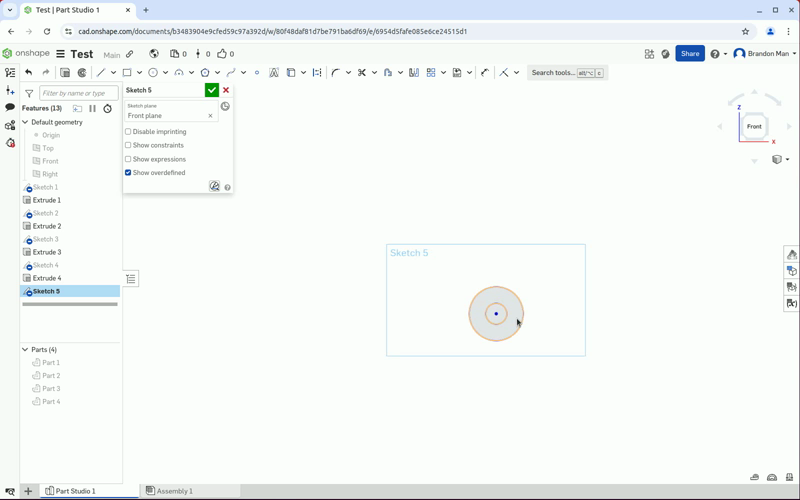
scroll(6)
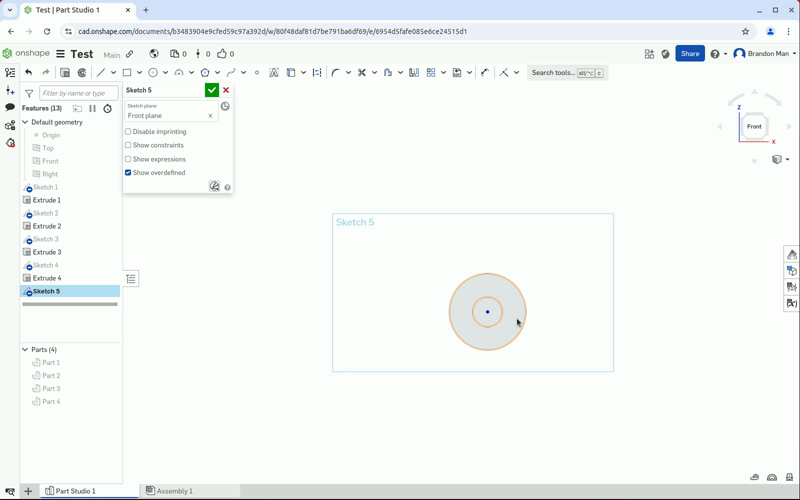
scroll(6)
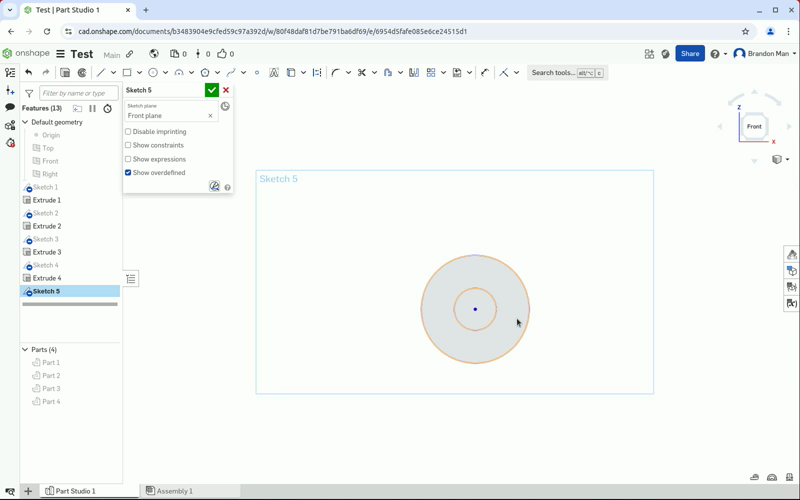
scroll(6)
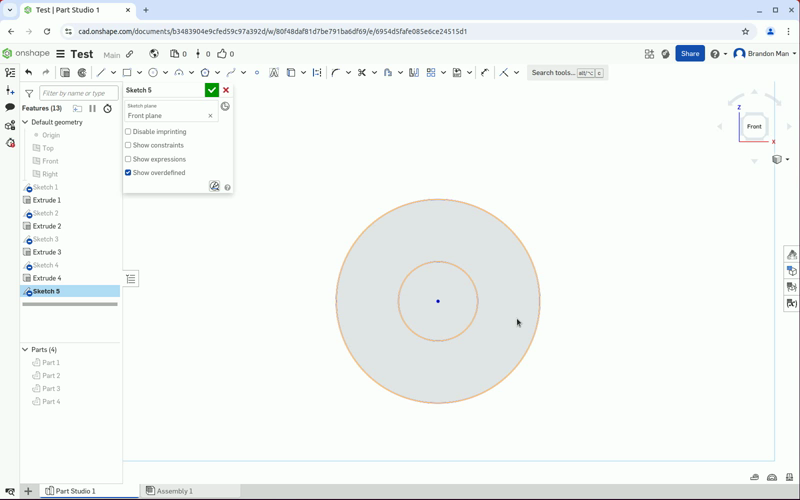
click(517, 318)
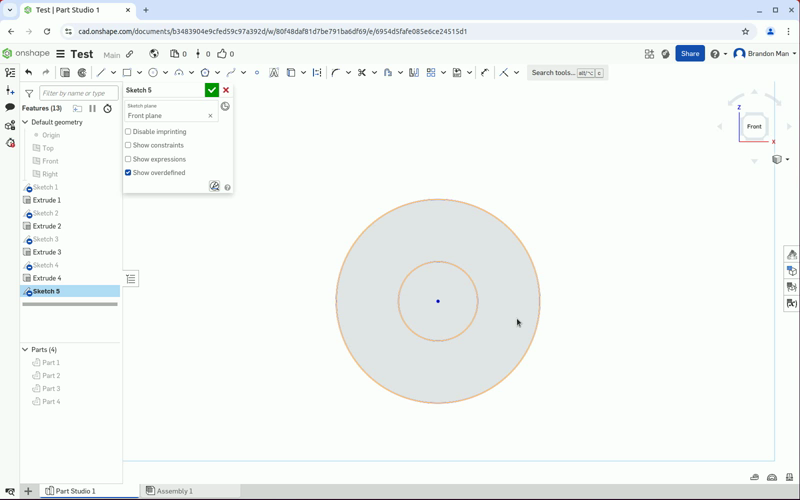
scroll(-6)
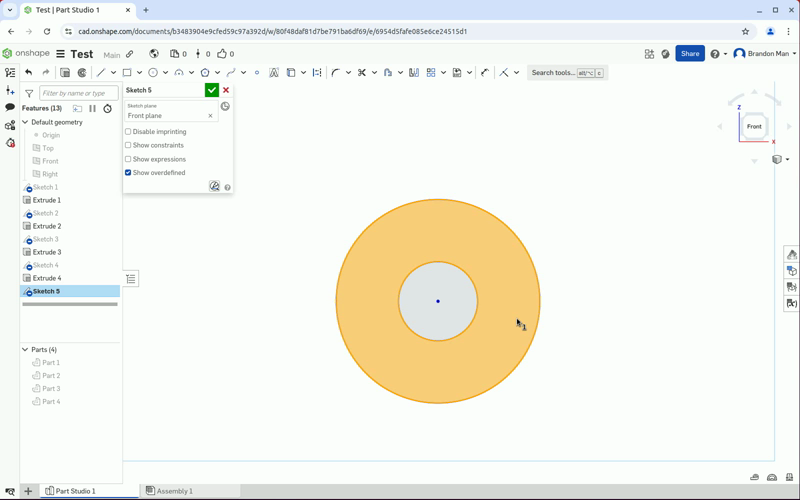
scroll(-6)
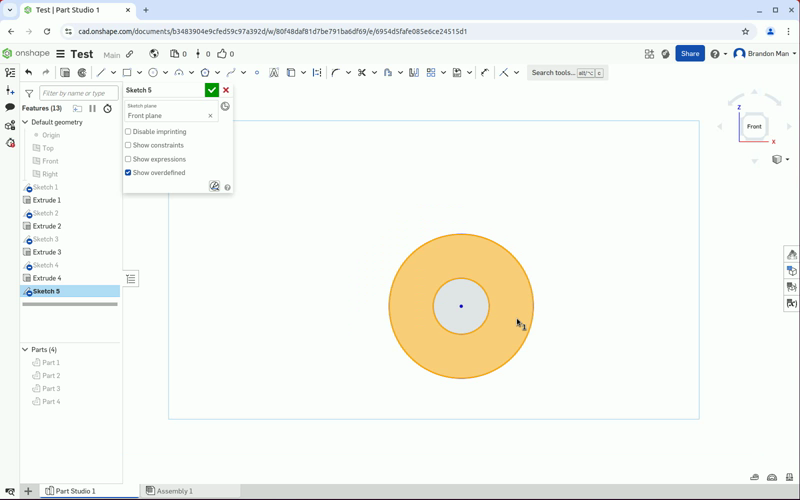
scroll(-6)
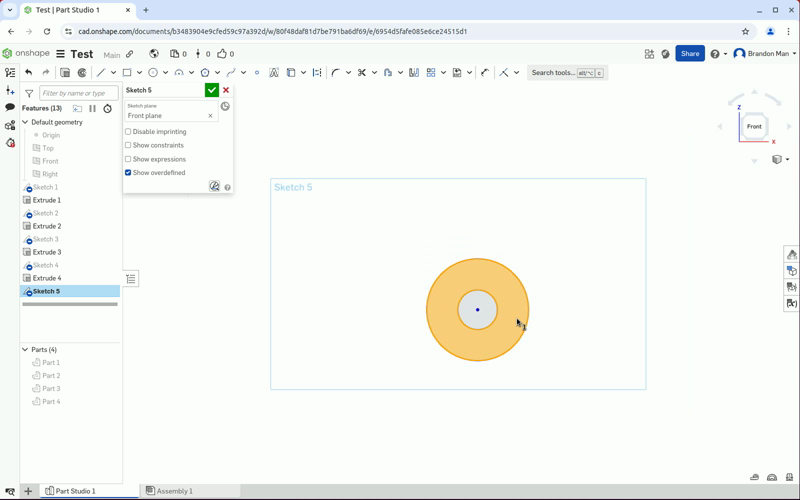
scroll(-6)
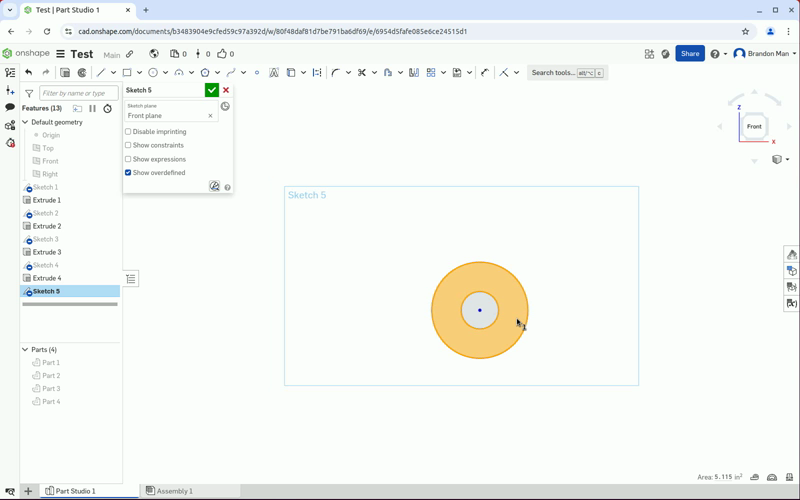
scroll(-6)
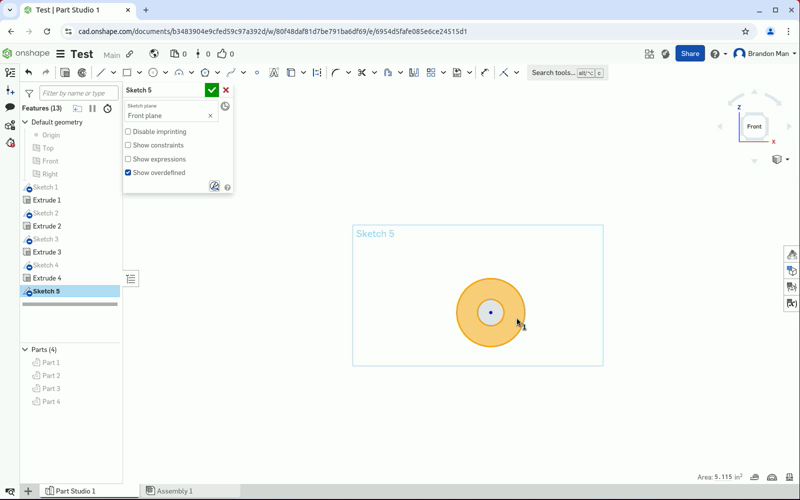
scroll(-6)
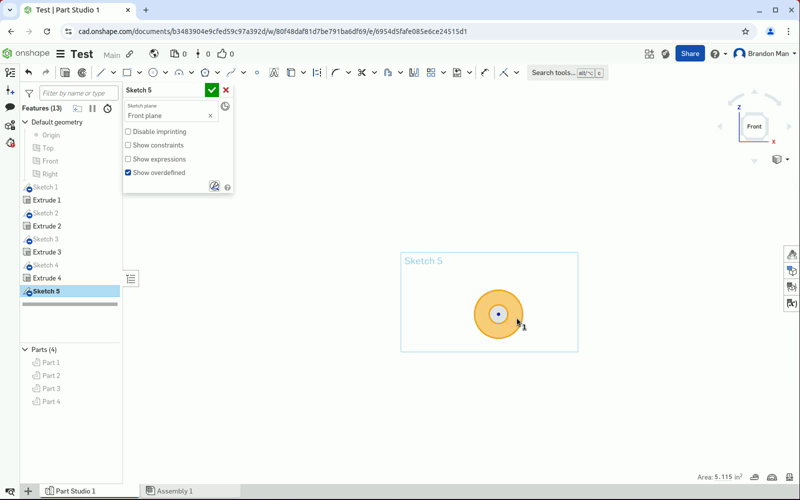
scroll(-6)
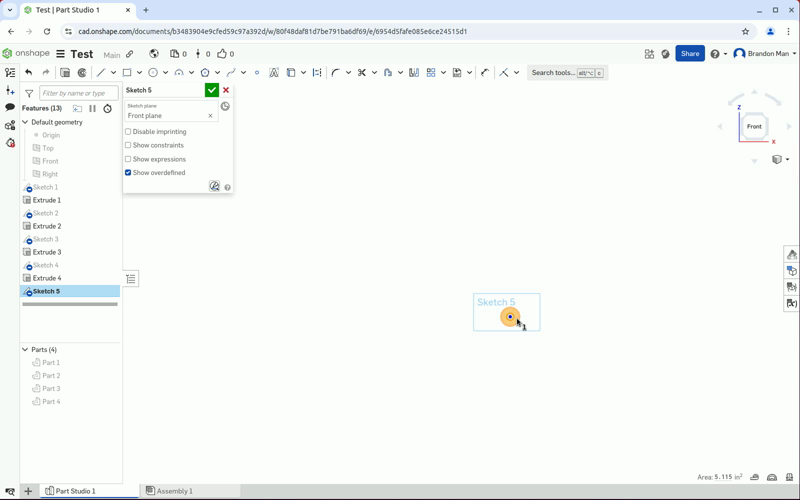
mouse_move(73, 352)
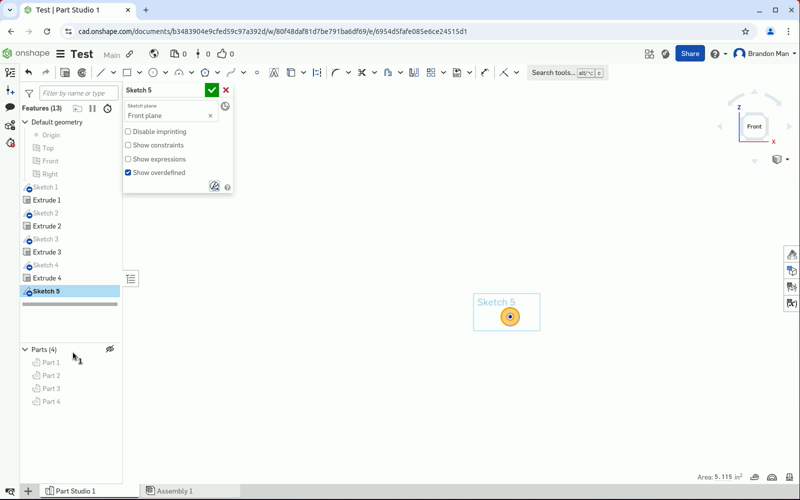
key(shift+y)
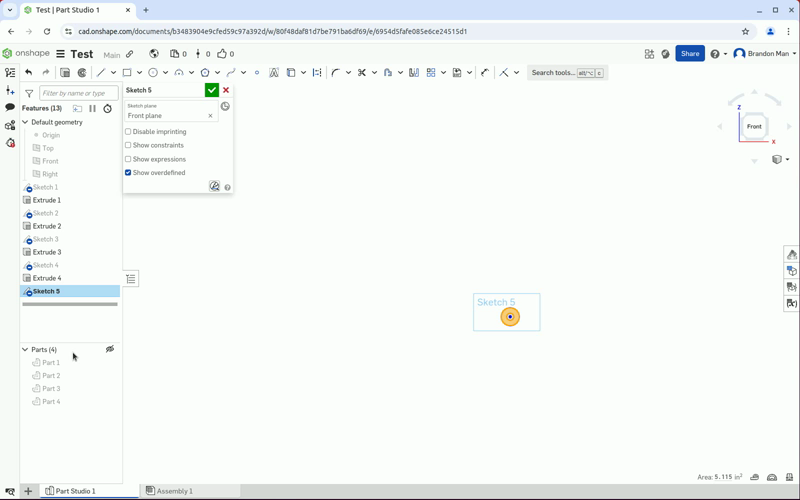
key(shift+e)
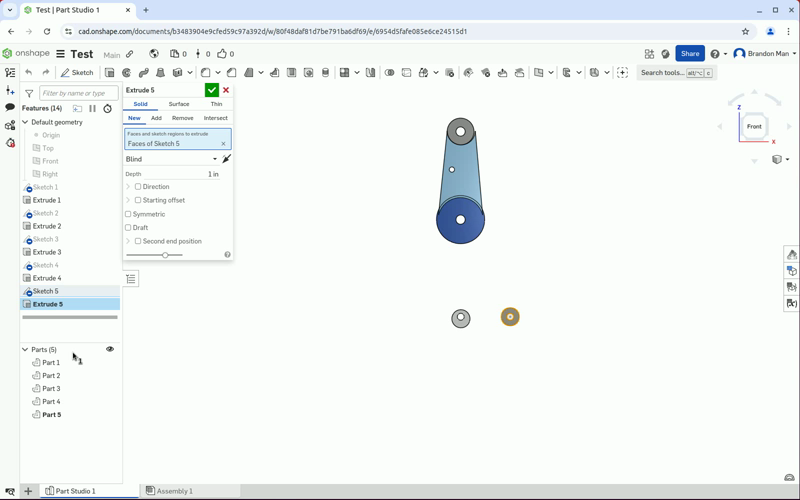
mouse_move(143, 106)
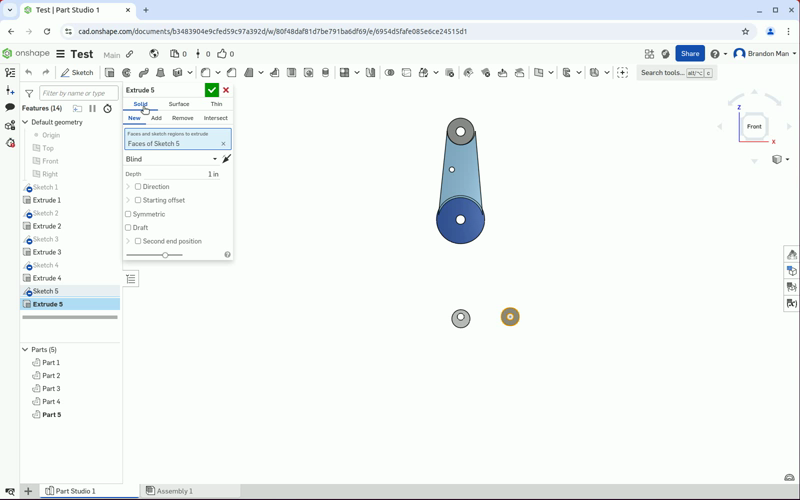
click(143, 106)
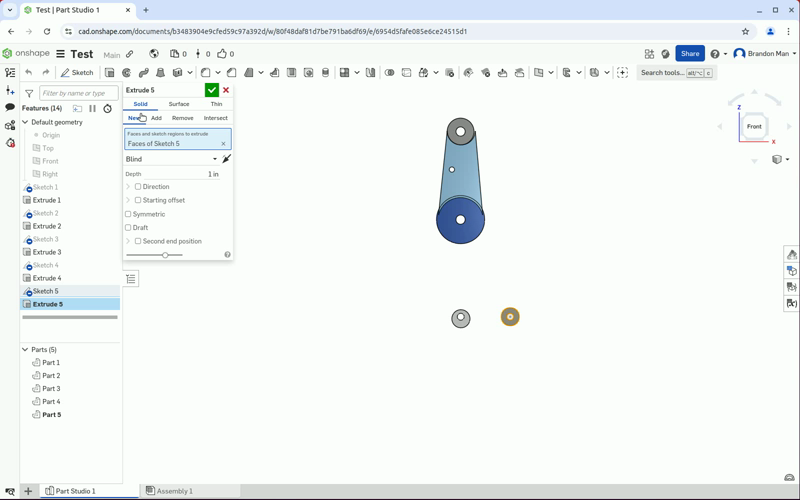
mouse_move(137, 120)
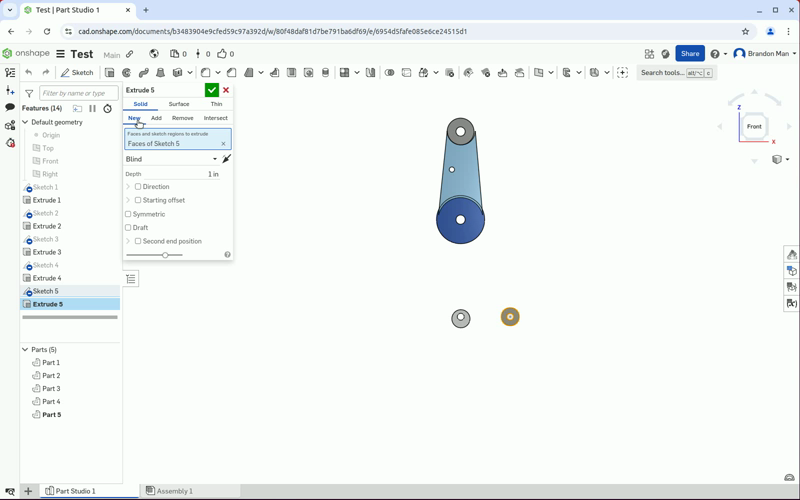
click(137, 120)
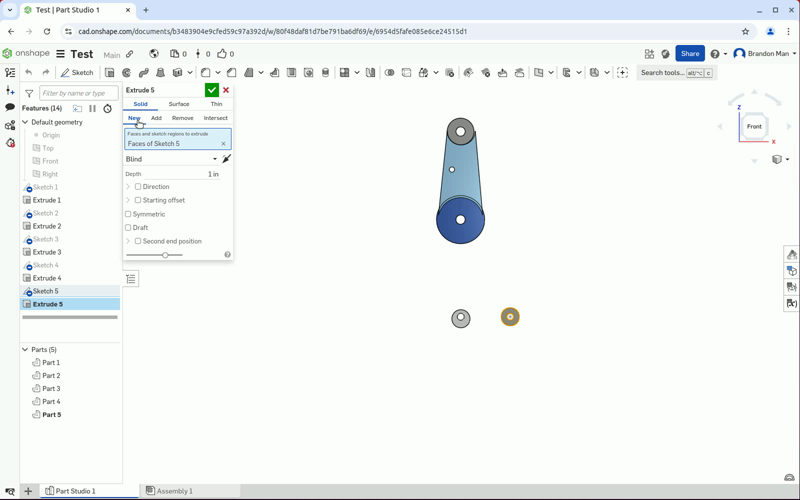
key(tab, 4)
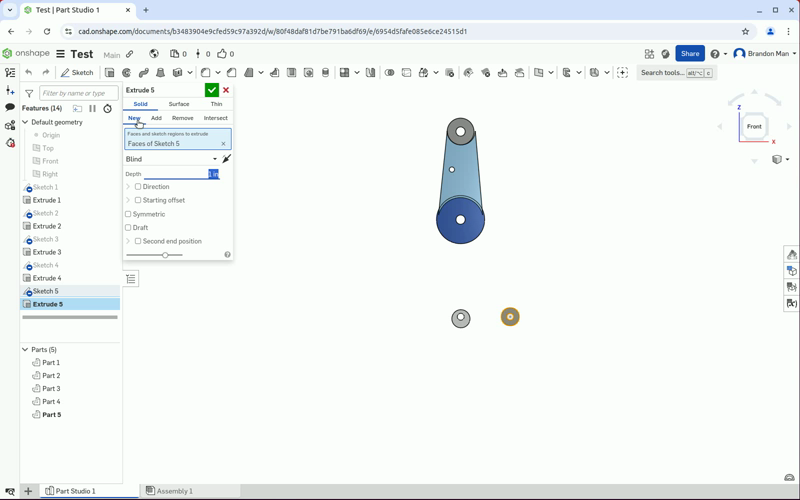
text(0.722)
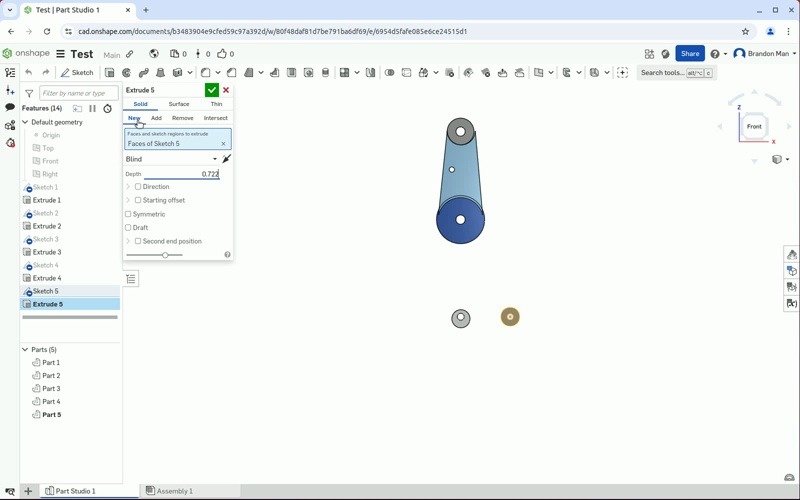
key(enter)
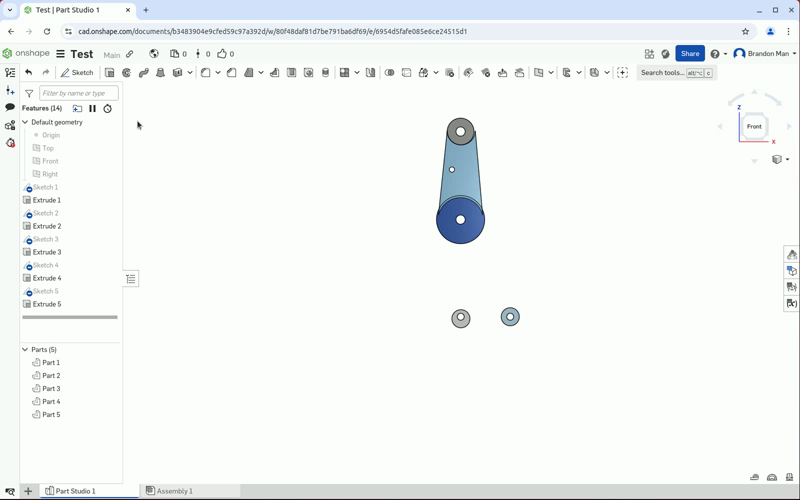
key(shift+h)
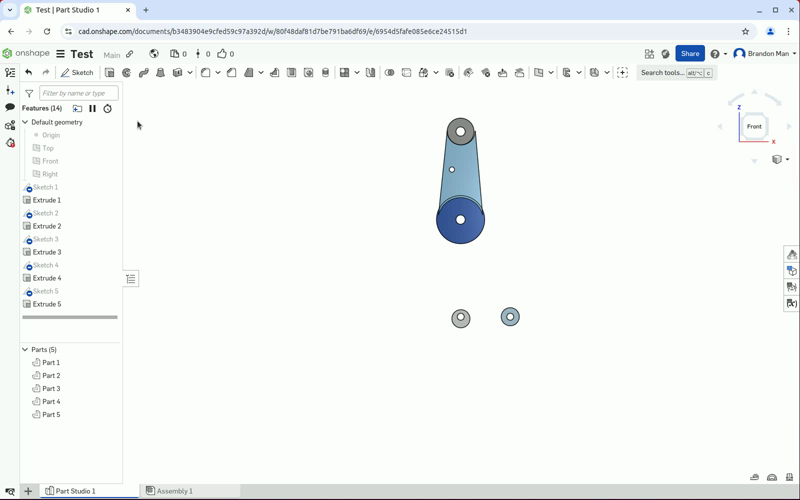
key(shift+h)
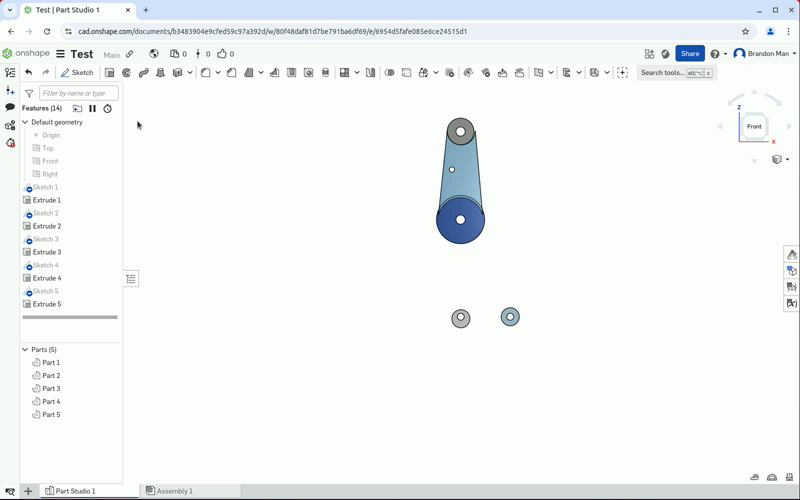
mouse_move(73, 189)
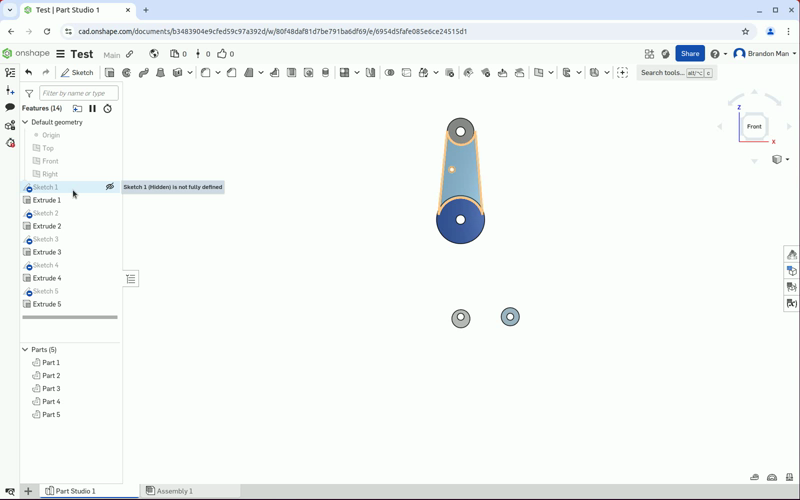
click(73, 189)
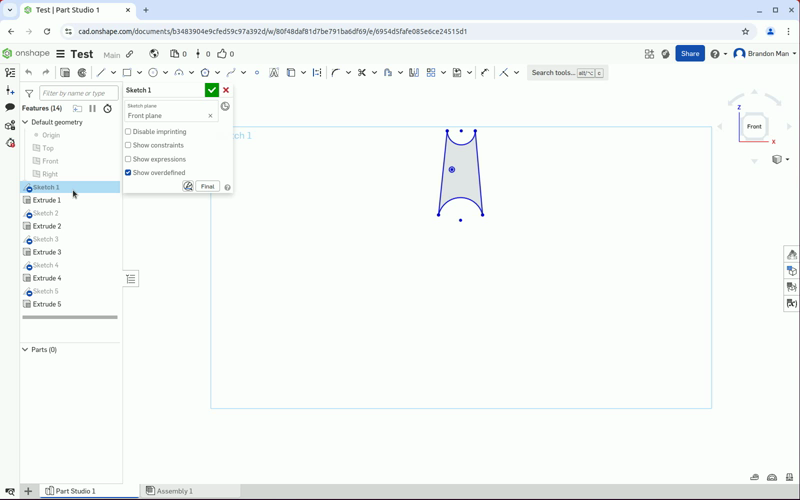
mouse_move(229, 92)
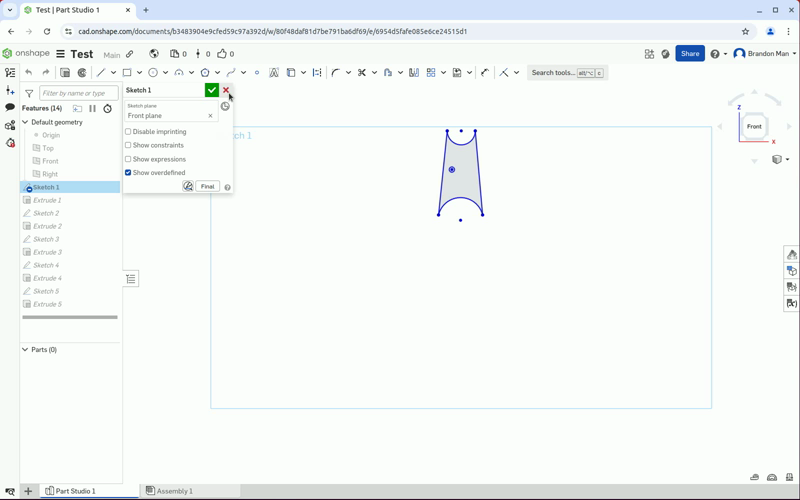
click(229, 92)
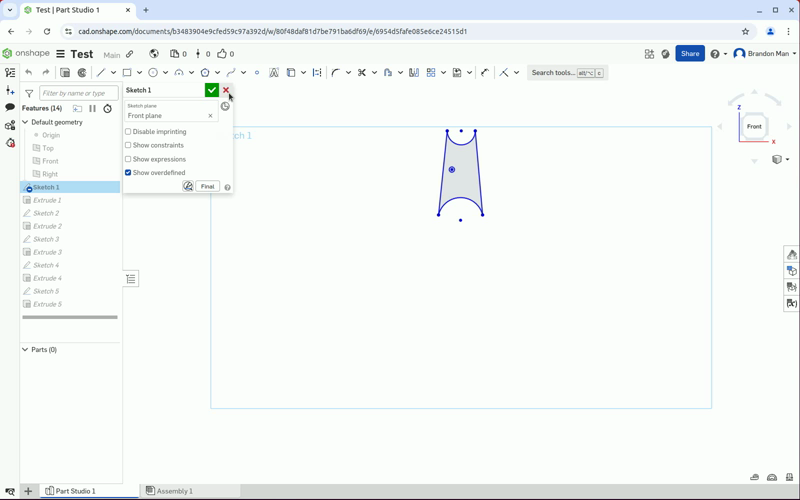
key(shift+s)
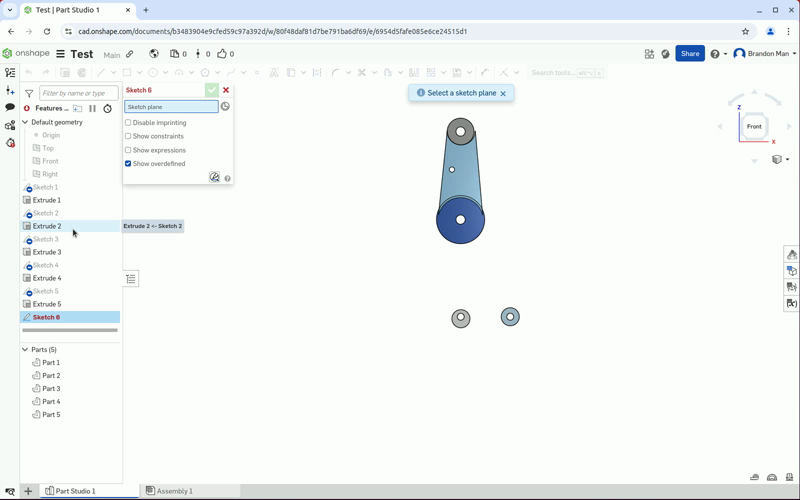
scroll(3)
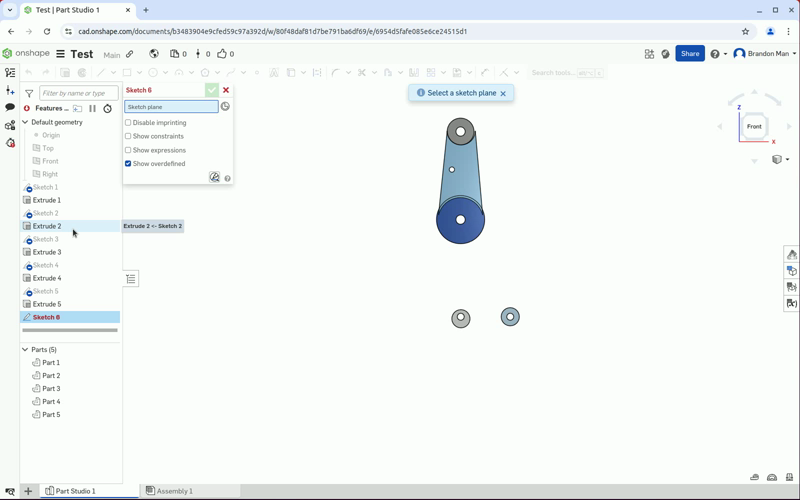
mouse_move(73, 163)
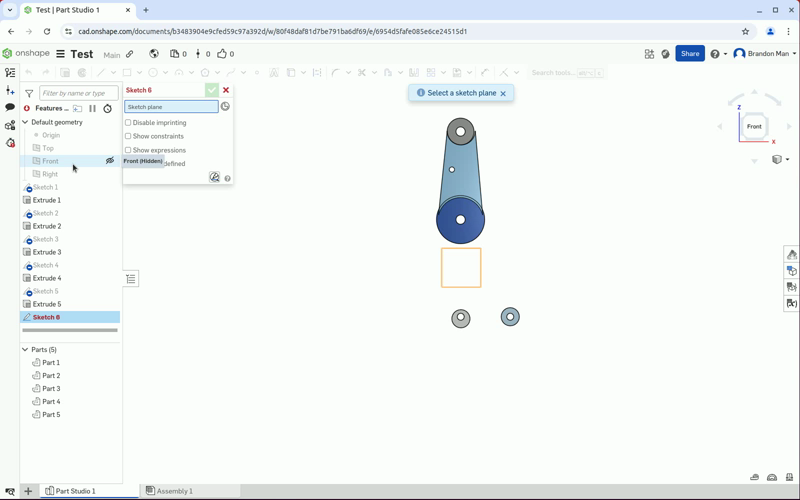
click(73, 163)
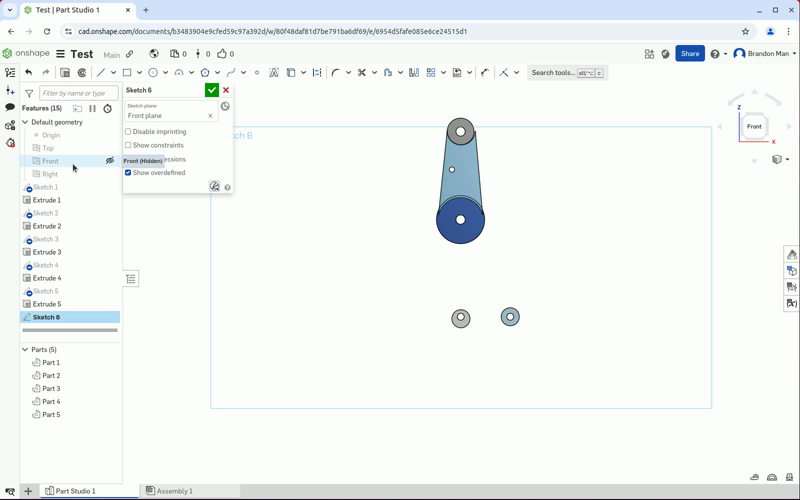
mouse_move(73, 352)
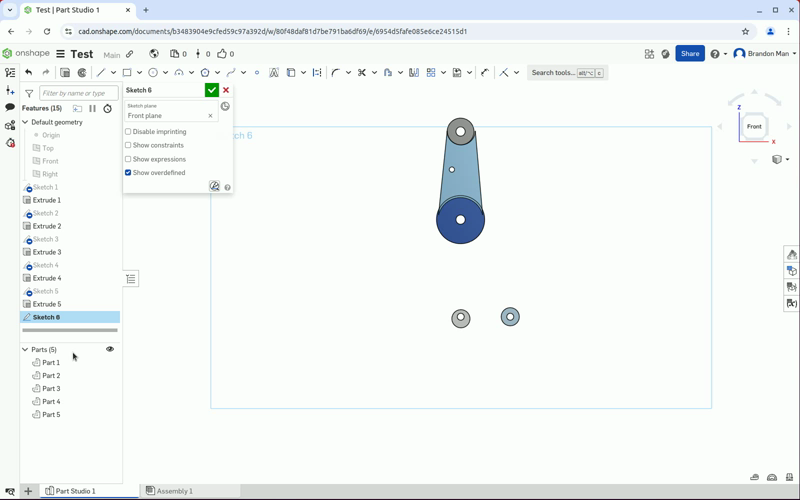
key(y)
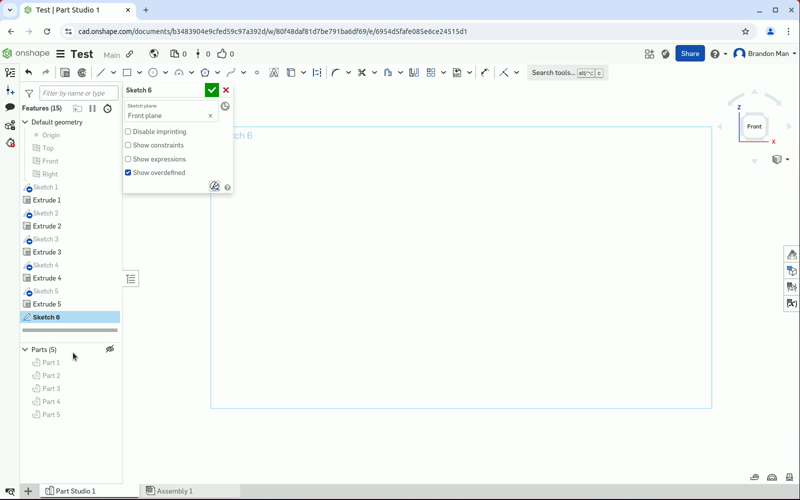
key(l)
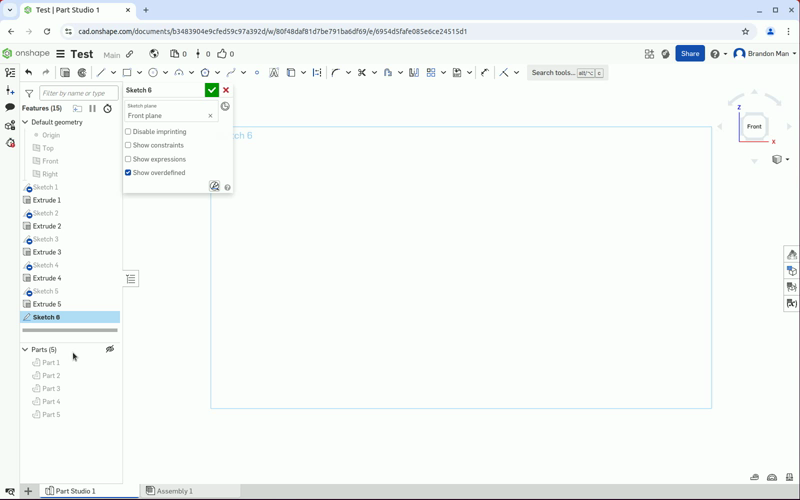
key_down(shift)
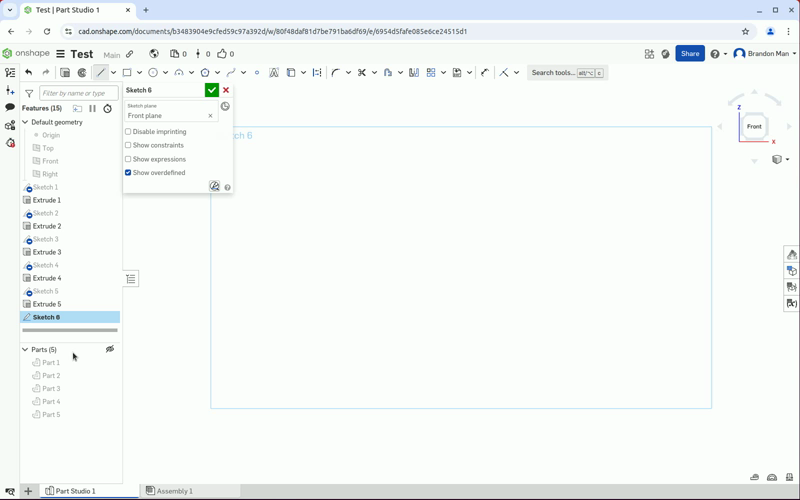
mouse_move(444, 251)
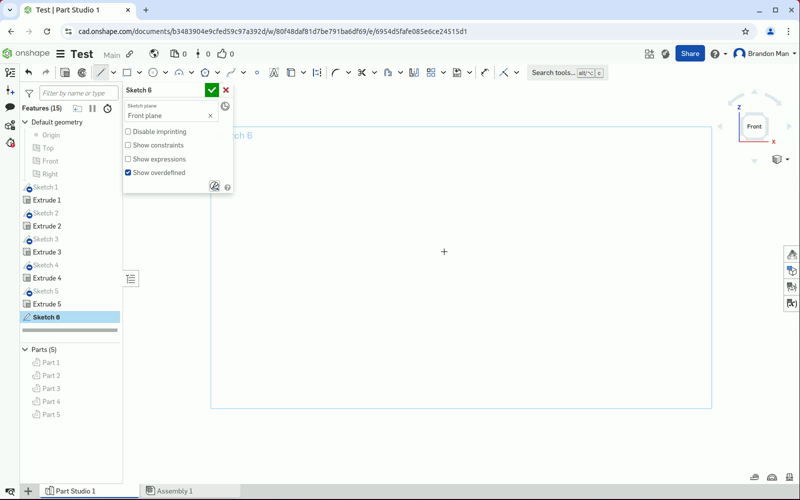
click(444, 251)
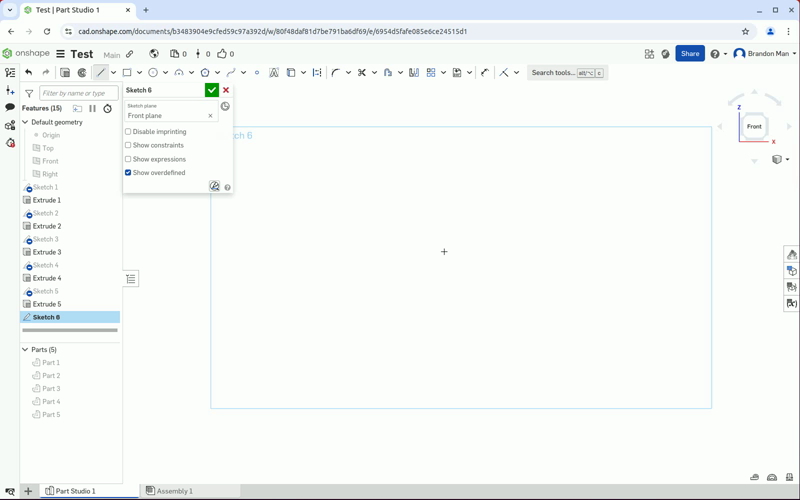
key_up(shift)
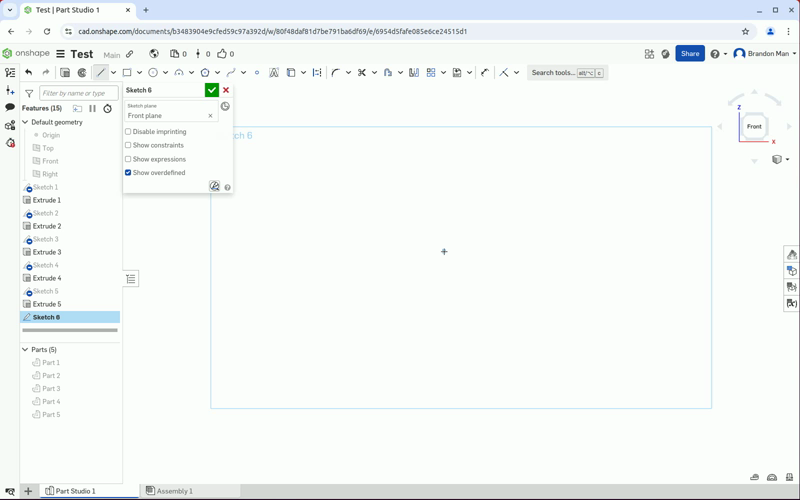
key_down(shift)
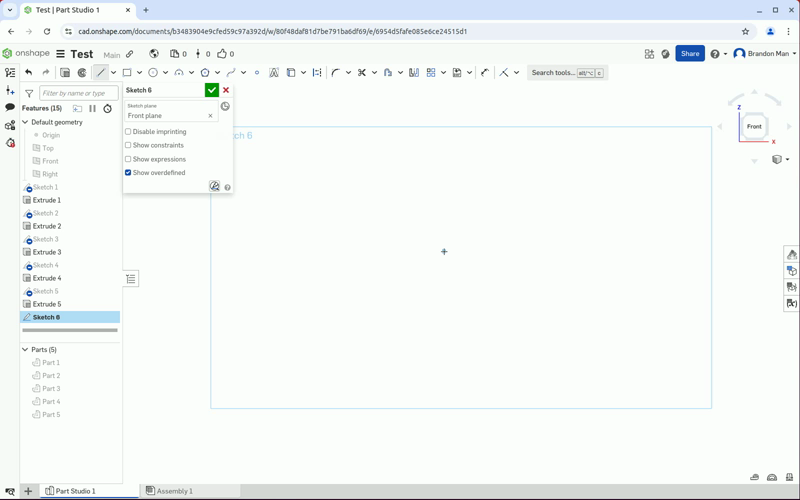
mouse_move(450, 317)
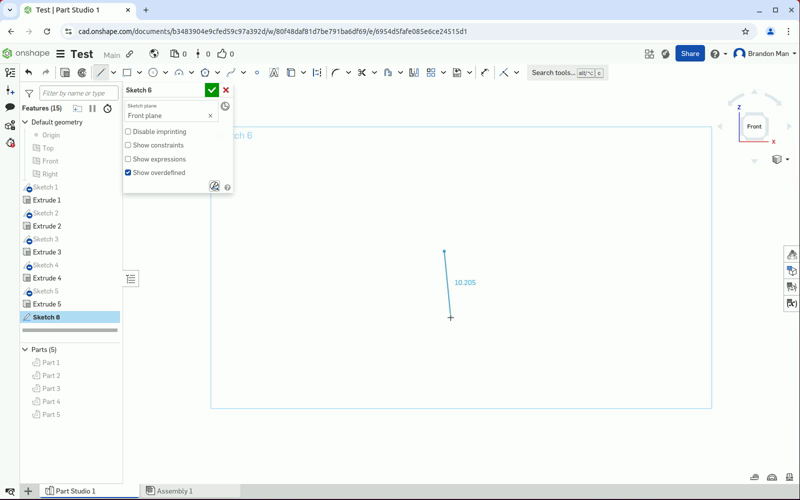
click(450, 317)
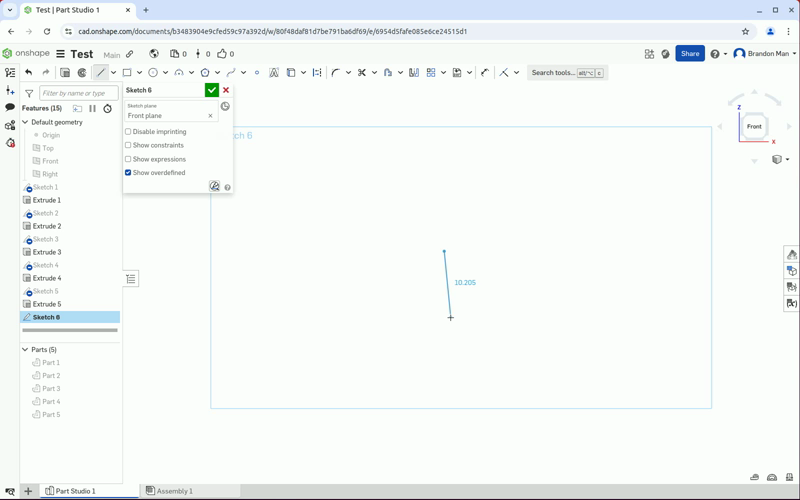
key_up(shift)
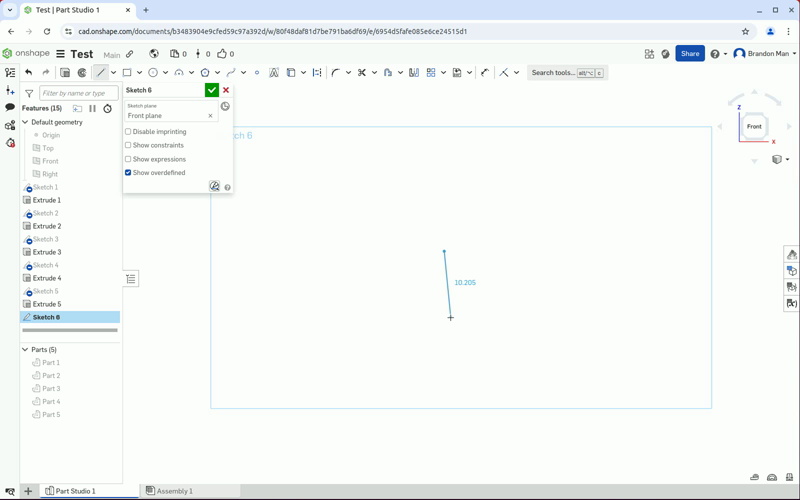
key(esc)
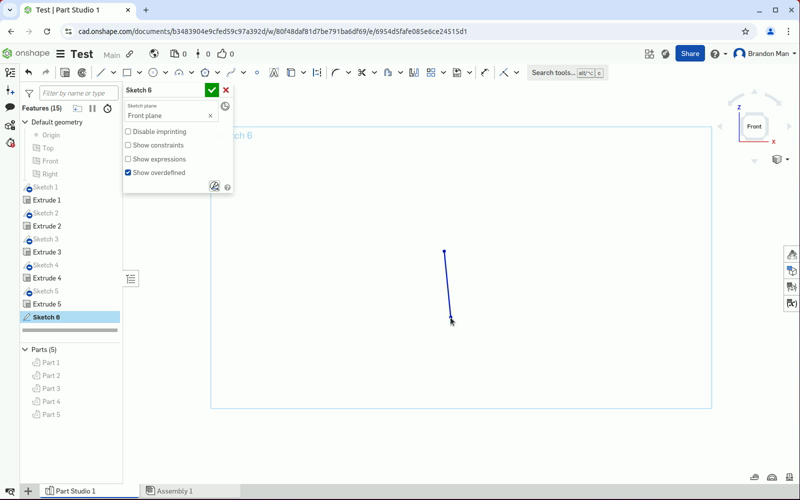
key(a)
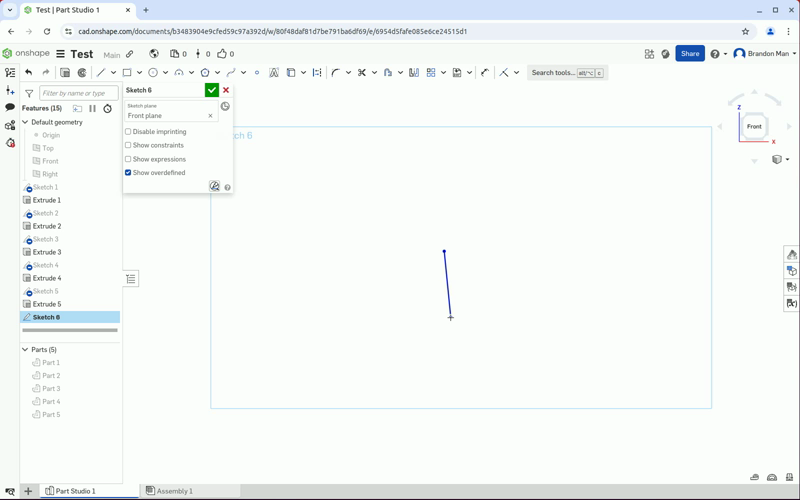
mouse_move(450, 317)
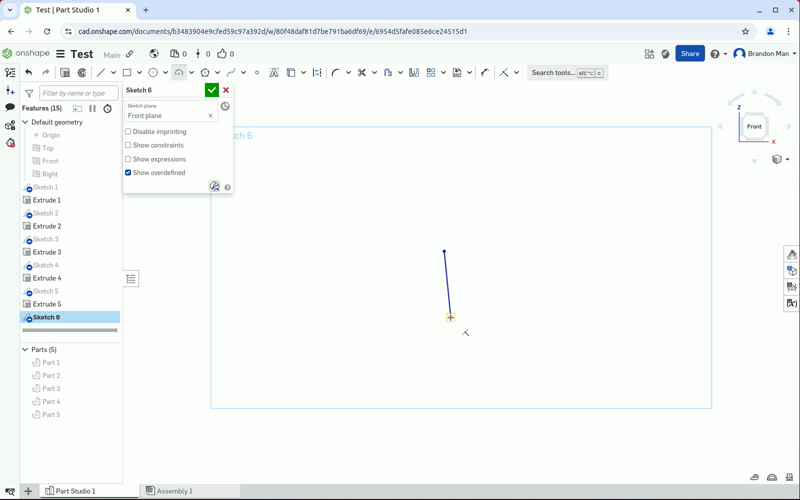
click(450, 317)
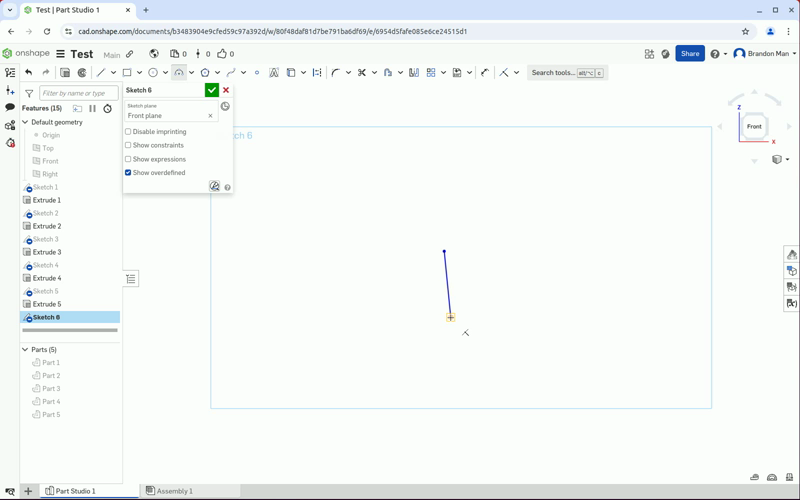
key_down(shift)
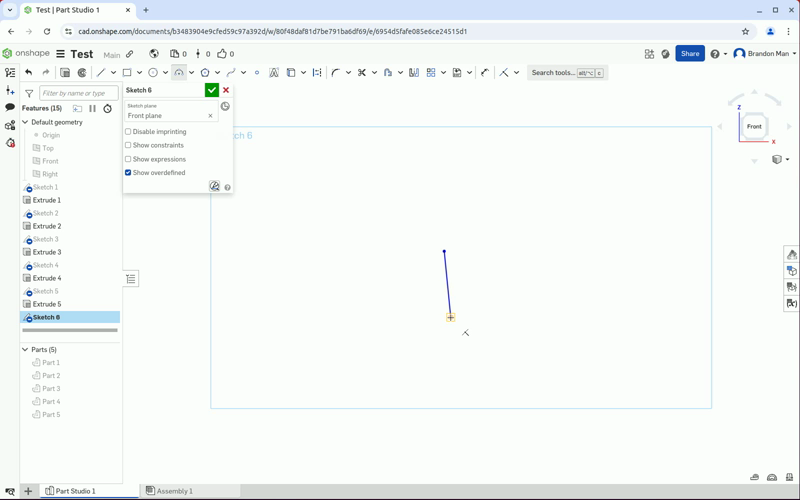
mouse_move(462, 327)
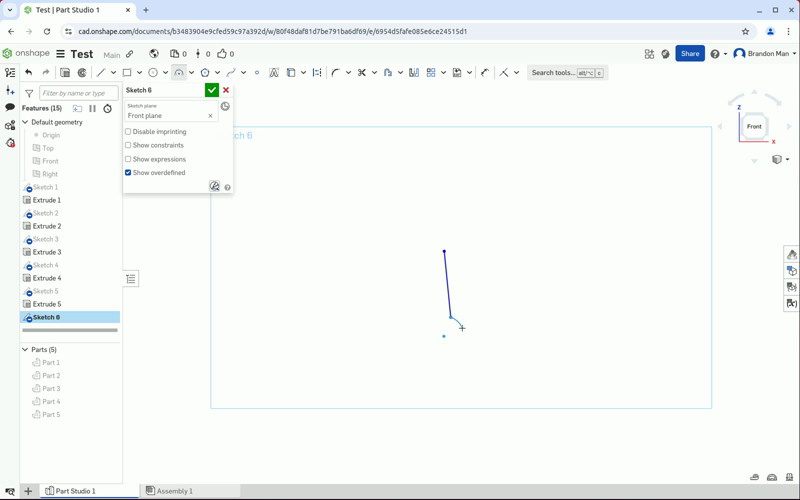
click(462, 327)
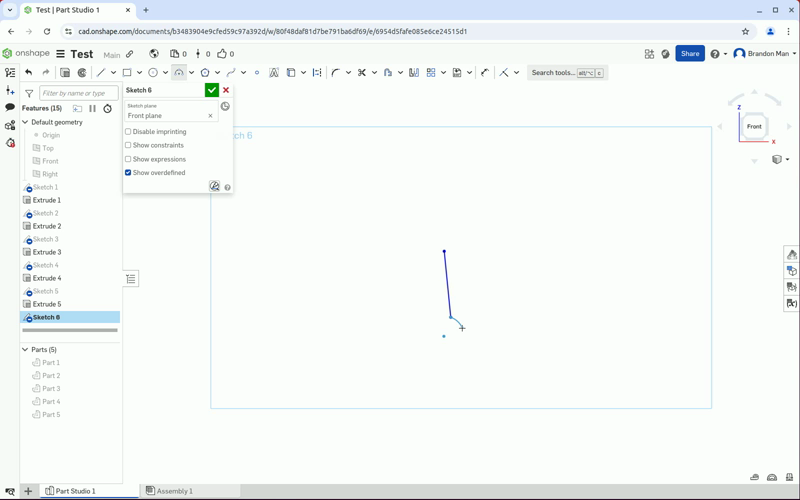
mouse_move(468, 309)
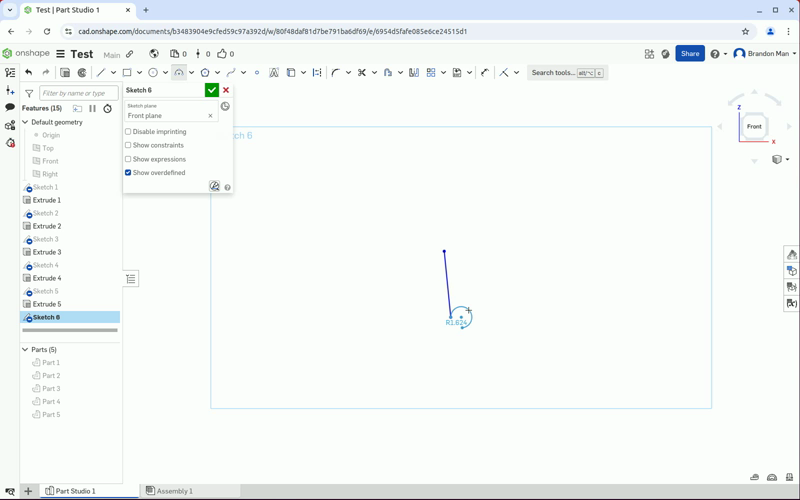
click(468, 309)
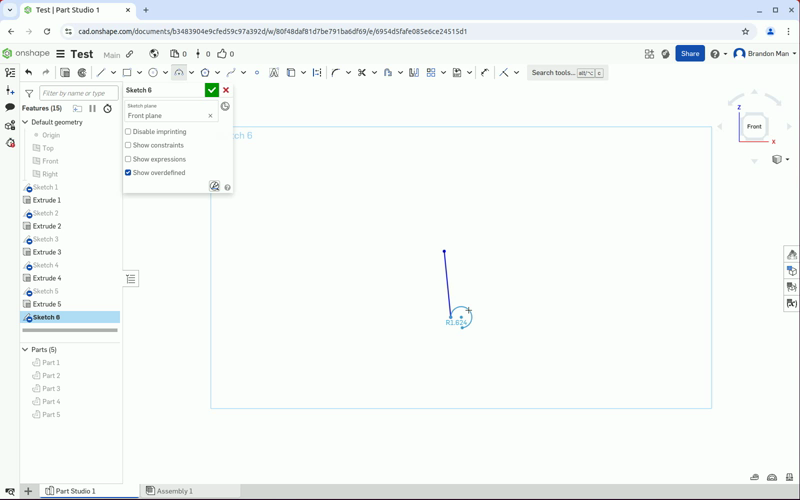
key_up(shift)
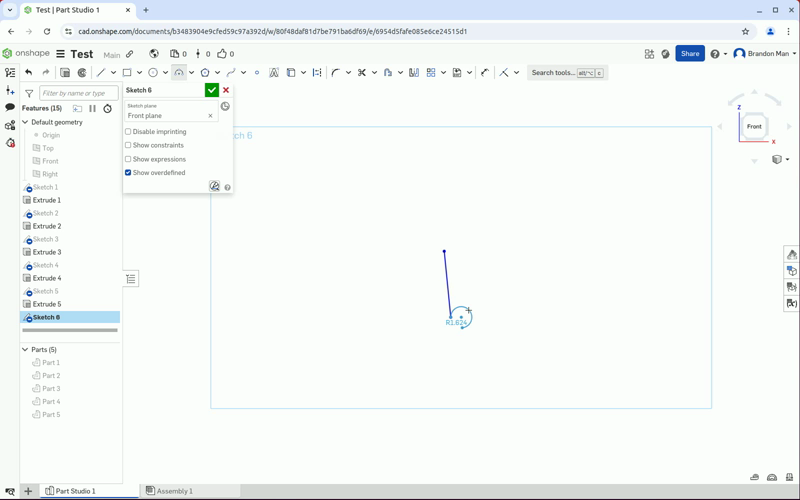
key(esc)
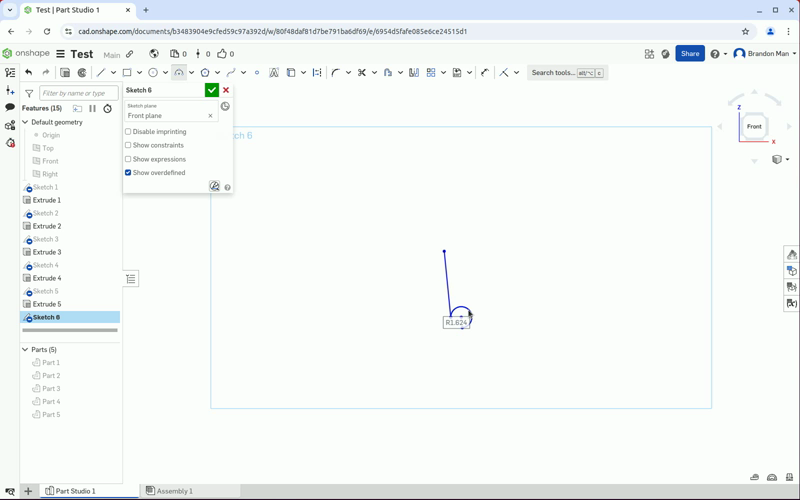
key(l)
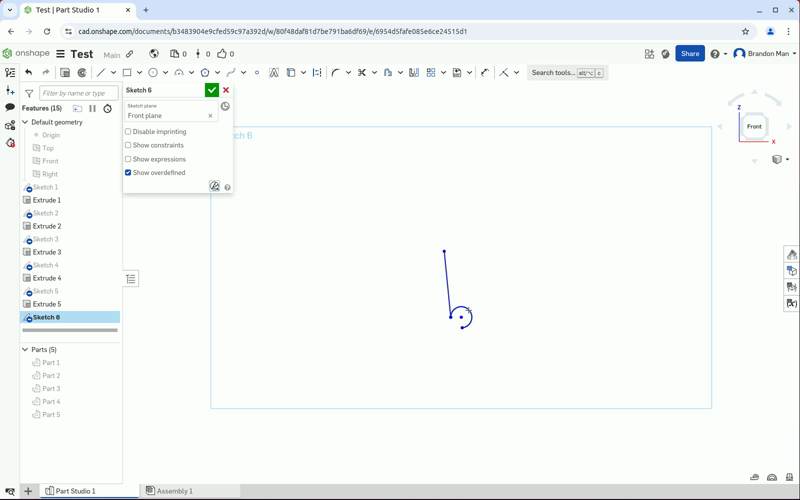
mouse_move(462, 327)
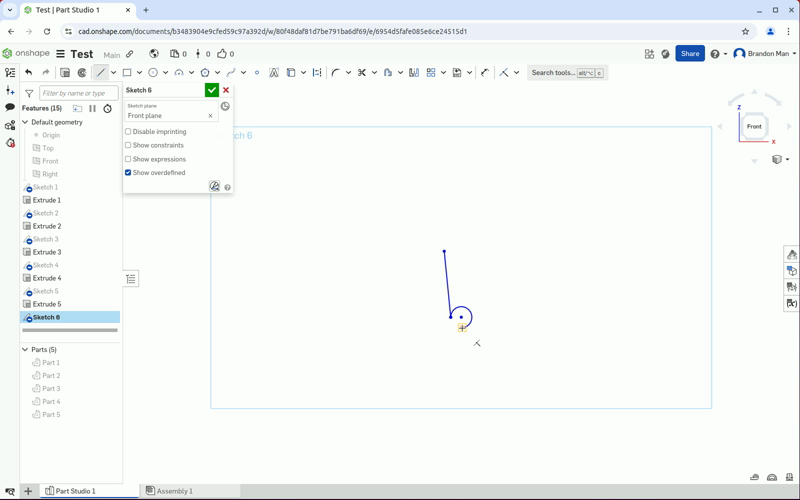
click(462, 327)
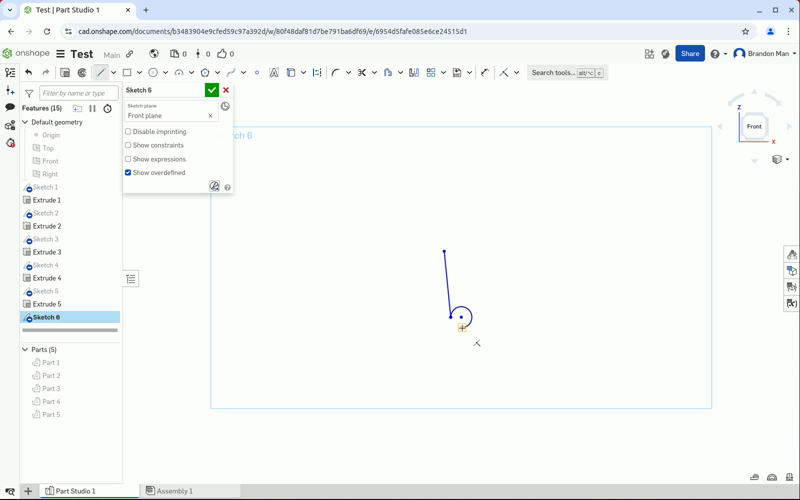
key_down(shift)
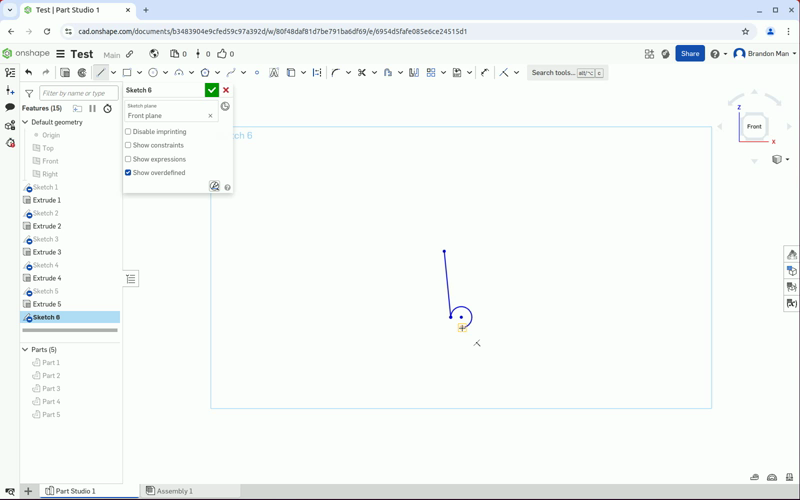
mouse_move(492, 327)
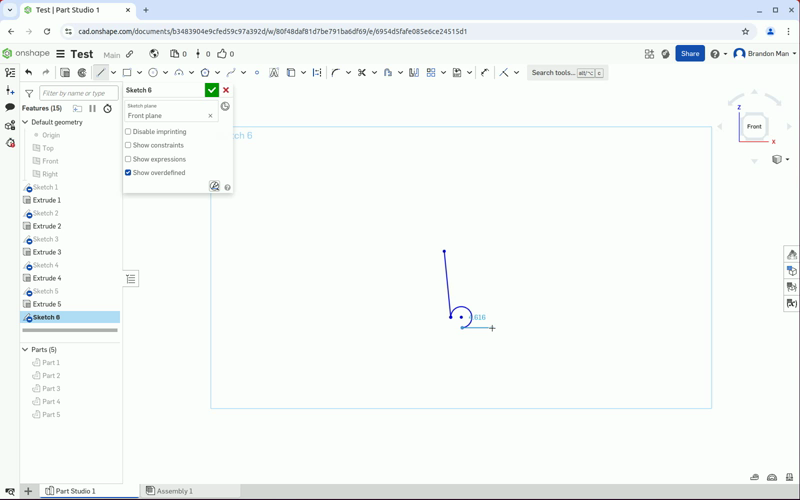
mouse_move(508, 326)
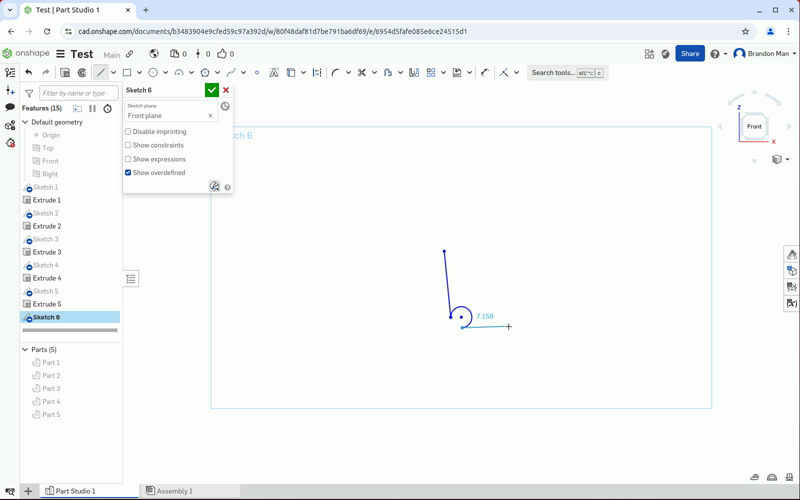
click(508, 326)
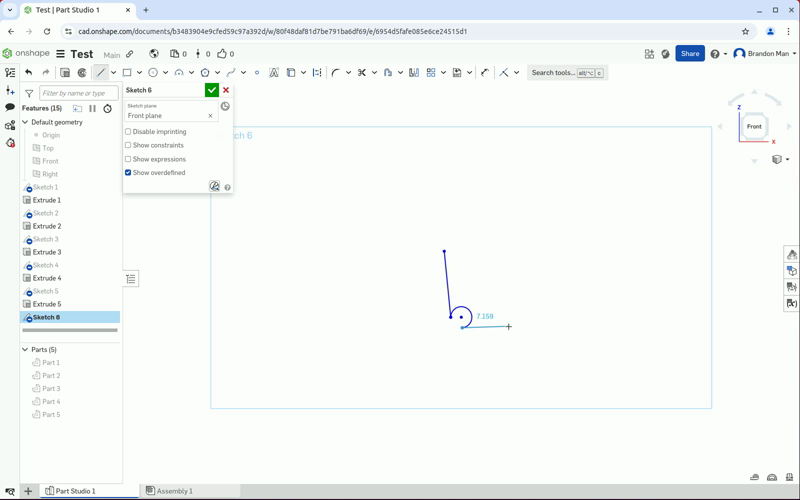
key_up(shift)
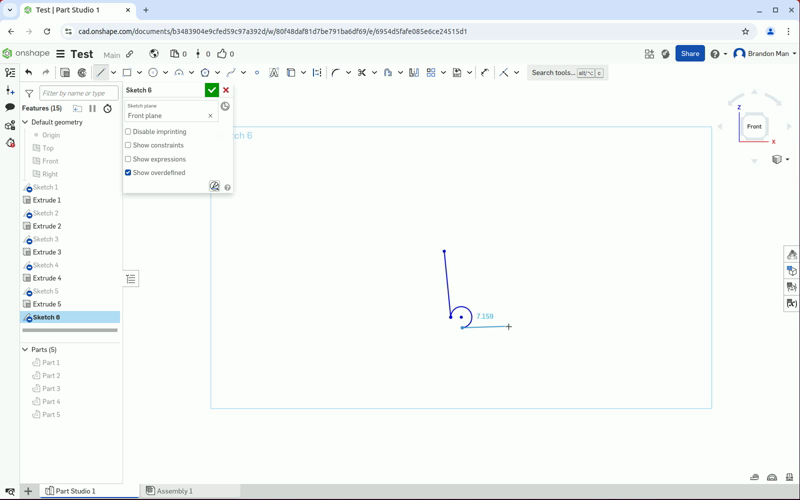
key(esc)
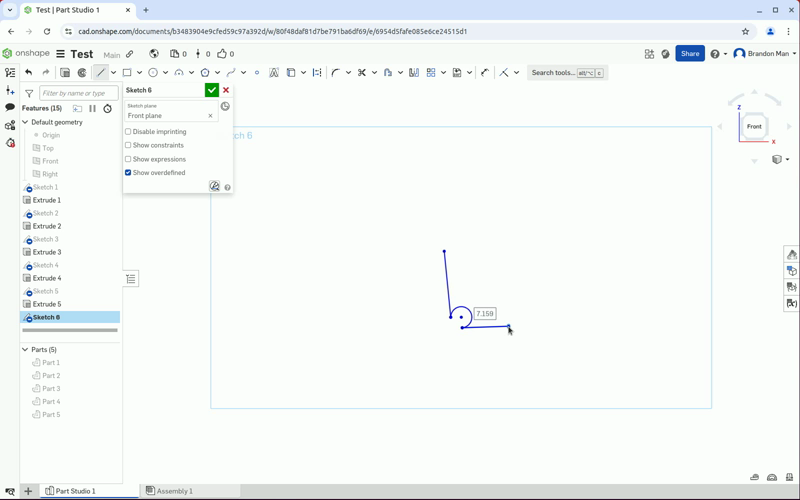
key(a)
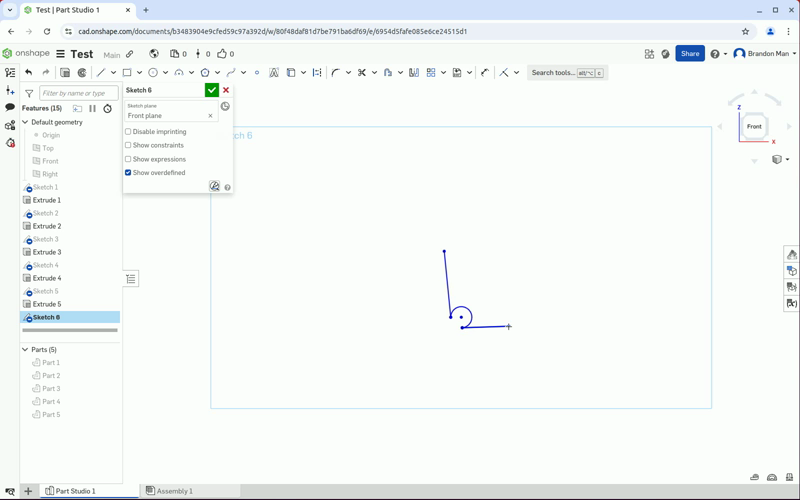
mouse_move(508, 326)
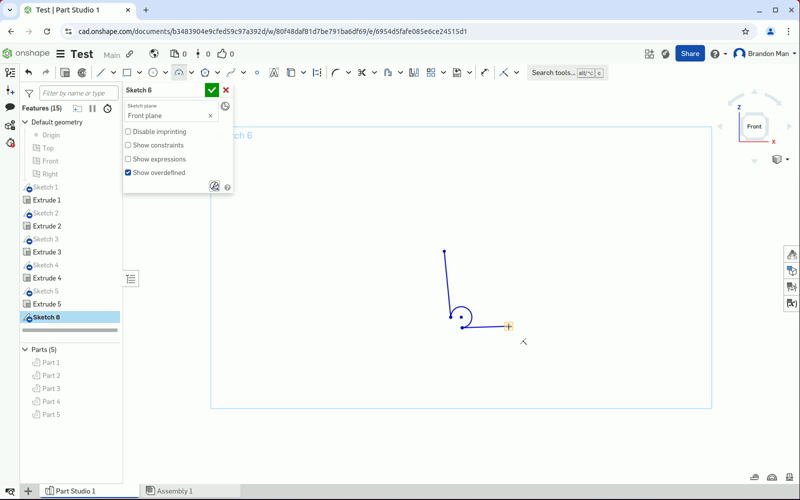
click(508, 326)
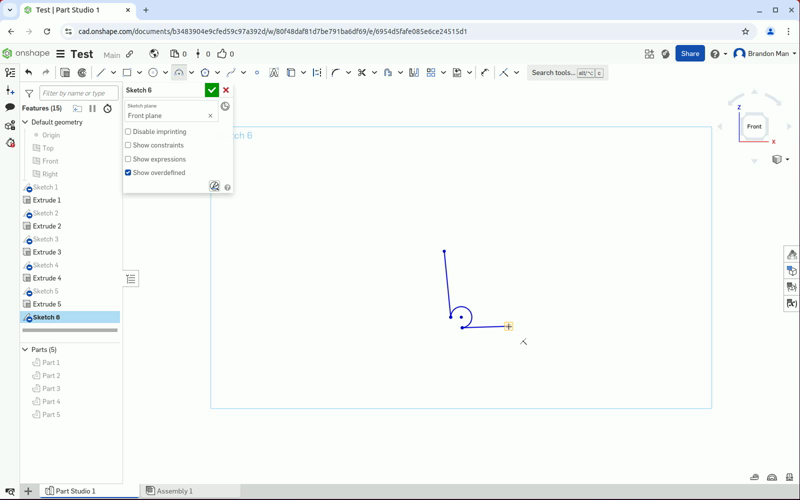
key_down(shift)
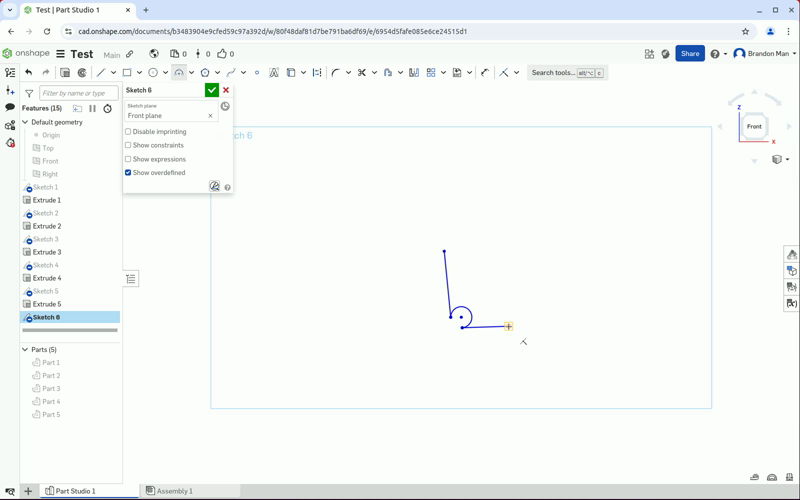
mouse_move(508, 309)
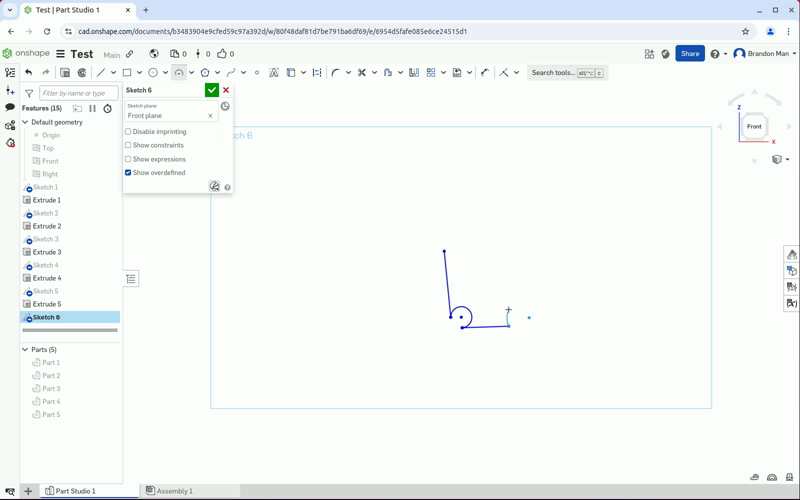
click(508, 309)
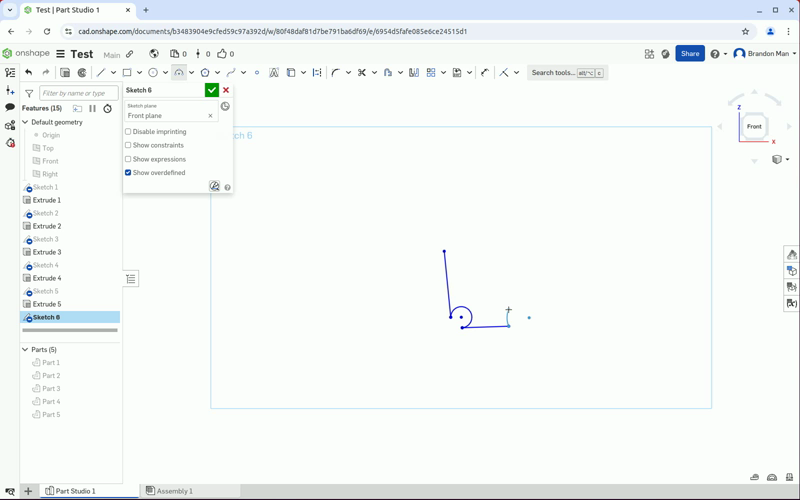
mouse_move(517, 317)
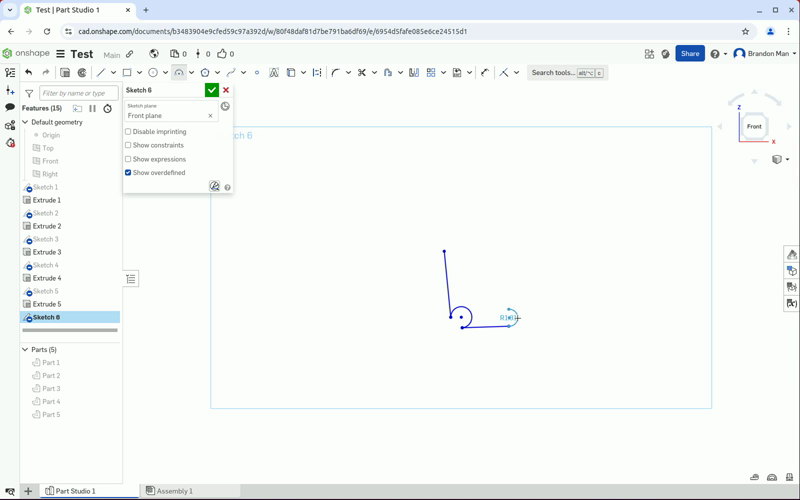
click(517, 317)
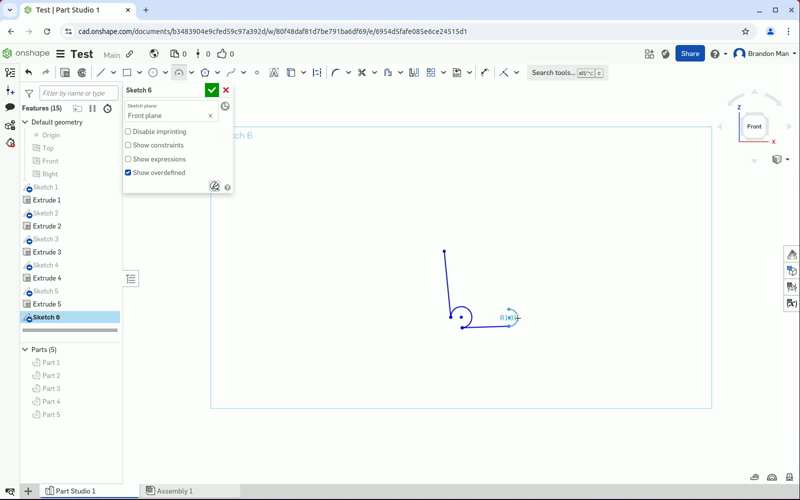
key_up(shift)
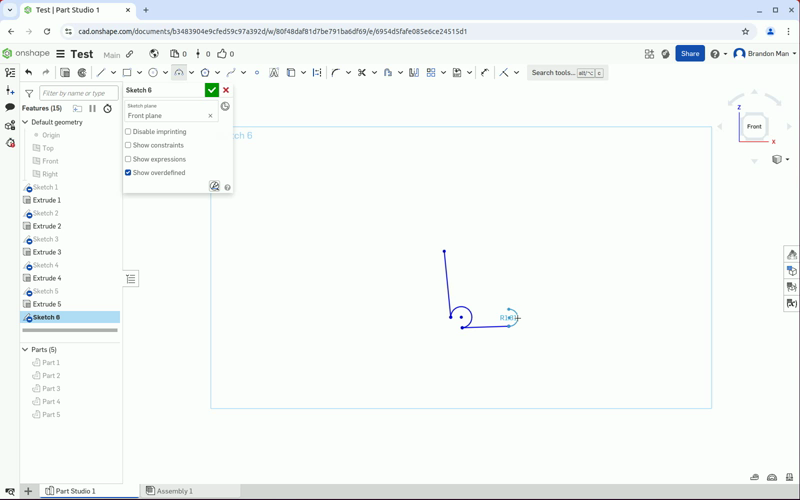
key(esc)
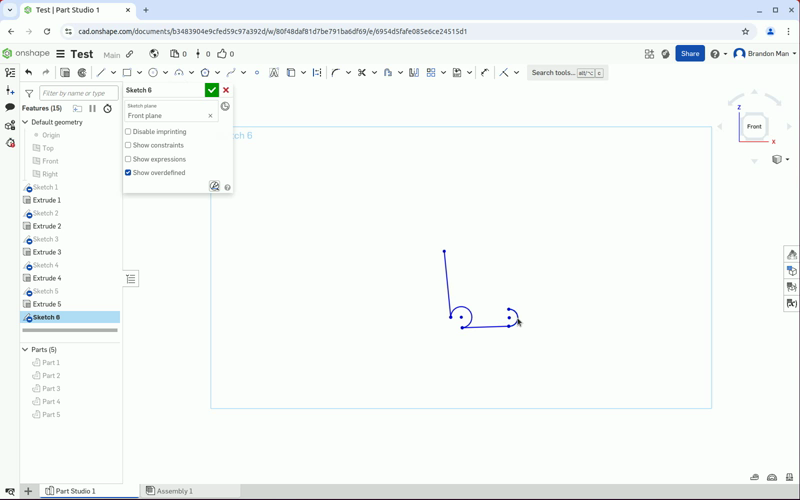
key(l)
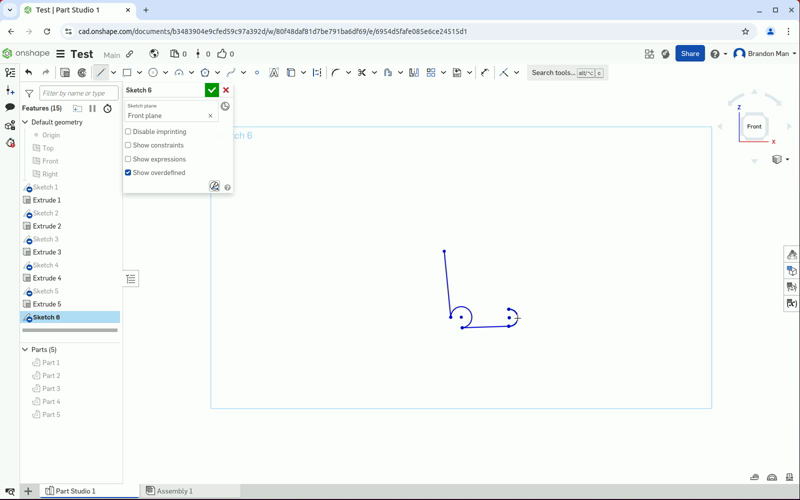
mouse_move(508, 309)
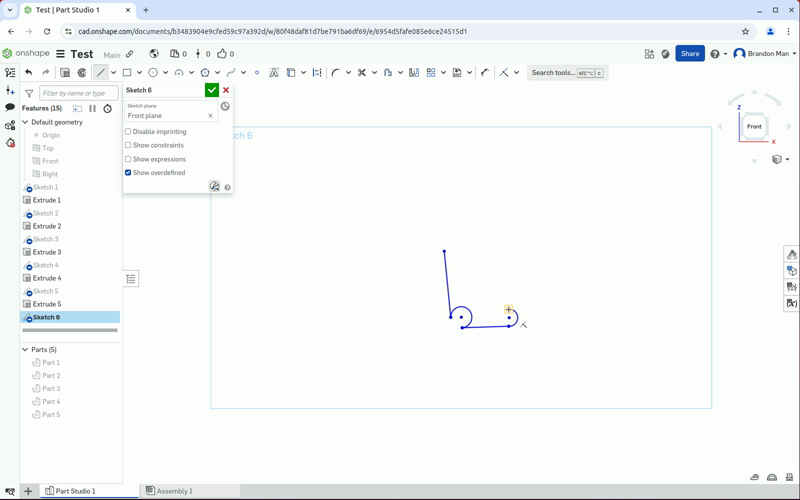
click(508, 309)
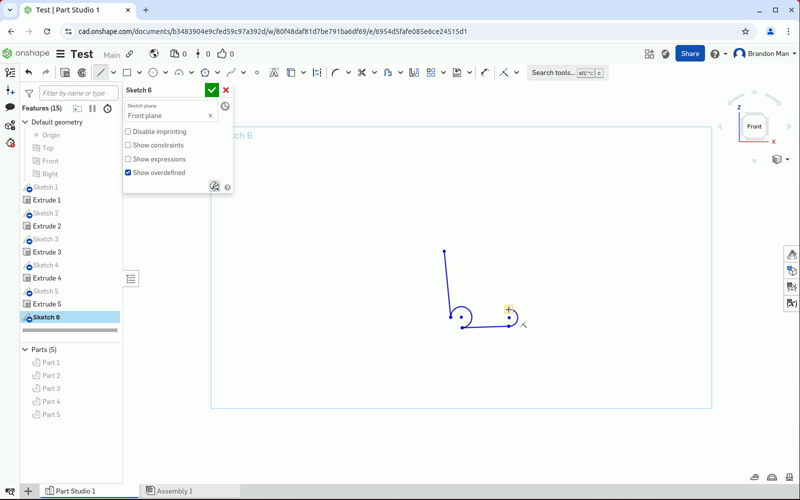
key_down(shift)
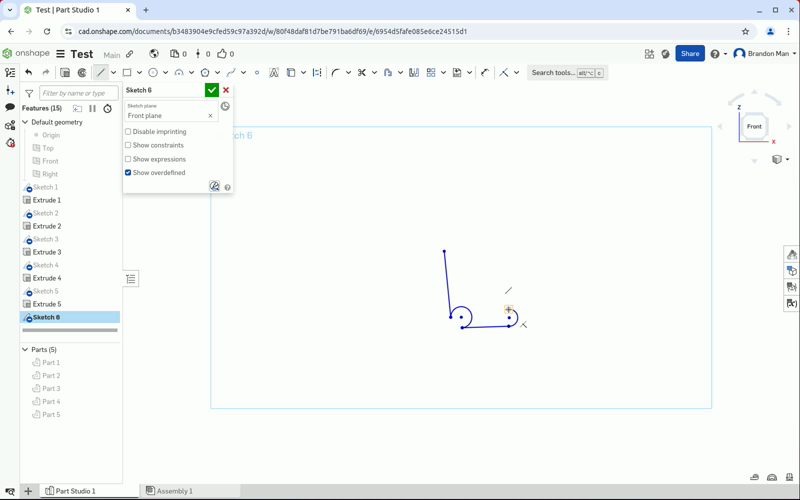
mouse_move(538, 309)
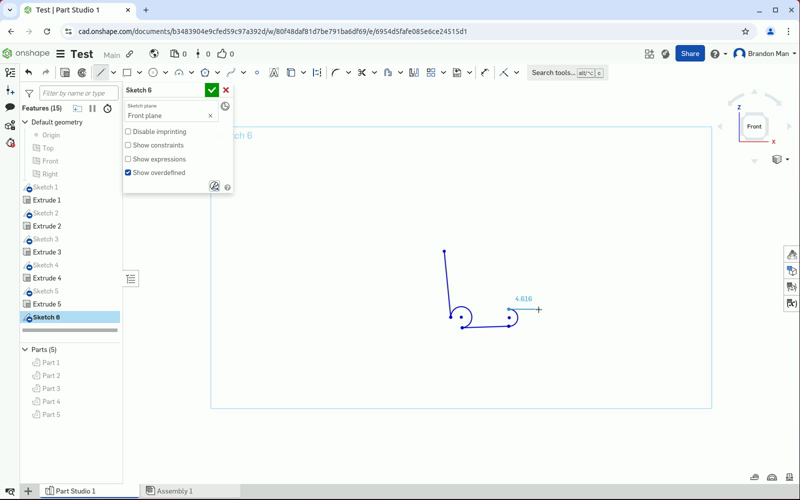
mouse_move(481, 307)
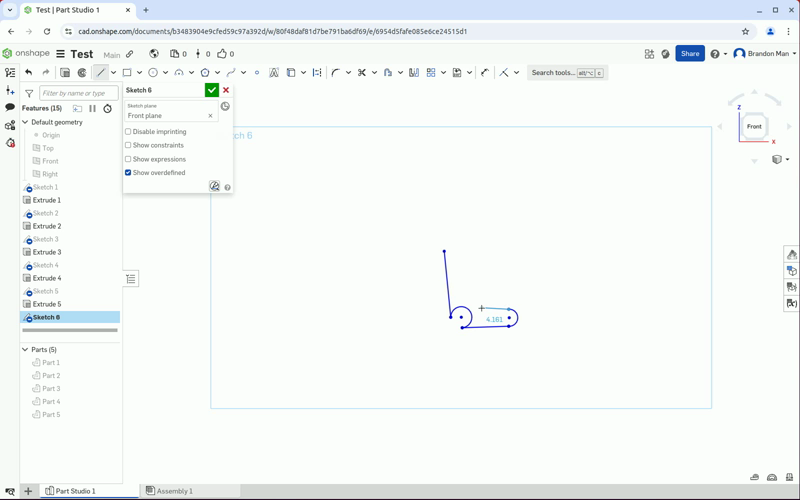
click(481, 307)
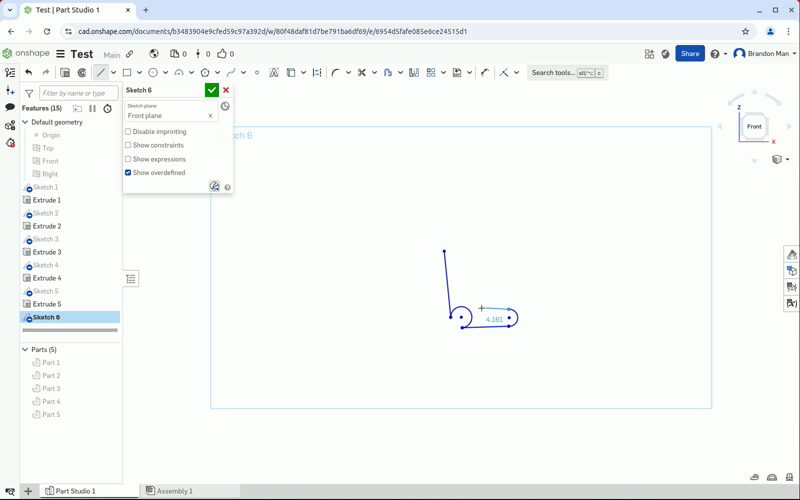
key_up(shift)
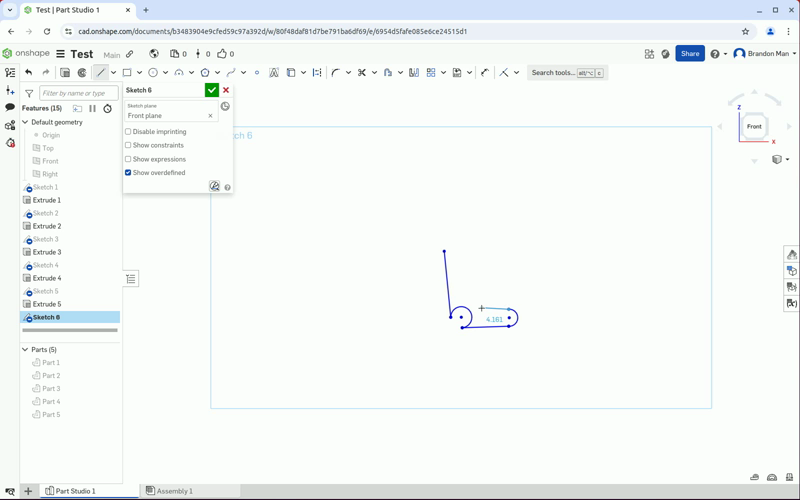
key(esc)
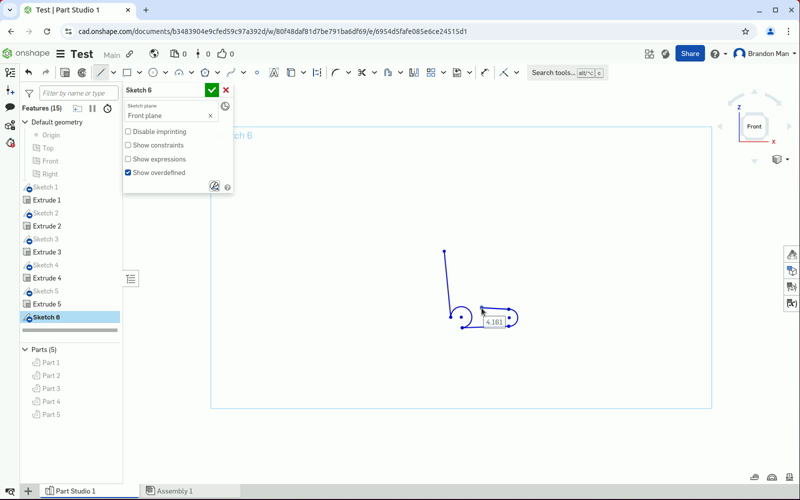
key(a)
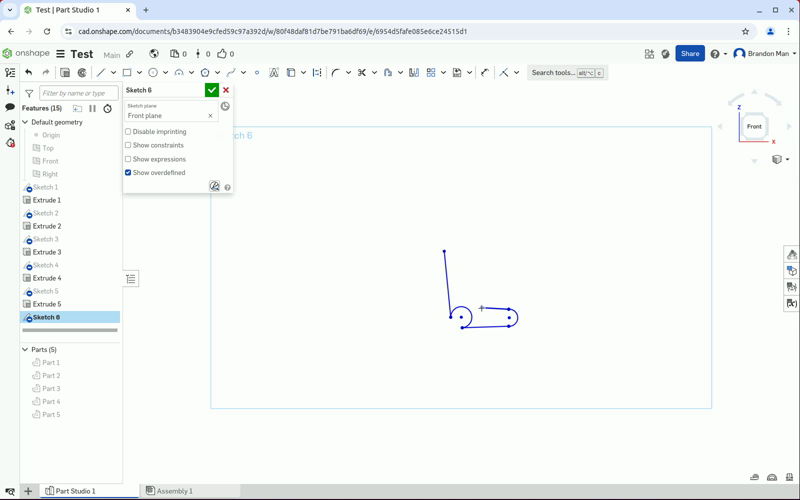
mouse_move(481, 307)
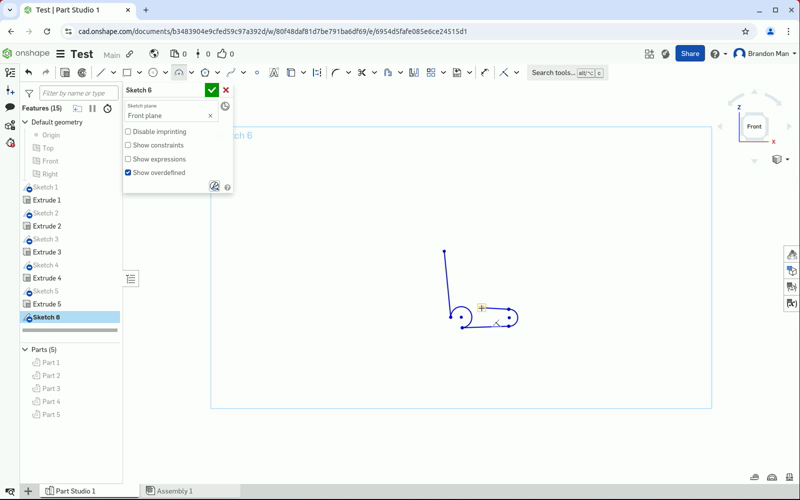
click(481, 307)
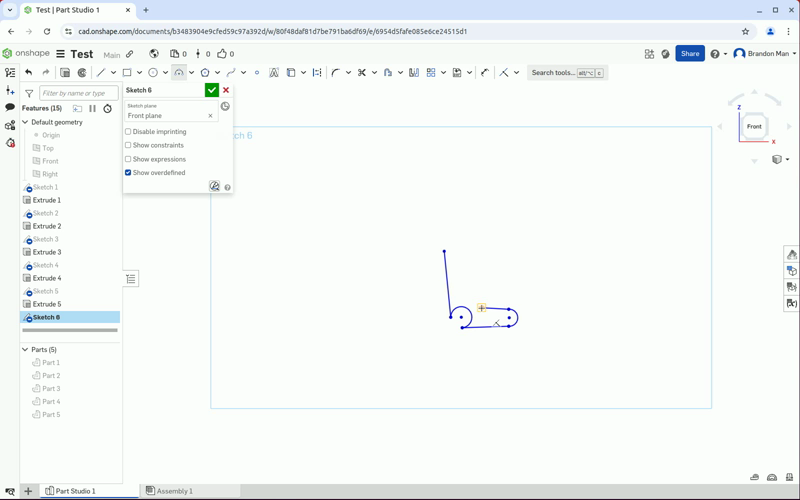
key_down(shift)
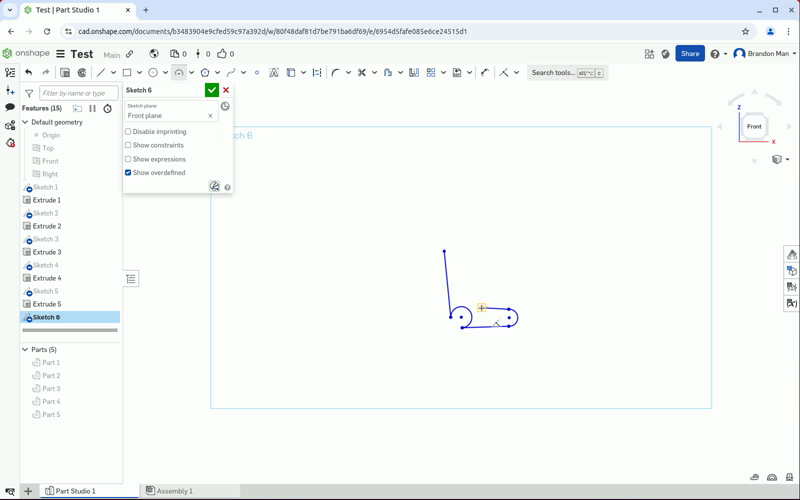
mouse_move(473, 298)
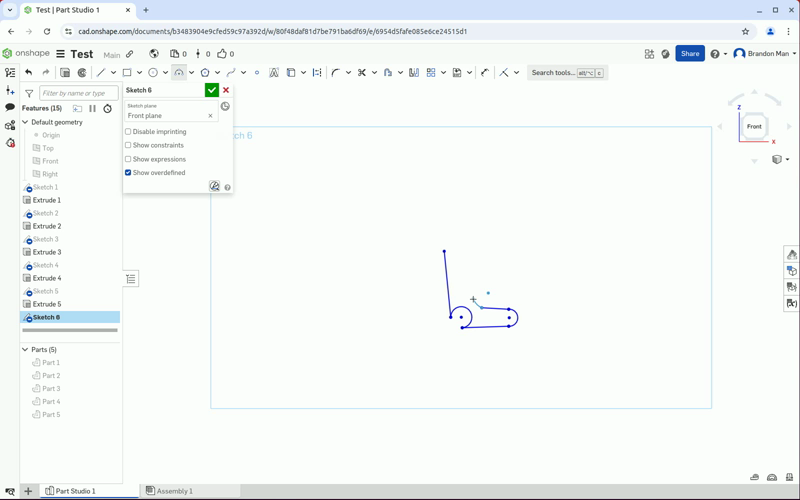
click(473, 298)
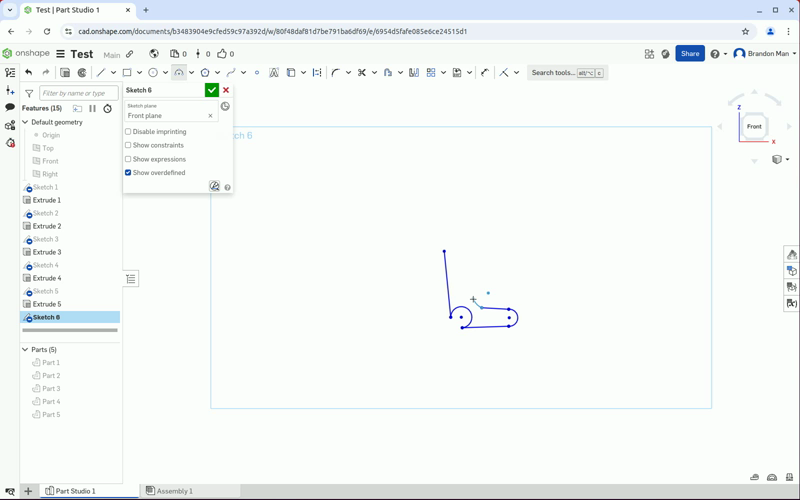
mouse_move(475, 305)
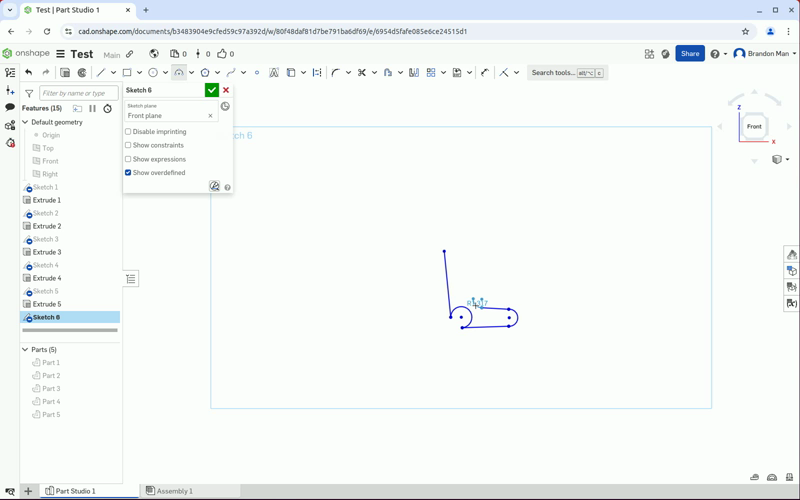
click(475, 305)
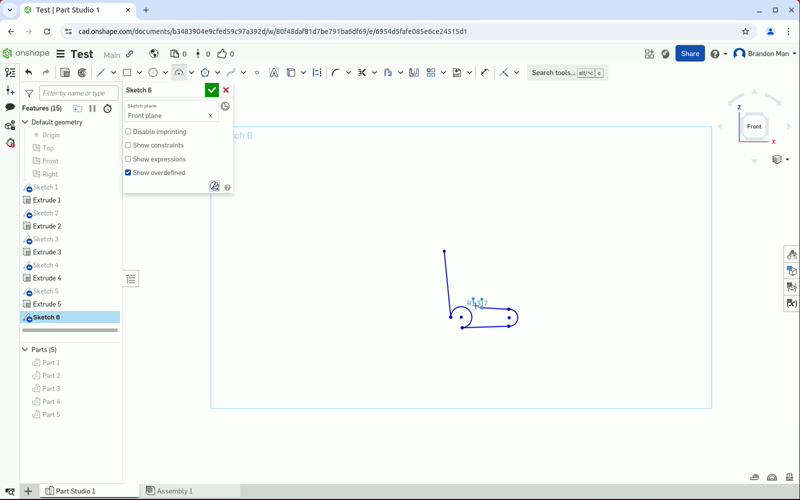
key_up(shift)
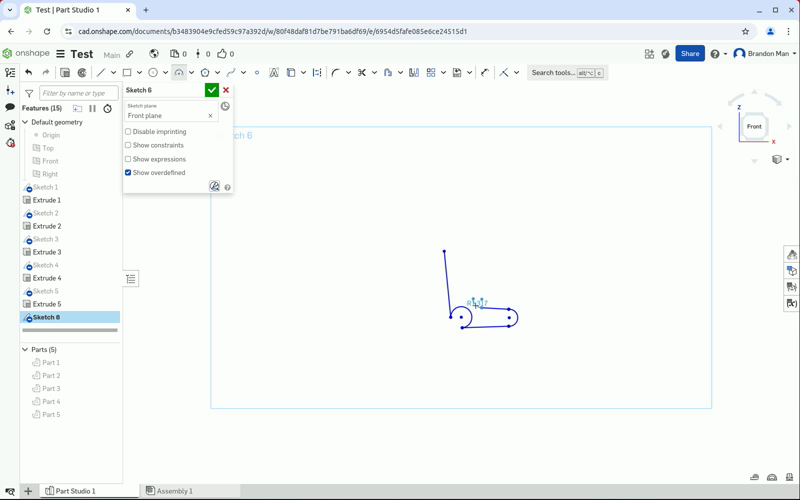
key(esc)
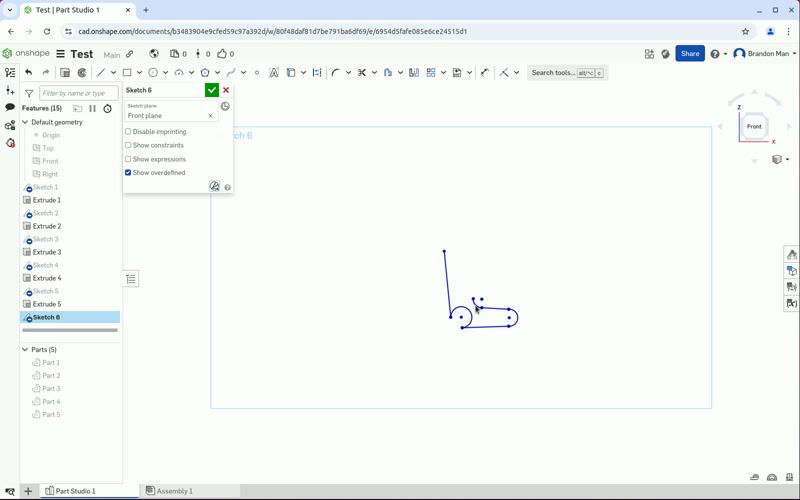
key(l)
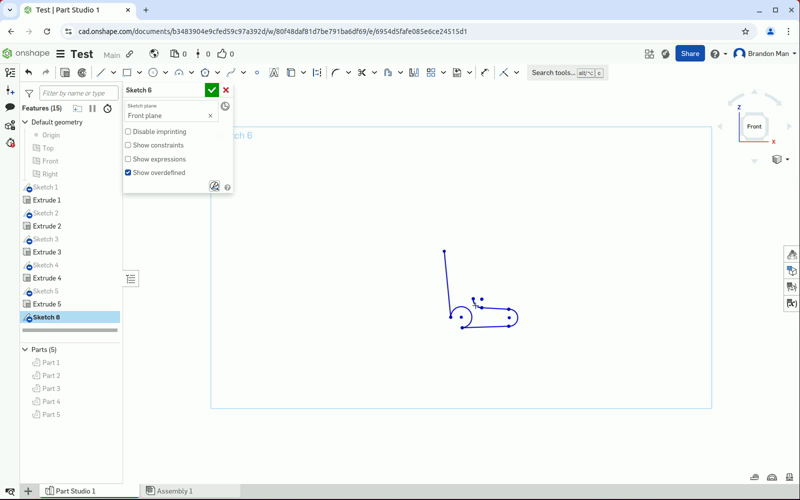
mouse_move(473, 298)
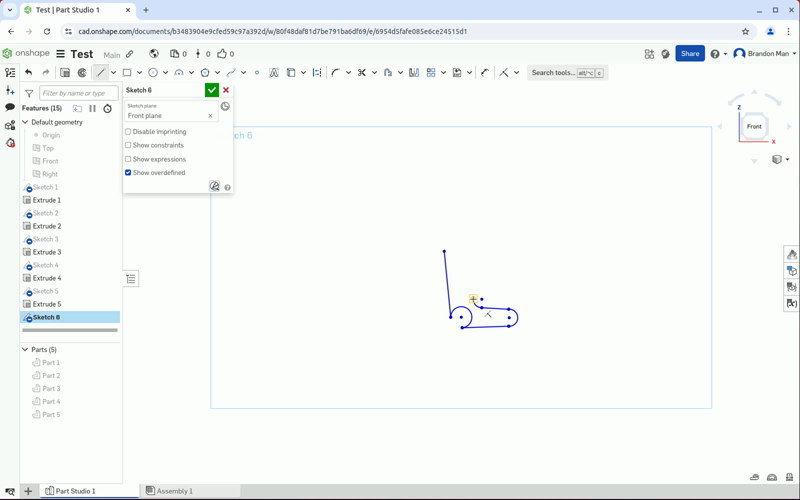
click(473, 298)
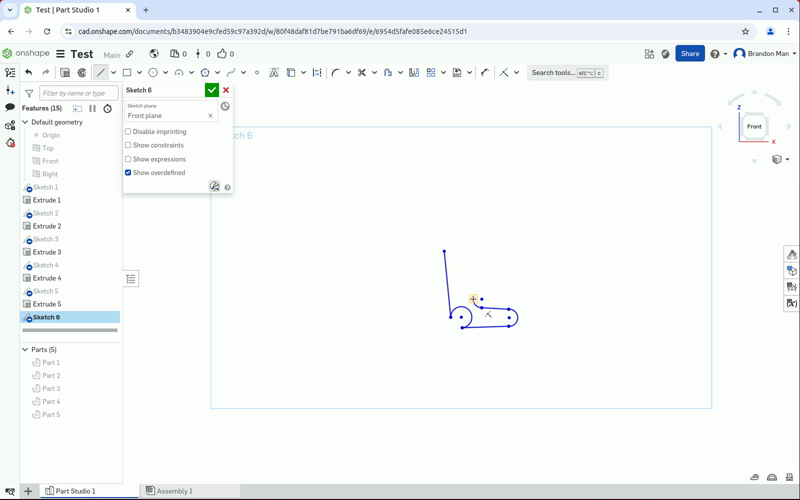
key_down(shift)
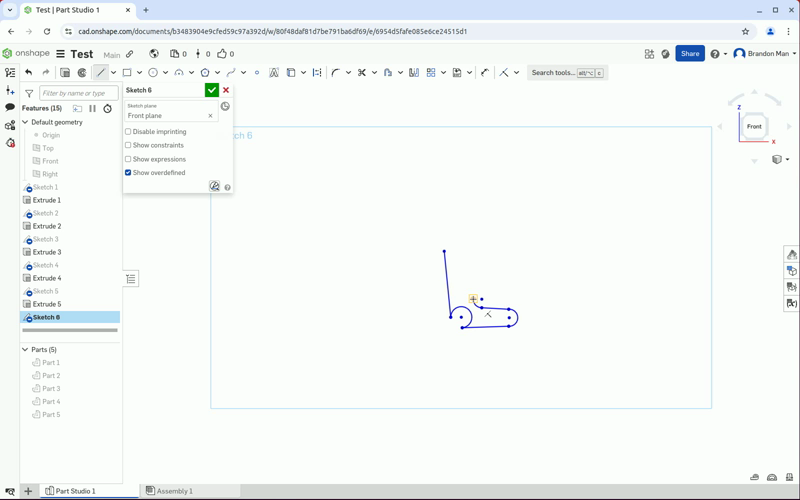
mouse_move(503, 298)
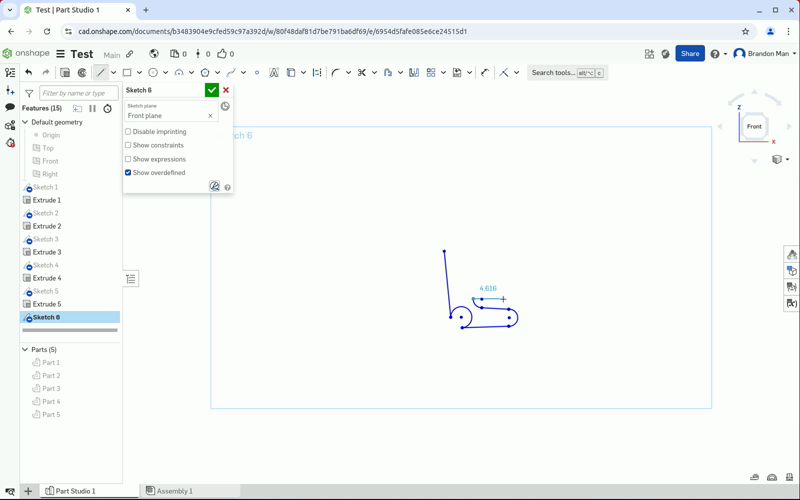
mouse_move(477, 251)
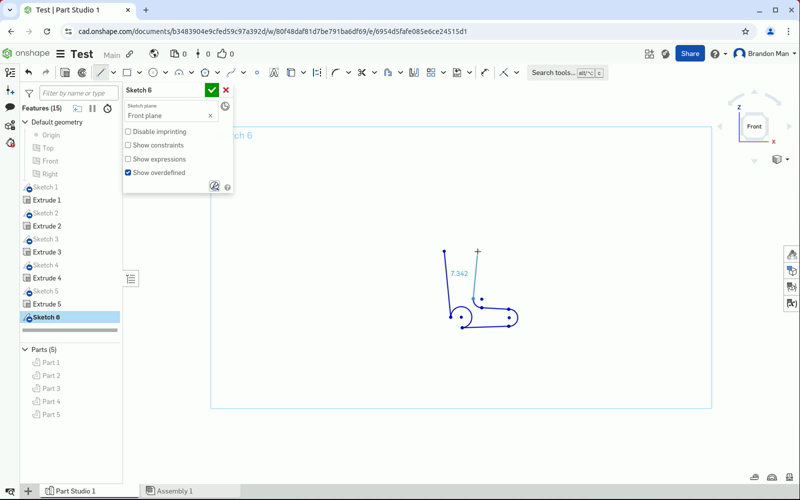
click(477, 251)
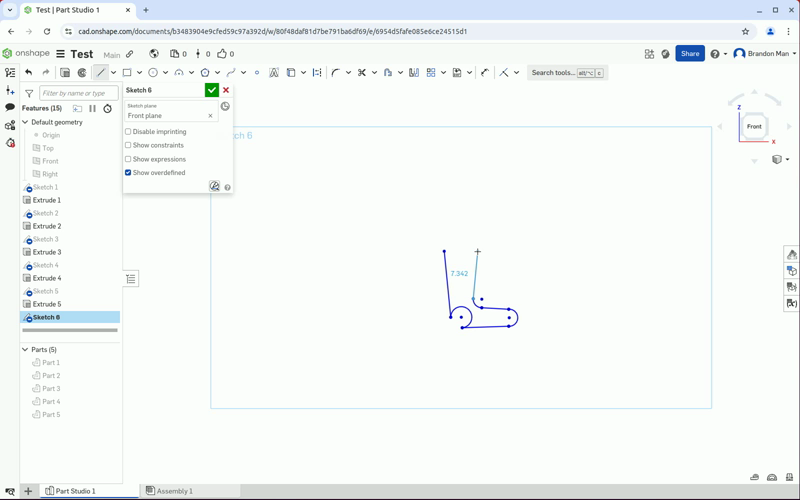
key_up(shift)
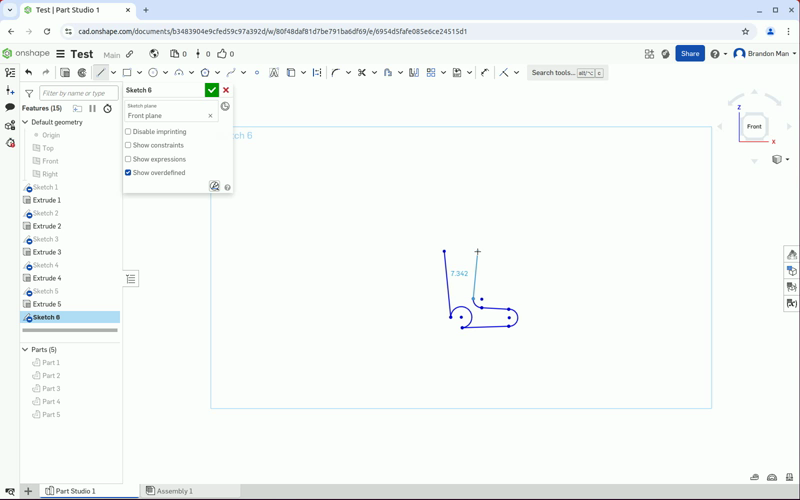
key(esc)
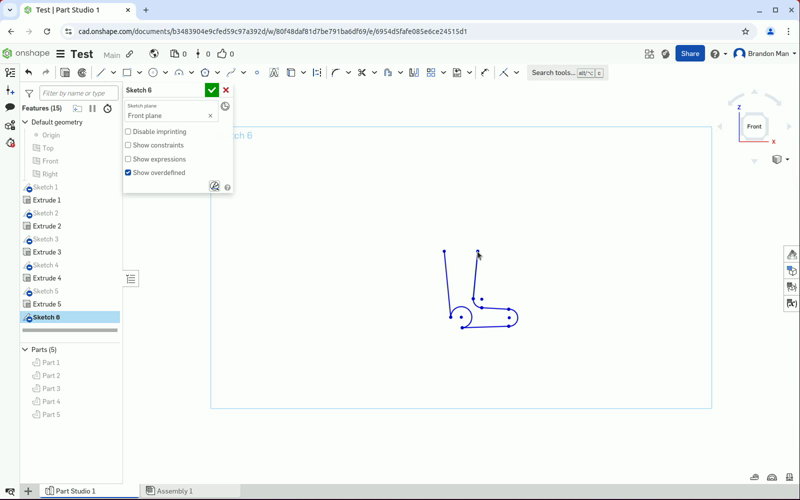
key(a)
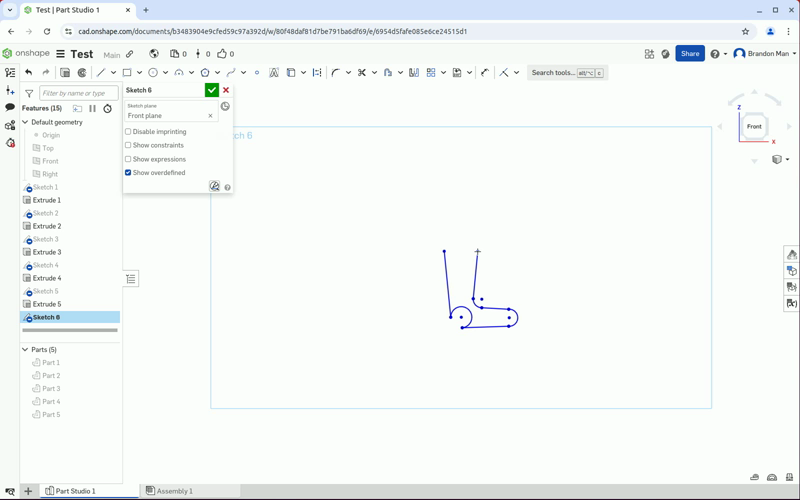
mouse_move(477, 251)
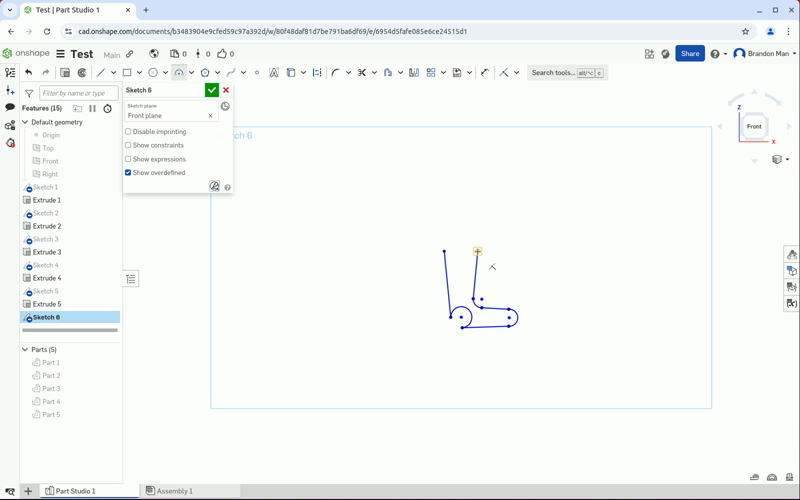
click(477, 251)
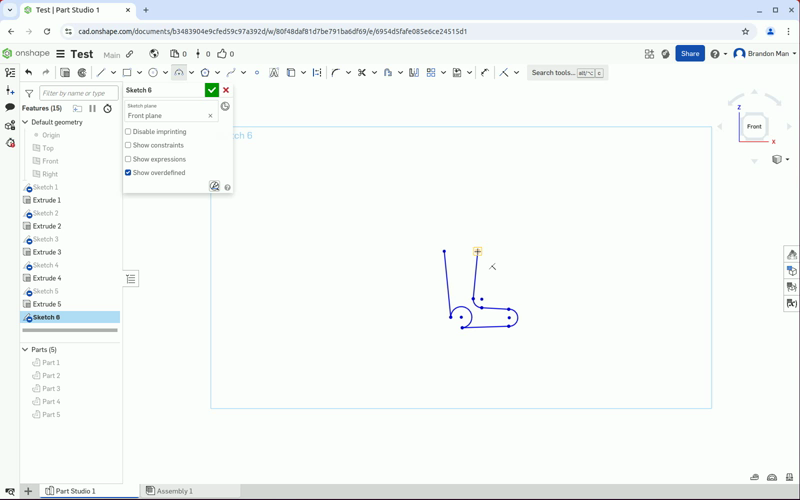
mouse_move(444, 251)
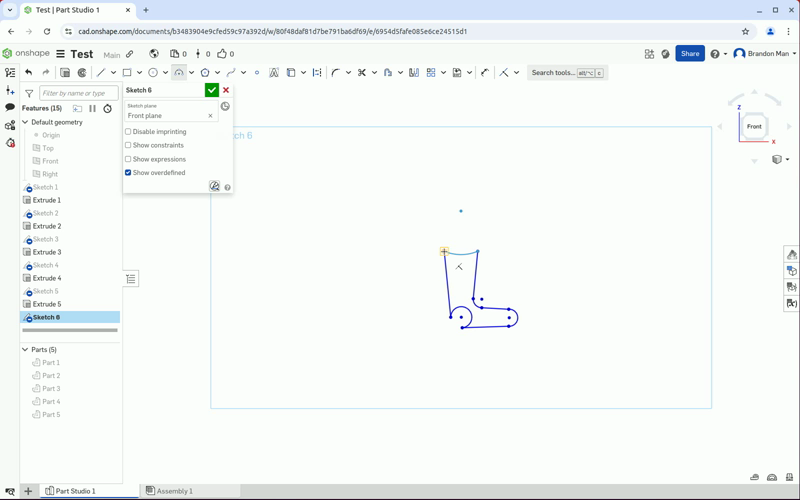
click(444, 251)
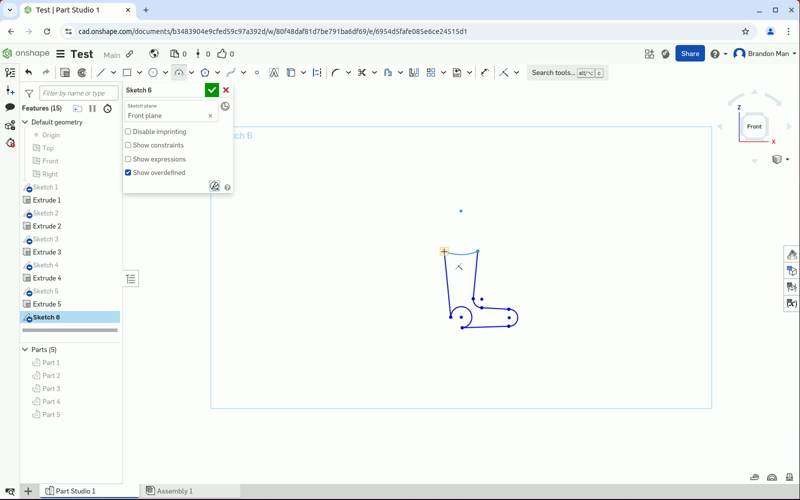
key_down(shift)
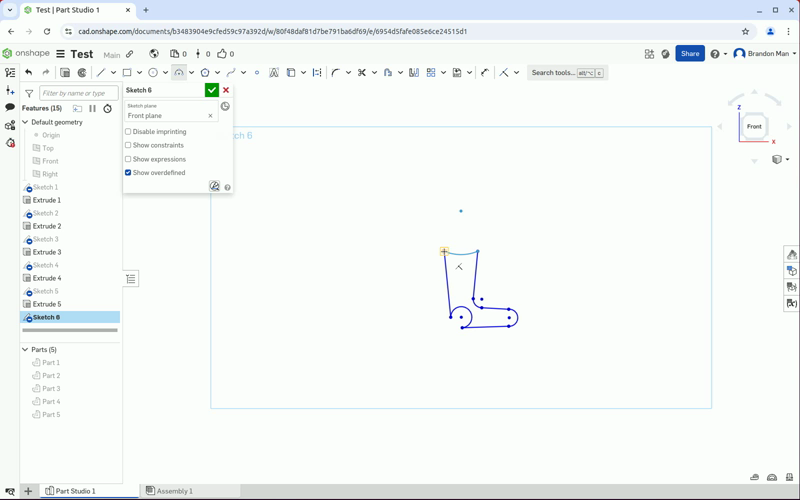
mouse_move(461, 264)
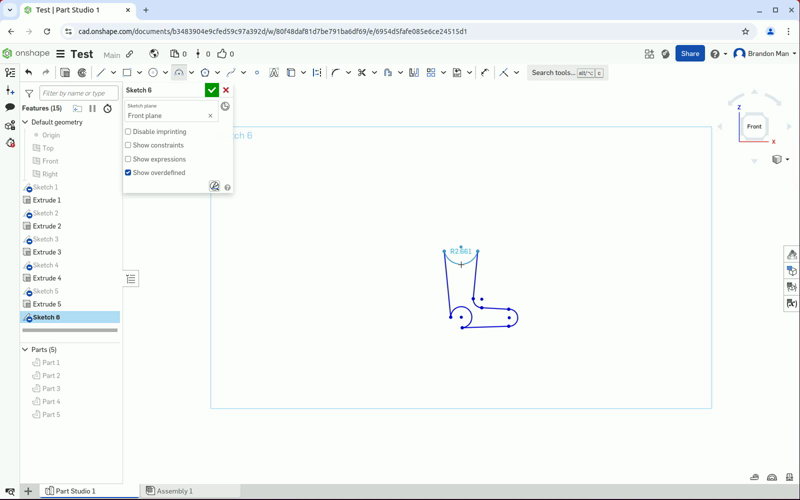
click(461, 264)
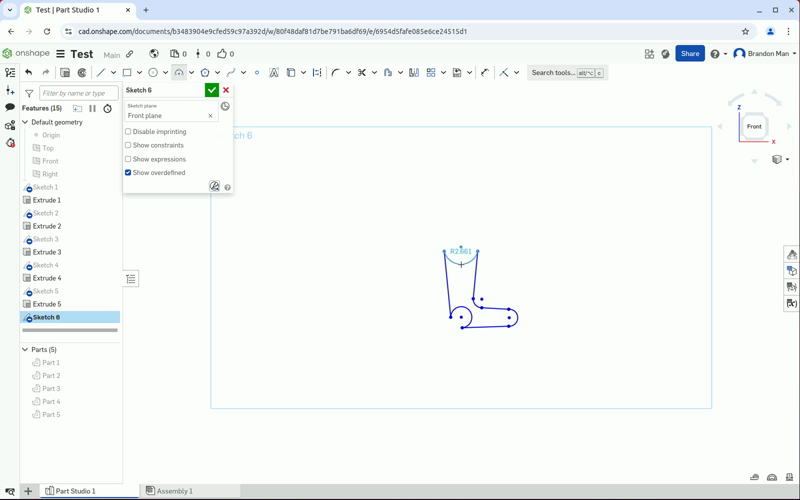
key_up(shift)
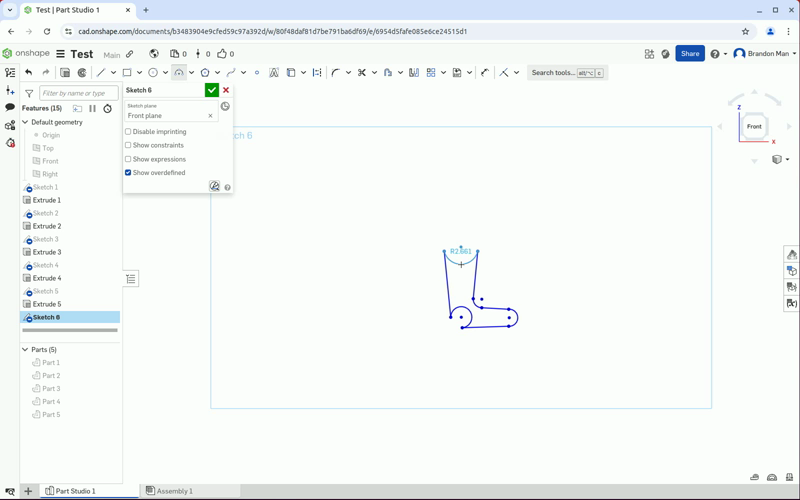
key(esc)
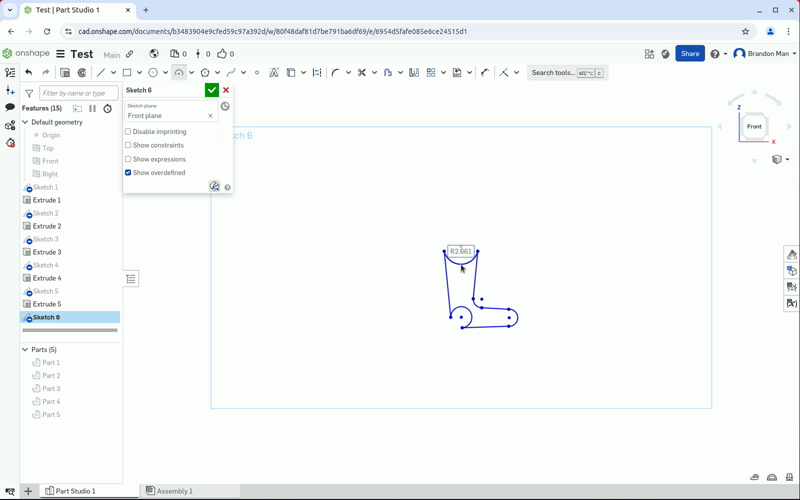
mouse_move(489, 322)
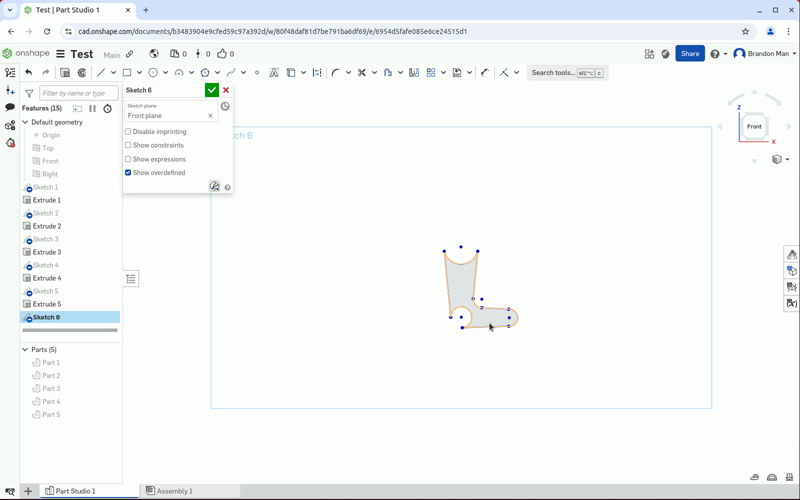
click(489, 322)
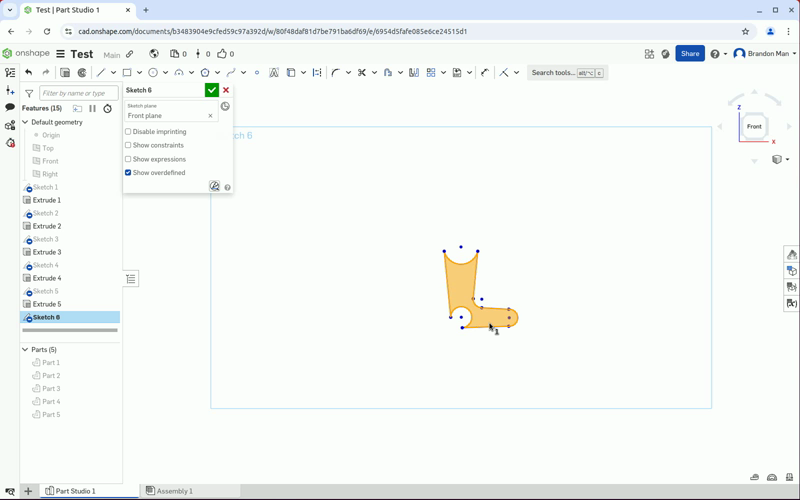
mouse_move(73, 352)
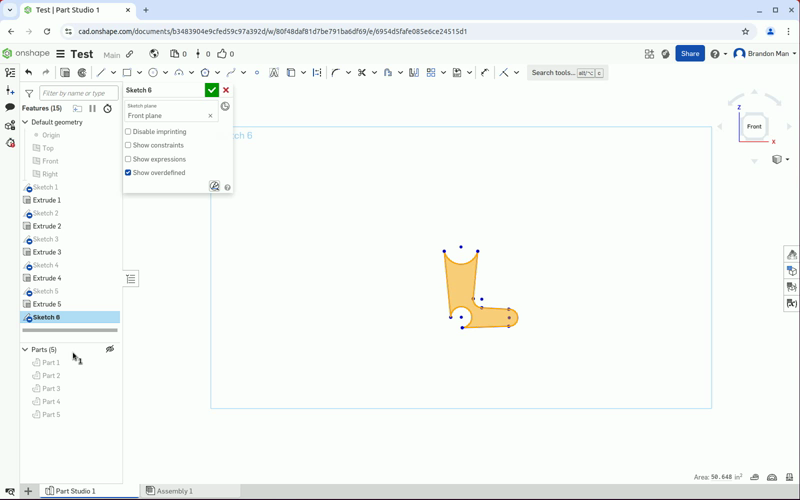
key(shift+y)
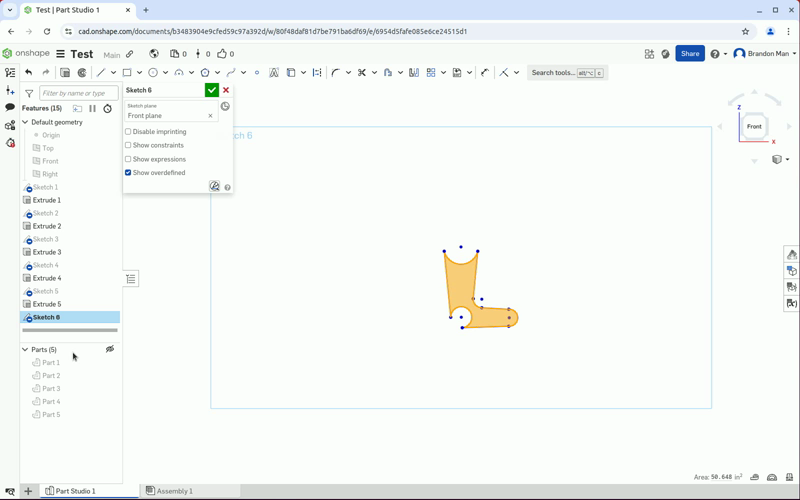
key(shift+e)
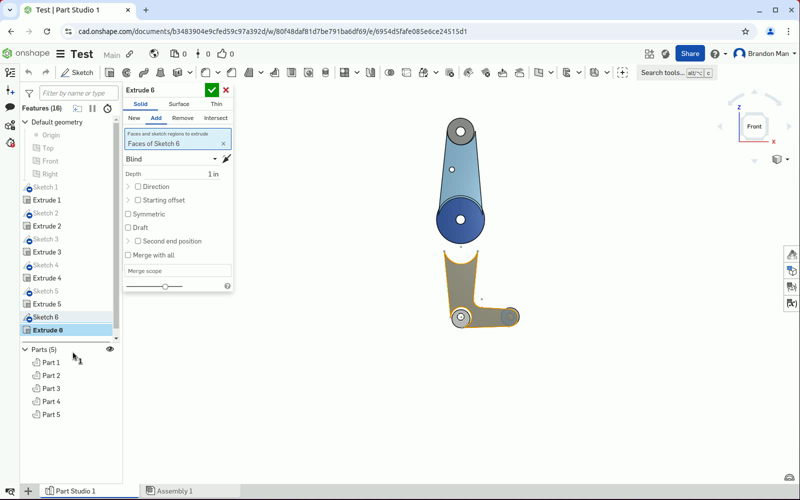
mouse_move(143, 106)
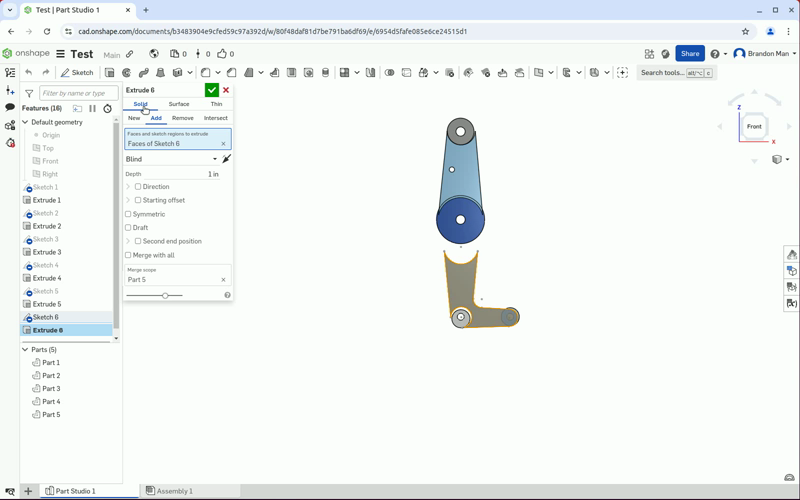
click(143, 106)
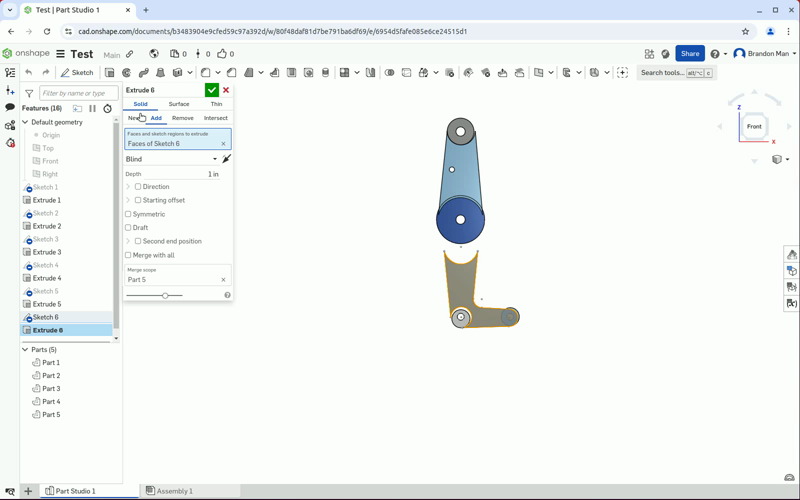
mouse_move(137, 120)
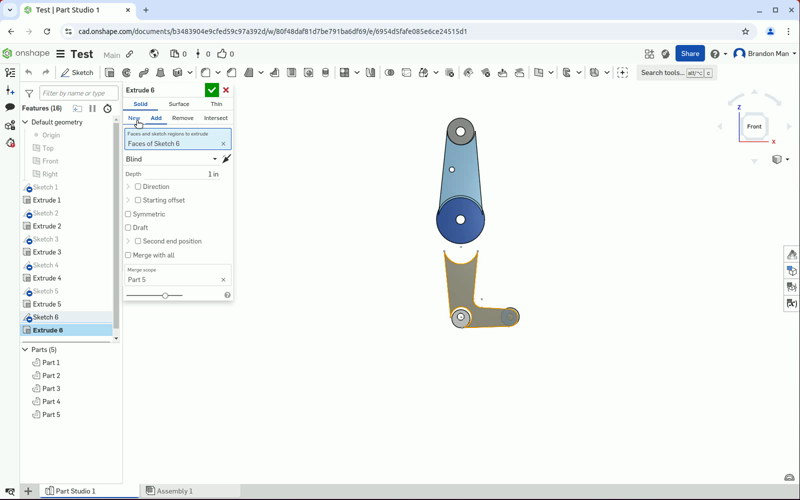
click(137, 120)
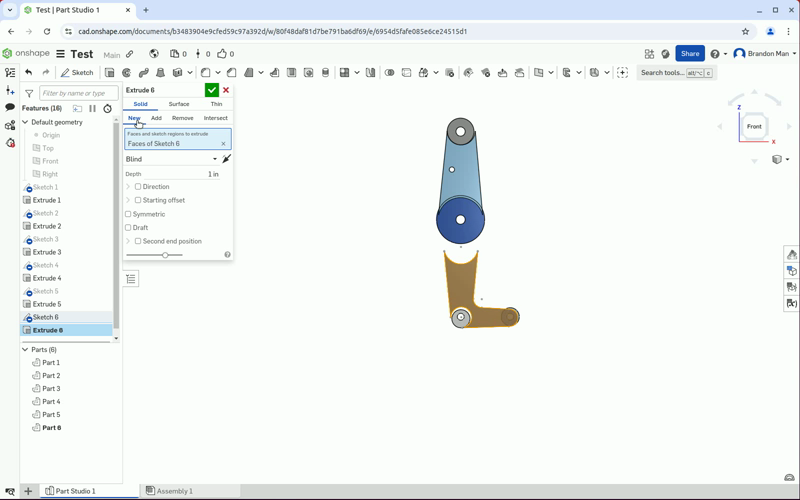
key(tab, 4)
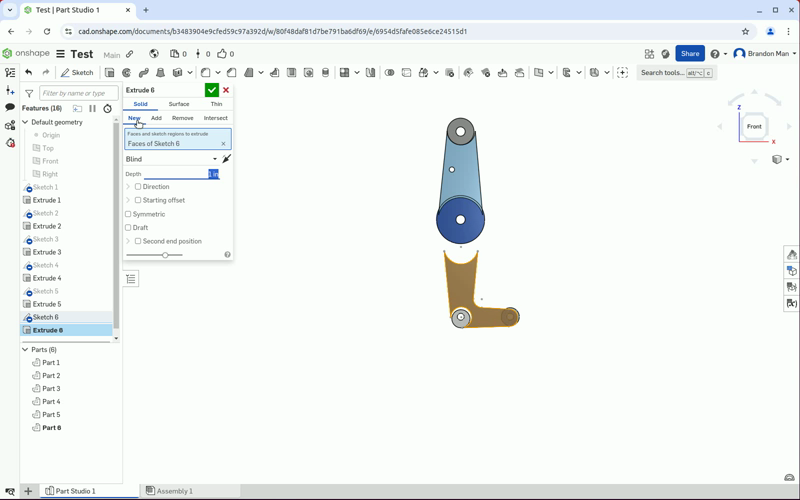
text(0.722)
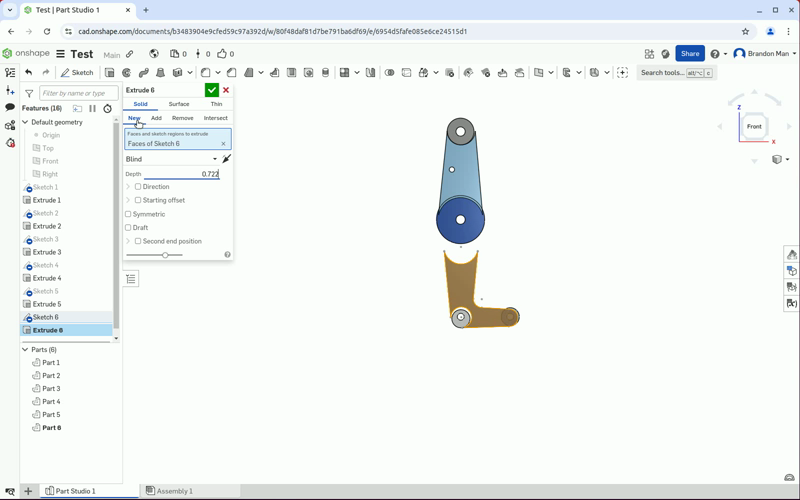
key(enter)
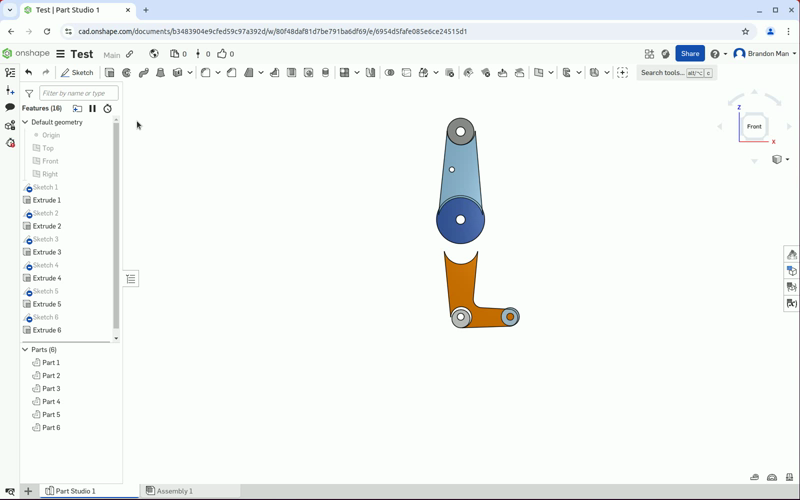
key(shift+h)
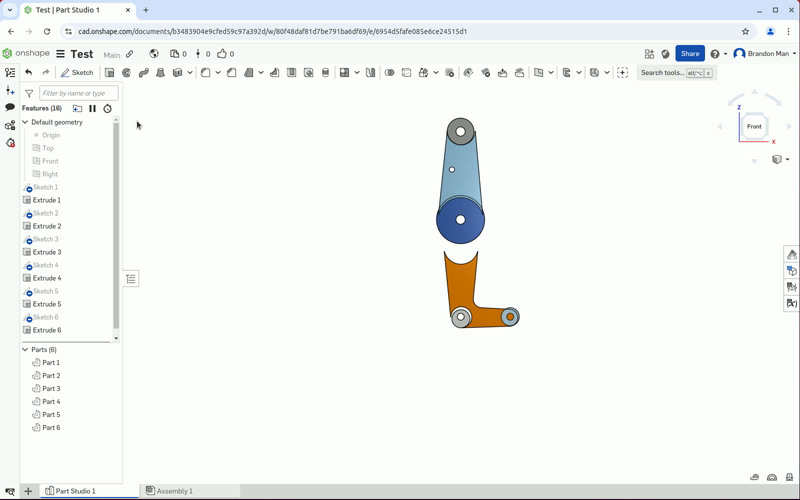
key(shift+h)
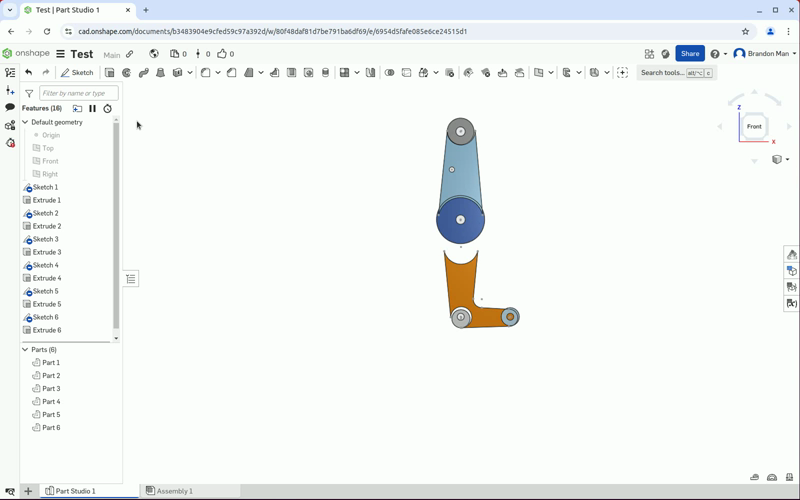
key(shift+7)
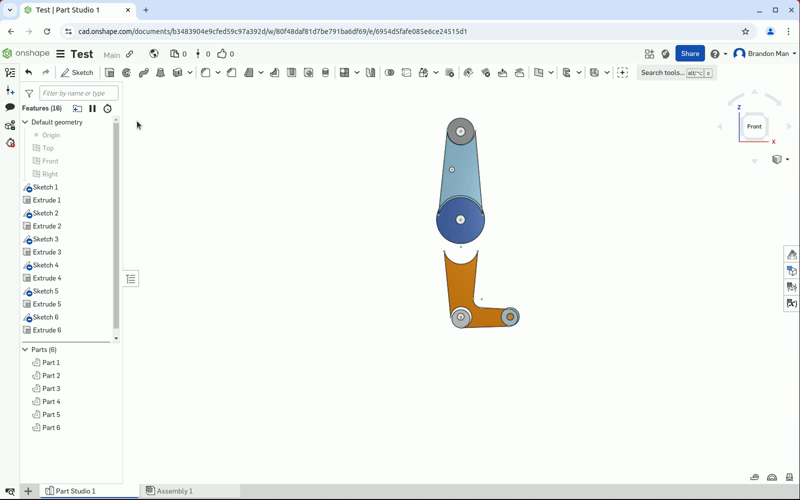
key(left, 2)
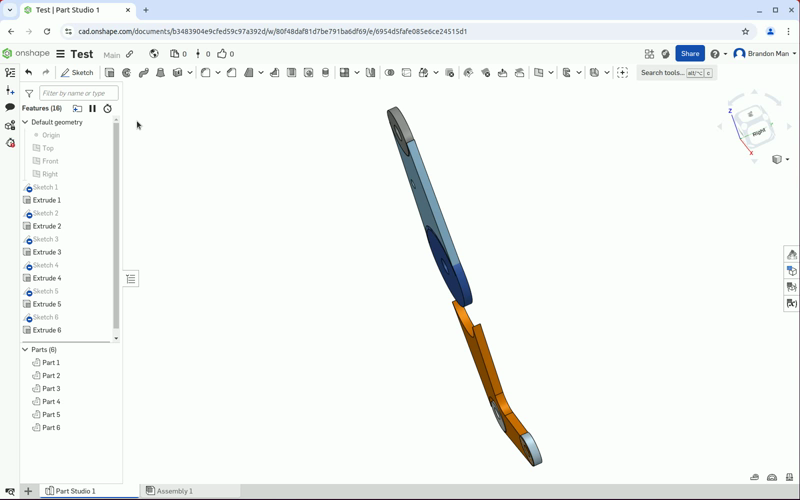
key(down, 2)
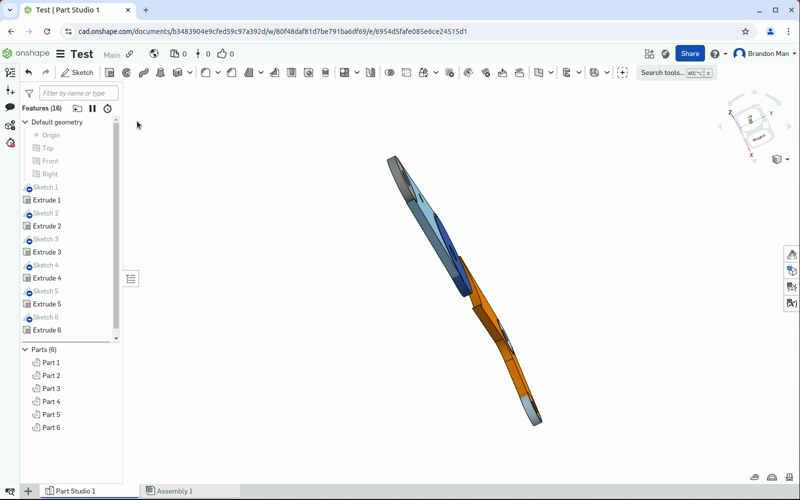
key(up, 2)
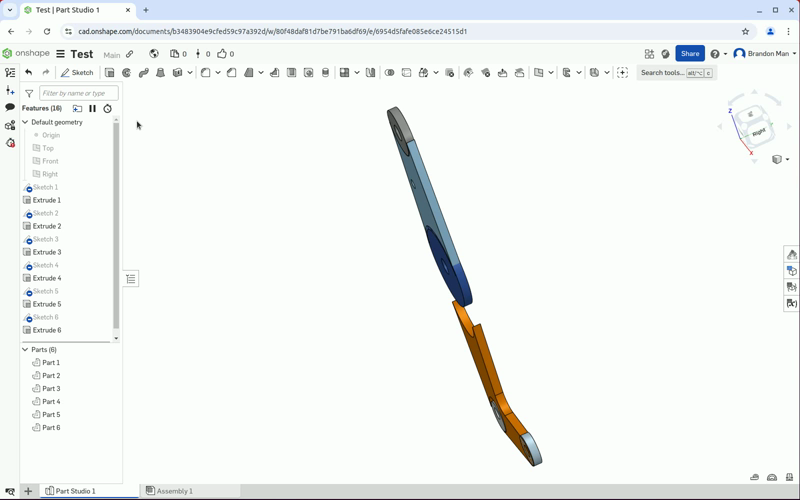
key(right, 2)
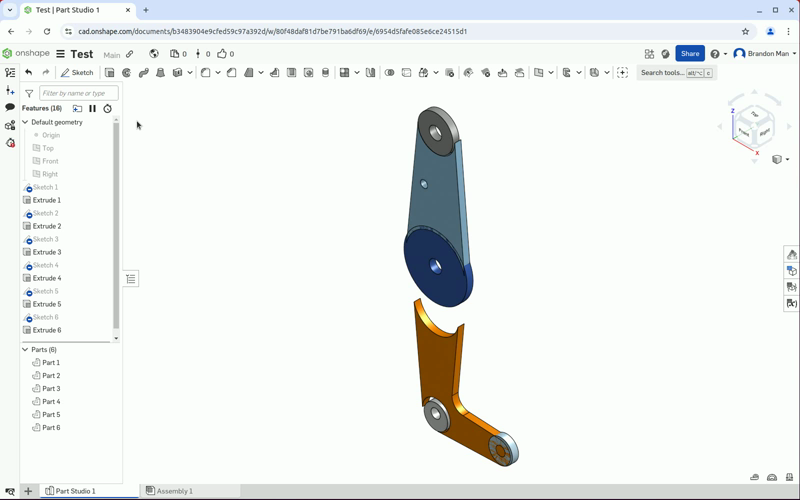
mouse_move(69, 189)
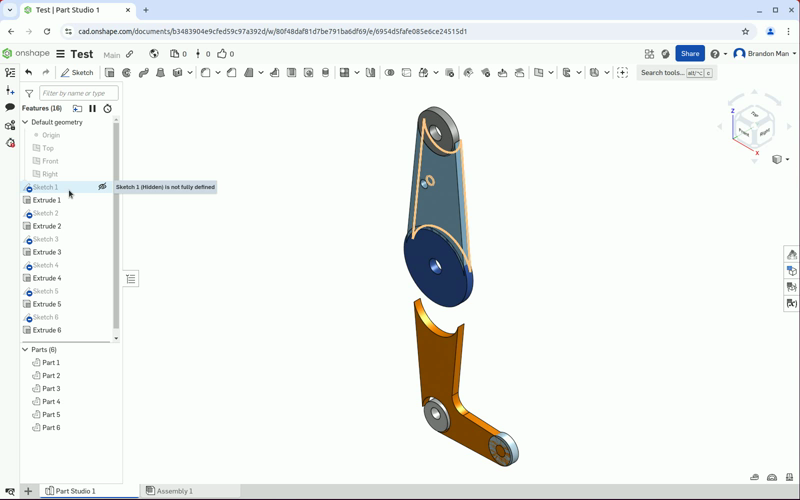
click(69, 189)